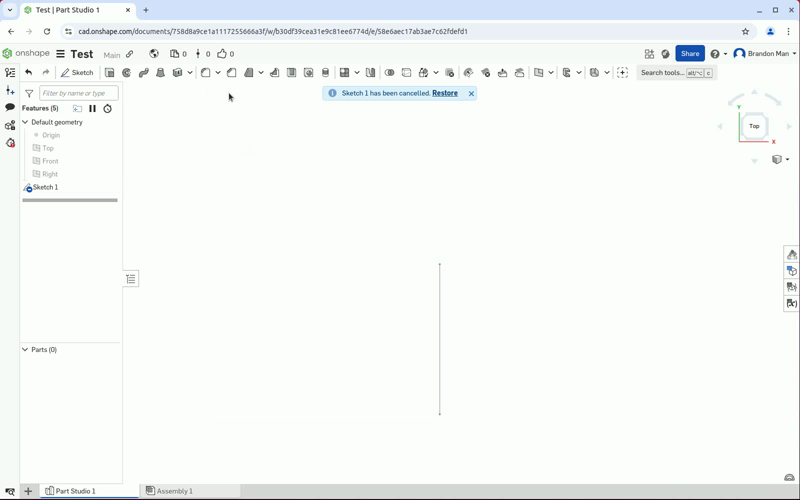
key(shift+h)
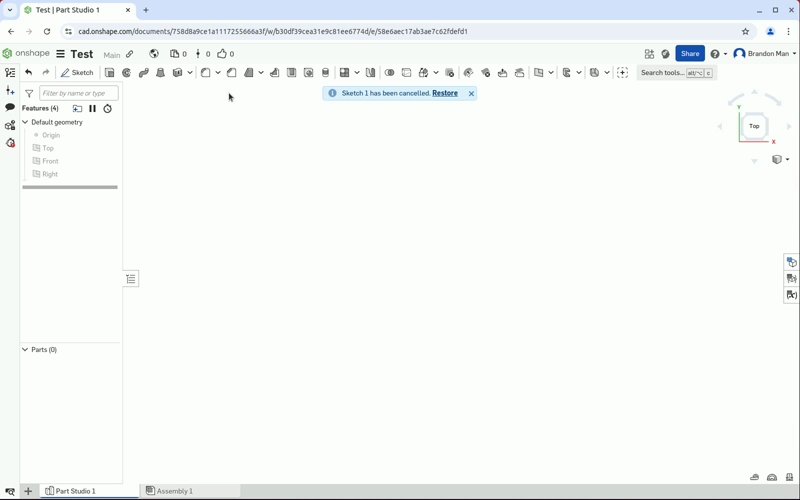
mouse_move(73, 352)
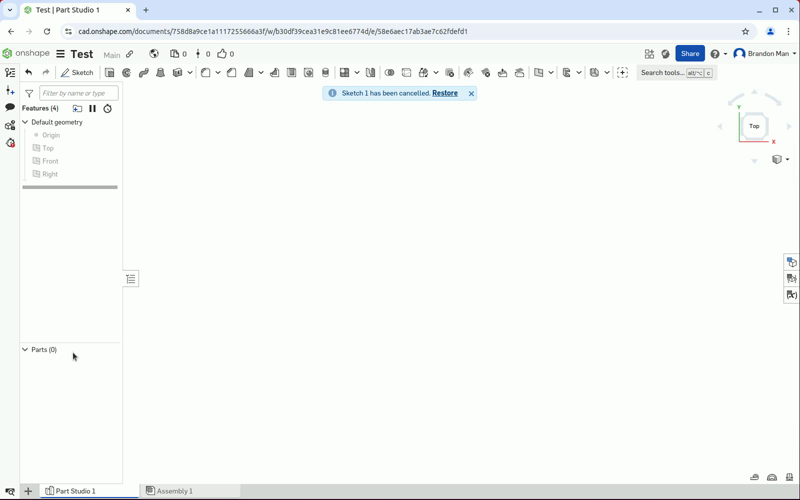
key(y)
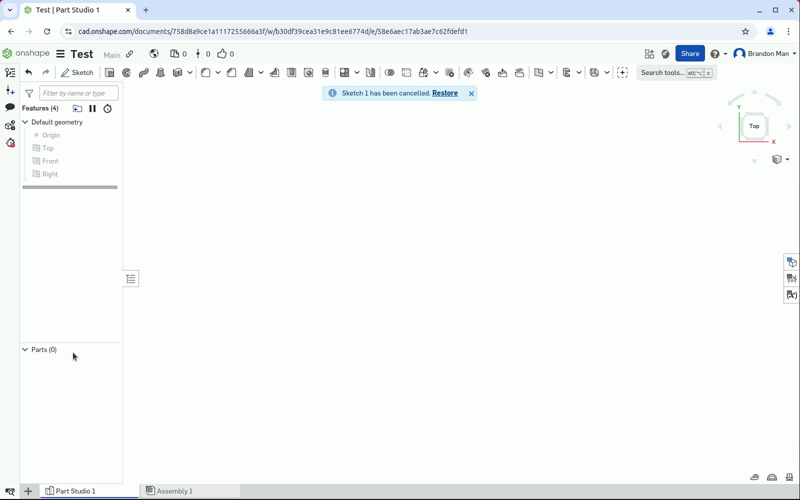
key(shift+p)
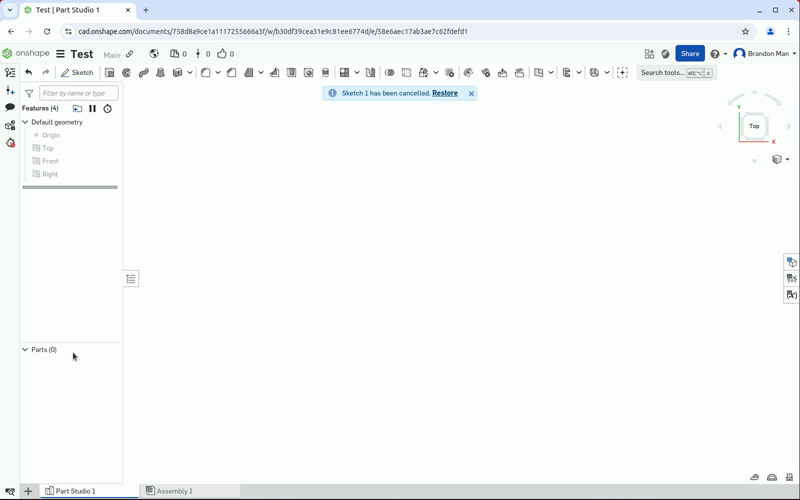
key(space)
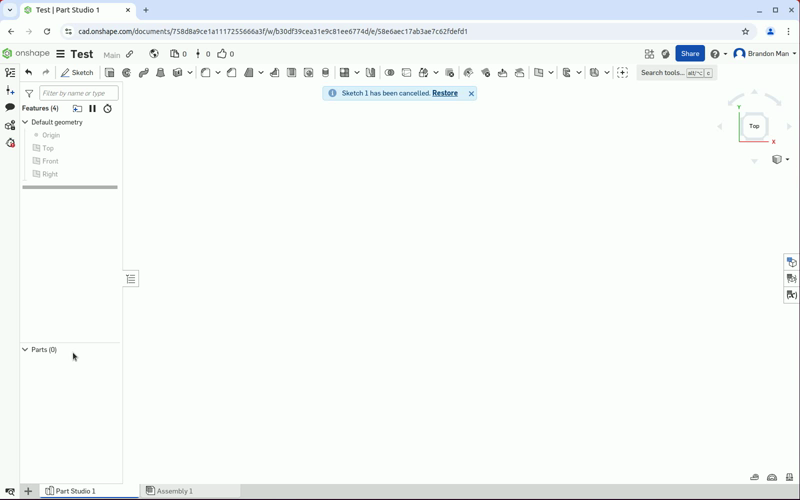
key_down(shift)
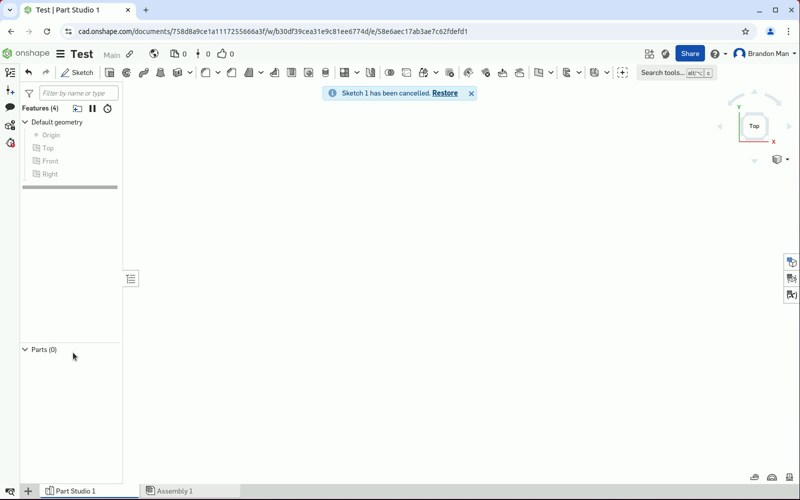
key(up)
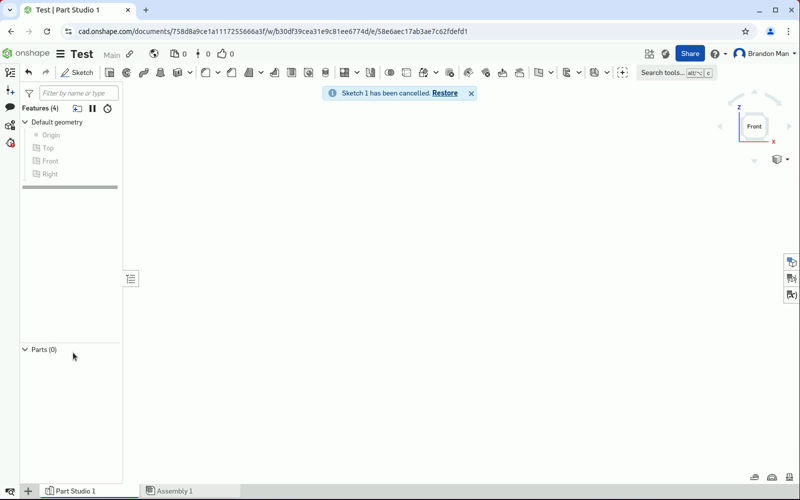
key_up(shift)
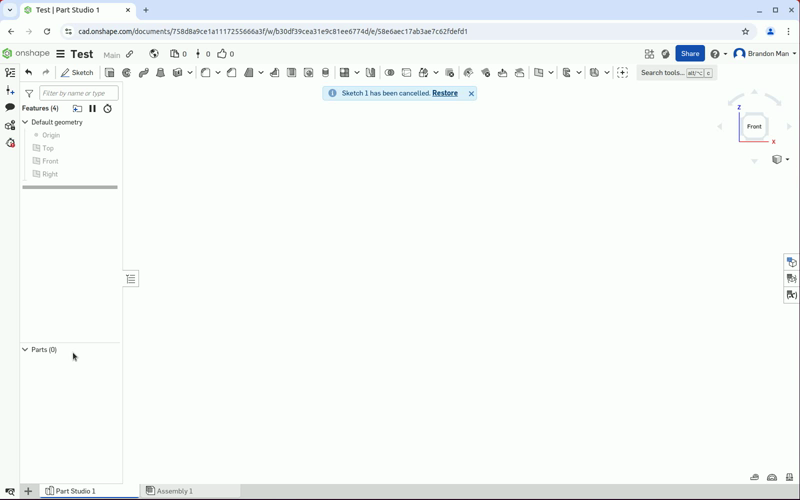
key(space)
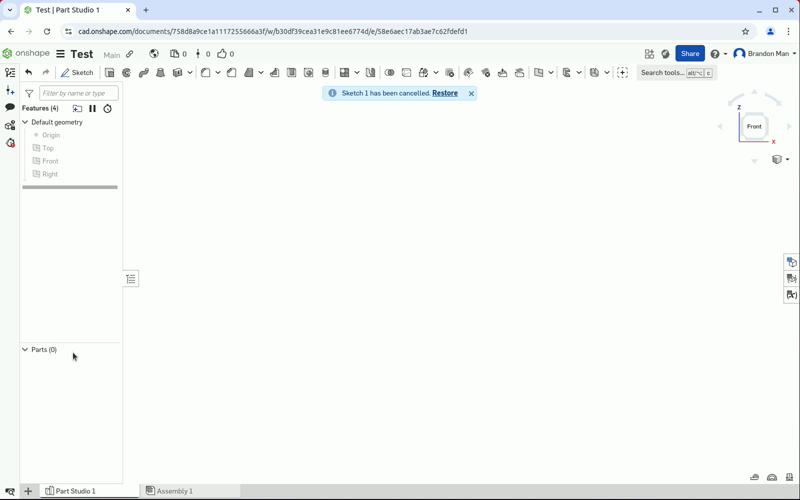
key_down(shift)
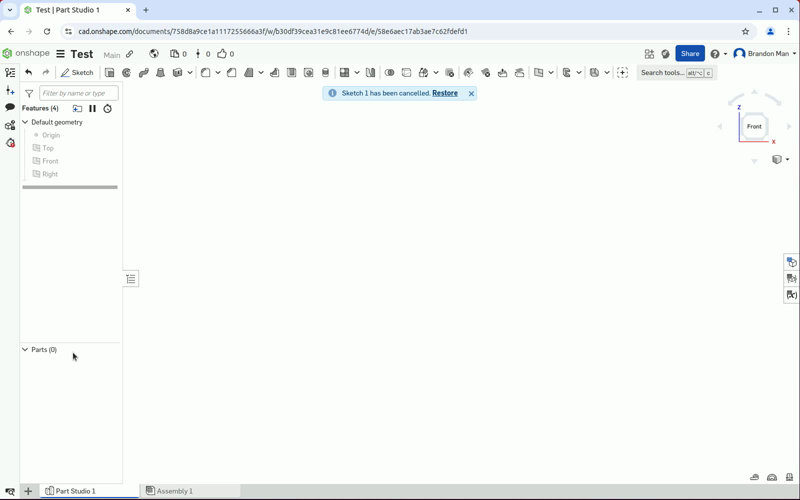
key(left)
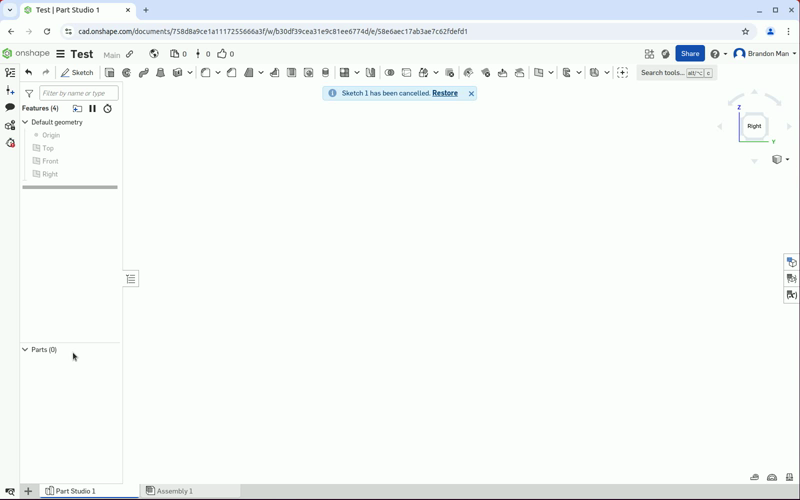
key_up(shift)
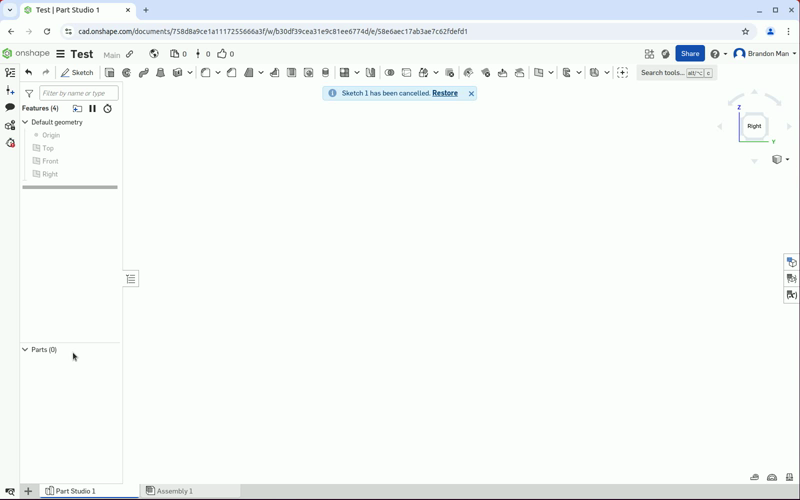
mouse_move(73, 352)
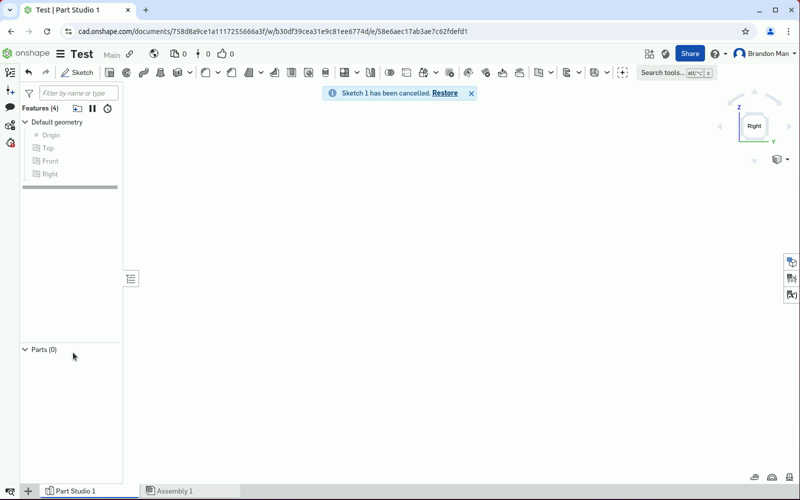
key(shift+y)
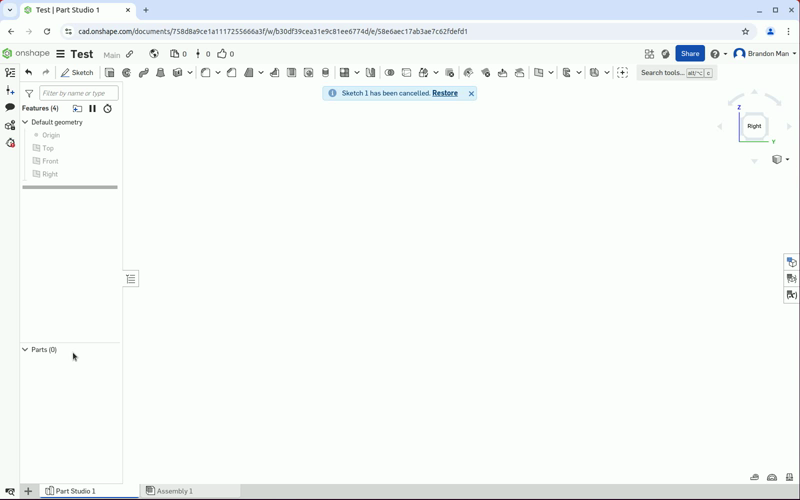
key(shift+s)
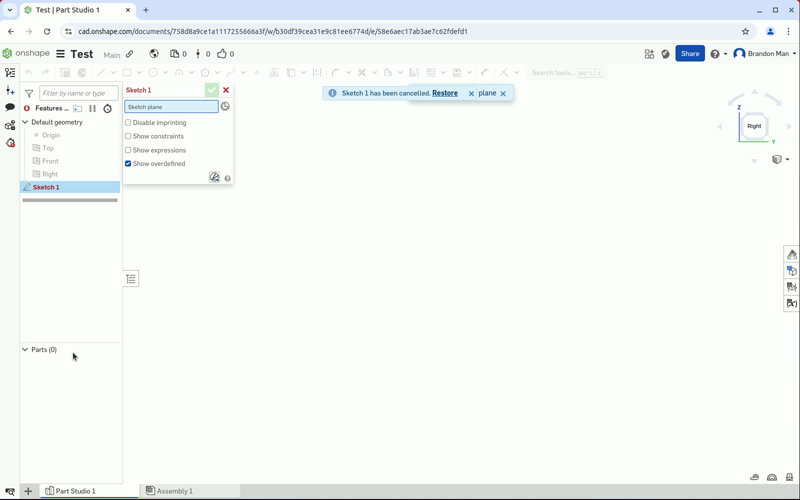
mouse_move(73, 176)
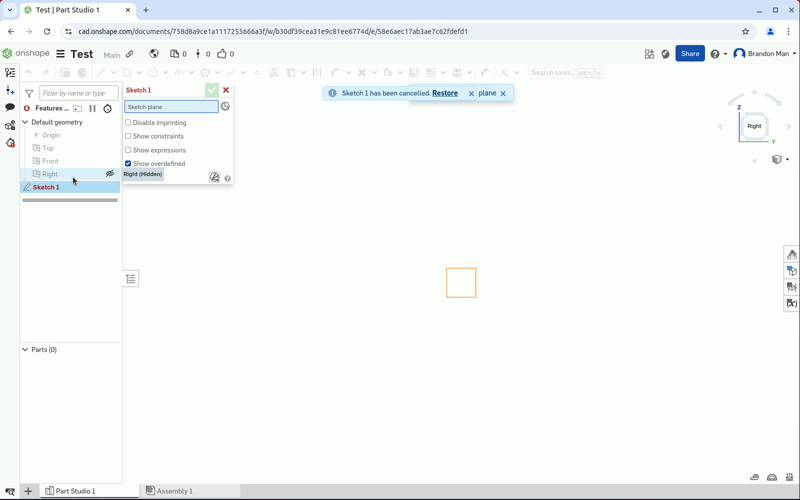
click(73, 176)
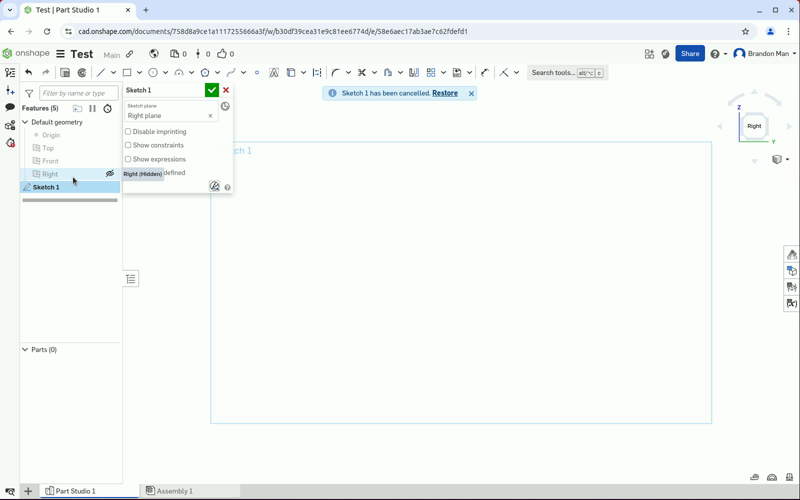
mouse_move(73, 352)
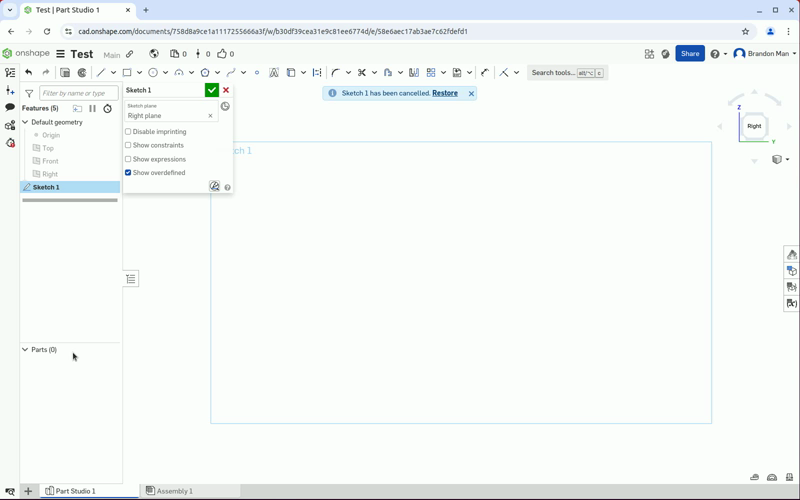
key(y)
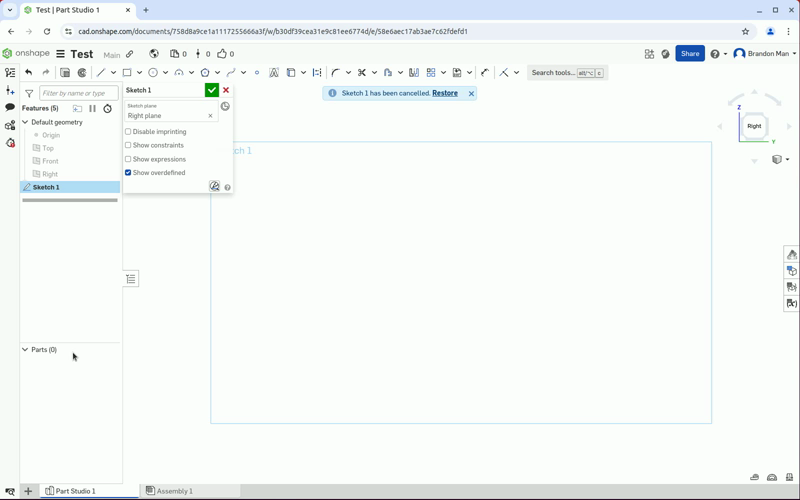
key(l)
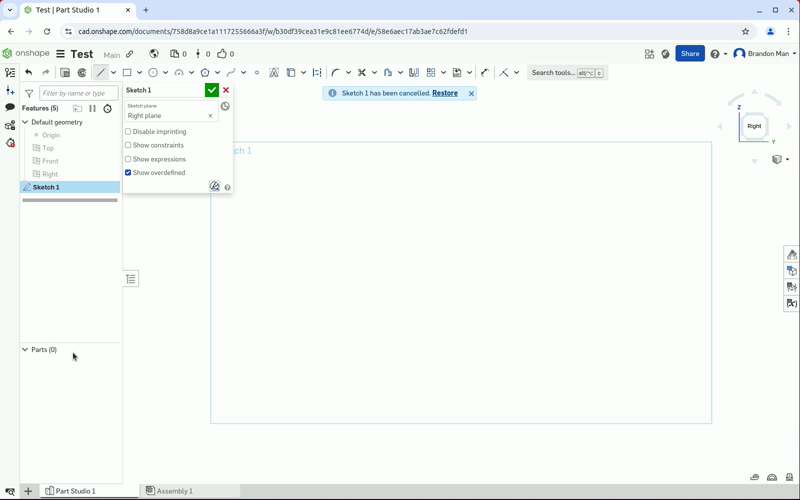
key_down(shift)
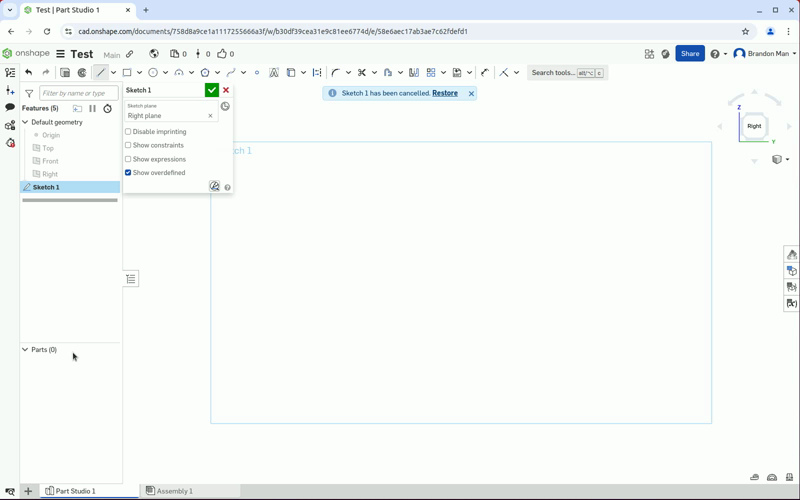
mouse_move(365, 223)
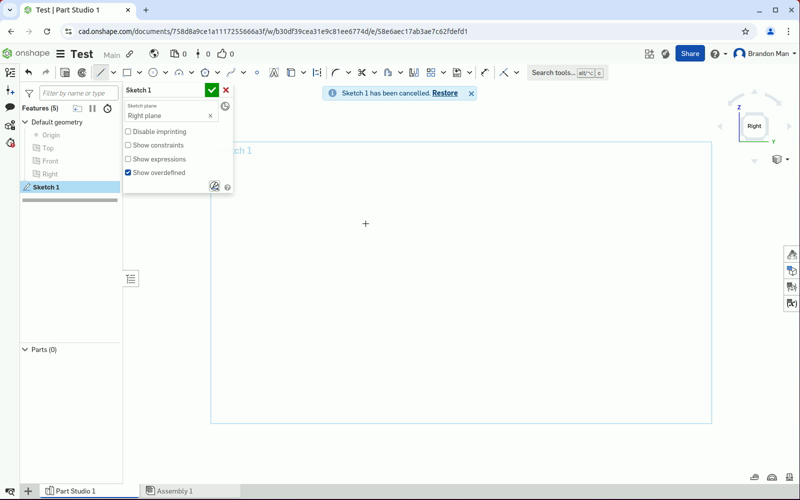
click(365, 223)
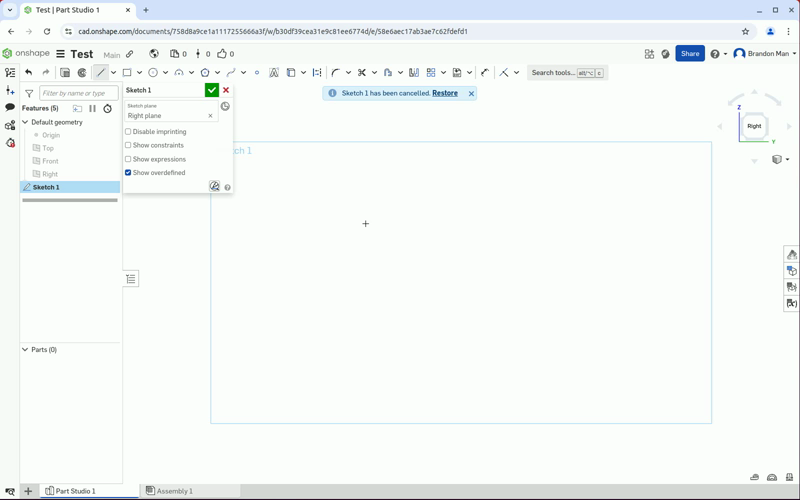
key_up(shift)
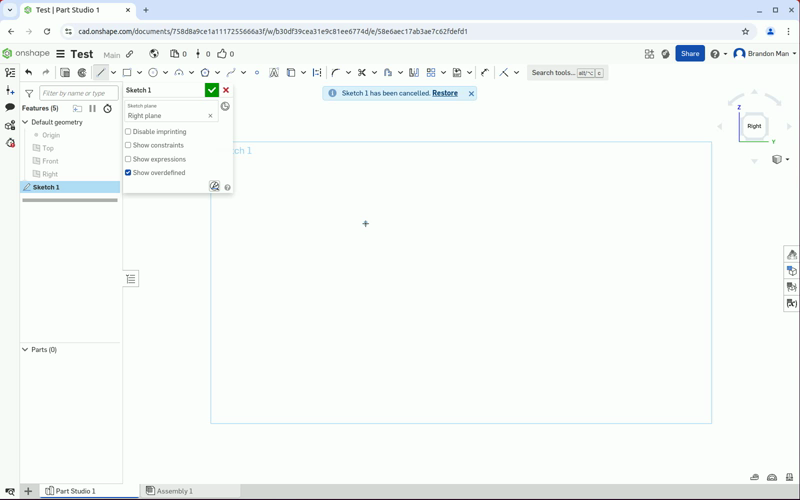
key_down(shift)
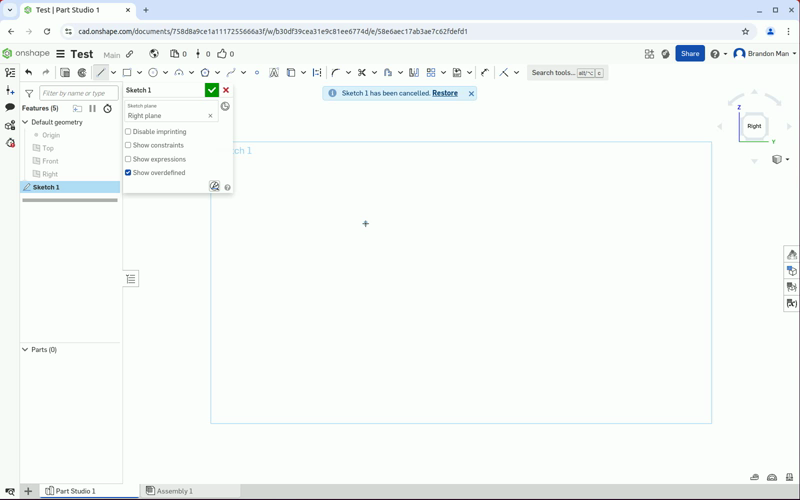
mouse_move(395, 223)
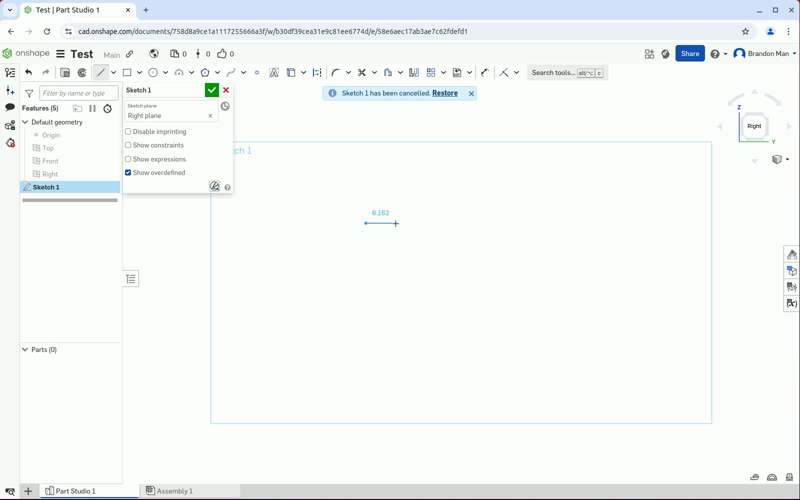
mouse_move(376, 252)
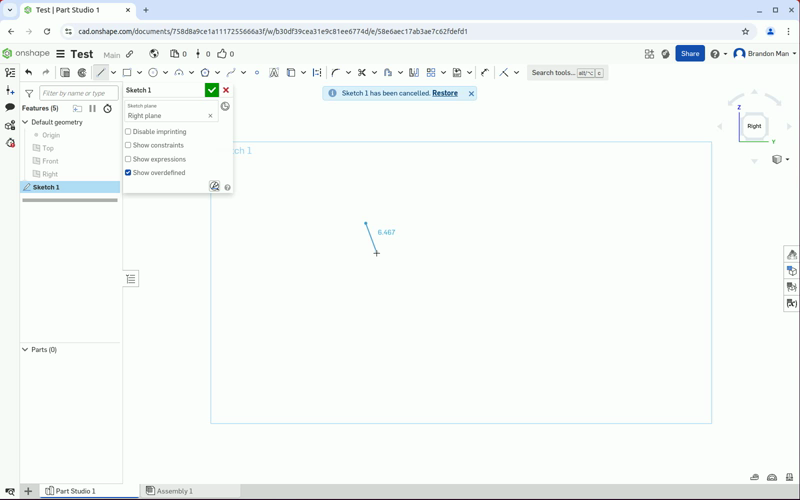
click(376, 252)
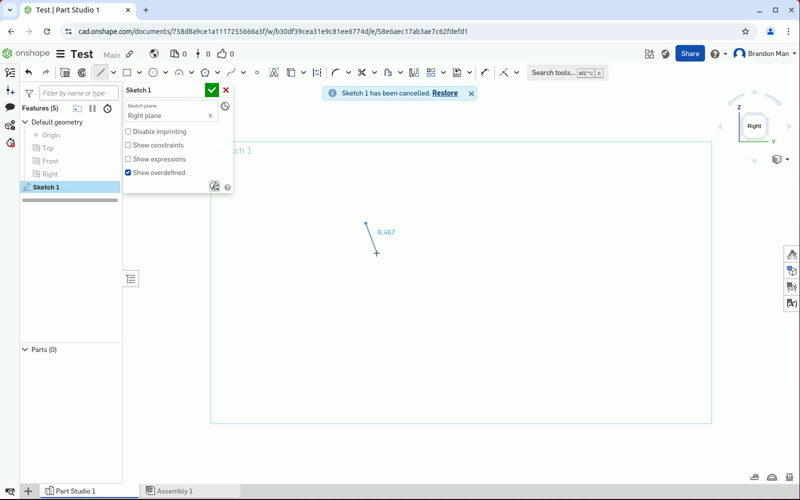
key_up(shift)
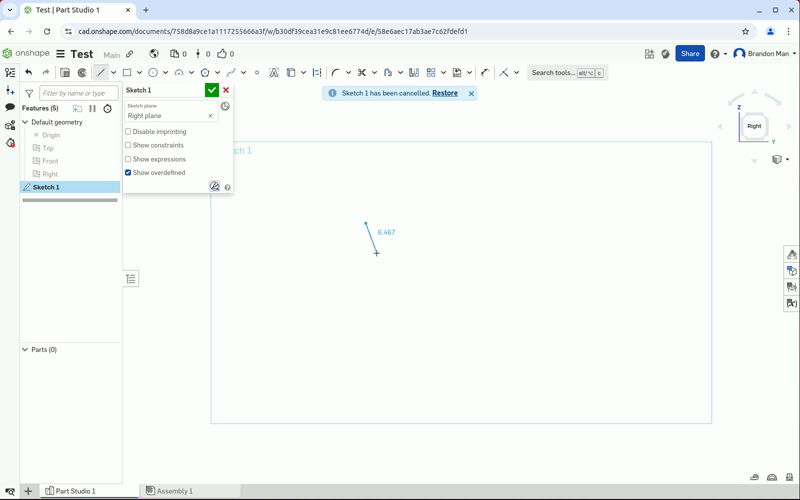
key_down(shift)
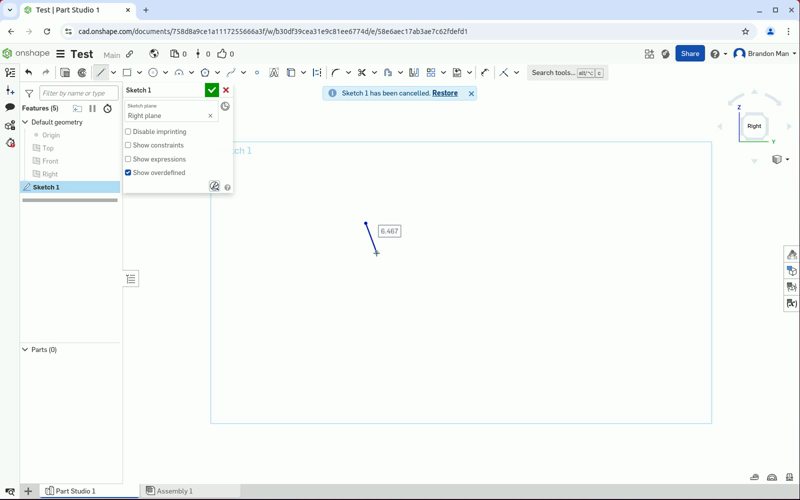
mouse_move(406, 252)
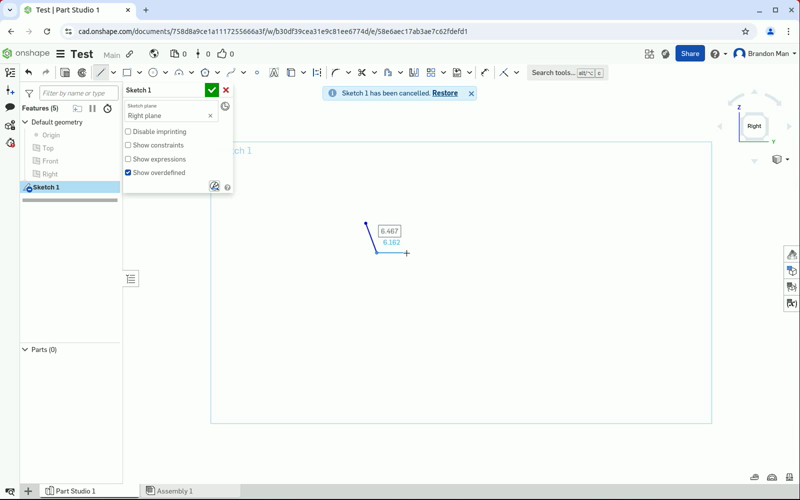
mouse_move(374, 259)
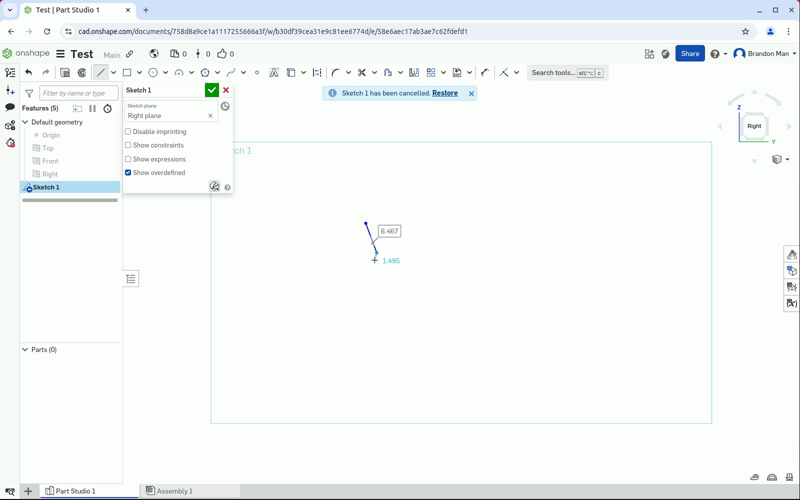
scroll(6)
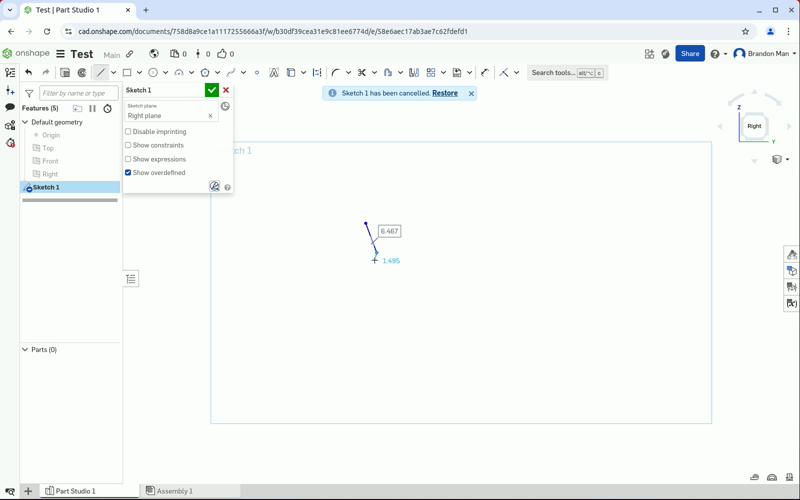
scroll(6)
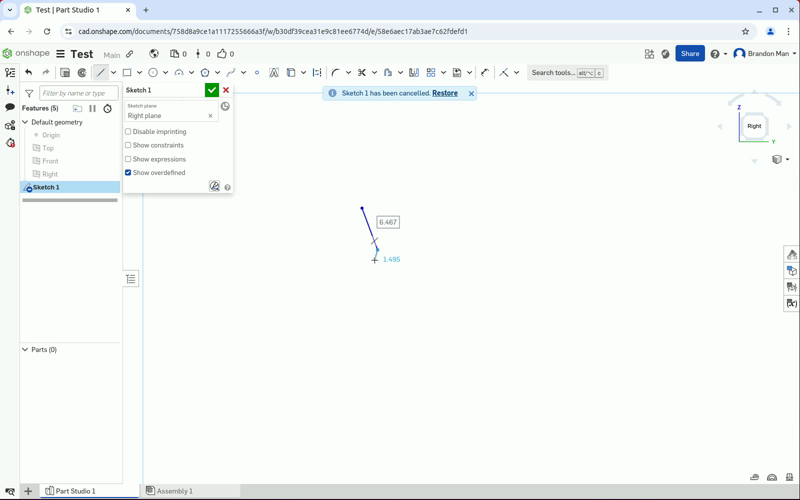
scroll(6)
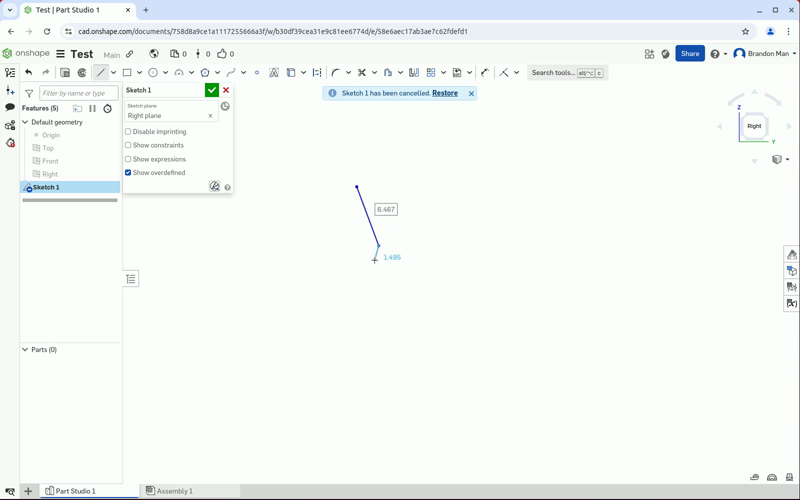
scroll(6)
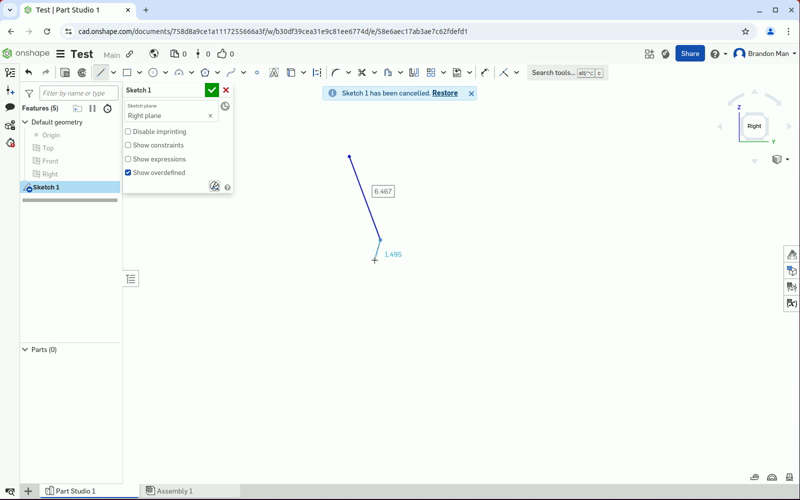
scroll(6)
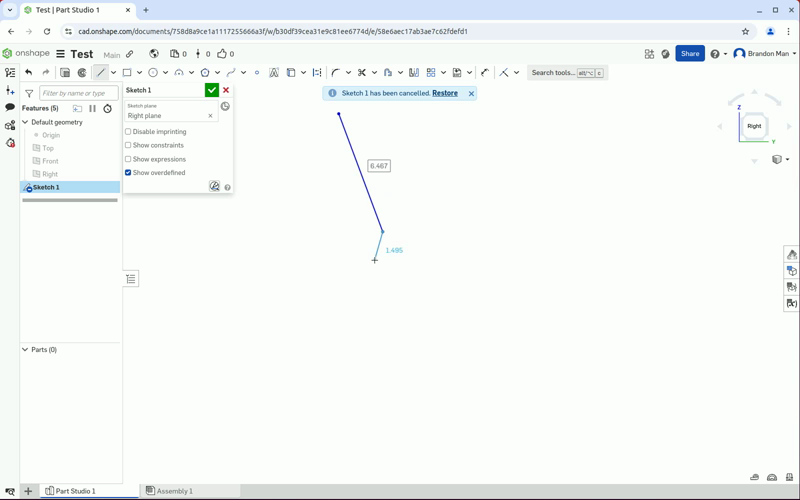
scroll(6)
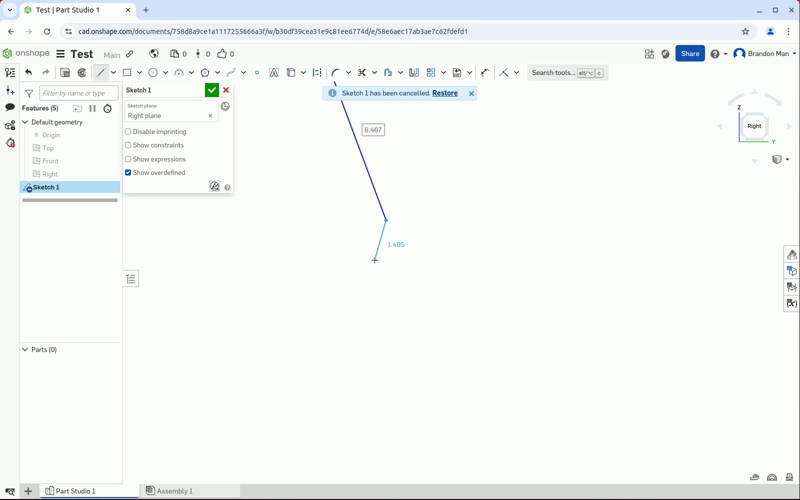
scroll(6)
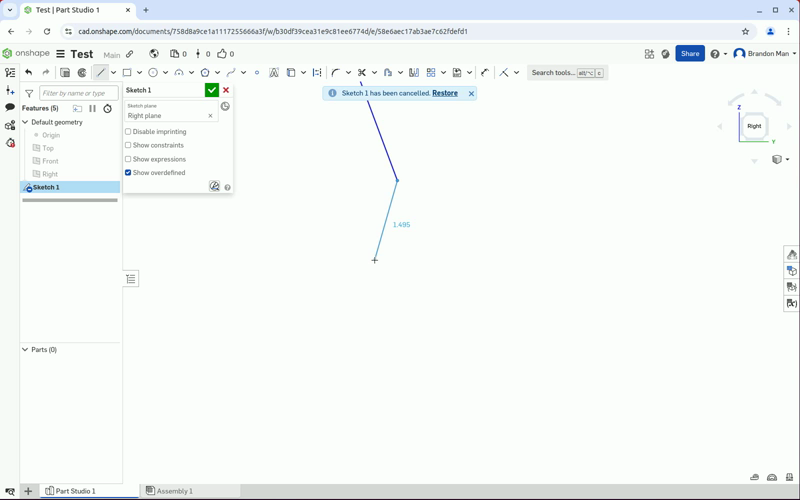
click(374, 259)
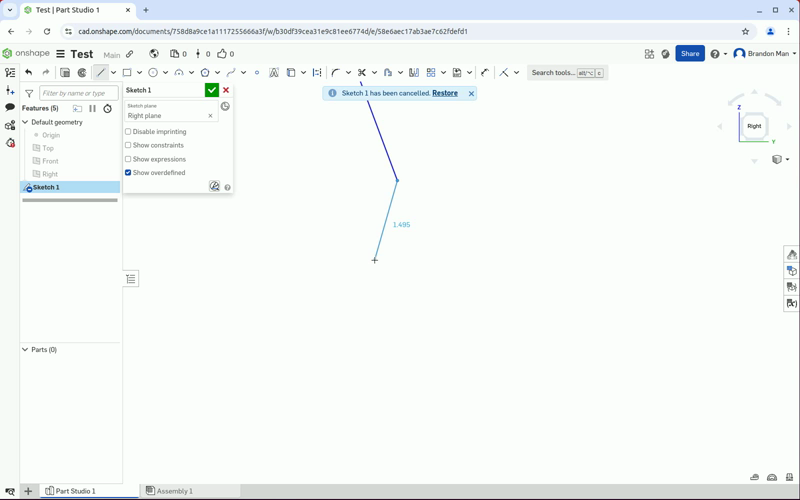
scroll(-6)
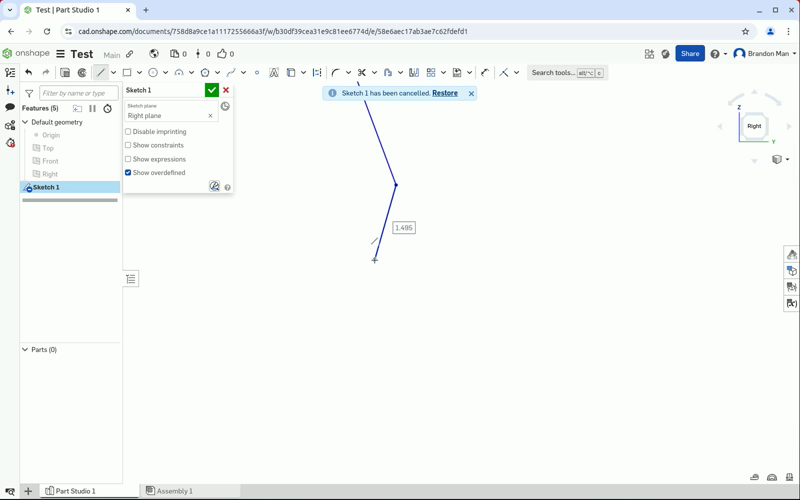
scroll(-6)
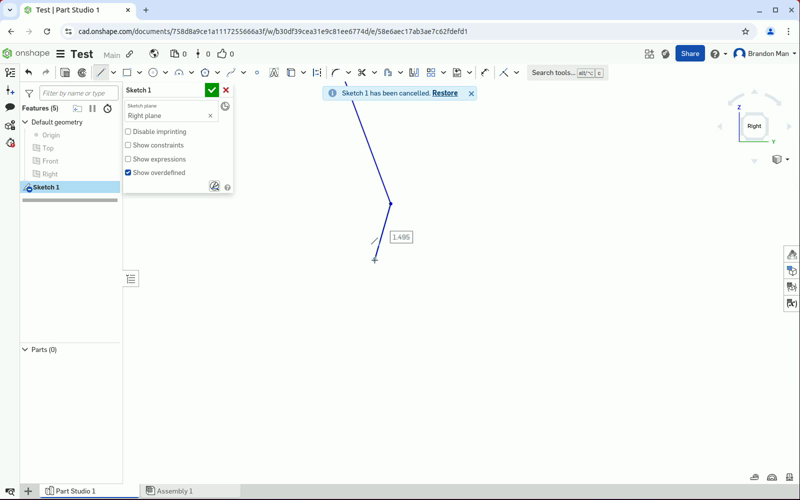
scroll(-6)
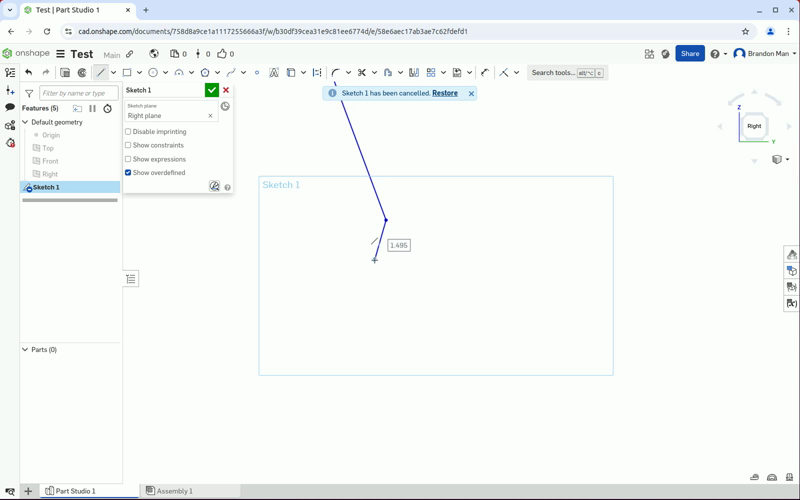
scroll(-6)
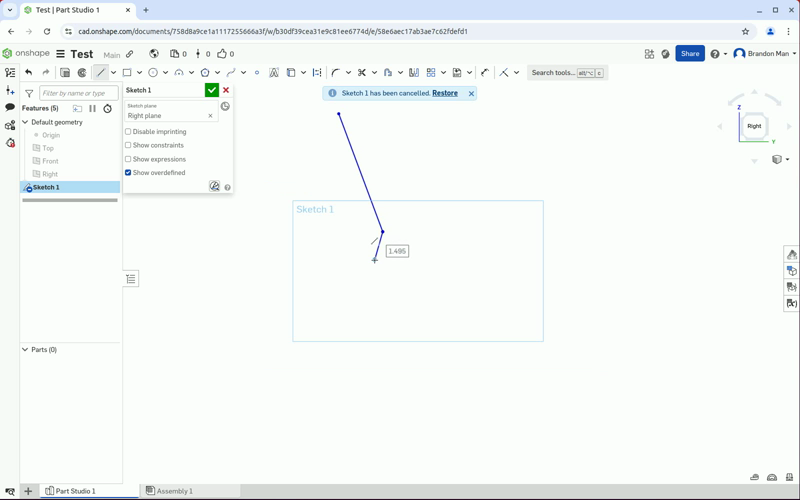
scroll(-6)
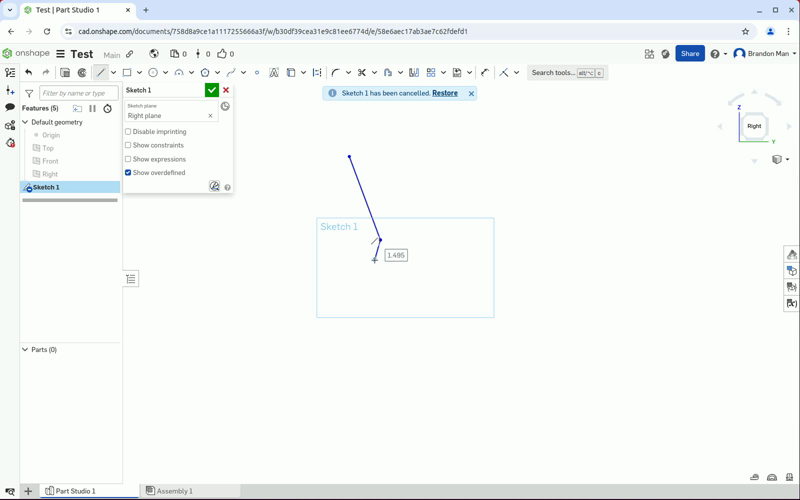
scroll(-6)
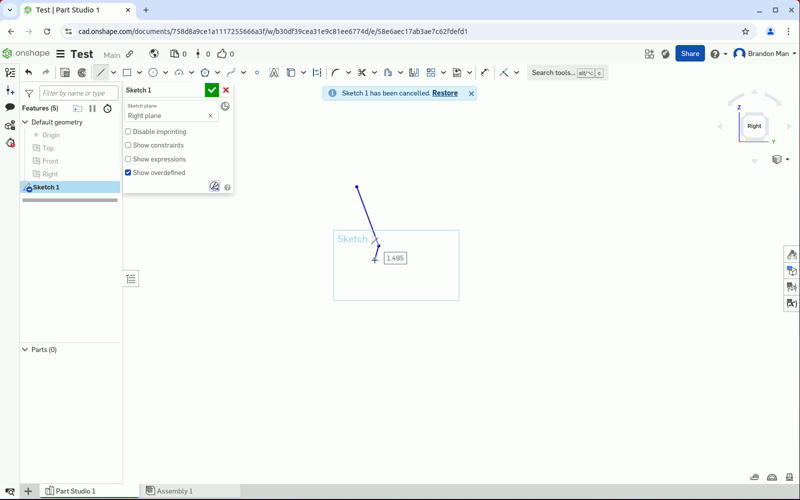
scroll(-6)
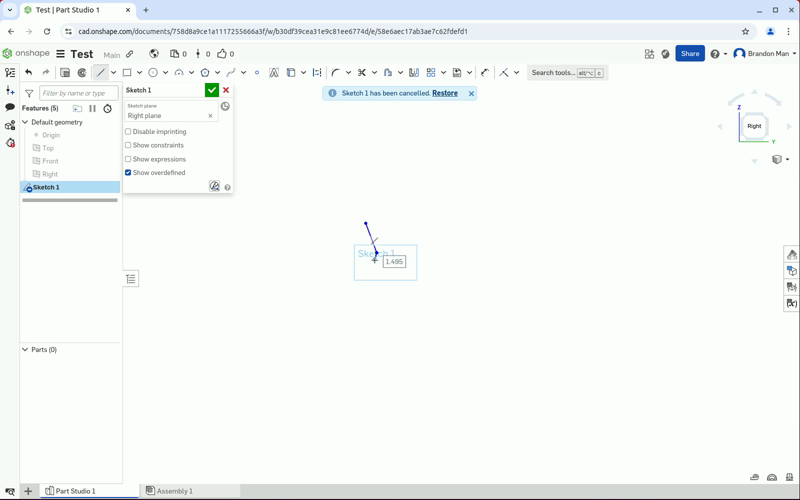
key_up(shift)
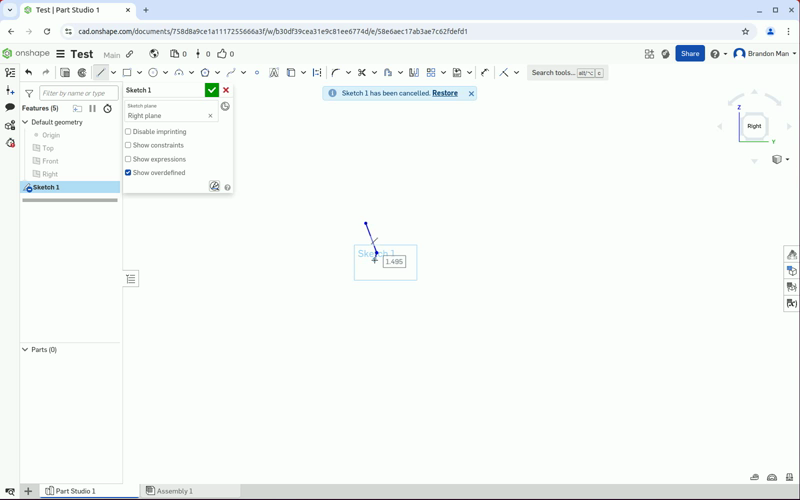
key(esc)
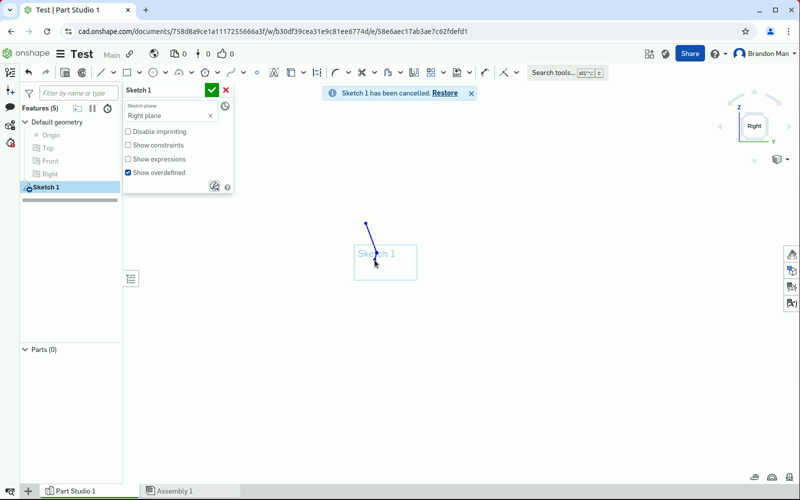
key(a)
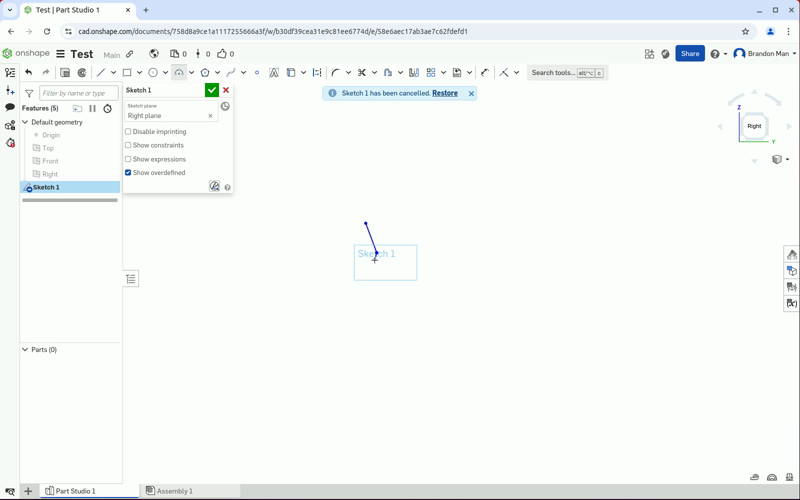
mouse_move(374, 259)
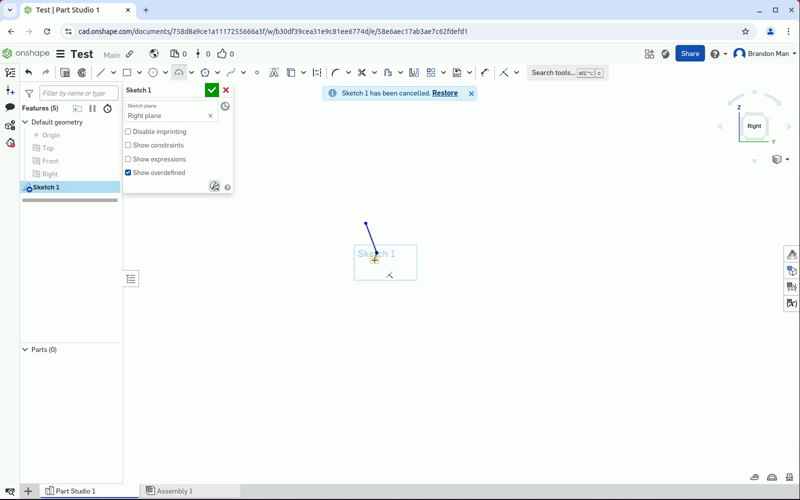
click(374, 259)
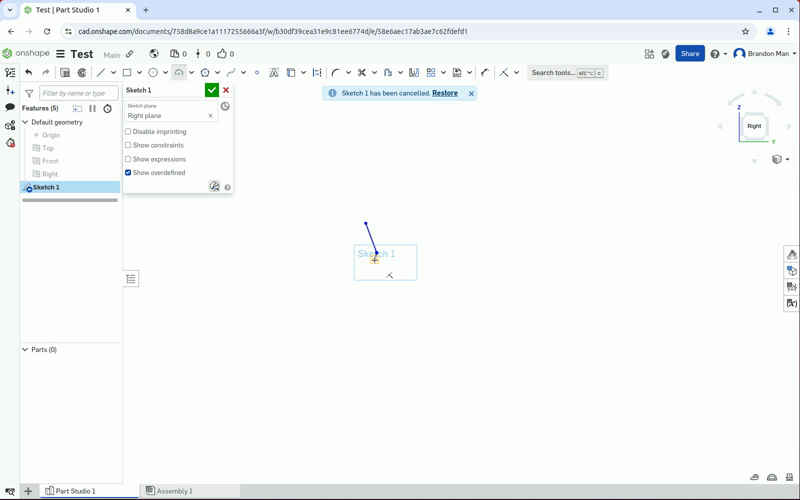
key_down(shift)
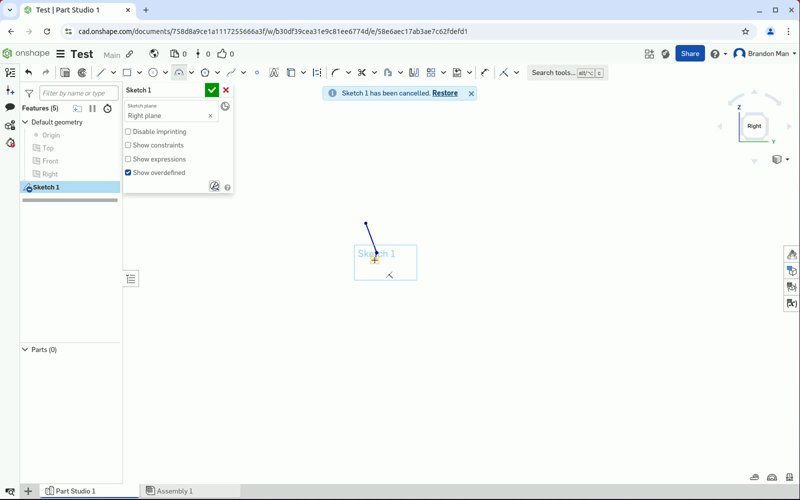
mouse_move(393, 272)
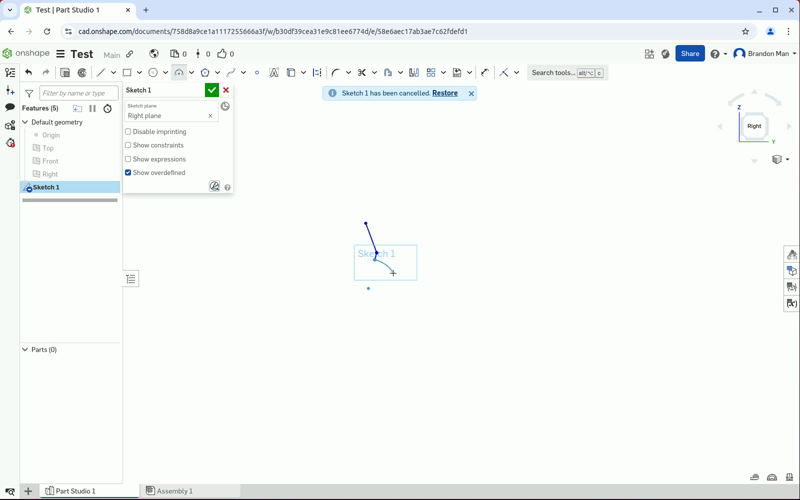
click(393, 272)
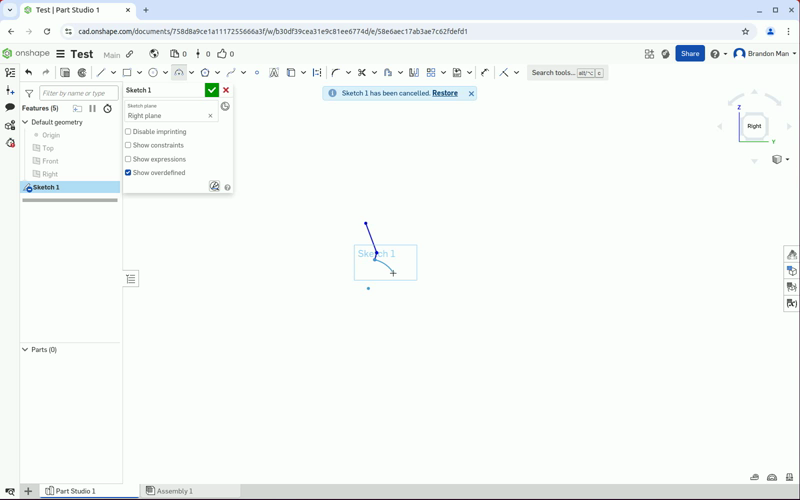
mouse_move(379, 273)
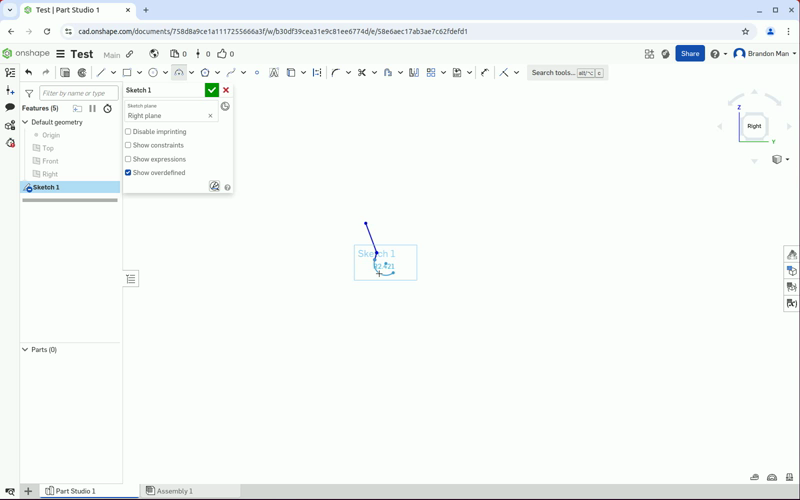
click(379, 273)
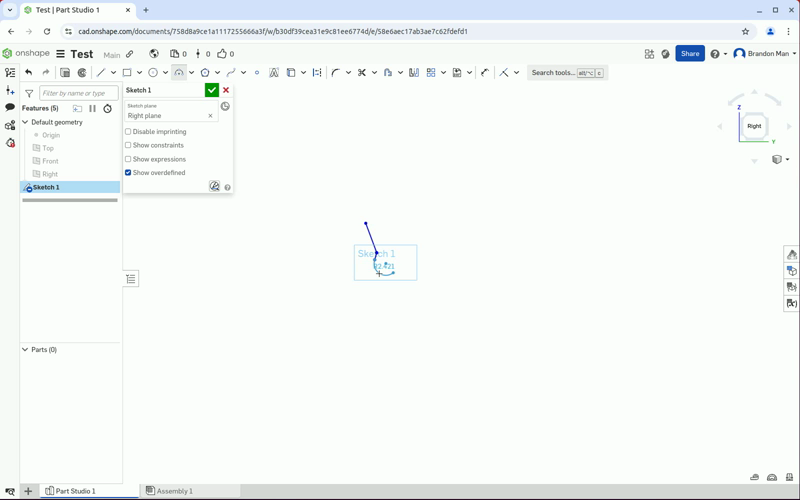
key_up(shift)
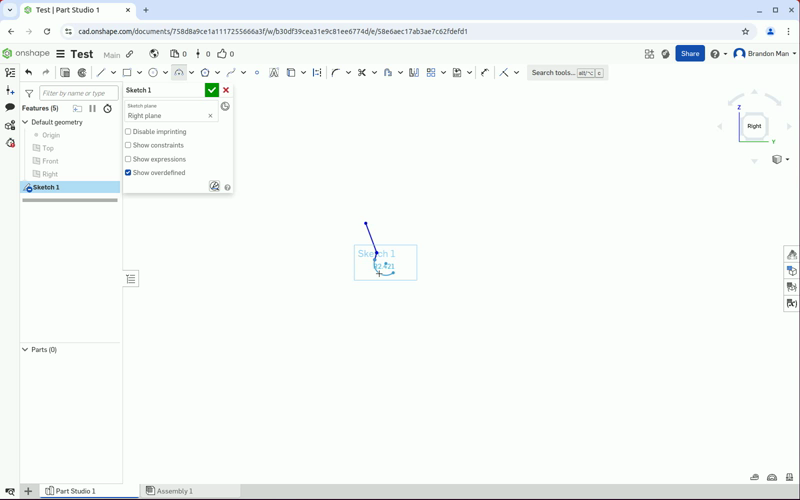
key(esc)
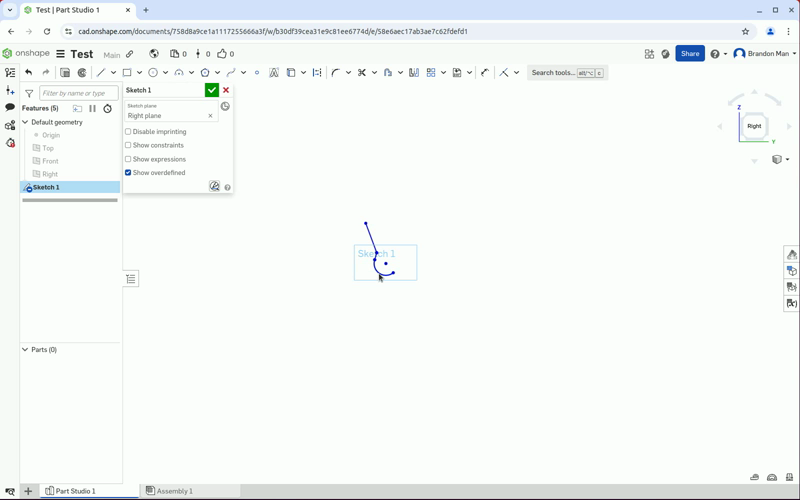
key(l)
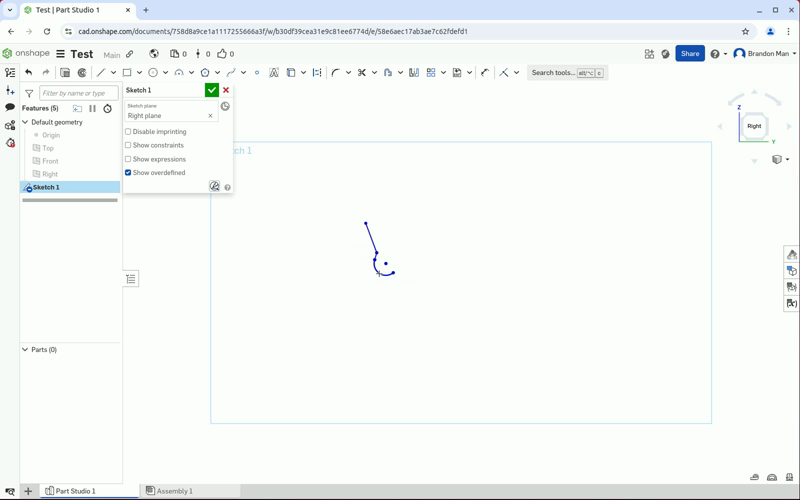
mouse_move(393, 272)
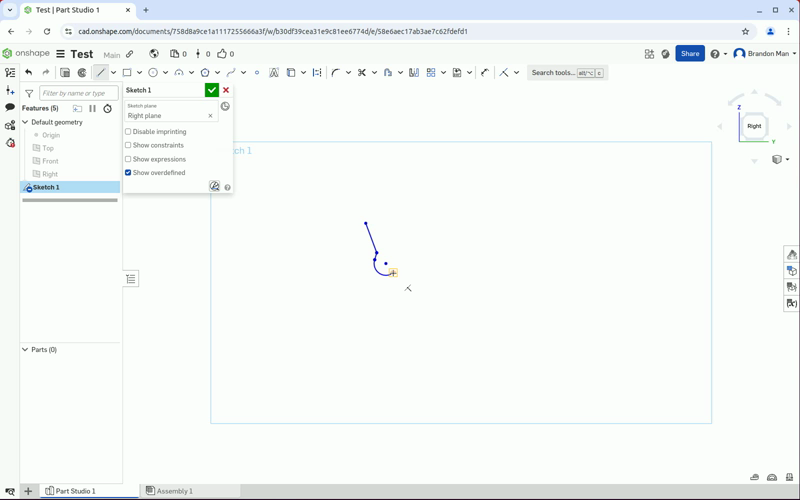
click(393, 272)
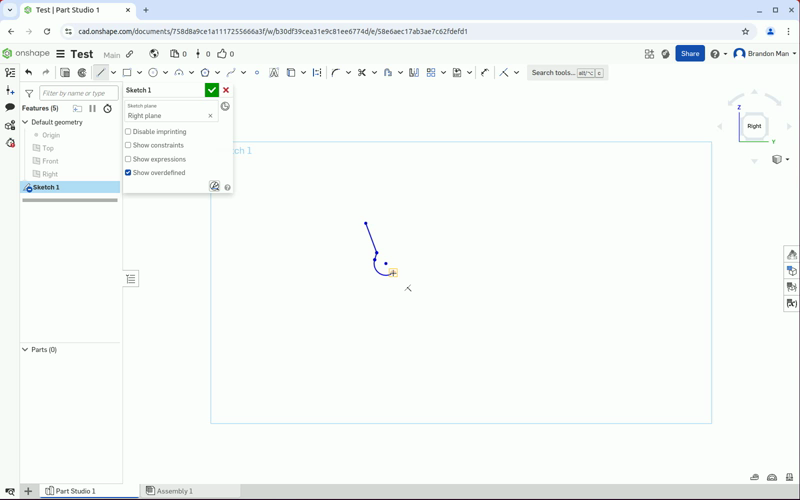
key_down(shift)
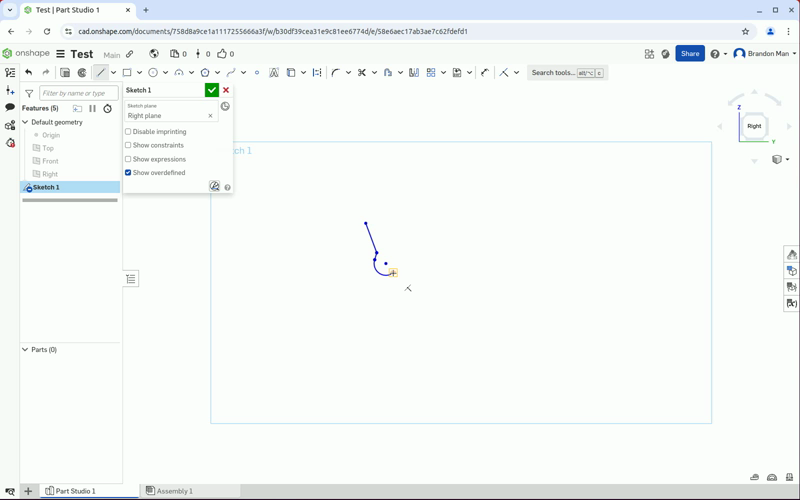
mouse_move(423, 272)
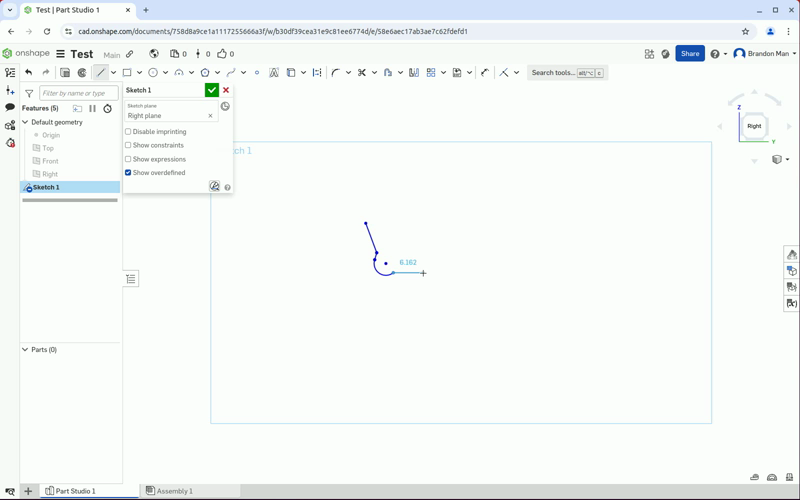
mouse_move(398, 269)
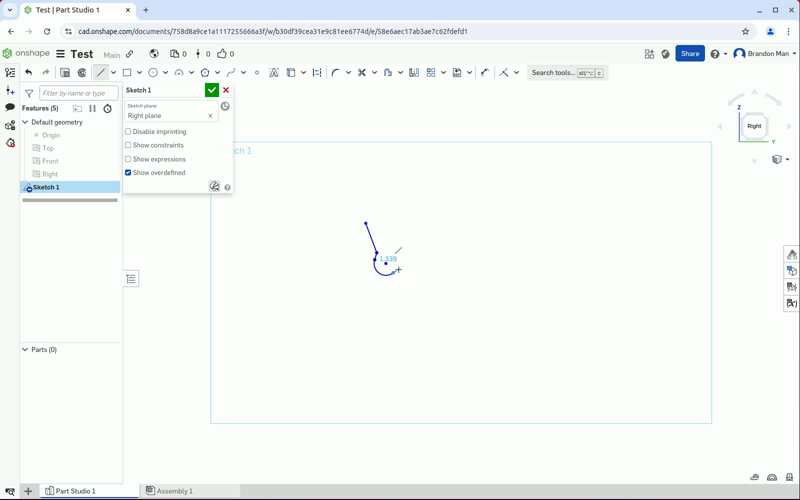
scroll(6)
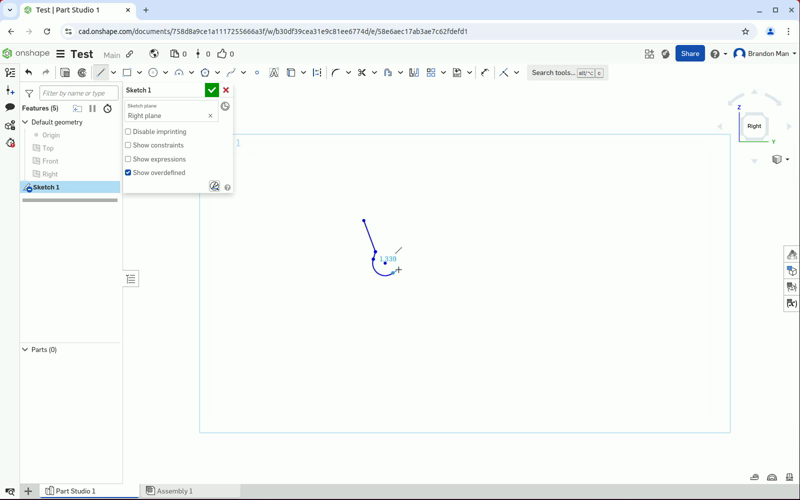
scroll(6)
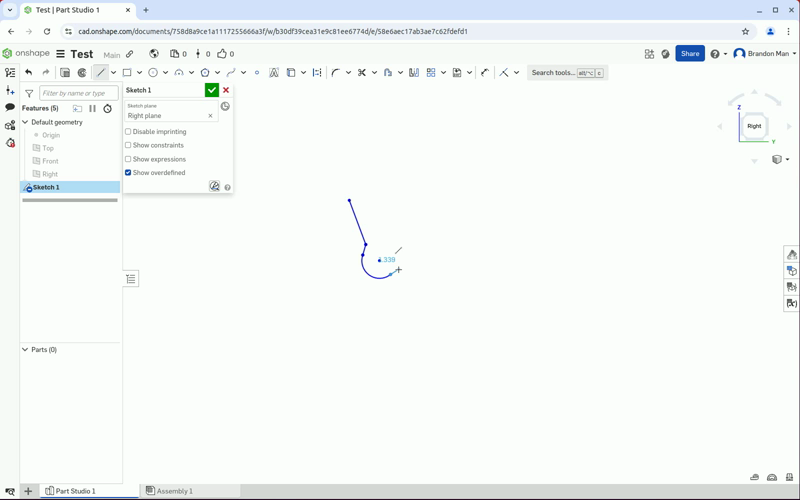
scroll(6)
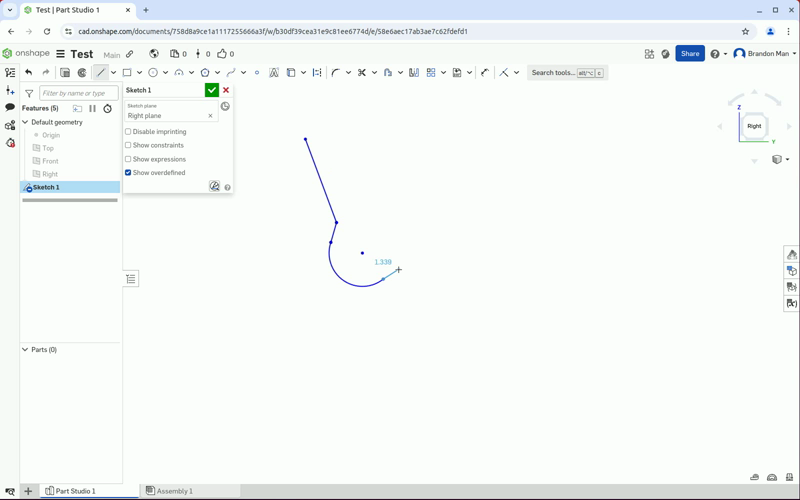
scroll(6)
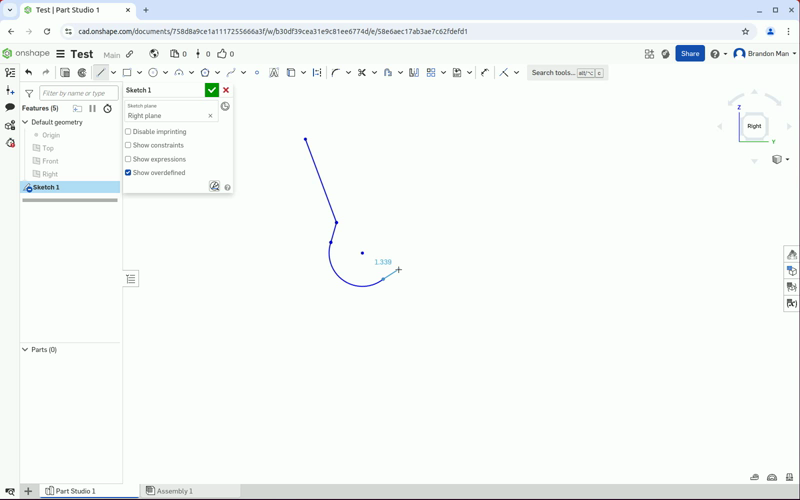
scroll(6)
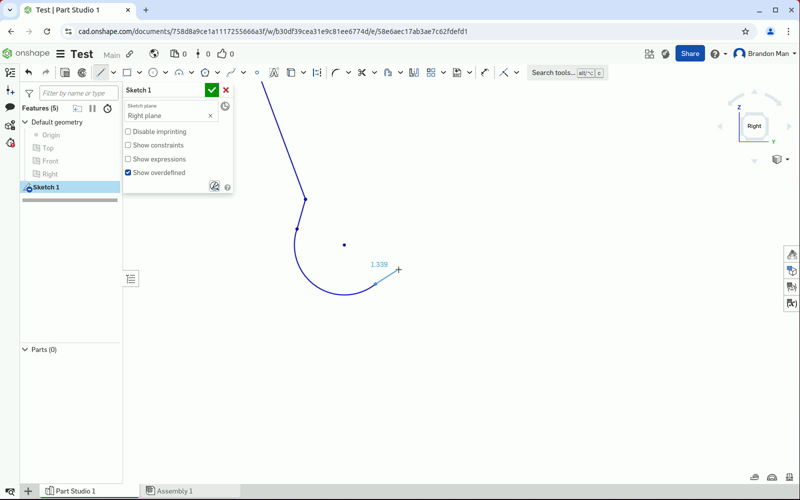
scroll(6)
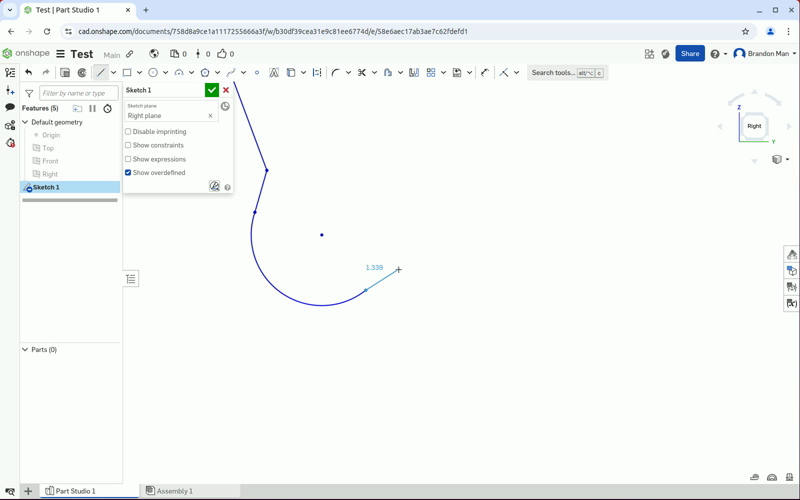
scroll(6)
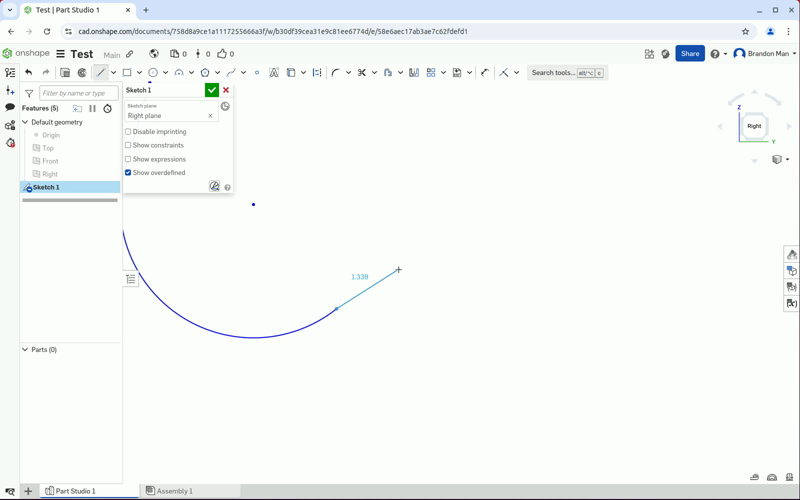
click(398, 269)
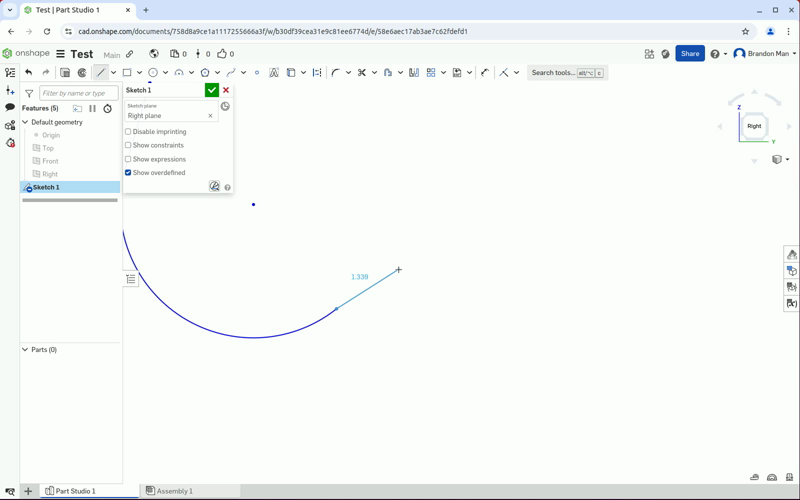
scroll(-6)
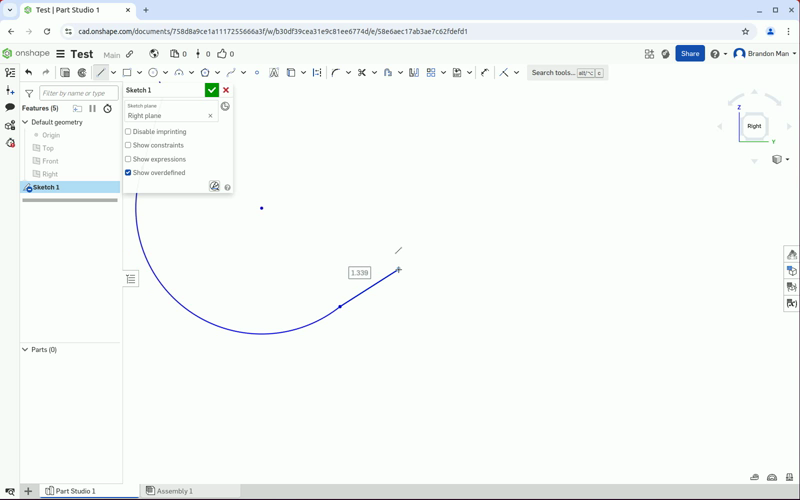
scroll(-6)
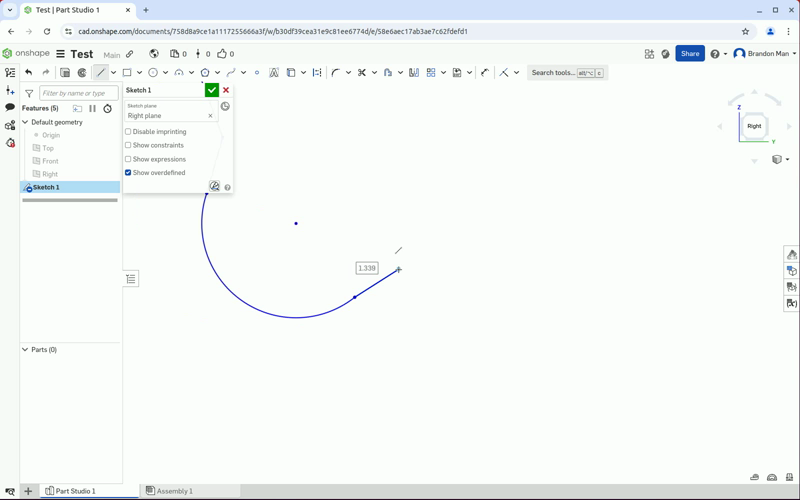
scroll(-6)
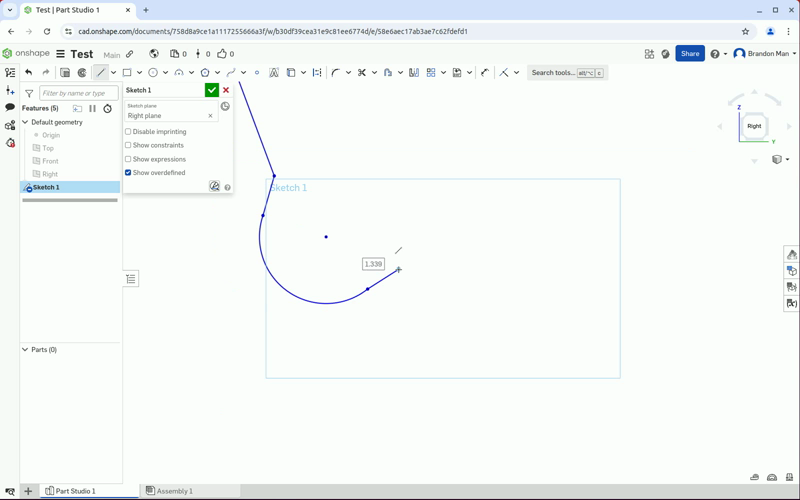
scroll(-6)
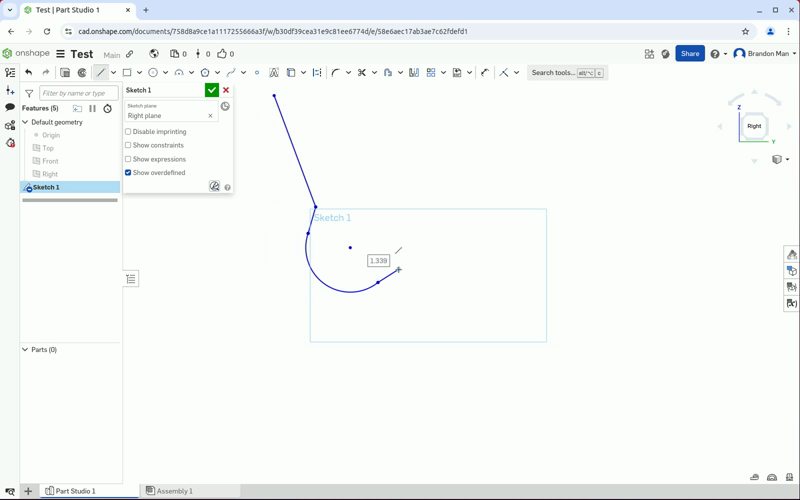
scroll(-6)
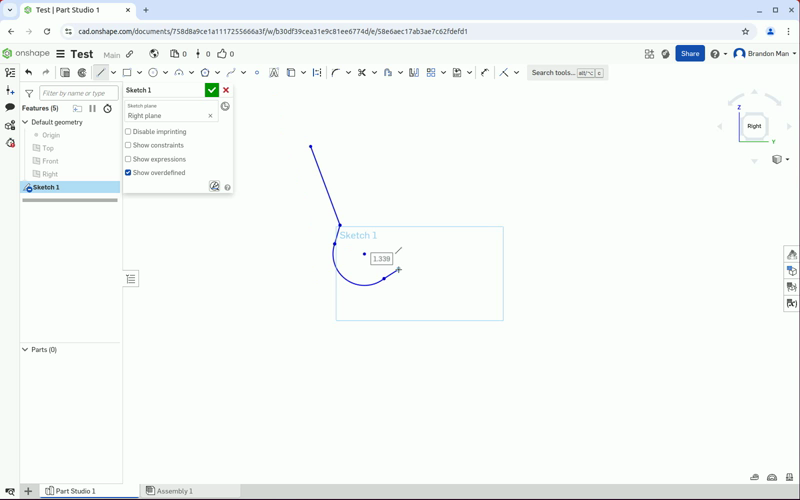
scroll(-6)
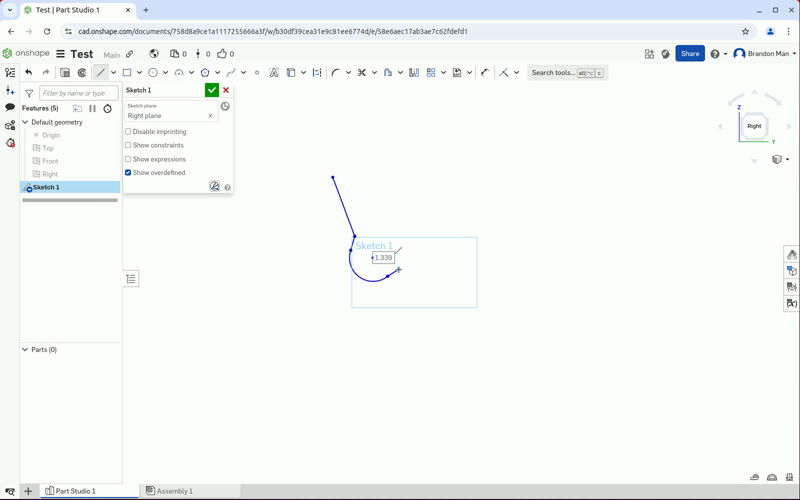
scroll(-6)
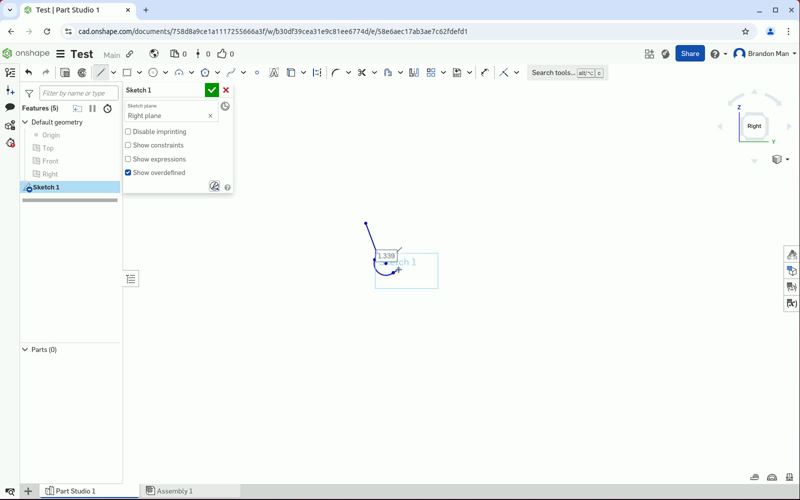
key_up(shift)
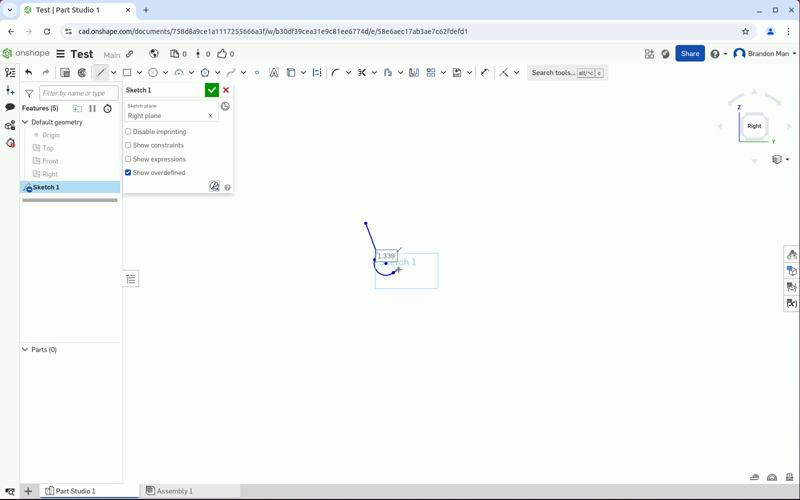
key(esc)
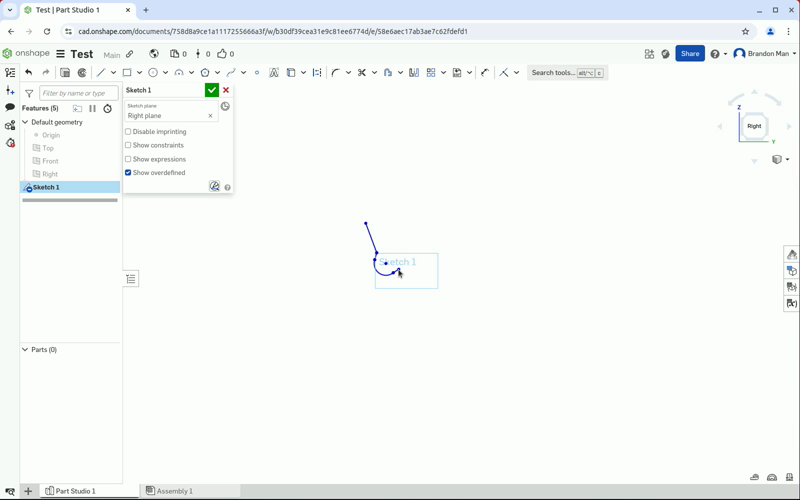
key(a)
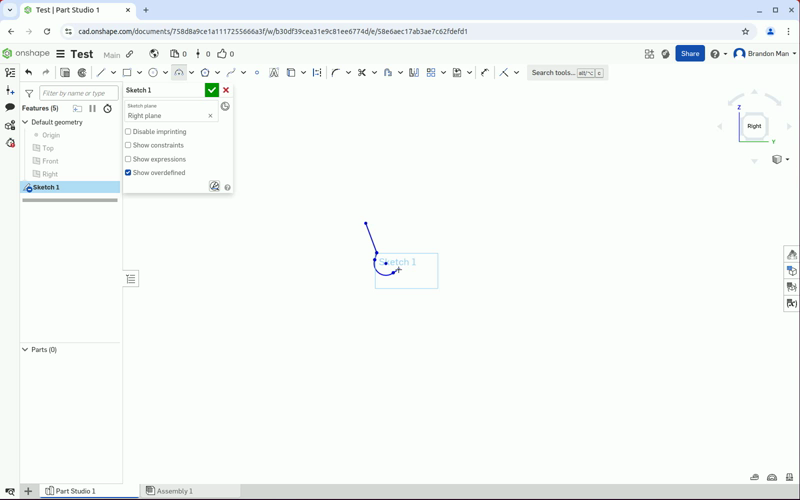
mouse_move(398, 269)
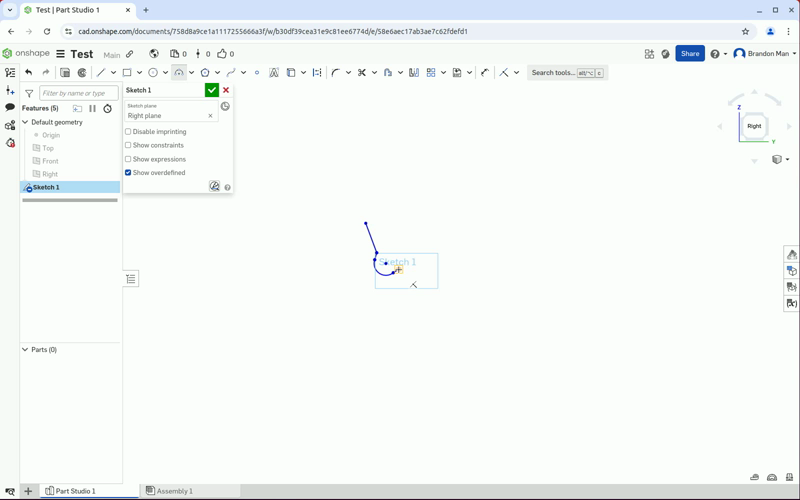
click(398, 269)
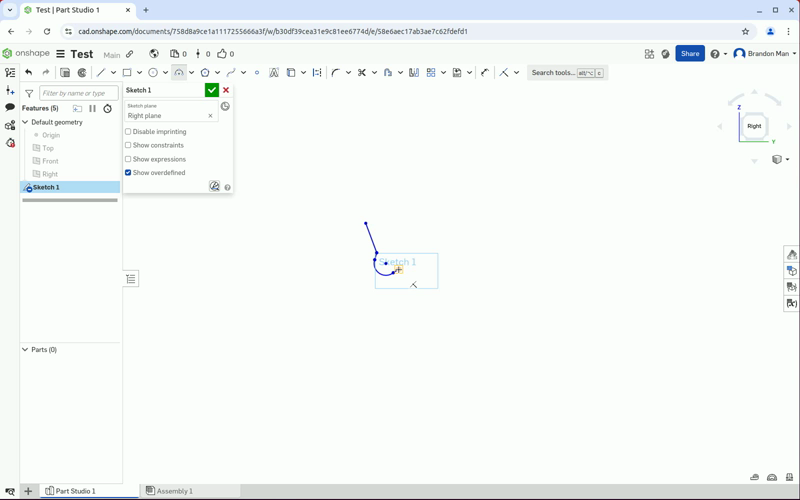
key_down(shift)
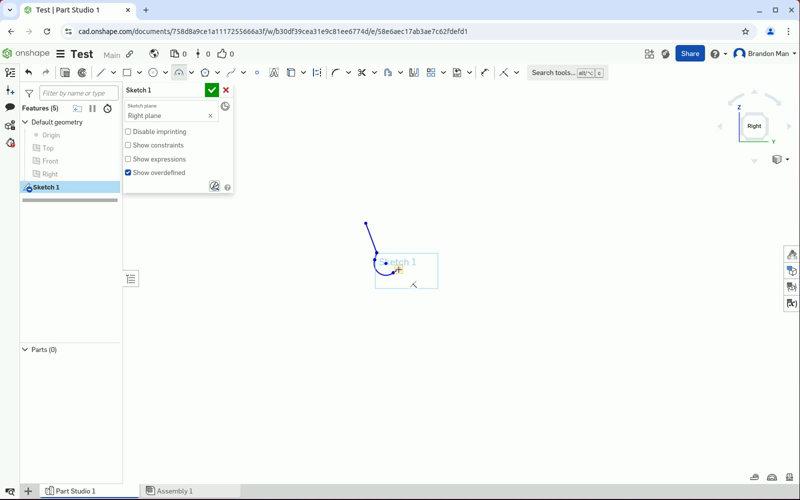
mouse_move(461, 272)
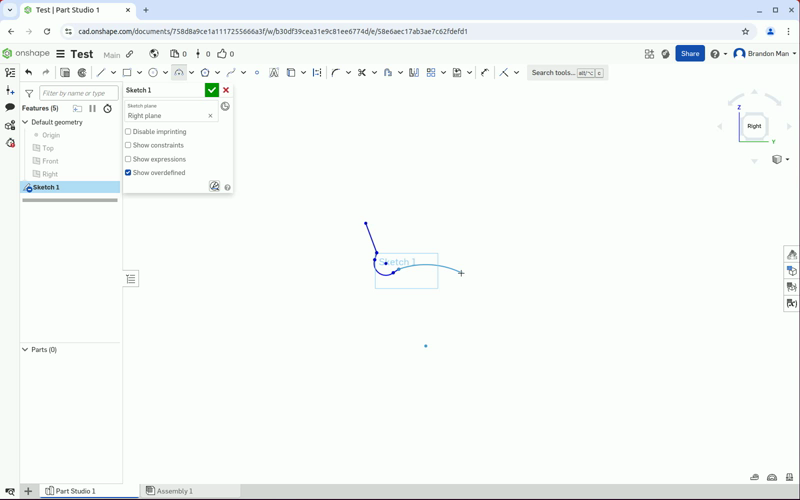
click(461, 272)
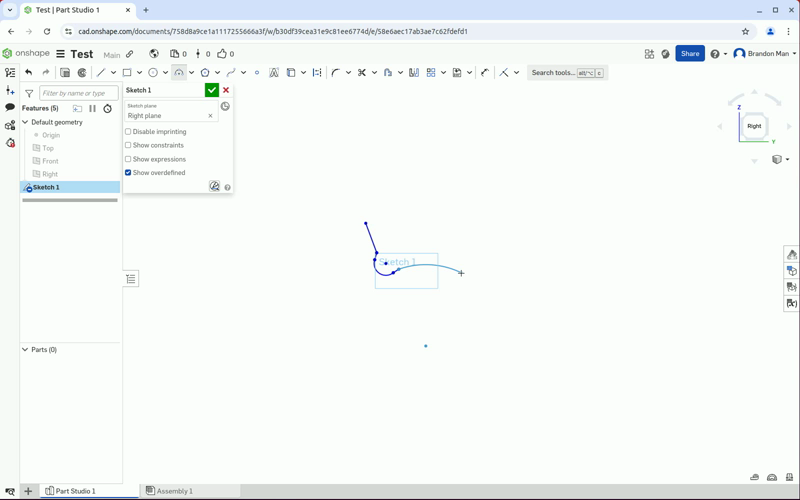
mouse_move(429, 280)
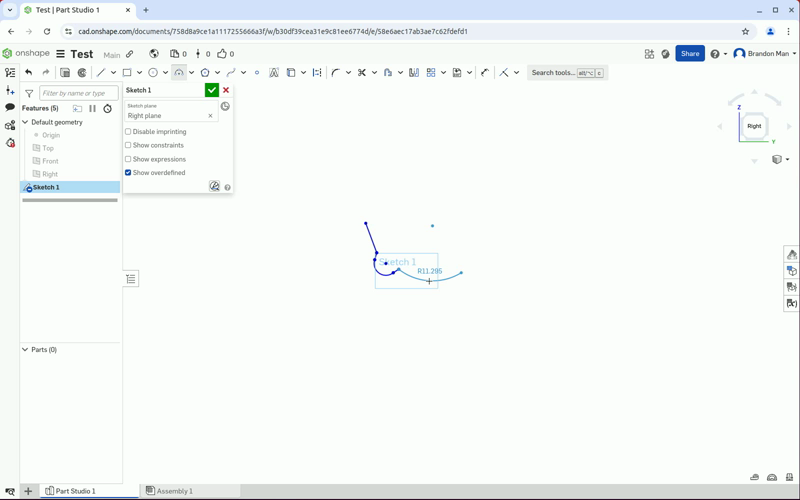
click(429, 280)
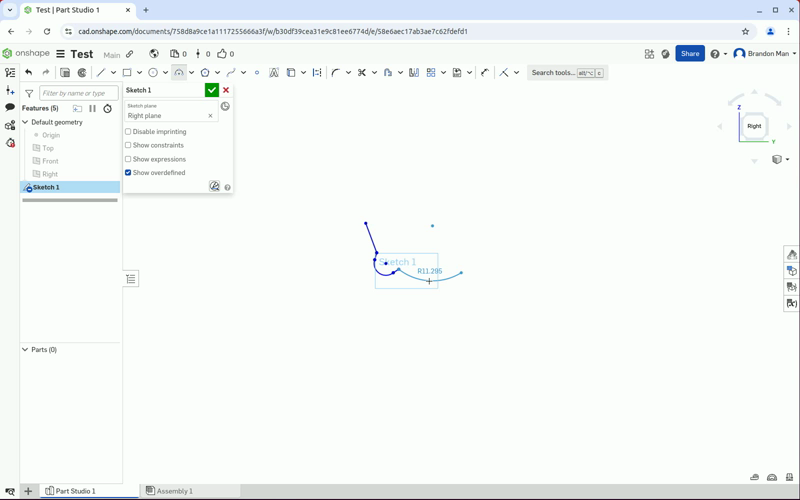
key_up(shift)
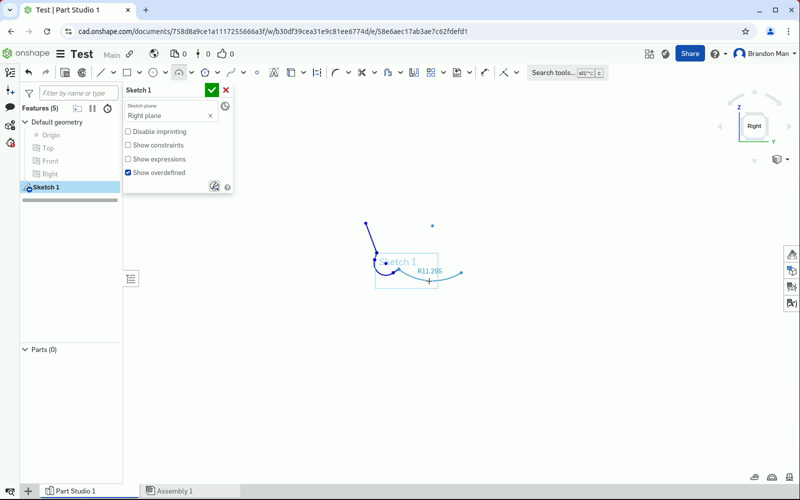
mouse_move(461, 272)
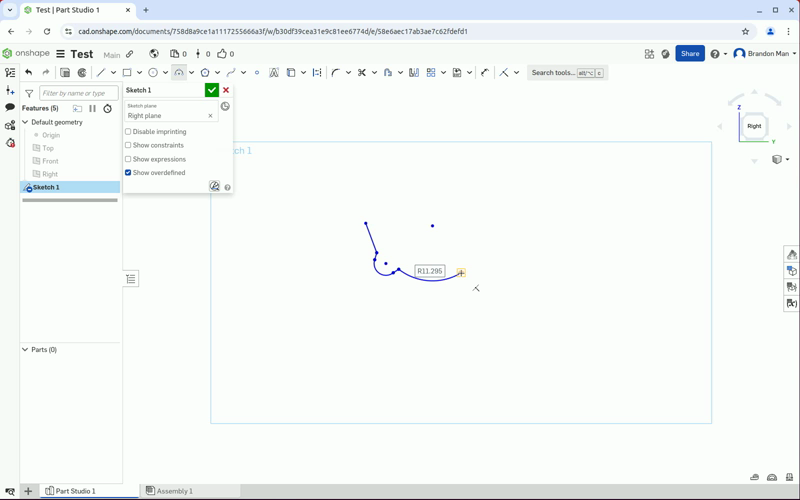
click(461, 272)
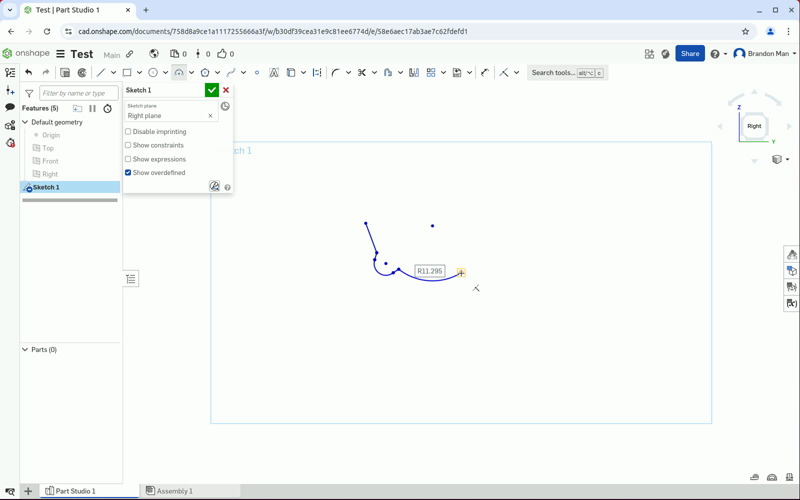
key_down(shift)
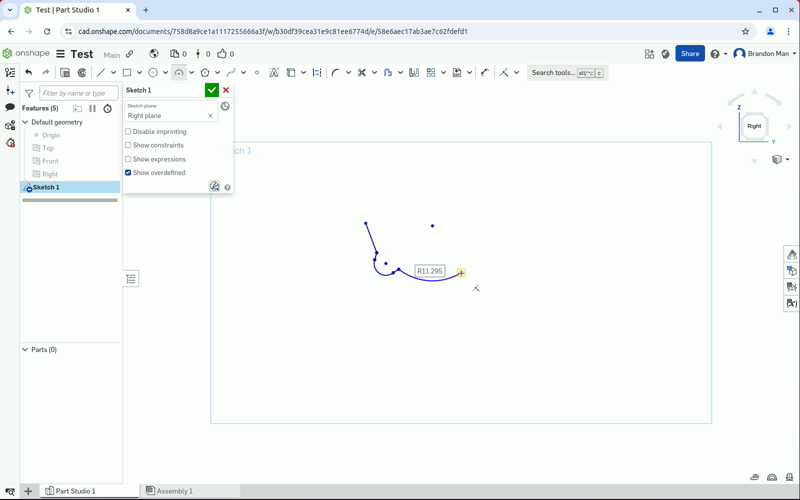
mouse_move(534, 276)
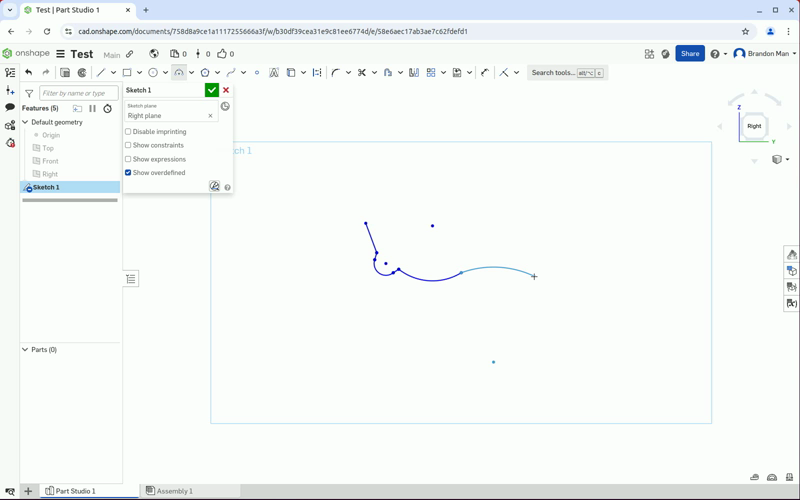
click(534, 276)
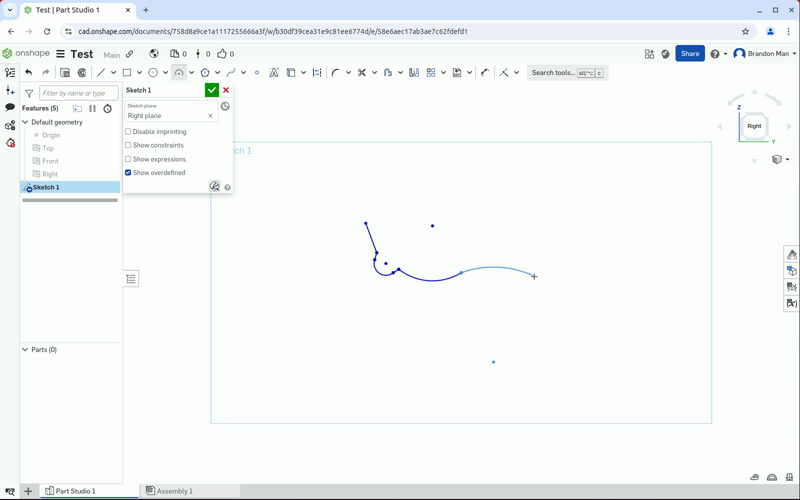
mouse_move(498, 267)
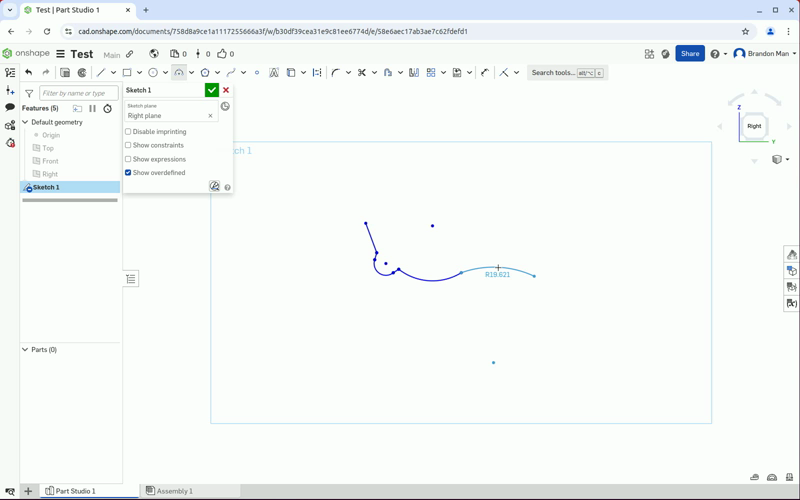
click(498, 267)
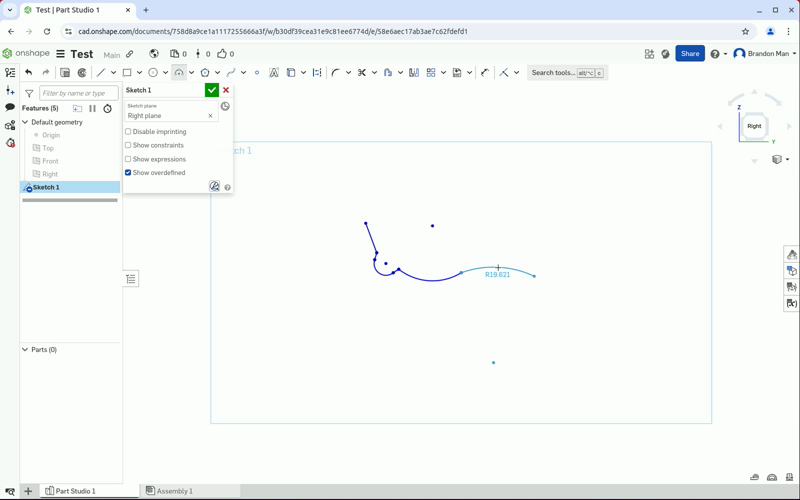
key_up(shift)
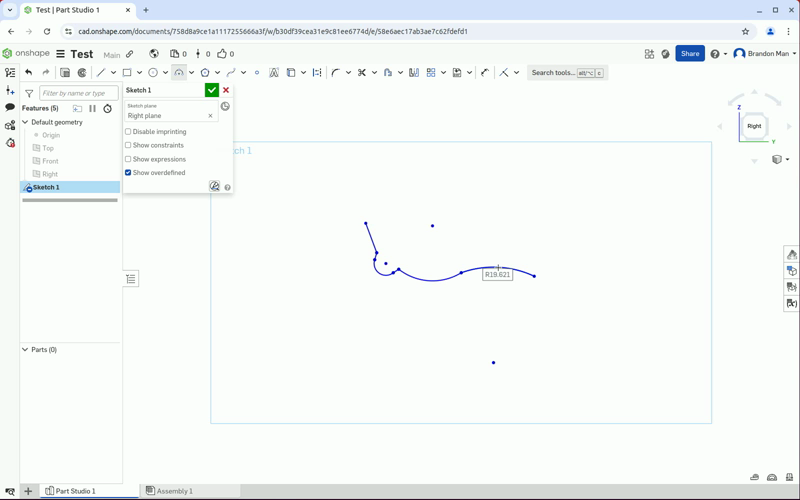
mouse_move(534, 276)
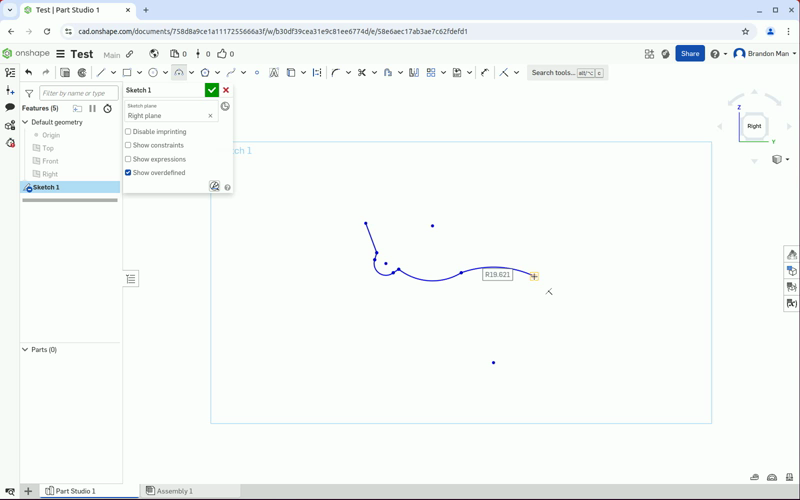
click(534, 276)
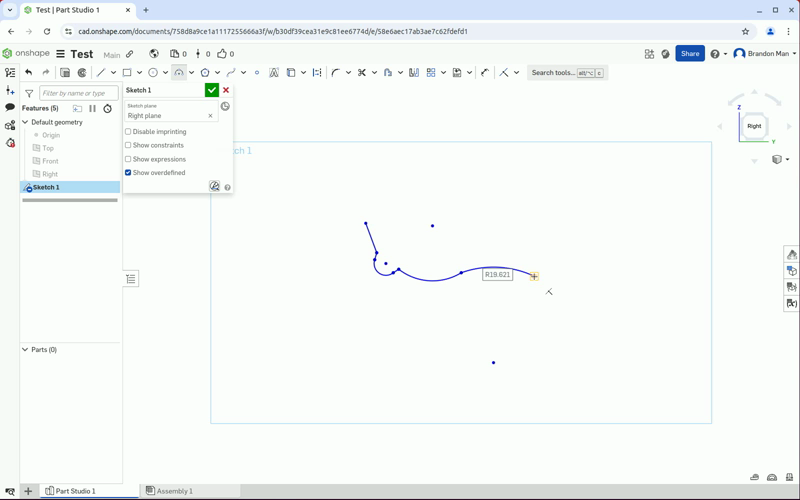
key_down(shift)
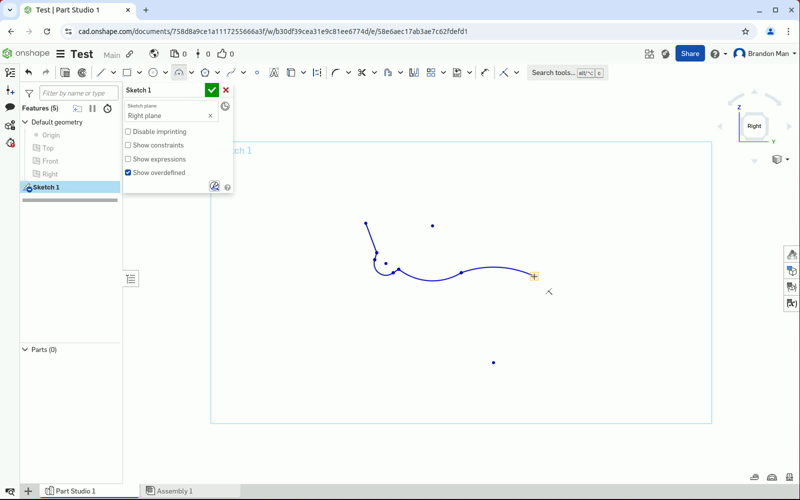
mouse_move(537, 269)
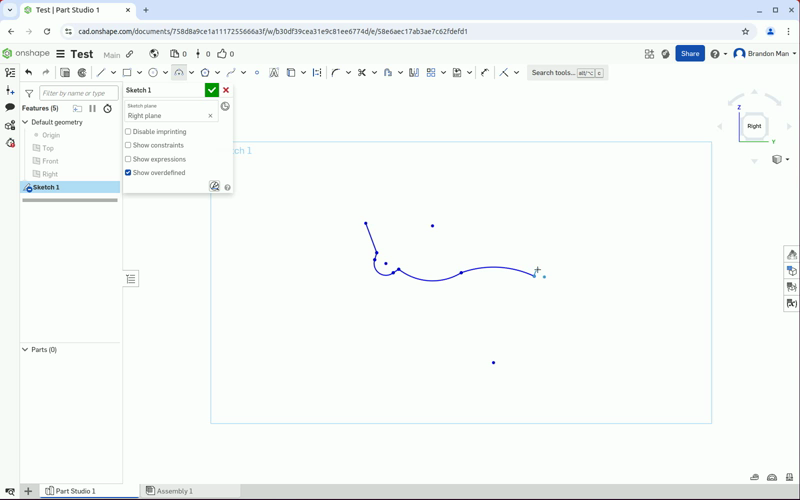
click(537, 269)
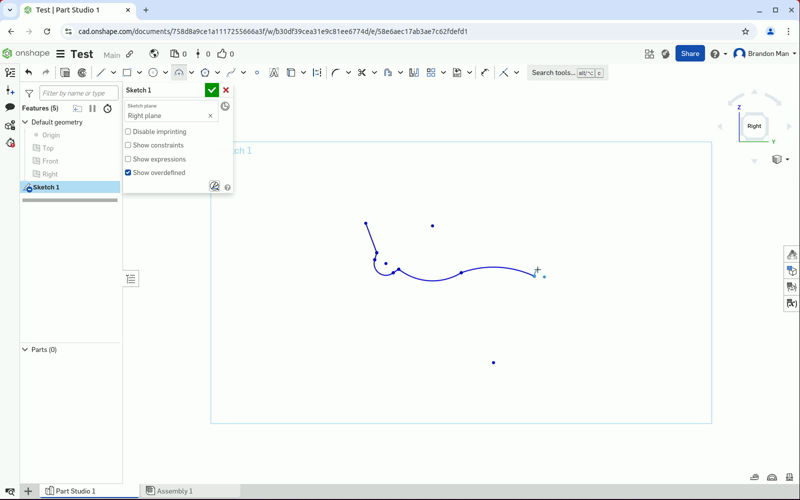
mouse_move(539, 274)
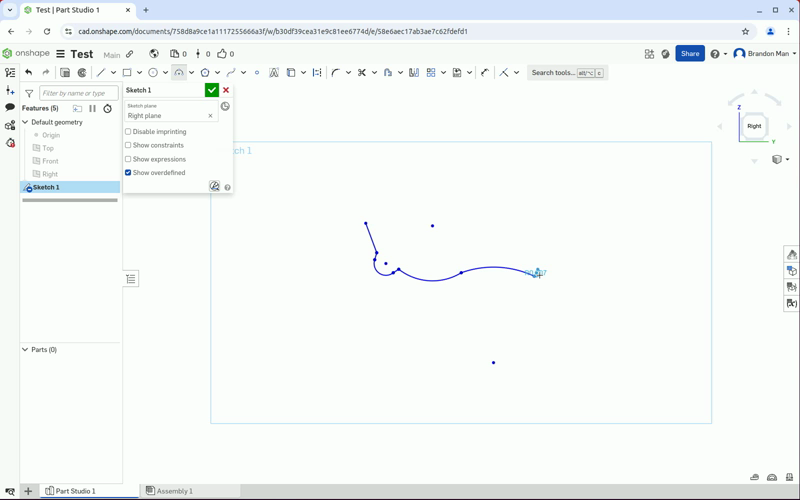
click(539, 274)
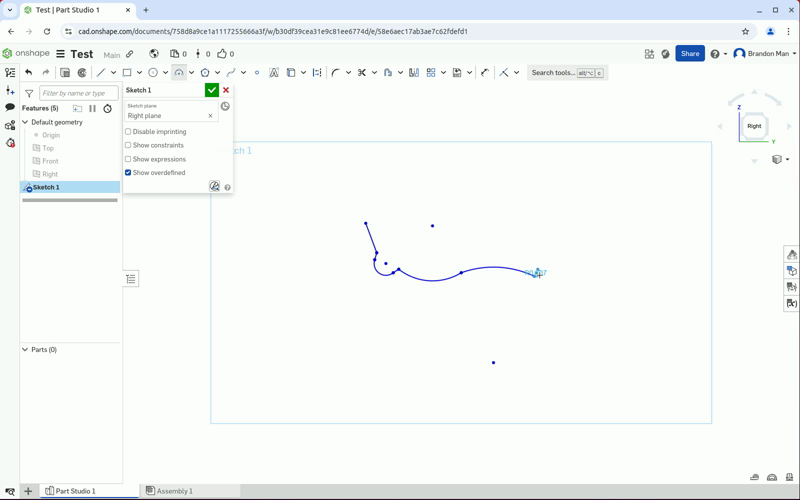
key_up(shift)
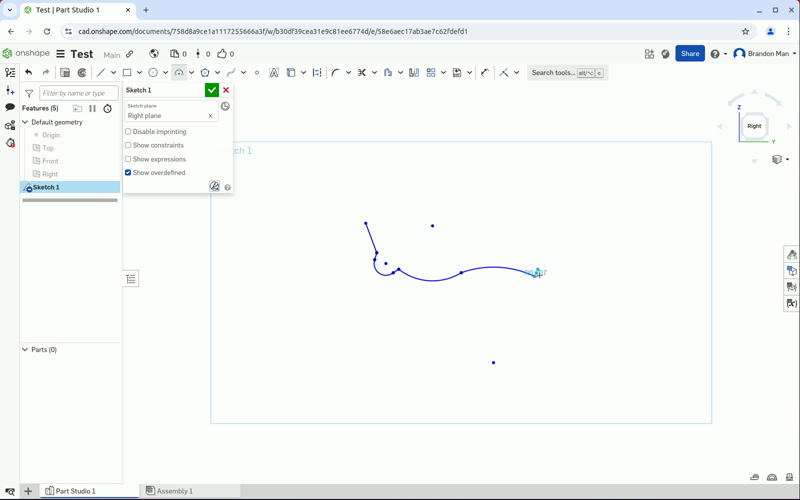
mouse_move(537, 269)
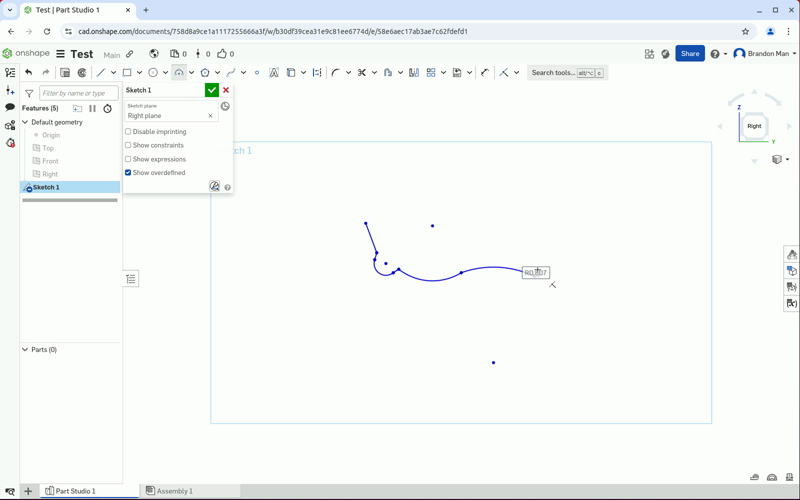
scroll(6)
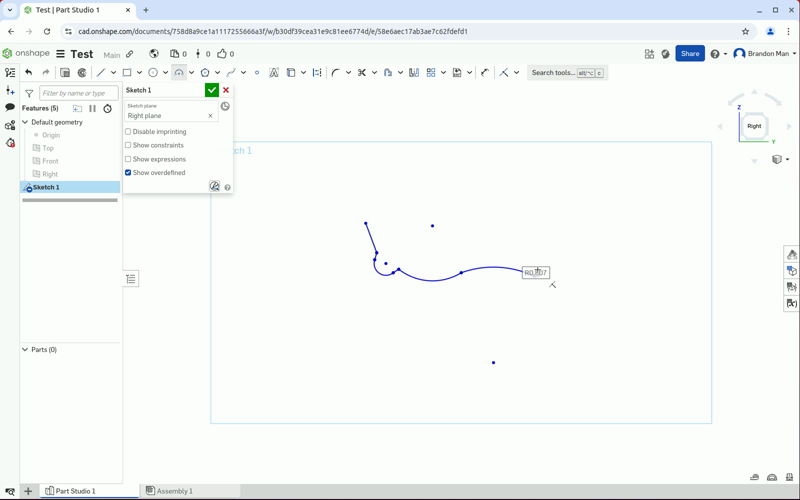
scroll(6)
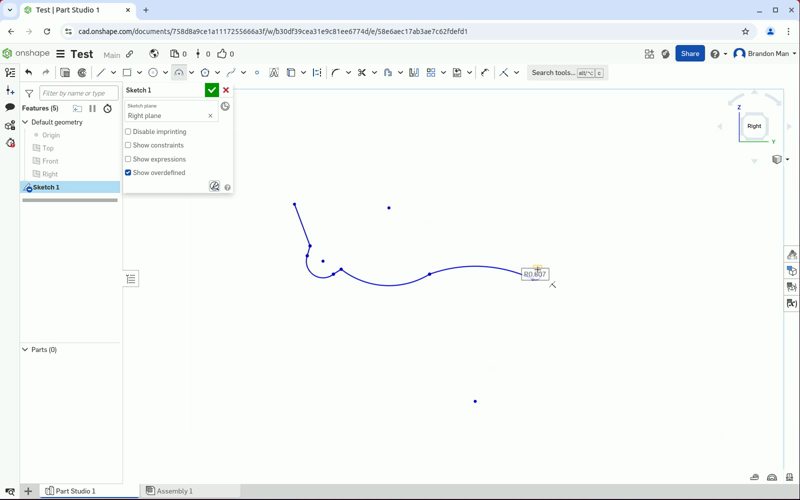
scroll(6)
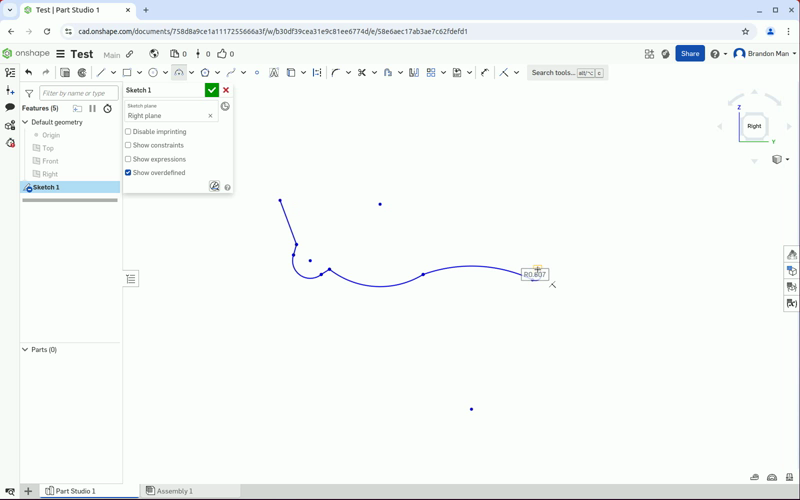
scroll(6)
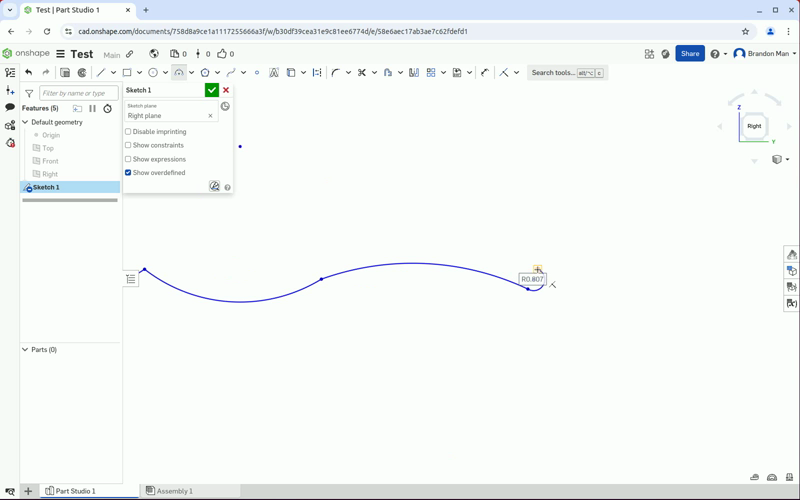
scroll(6)
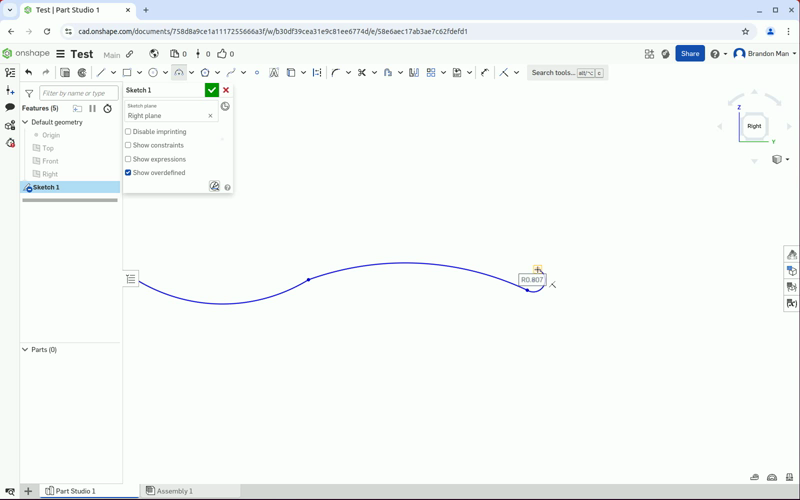
scroll(6)
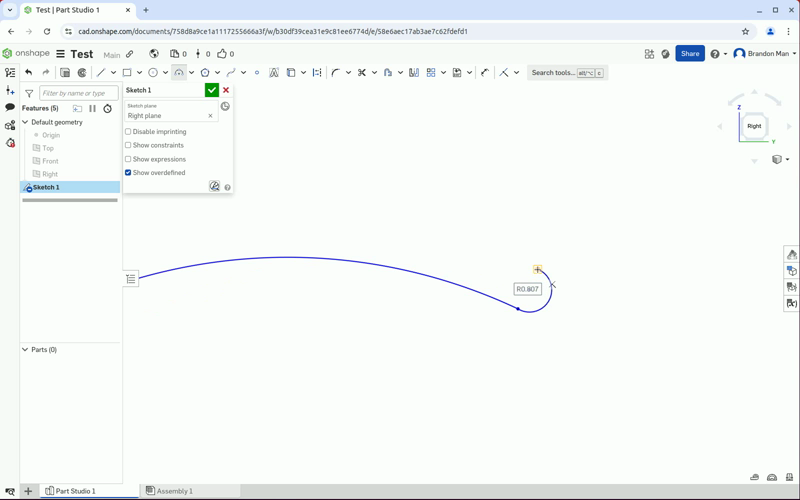
scroll(6)
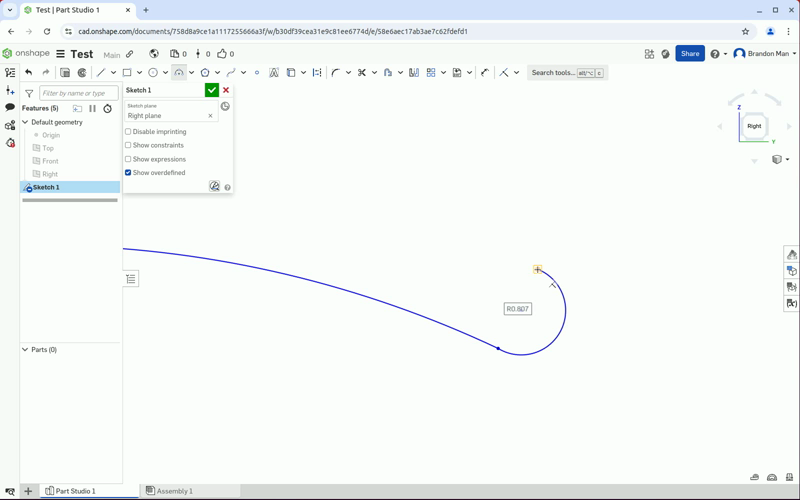
click(537, 269)
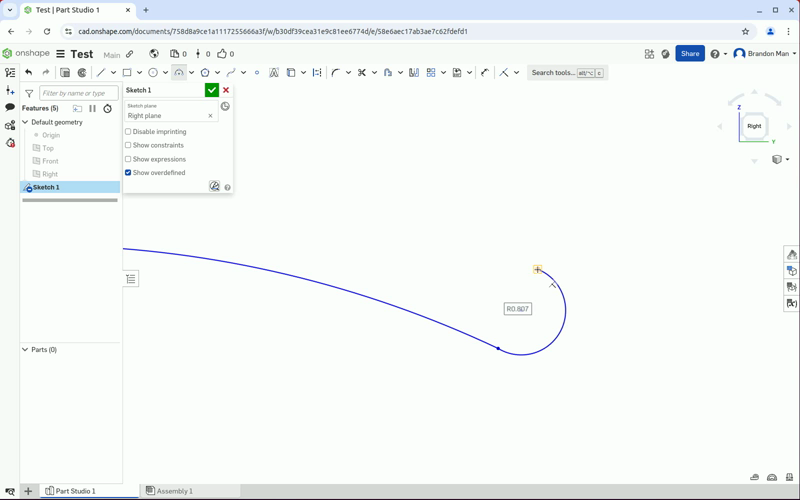
scroll(-6)
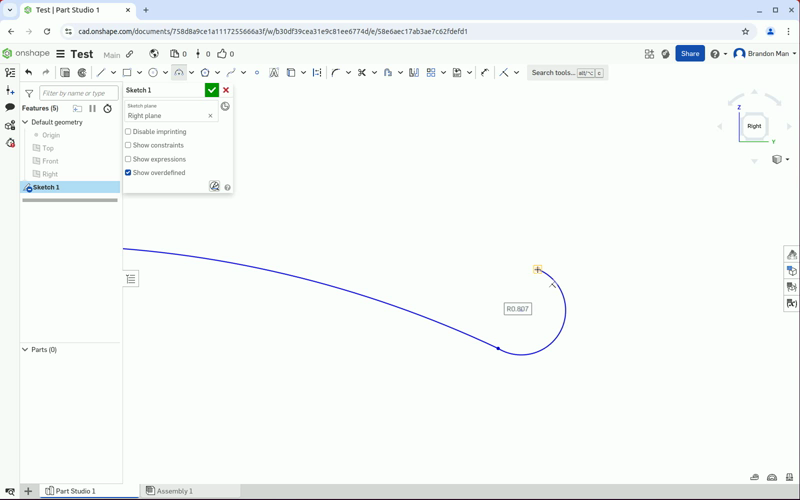
scroll(-6)
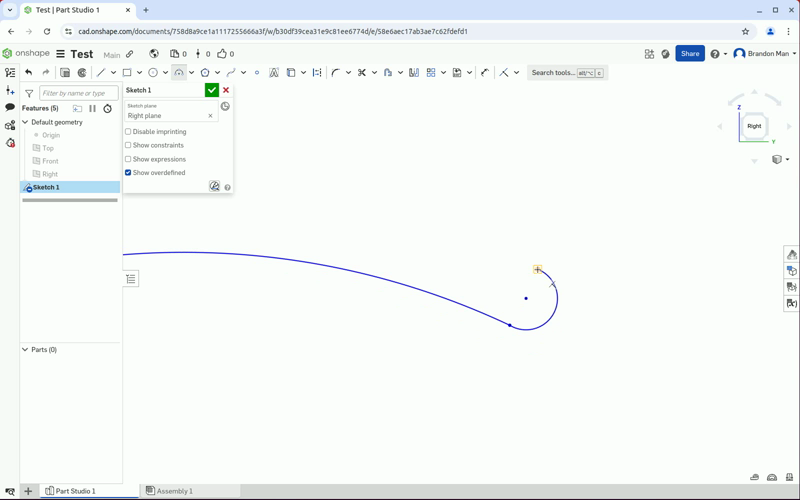
scroll(-6)
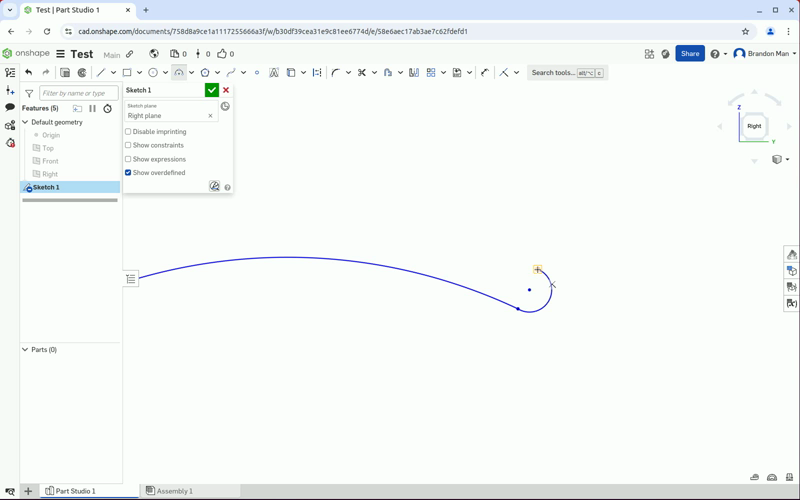
scroll(-6)
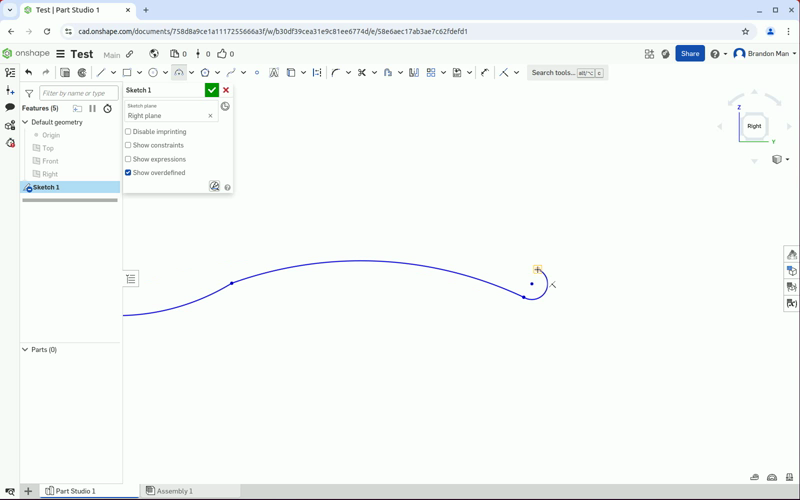
scroll(-6)
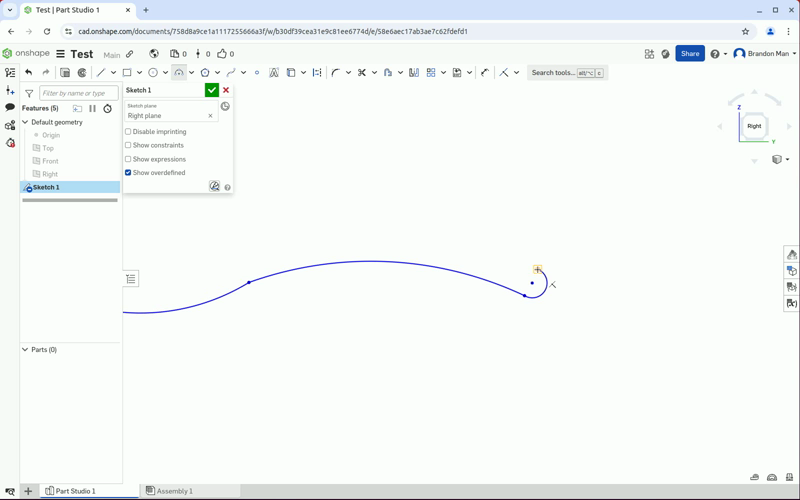
scroll(-6)
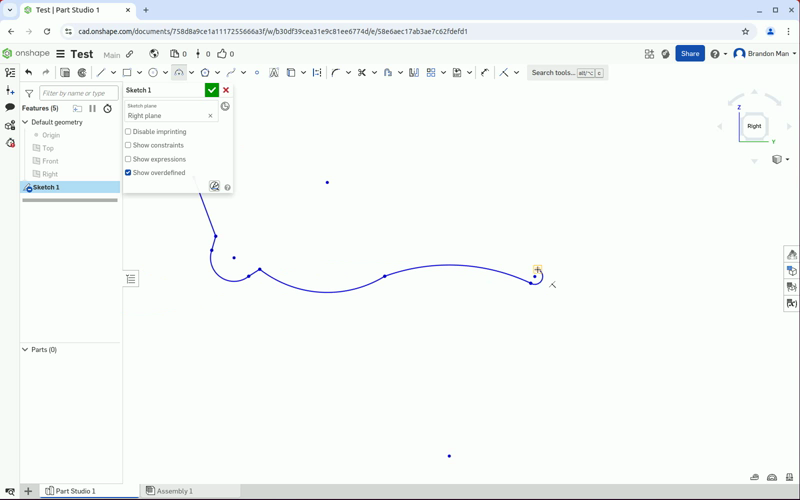
scroll(-6)
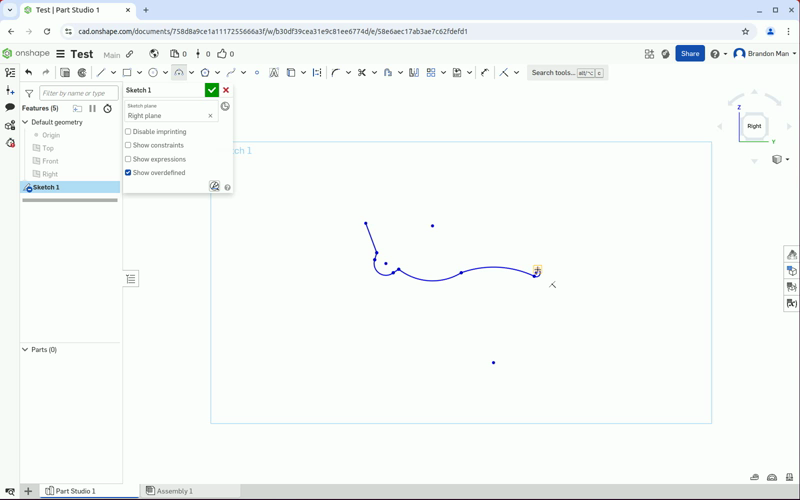
key_down(shift)
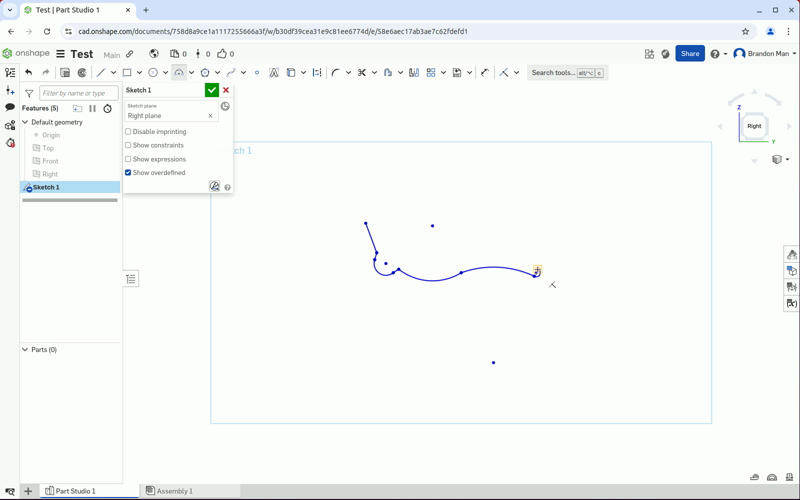
mouse_move(486, 245)
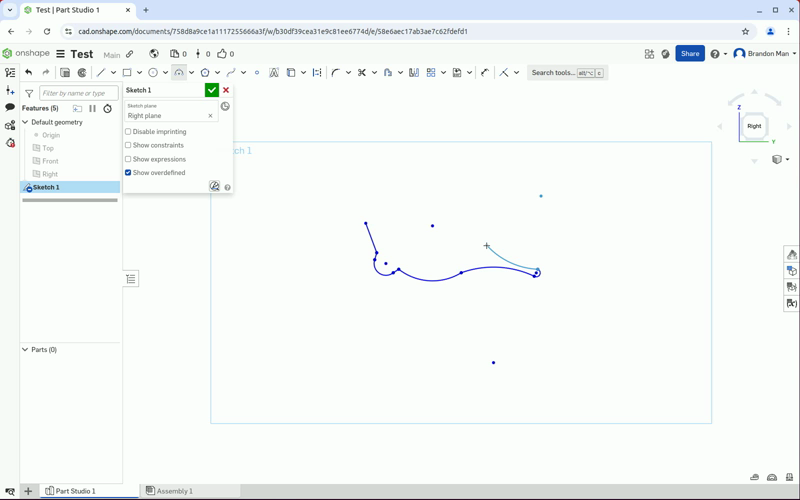
click(486, 245)
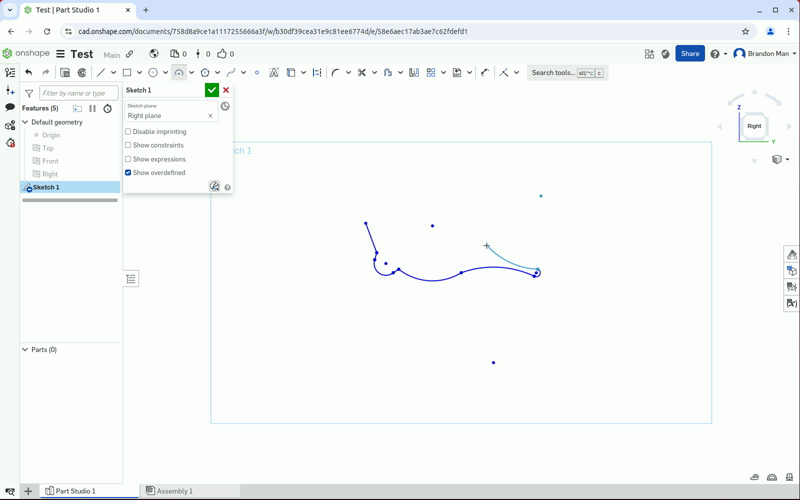
mouse_move(512, 255)
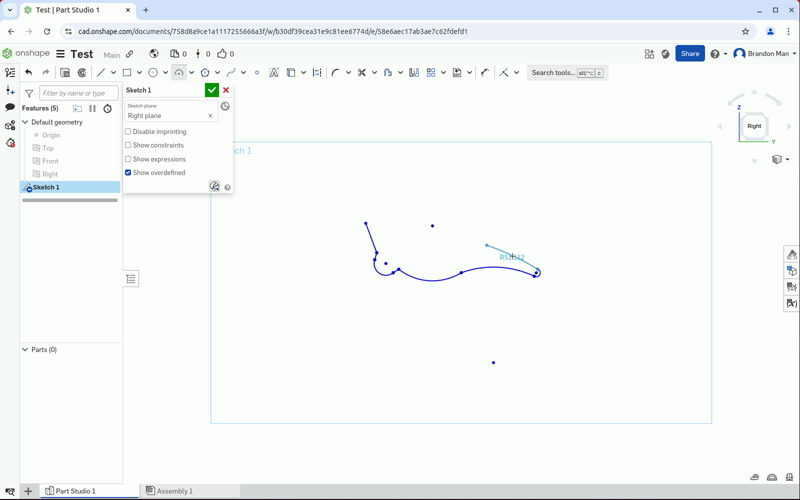
click(512, 255)
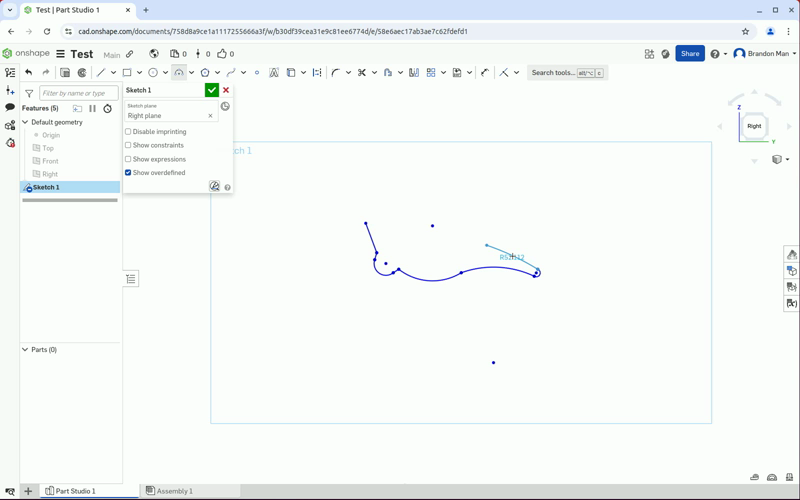
key_up(shift)
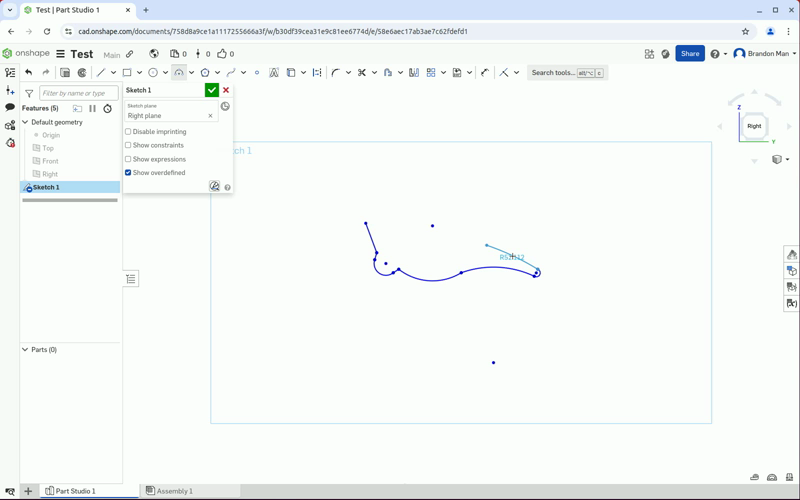
mouse_move(486, 245)
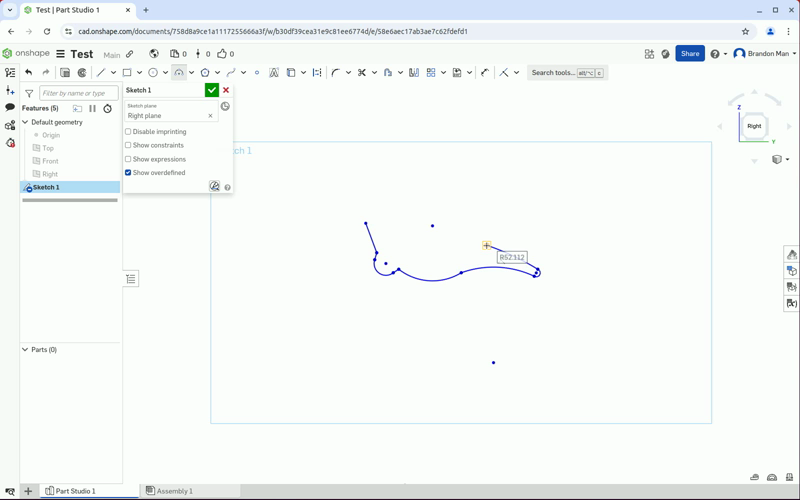
click(486, 245)
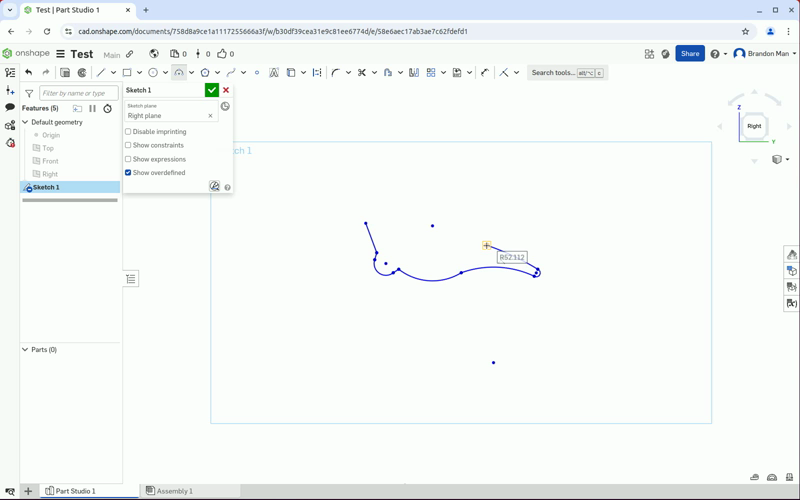
key_down(shift)
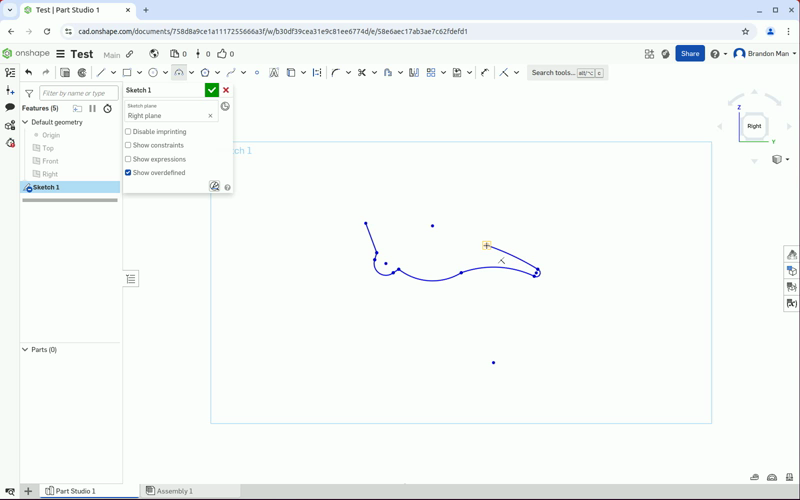
mouse_move(435, 237)
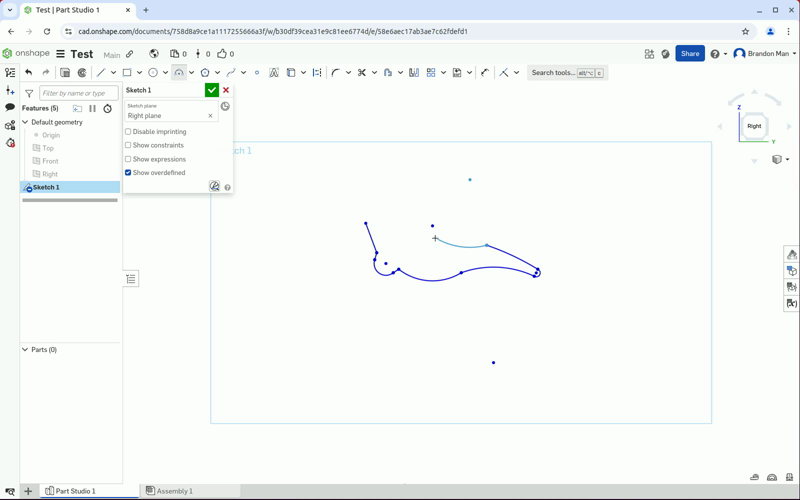
click(435, 237)
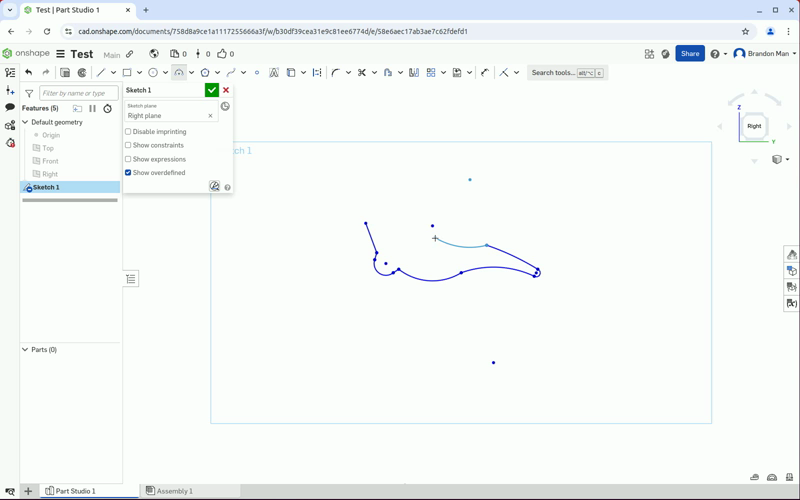
mouse_move(461, 237)
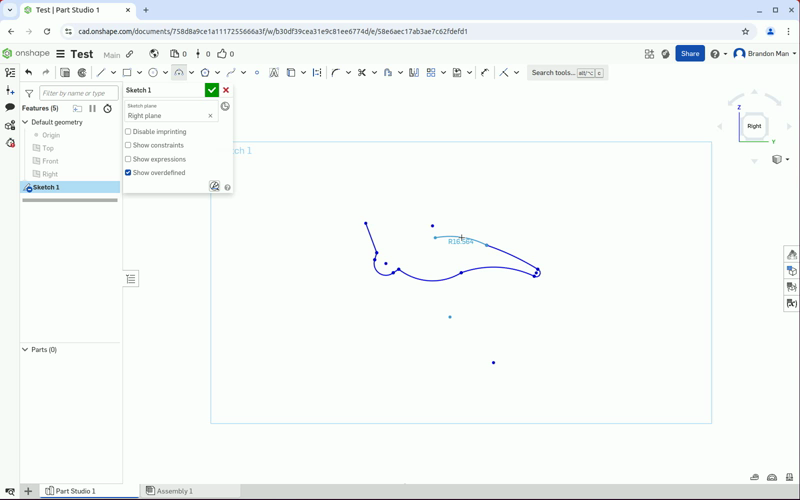
click(461, 237)
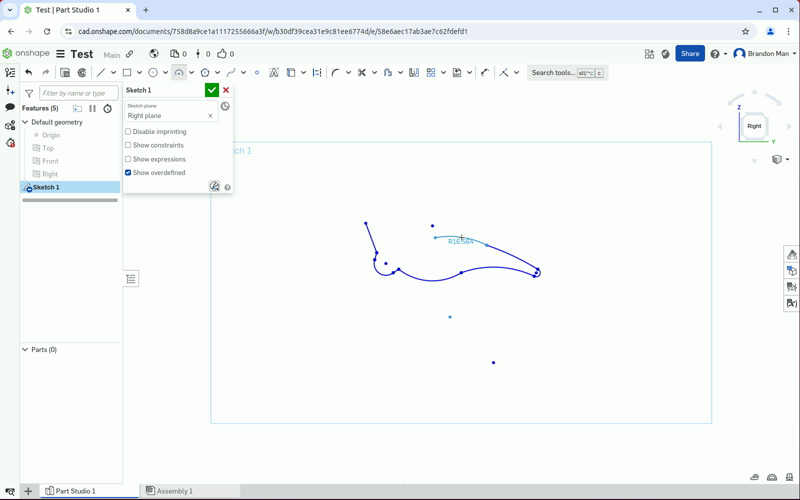
key_up(shift)
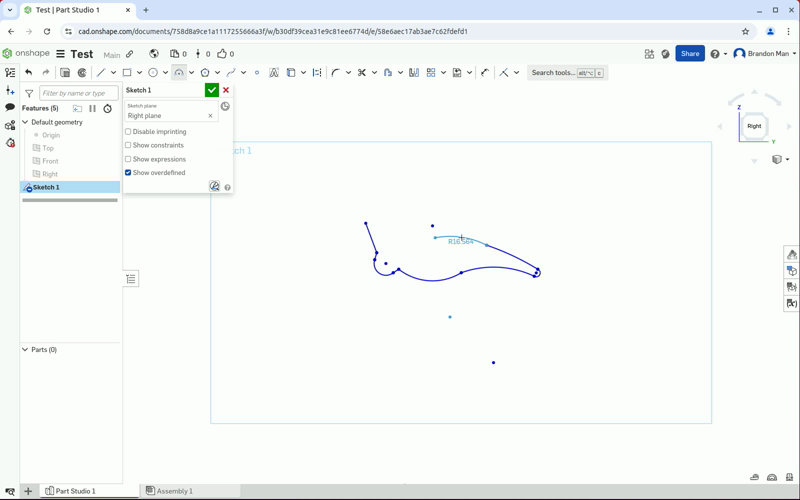
mouse_move(435, 237)
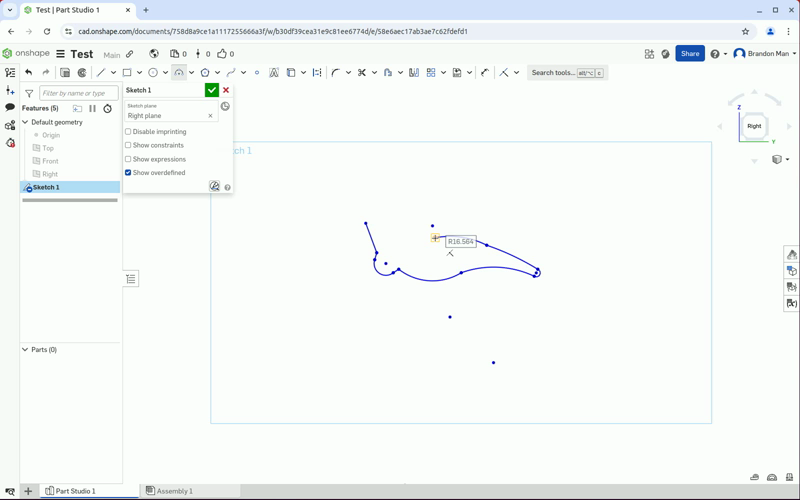
click(435, 237)
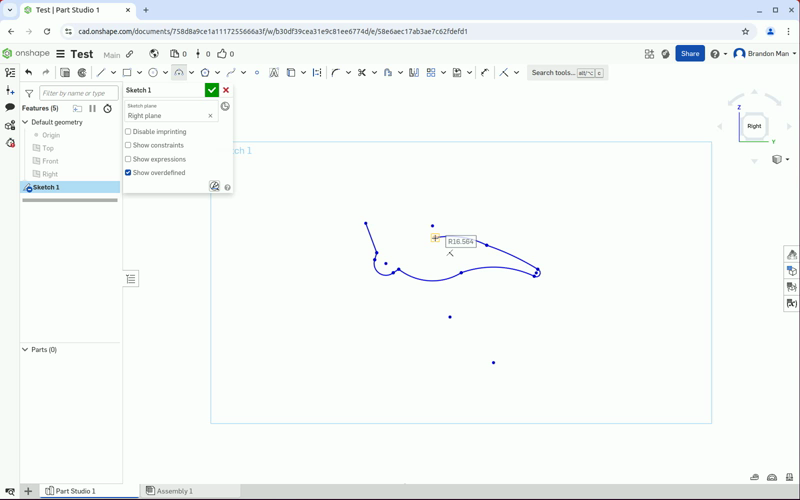
key_down(shift)
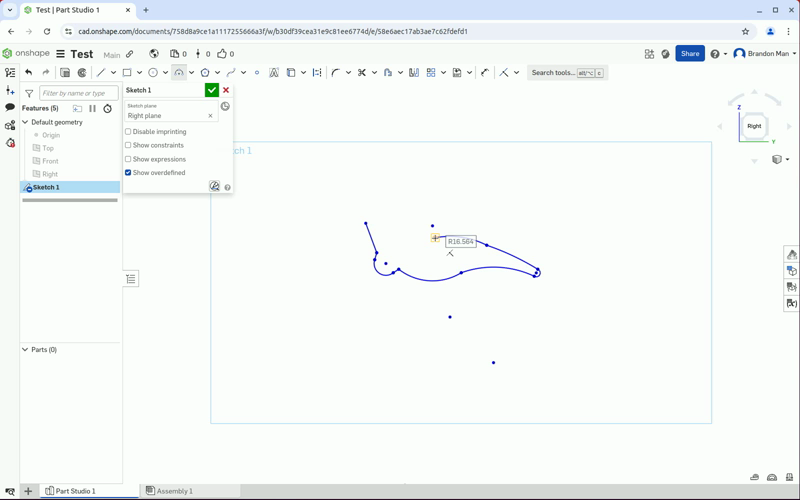
mouse_move(369, 217)
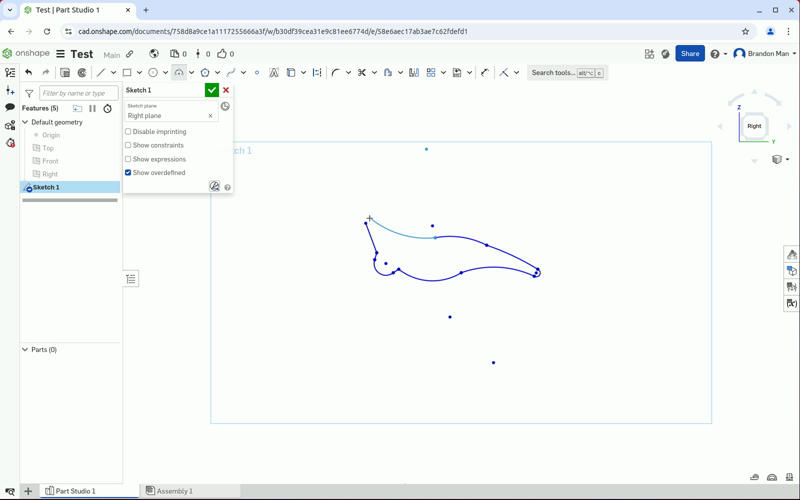
click(369, 217)
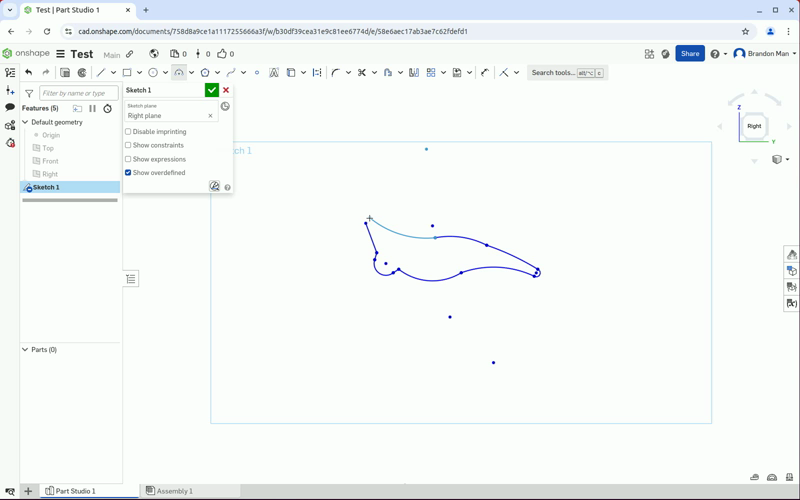
mouse_move(406, 215)
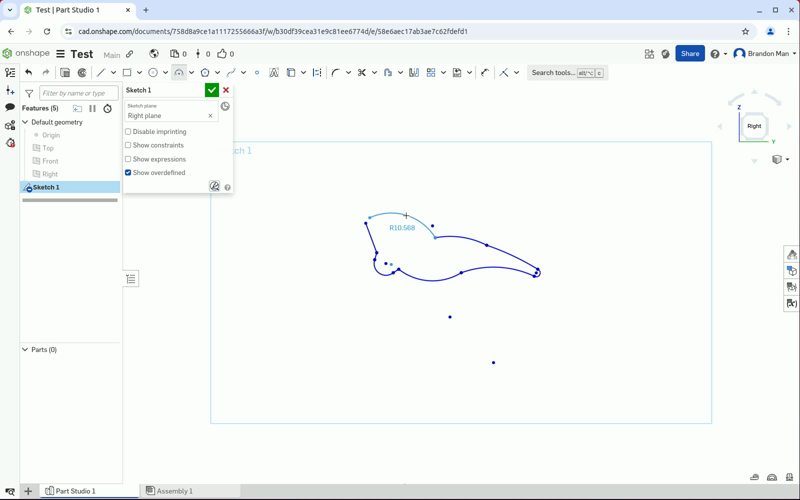
click(406, 215)
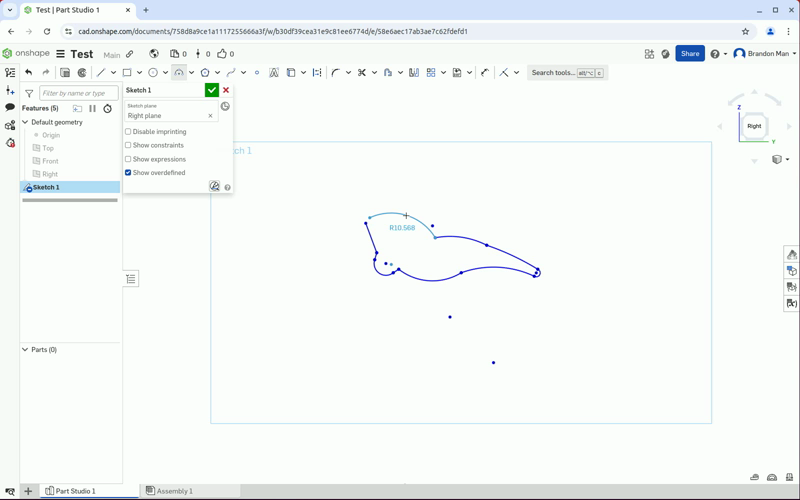
key_up(shift)
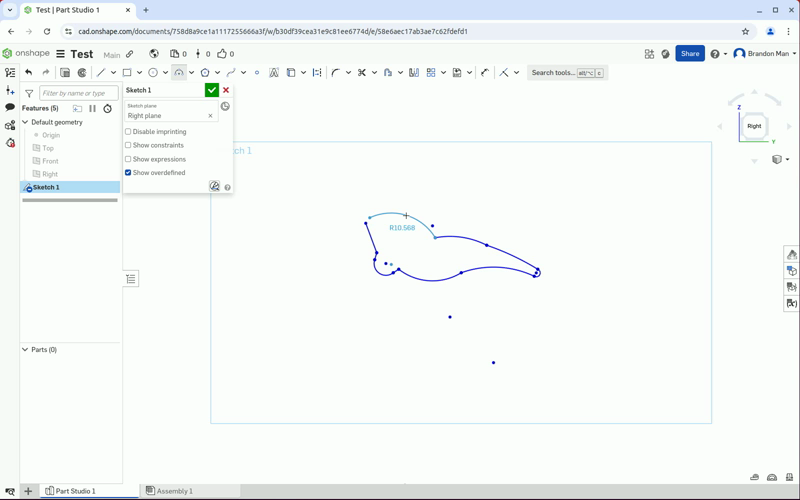
mouse_move(369, 217)
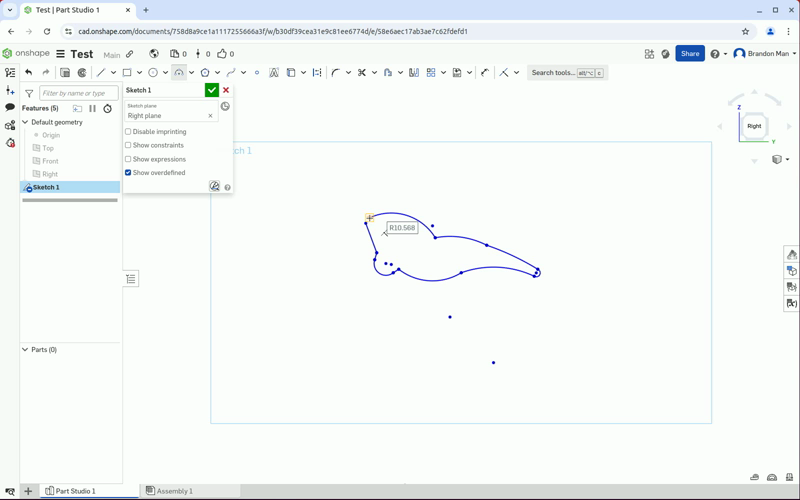
click(369, 217)
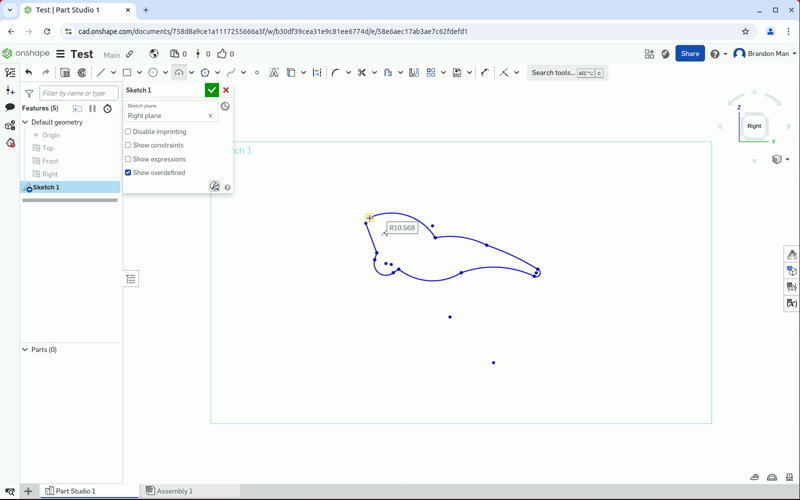
mouse_move(365, 223)
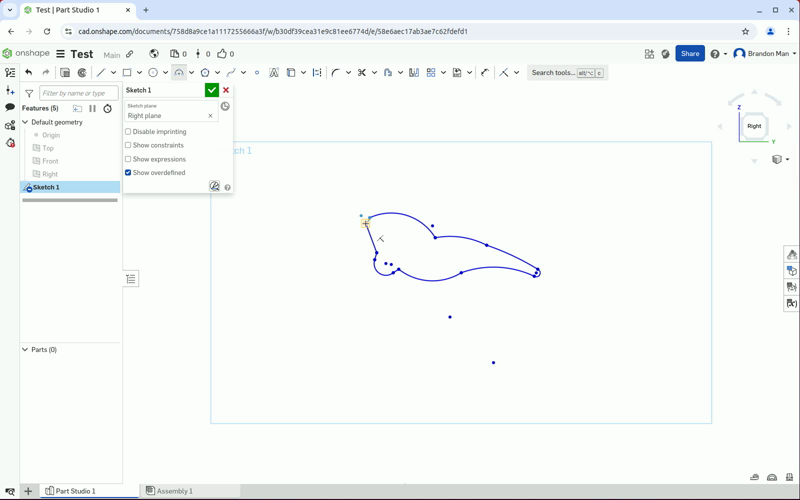
scroll(6)
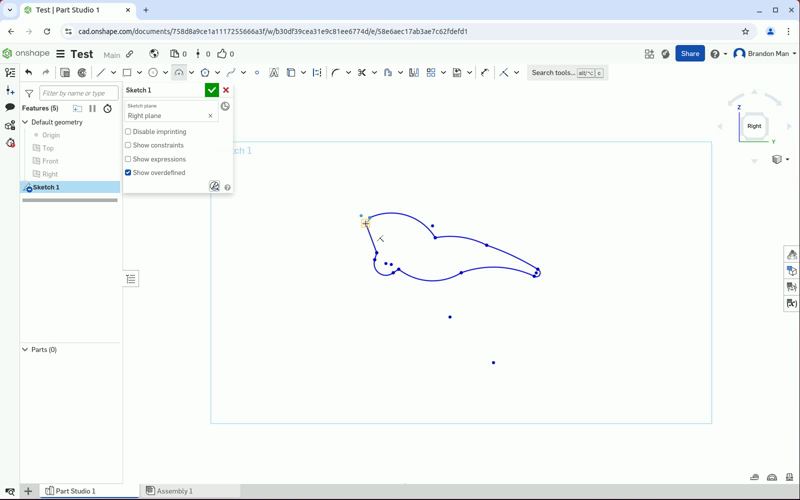
scroll(6)
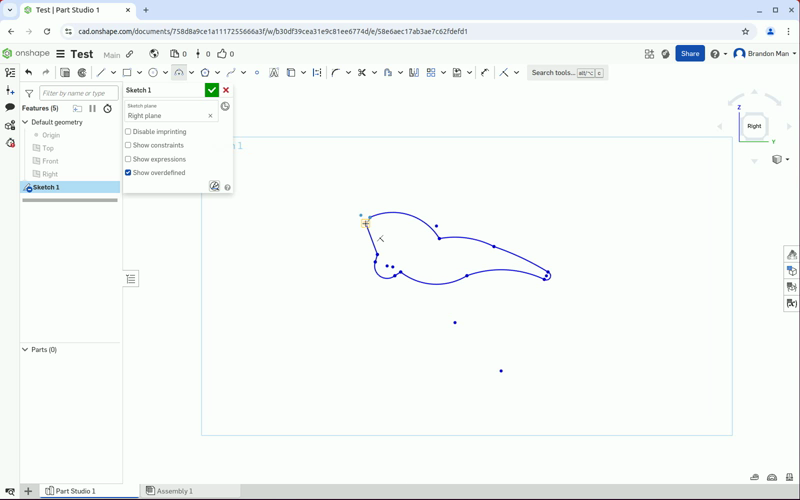
scroll(6)
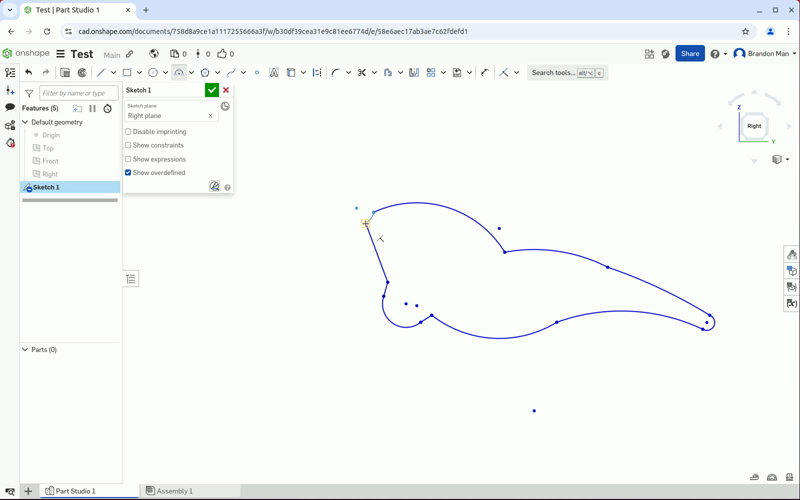
scroll(6)
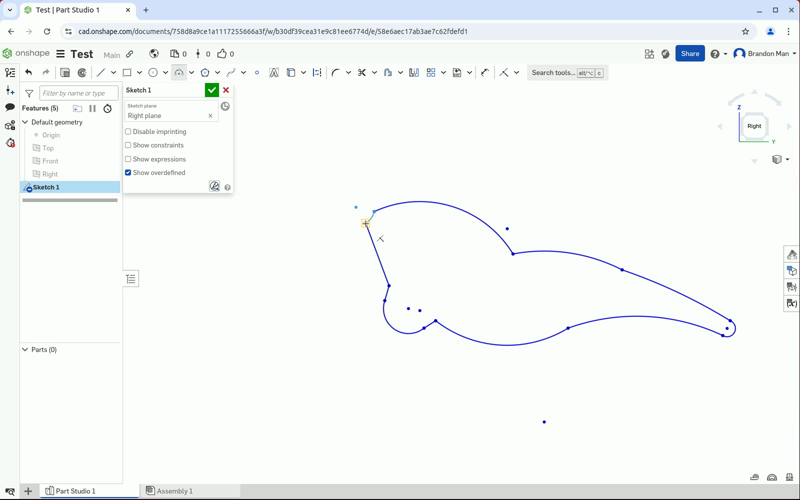
scroll(6)
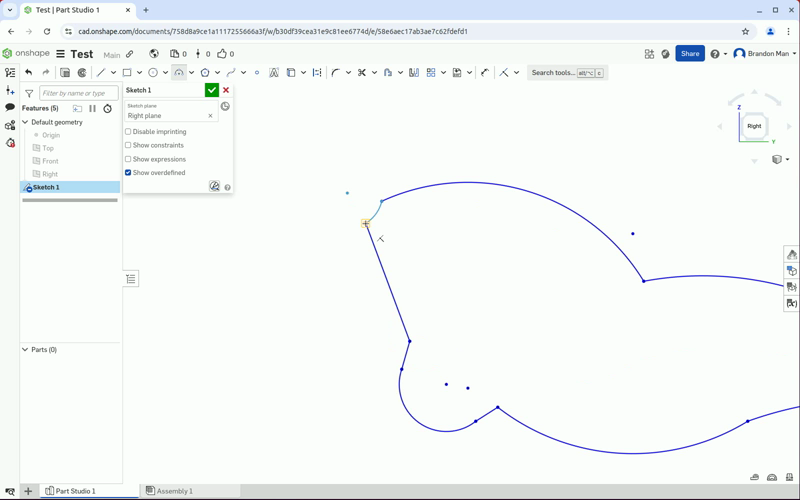
scroll(6)
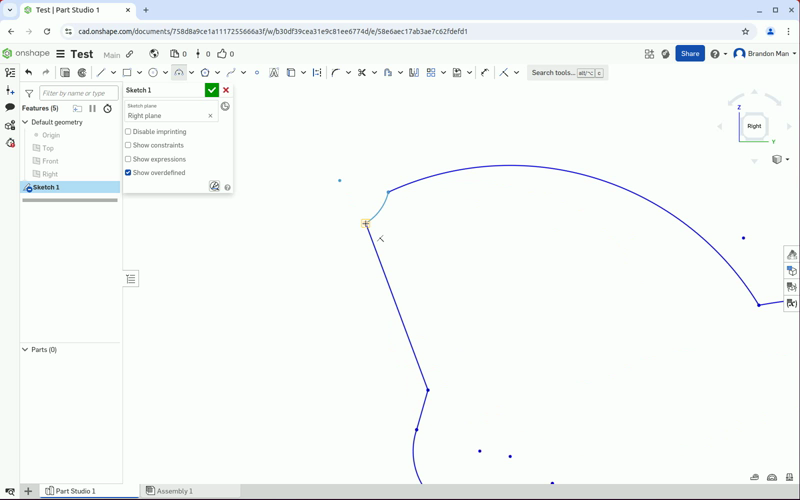
scroll(6)
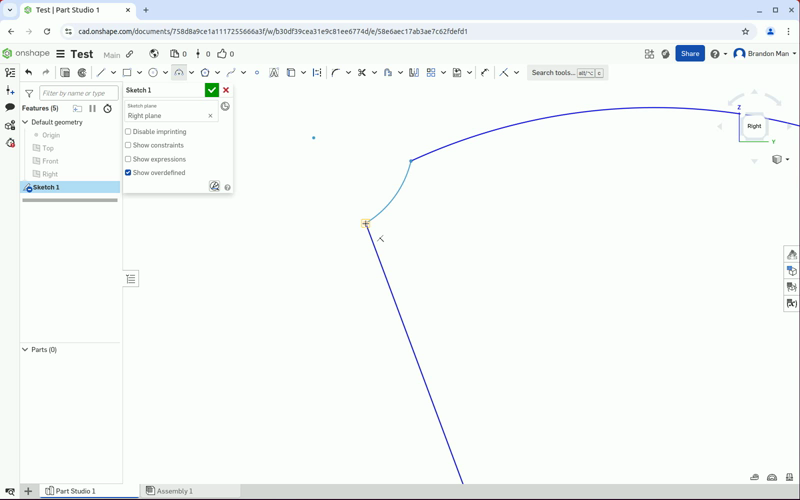
click(365, 223)
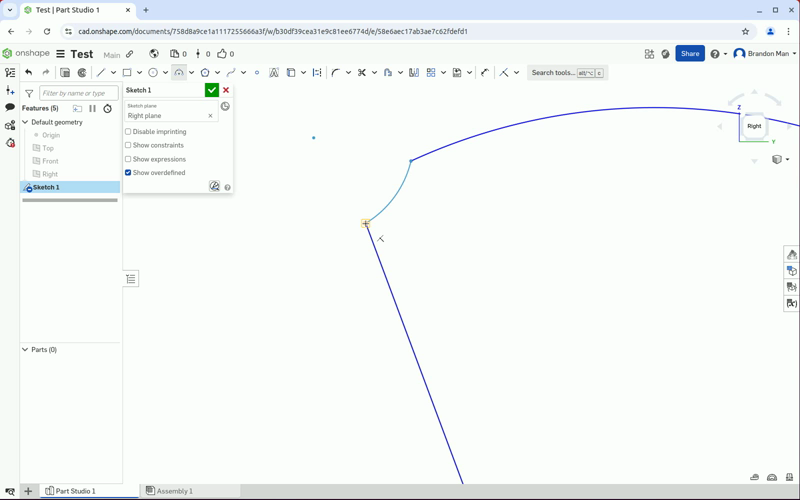
scroll(-6)
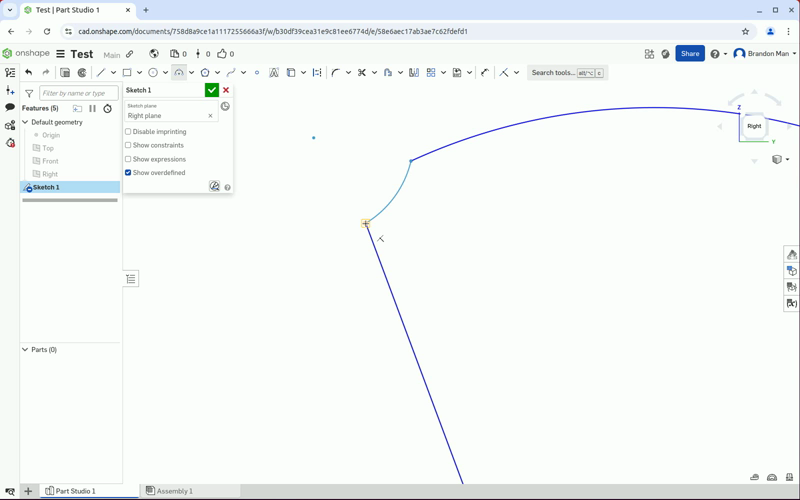
scroll(-6)
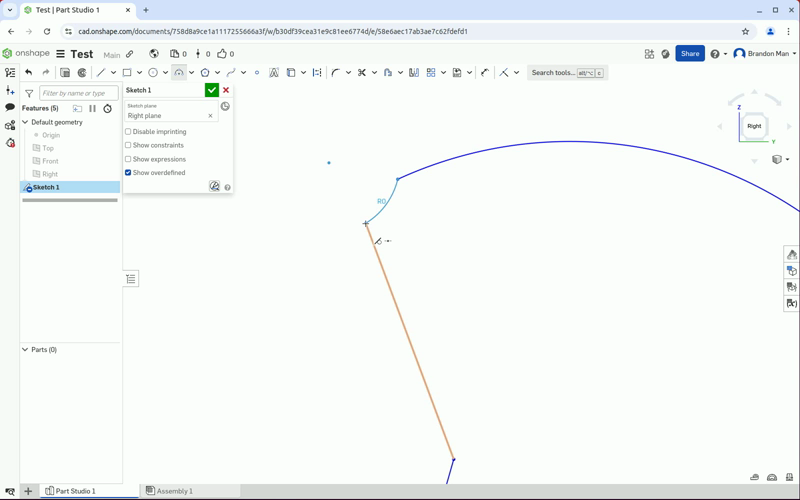
scroll(-6)
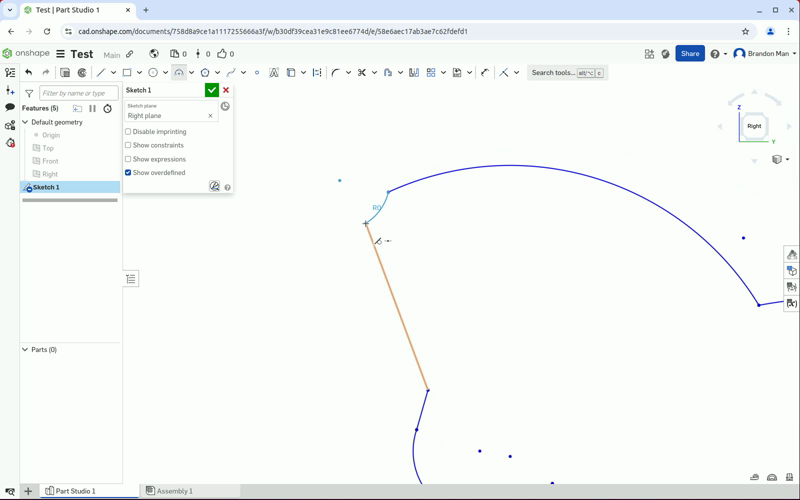
scroll(-6)
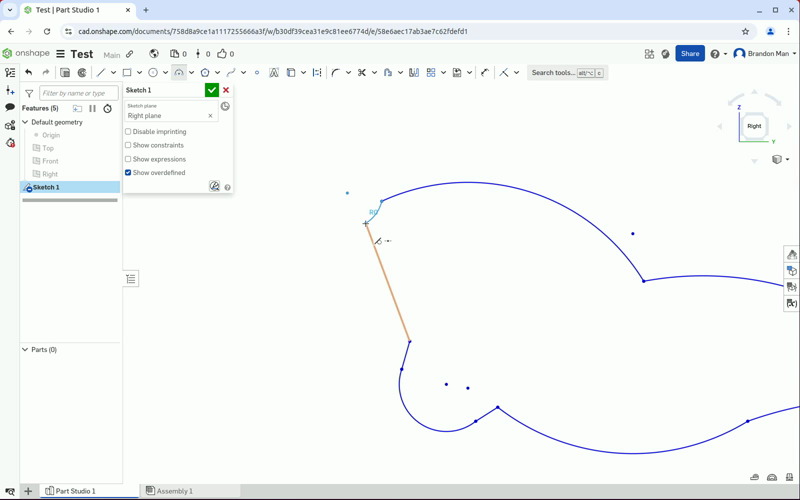
scroll(-6)
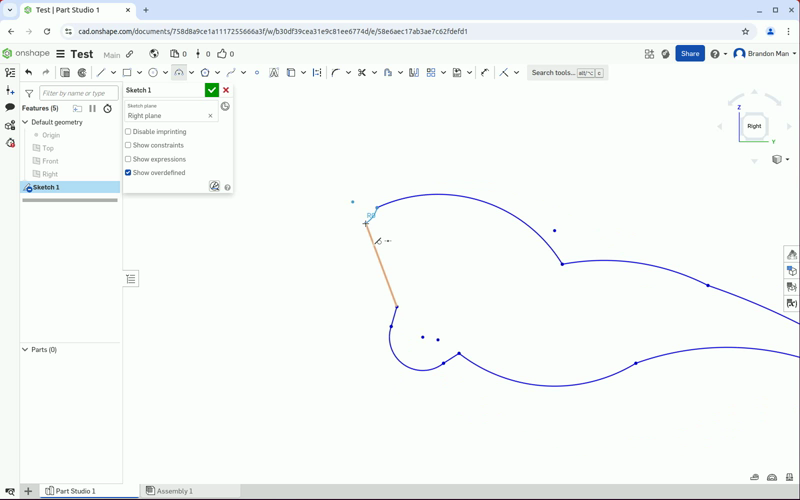
scroll(-6)
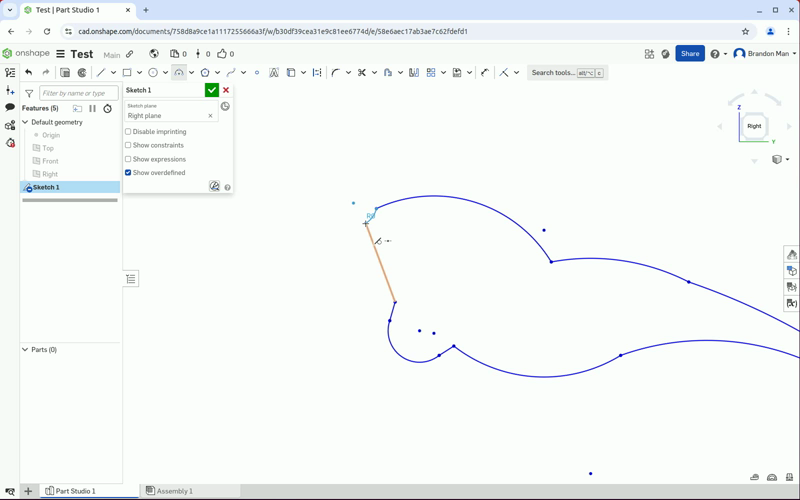
scroll(-6)
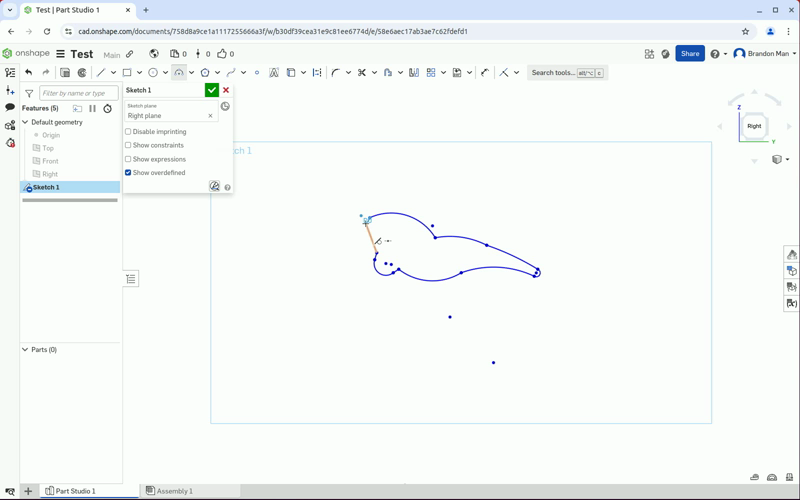
key_down(shift)
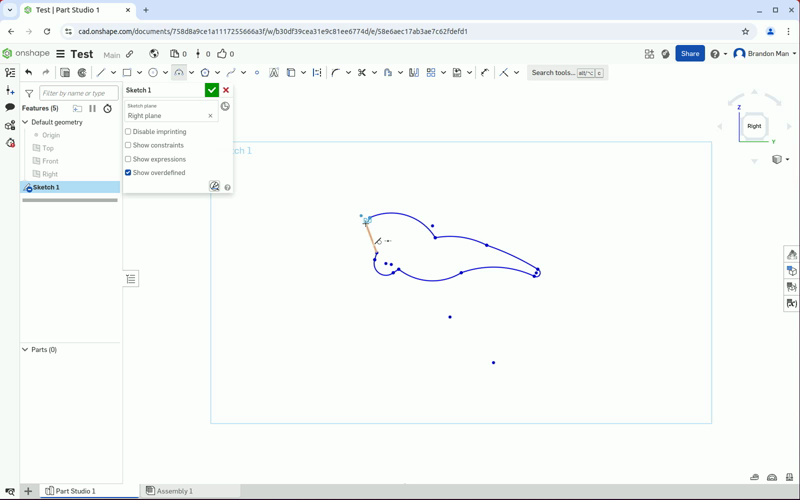
mouse_move(366, 219)
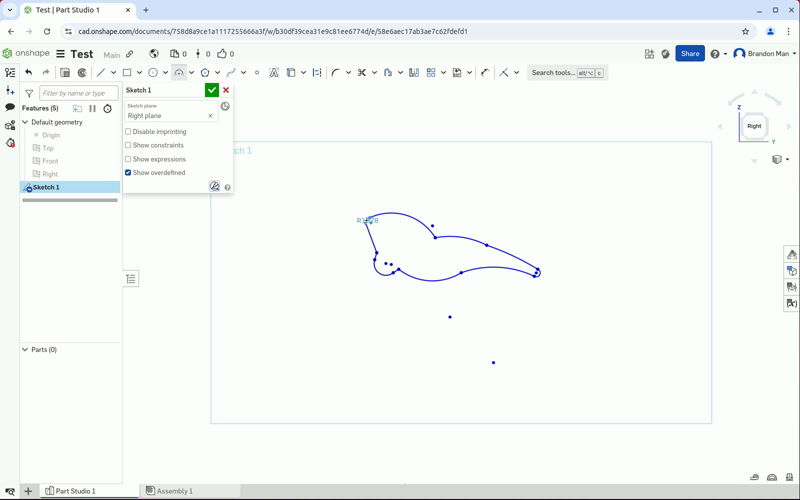
scroll(6)
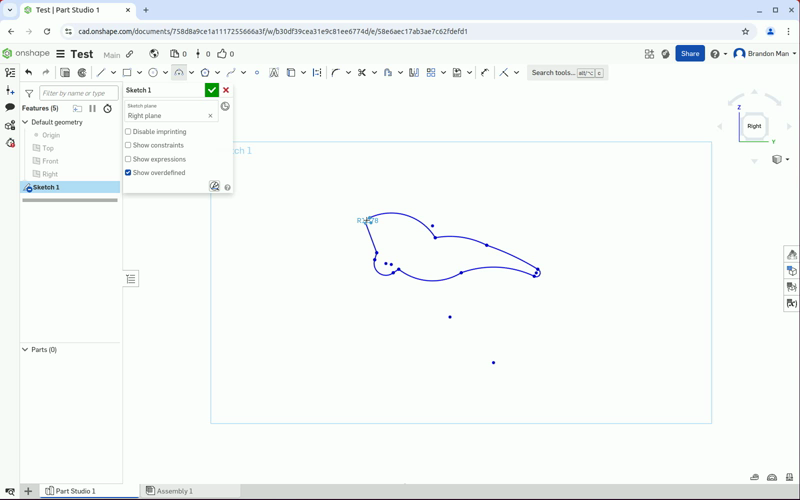
scroll(6)
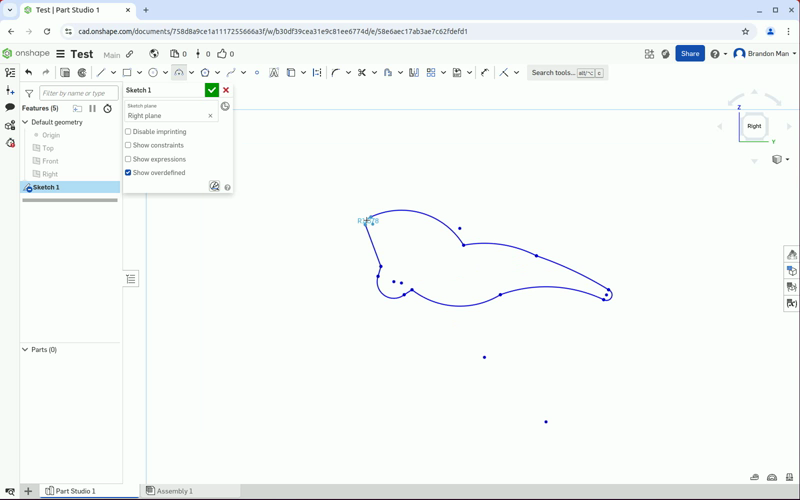
scroll(6)
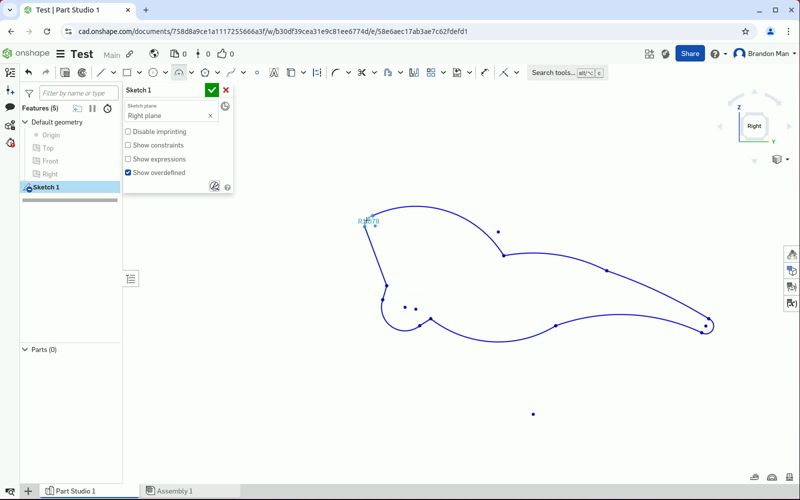
scroll(6)
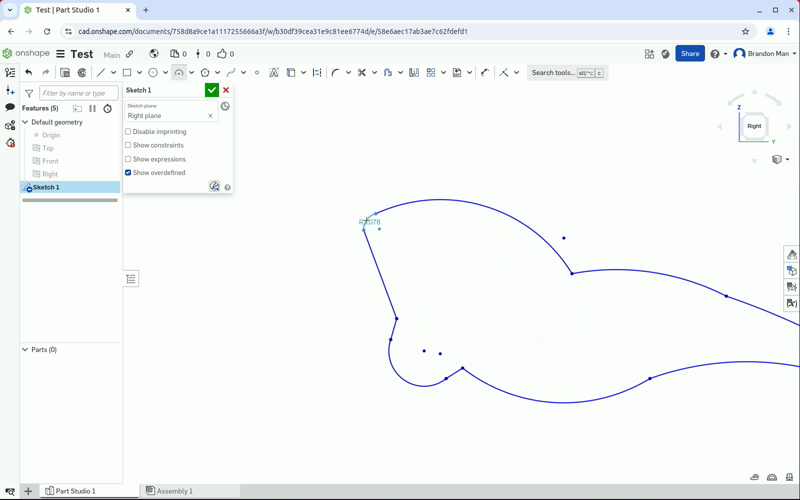
scroll(6)
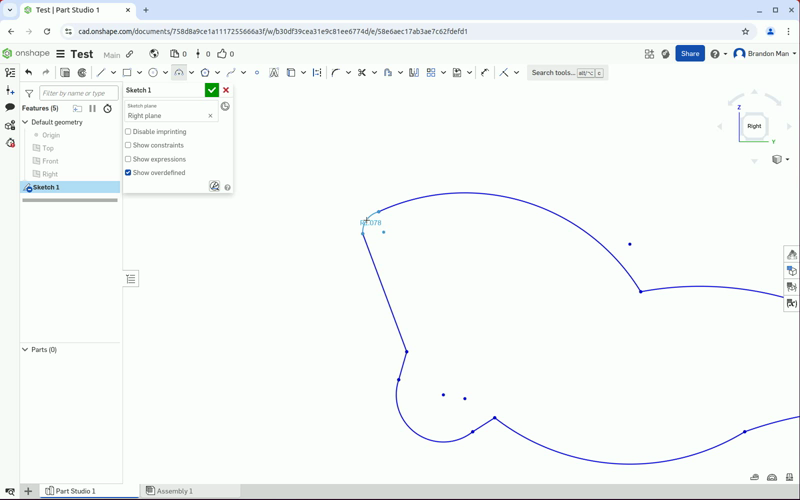
scroll(6)
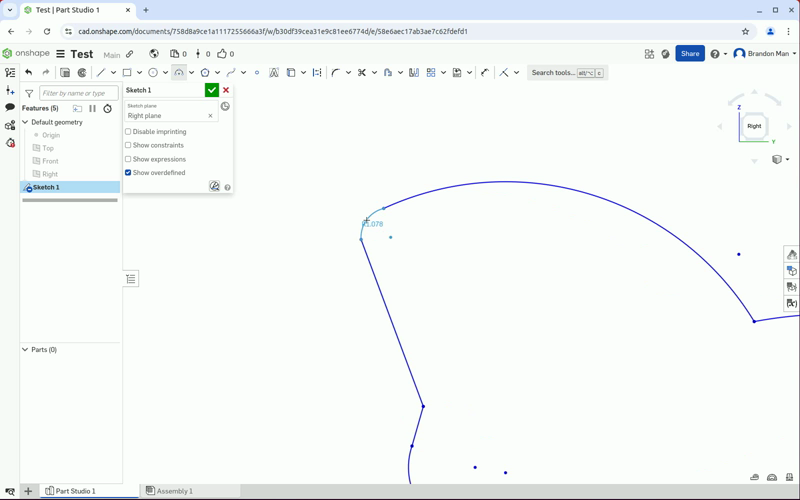
scroll(6)
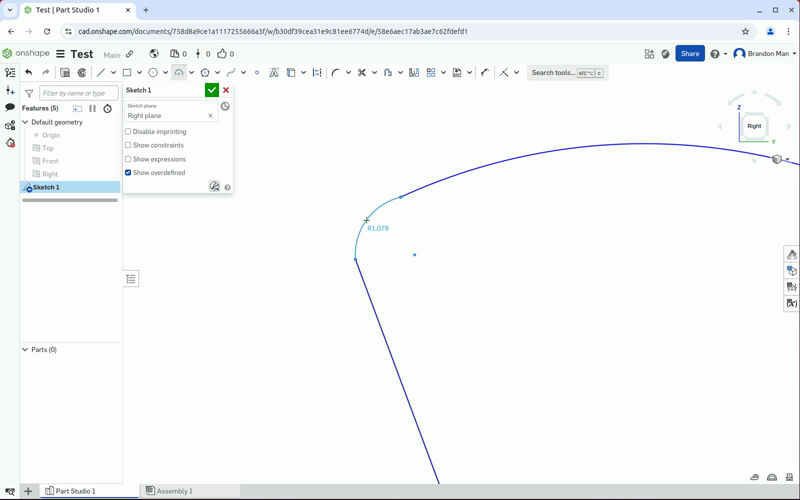
click(366, 219)
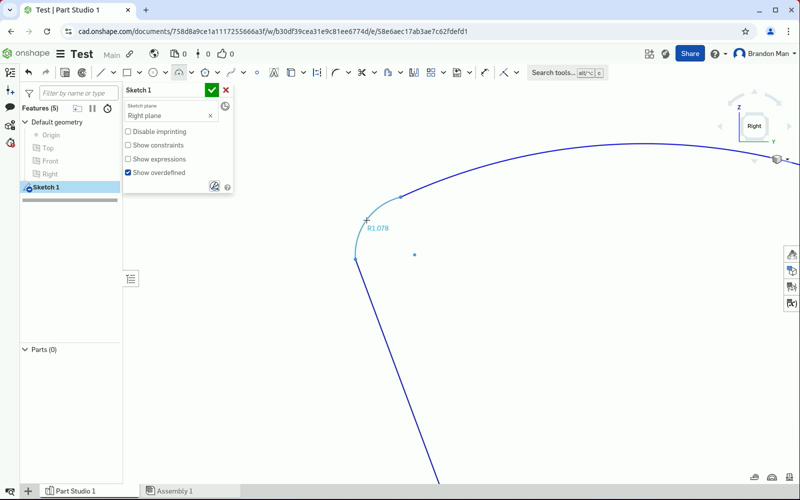
scroll(-6)
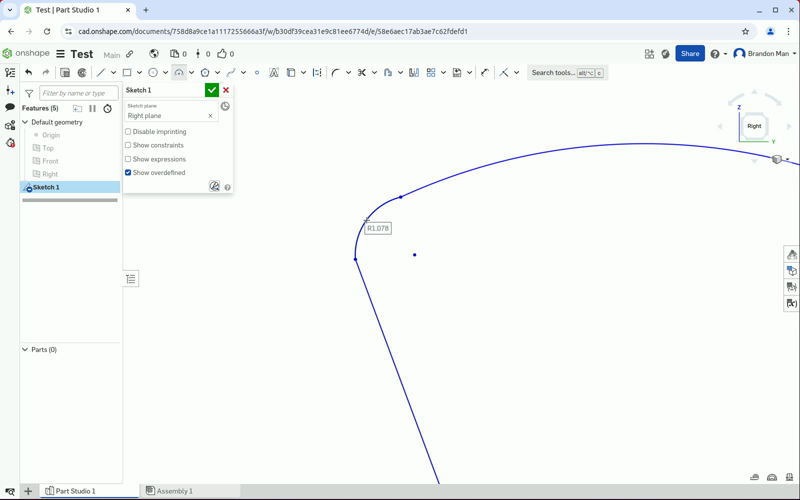
scroll(-6)
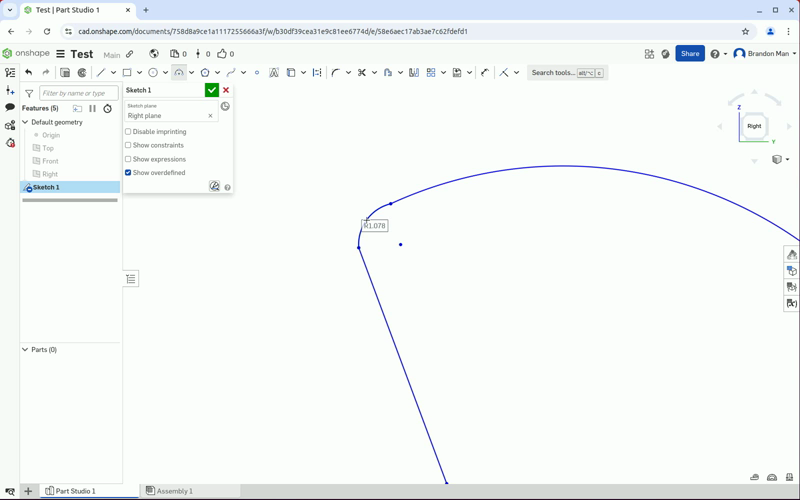
scroll(-6)
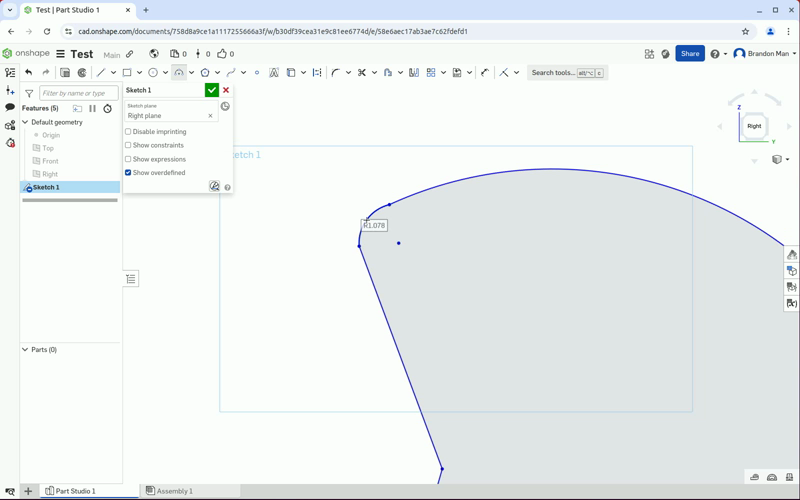
scroll(-6)
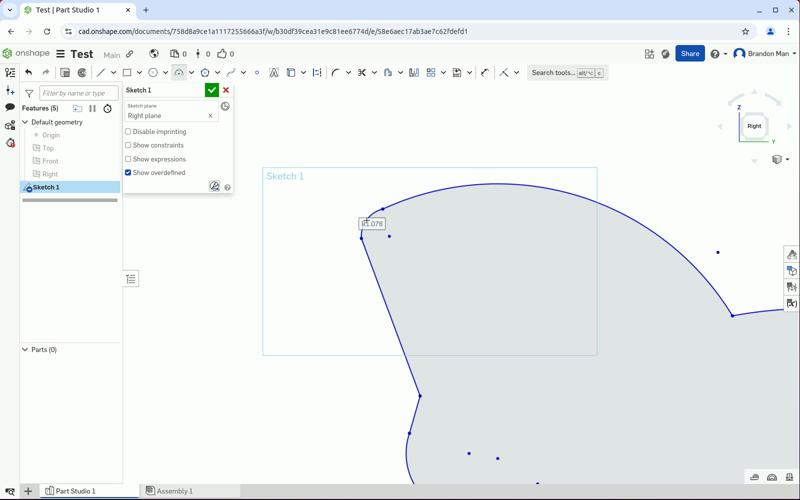
scroll(-6)
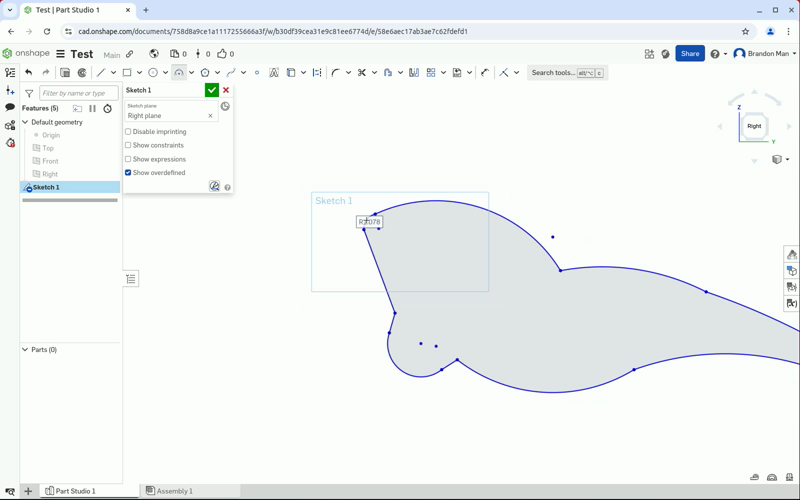
scroll(-6)
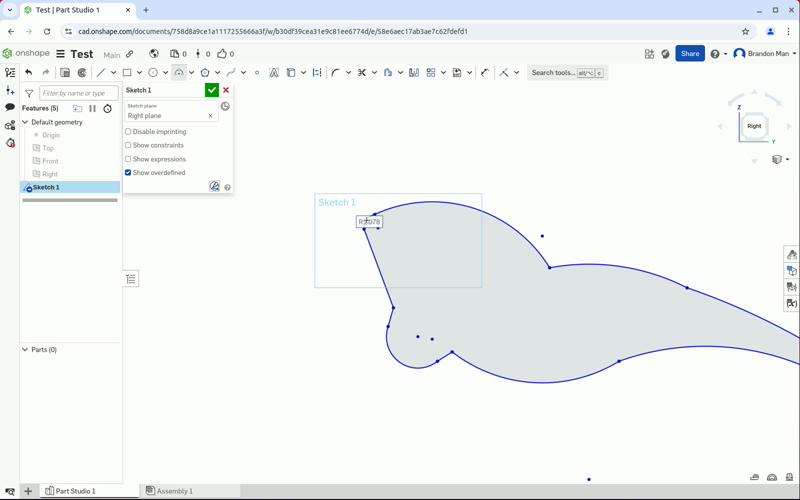
scroll(-6)
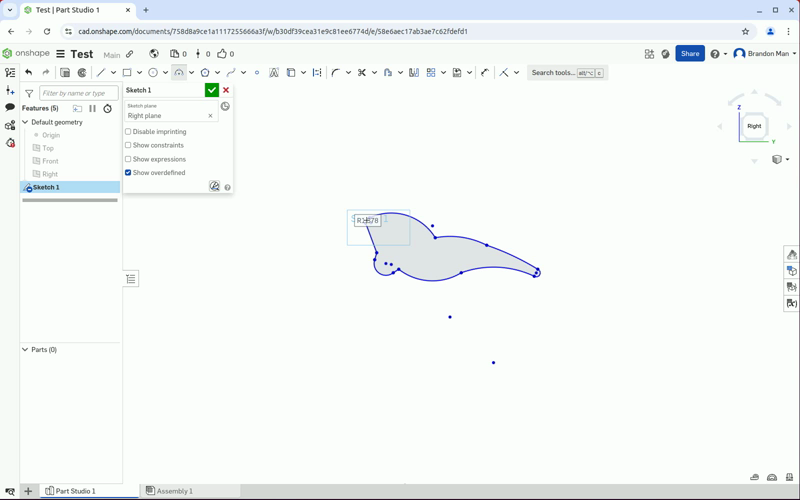
key_up(shift)
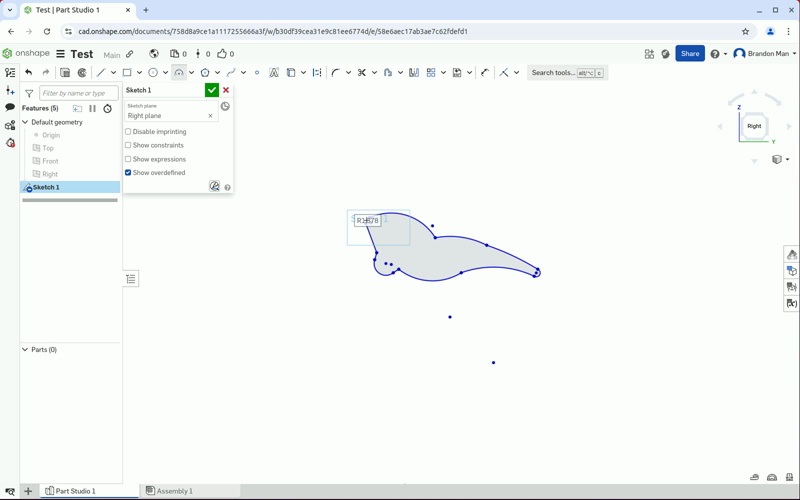
key(esc)
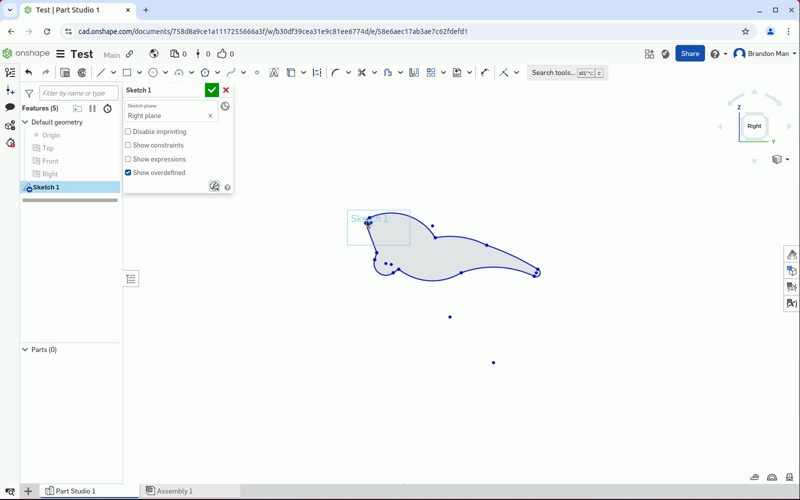
key(c)
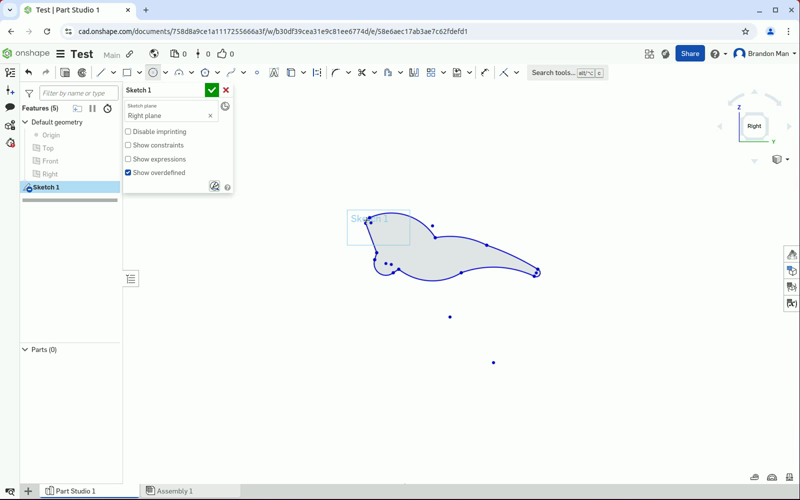
key_down(shift)
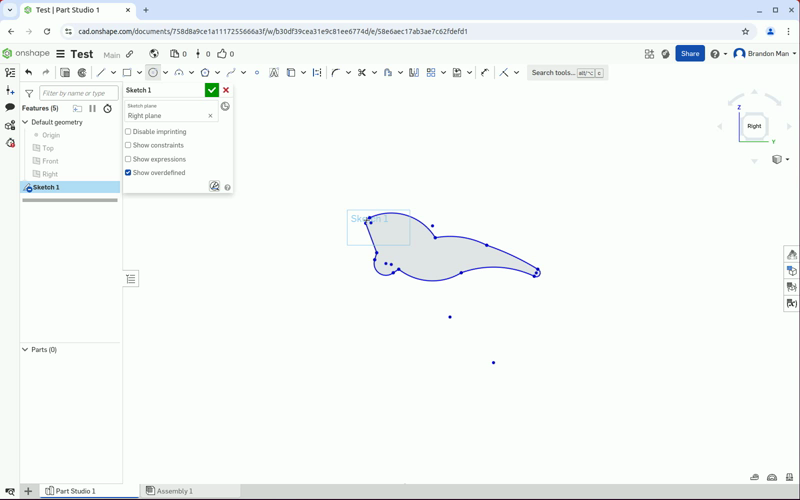
mouse_move(386, 261)
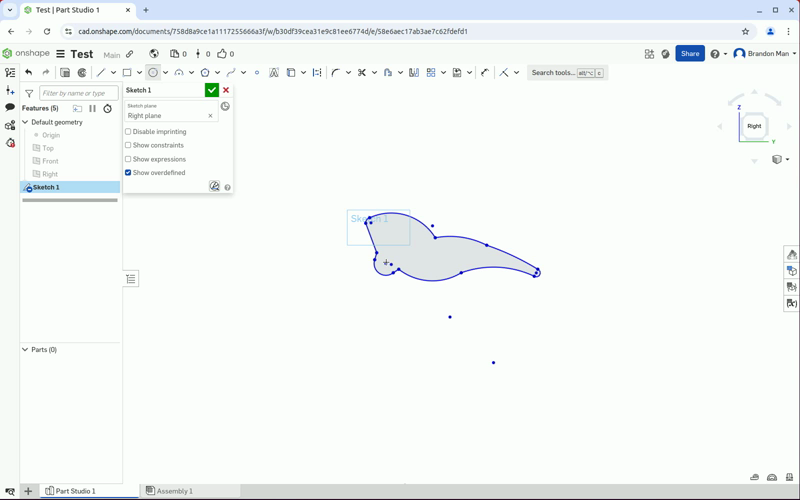
scroll(6)
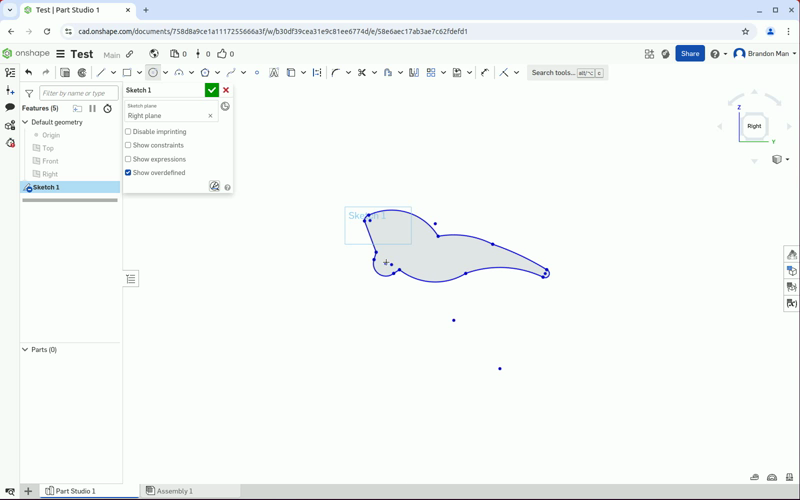
scroll(6)
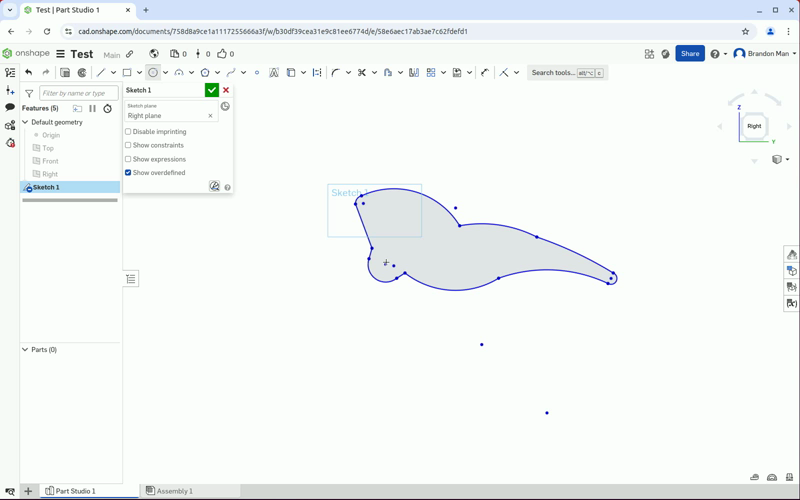
scroll(6)
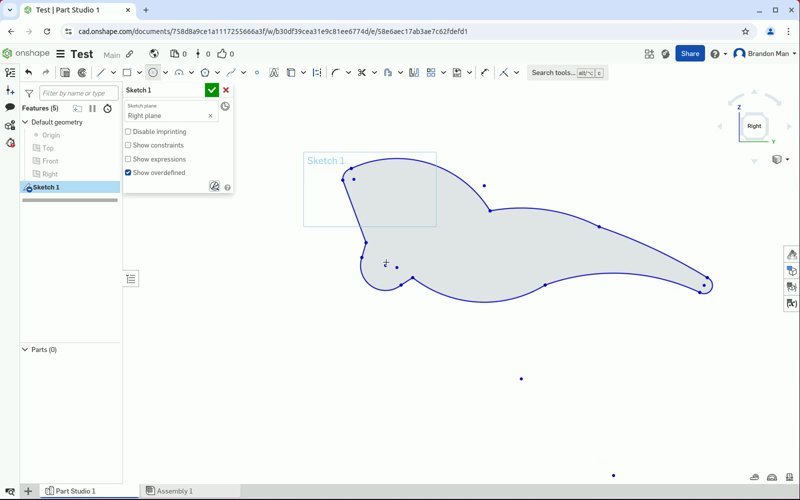
scroll(6)
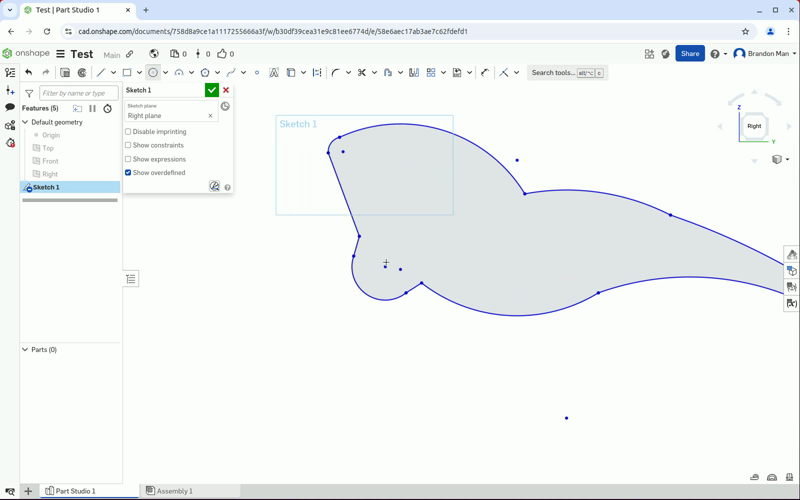
scroll(6)
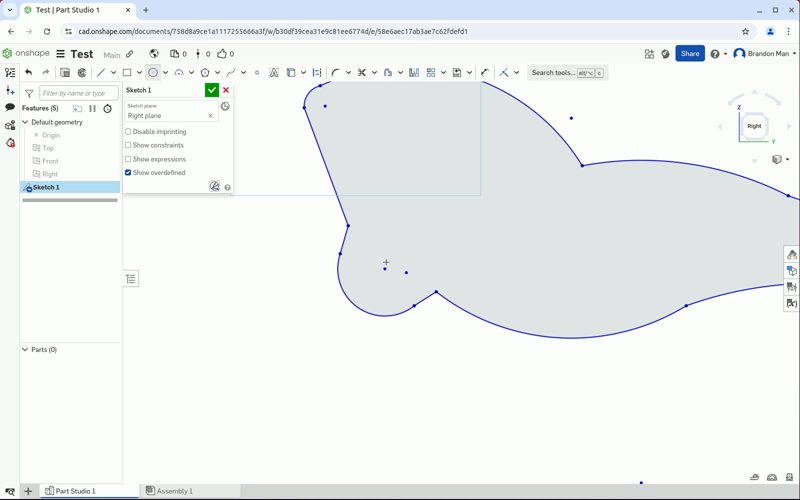
scroll(6)
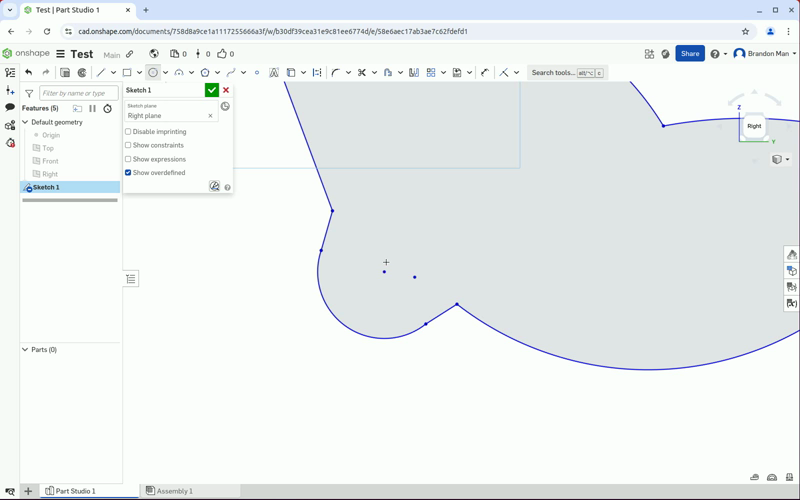
scroll(6)
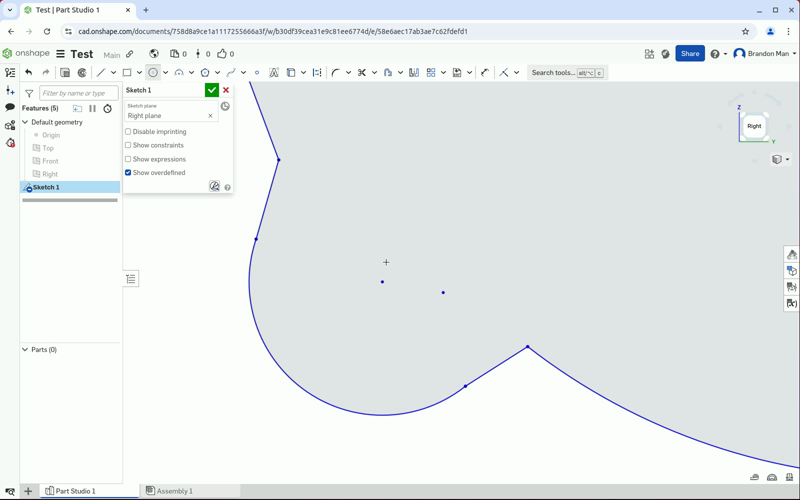
click(386, 261)
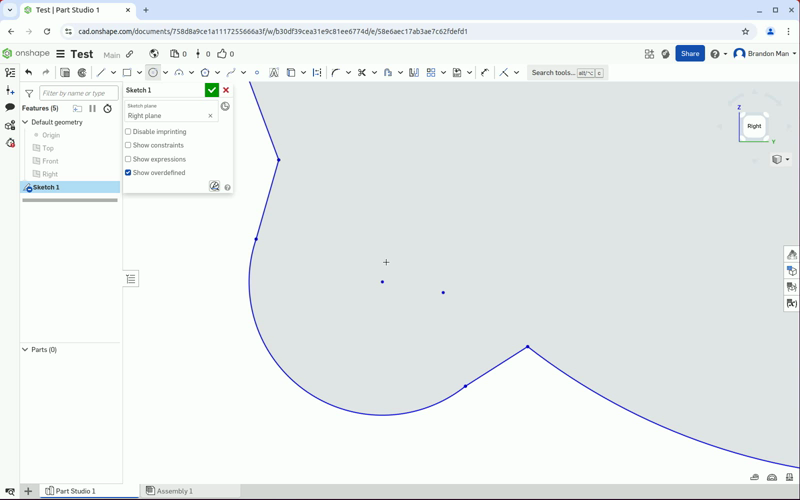
scroll(-6)
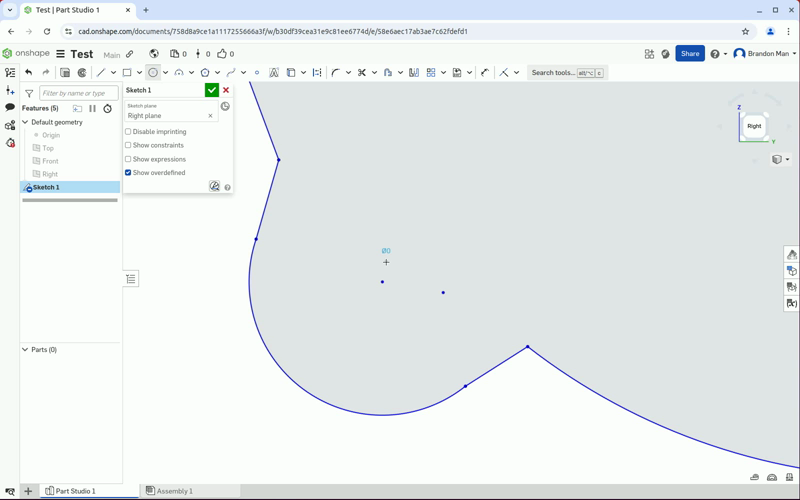
scroll(-6)
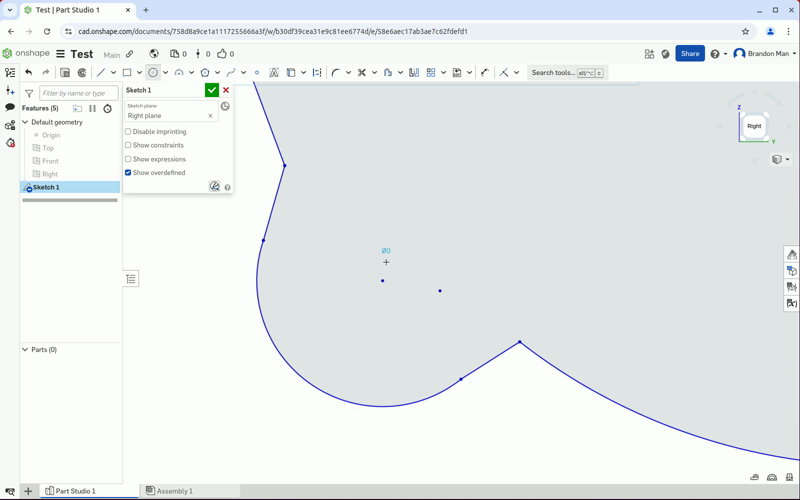
scroll(-6)
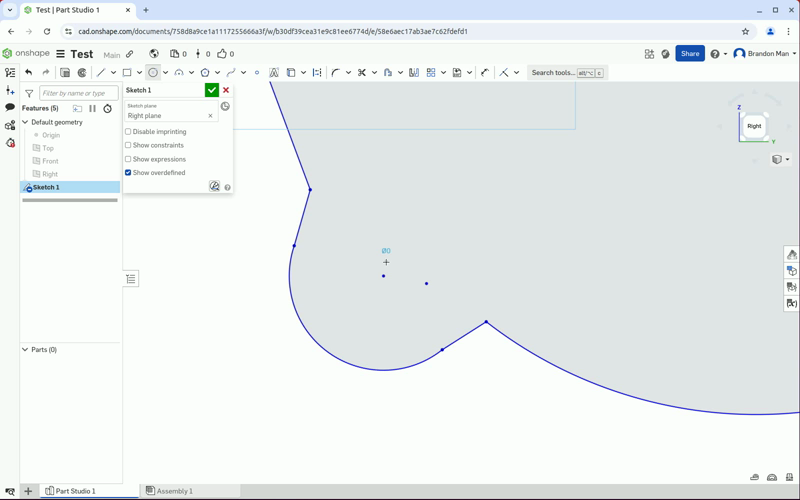
scroll(-6)
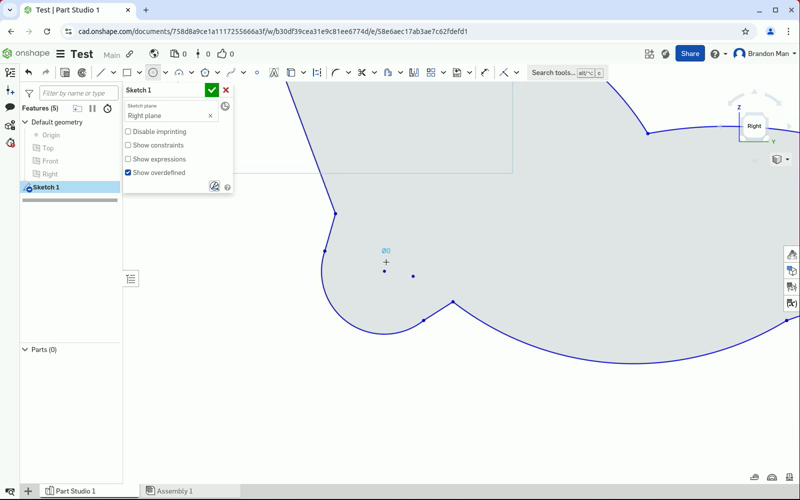
scroll(-6)
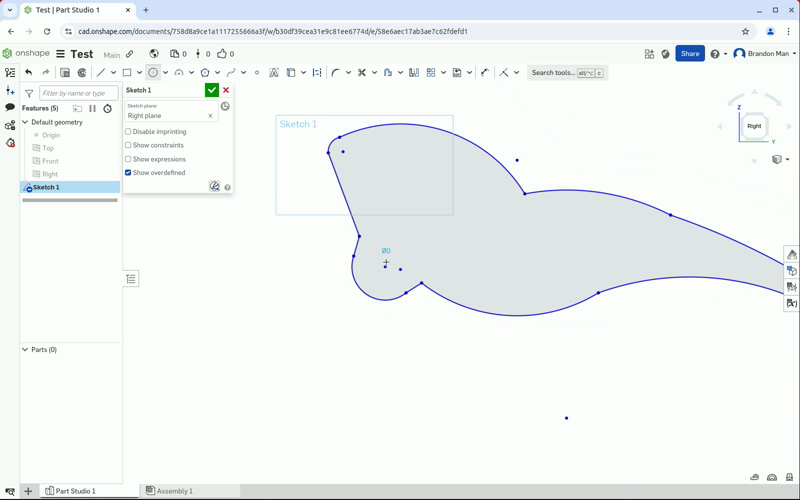
scroll(-6)
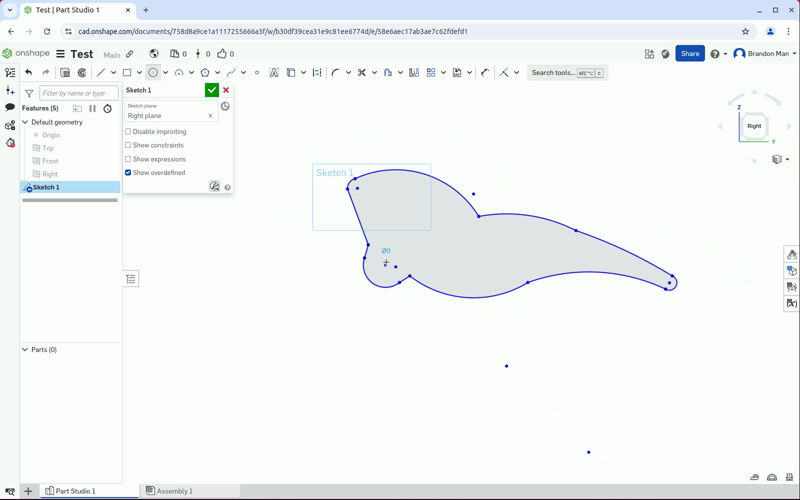
scroll(-6)
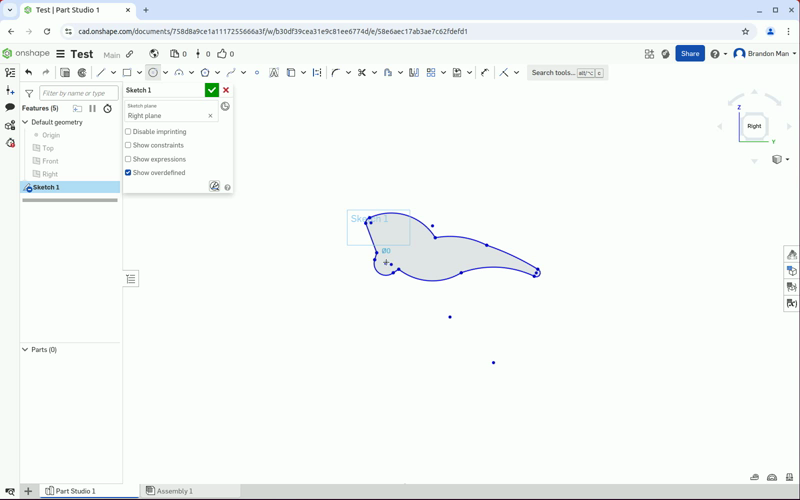
key_up(shift)
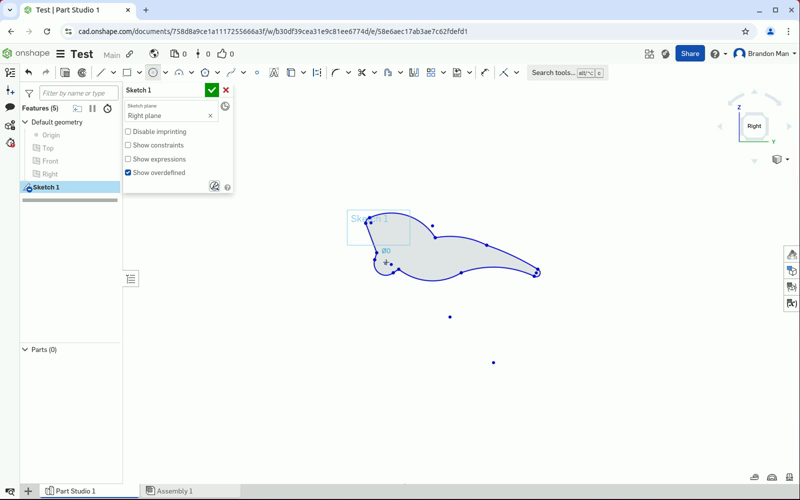
mouse_move(387, 261)
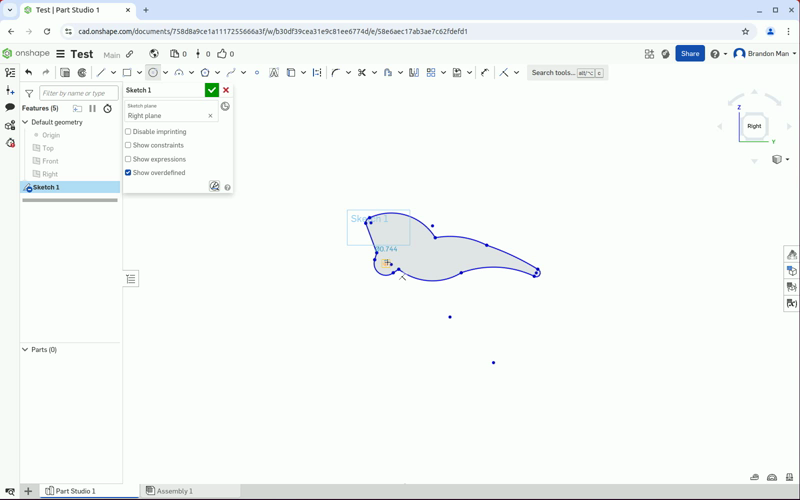
scroll(6)
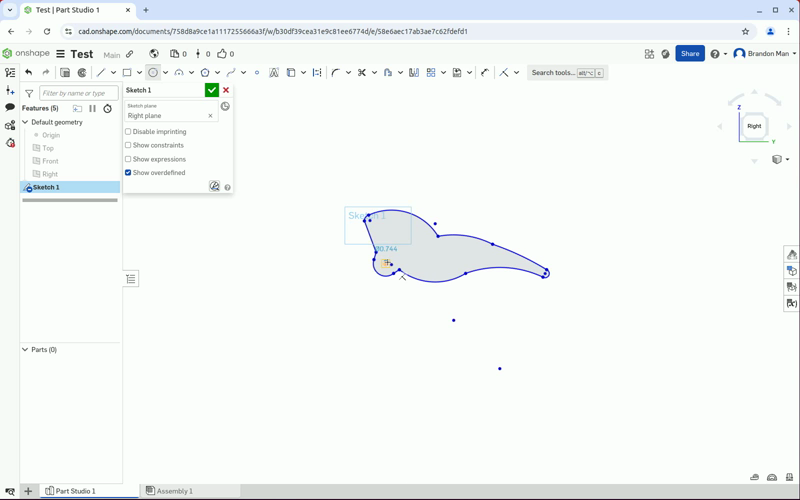
scroll(6)
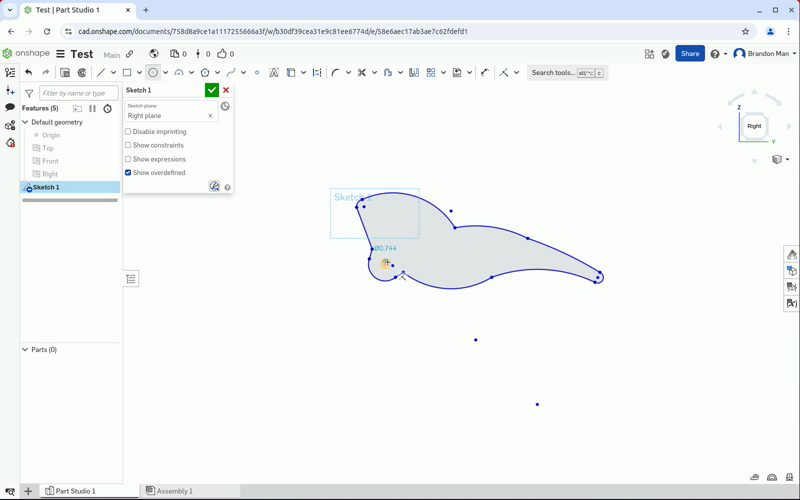
scroll(6)
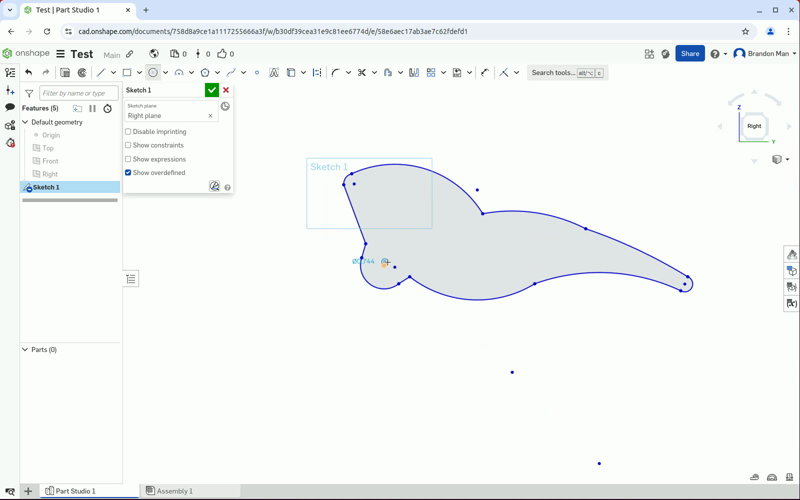
scroll(6)
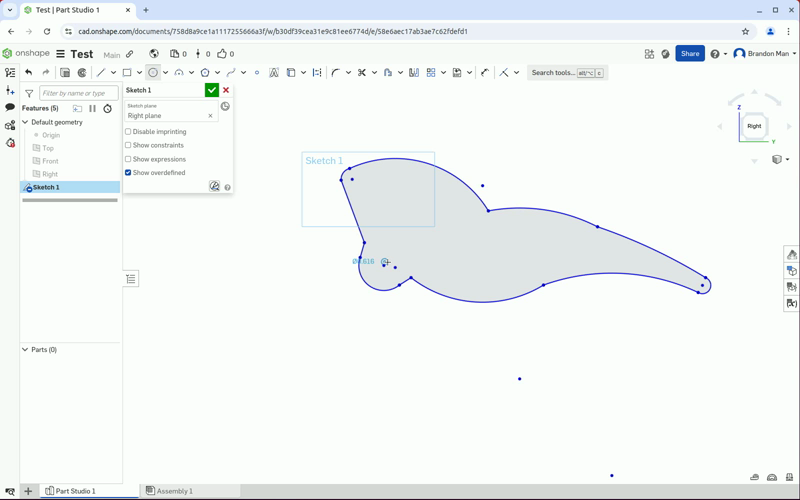
scroll(6)
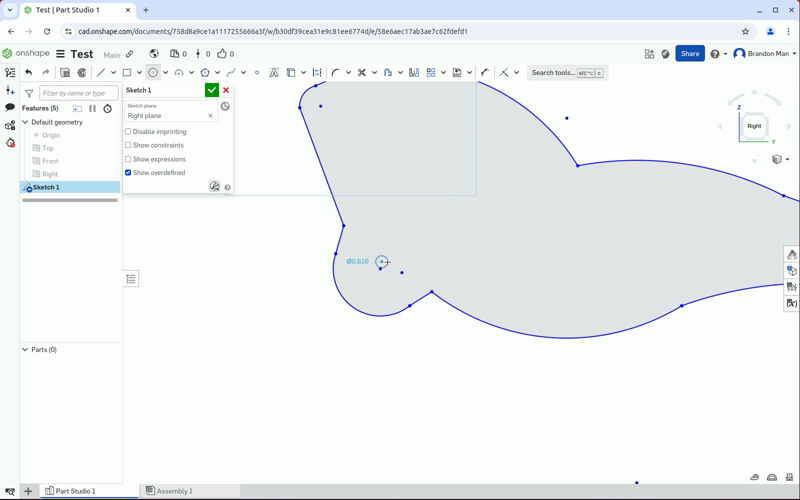
scroll(6)
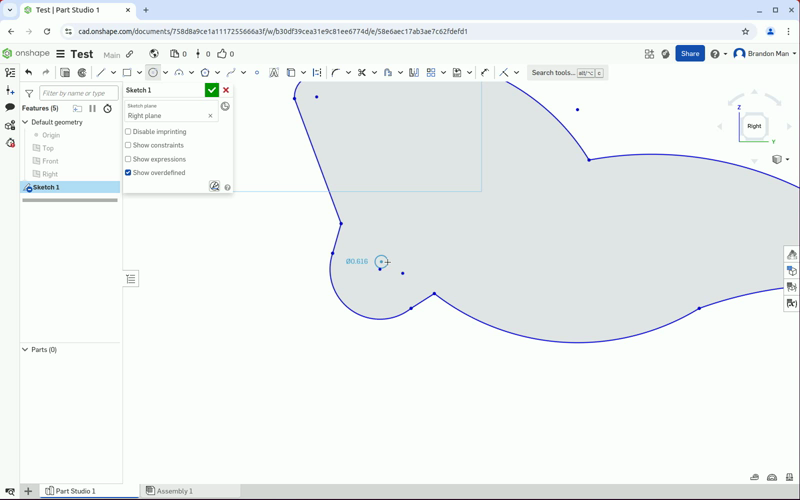
scroll(6)
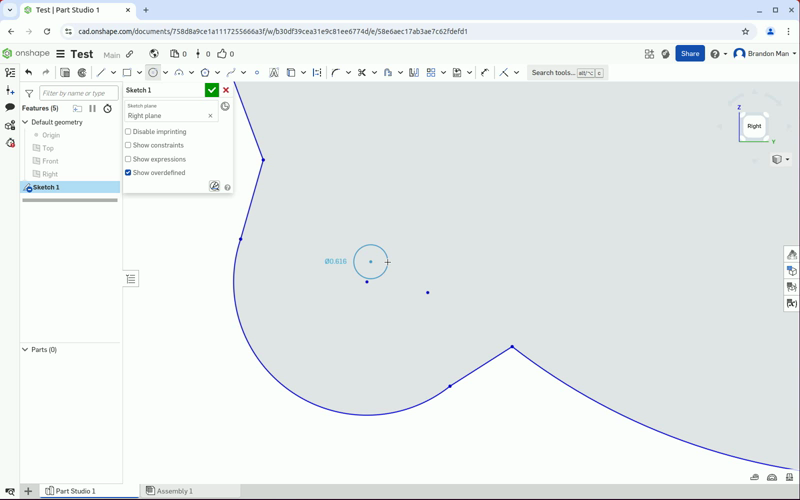
click(387, 261)
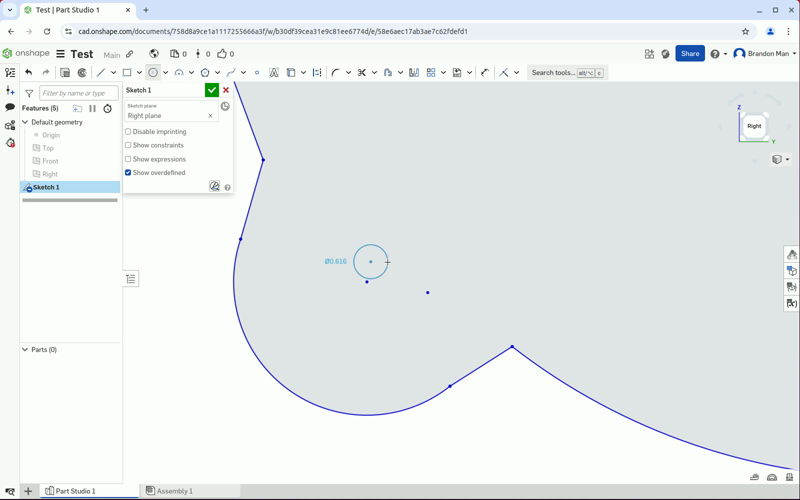
scroll(-6)
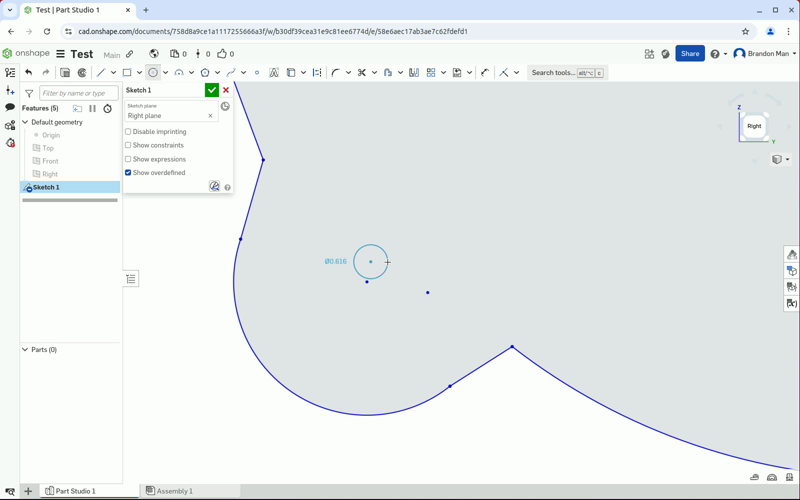
scroll(-6)
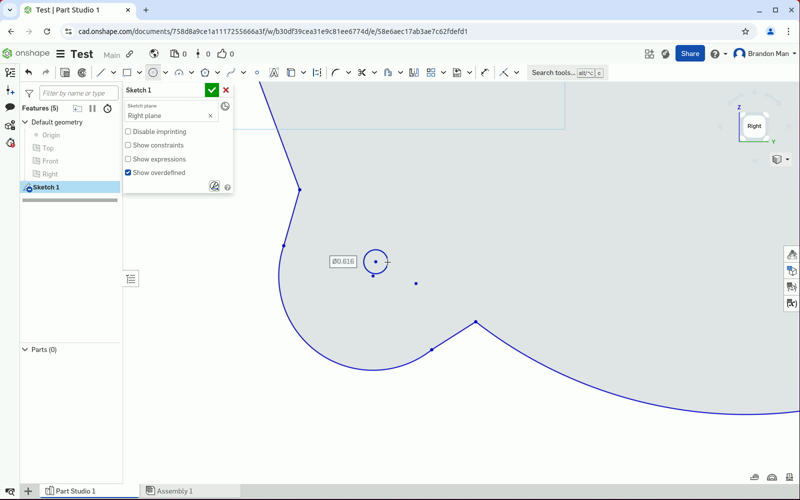
scroll(-6)
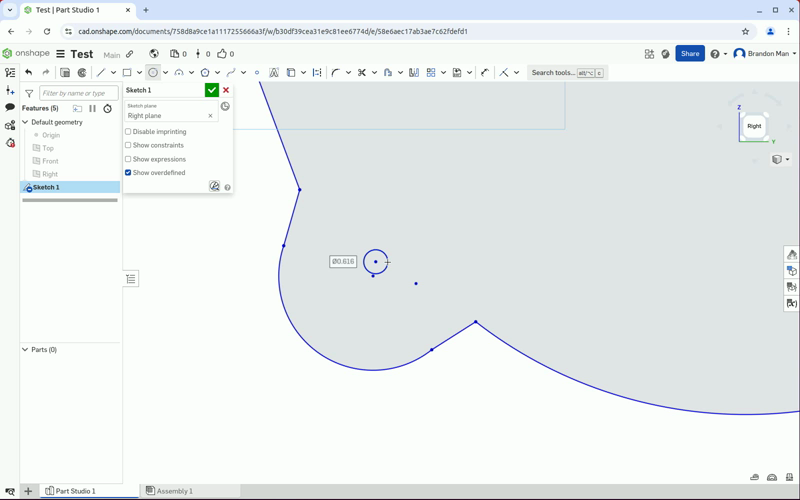
scroll(-6)
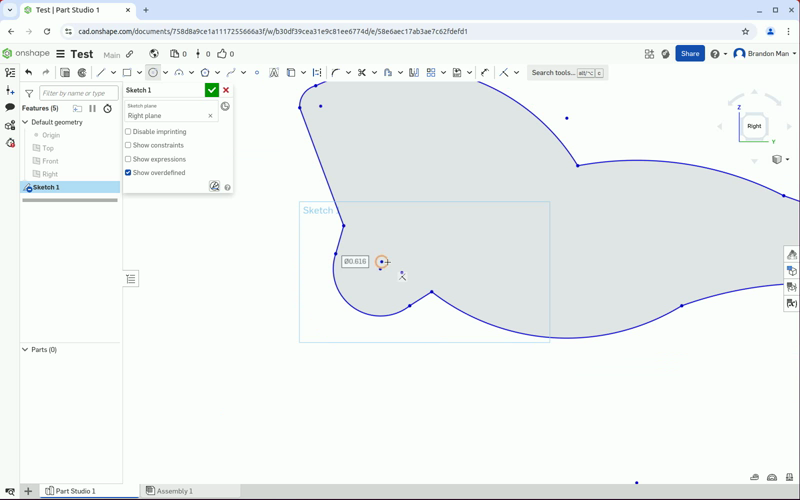
scroll(-6)
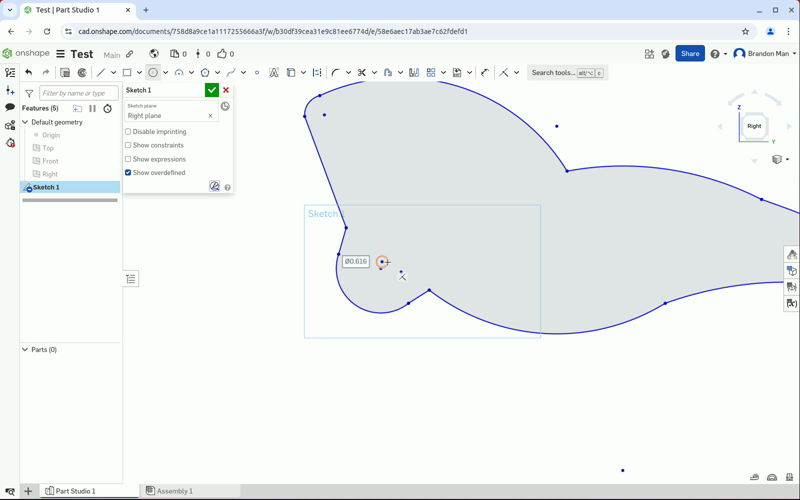
scroll(-6)
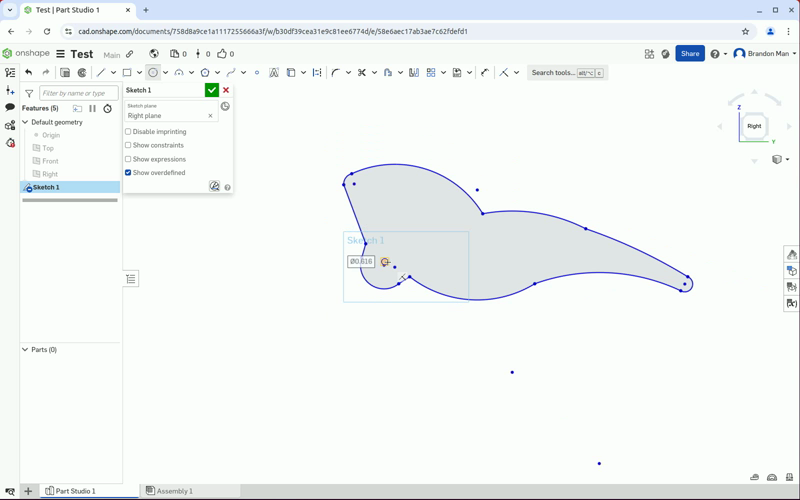
scroll(-6)
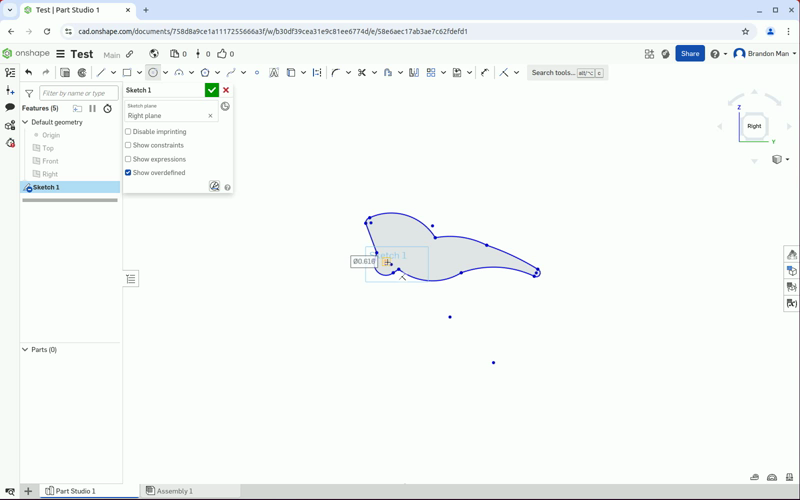
key(esc)
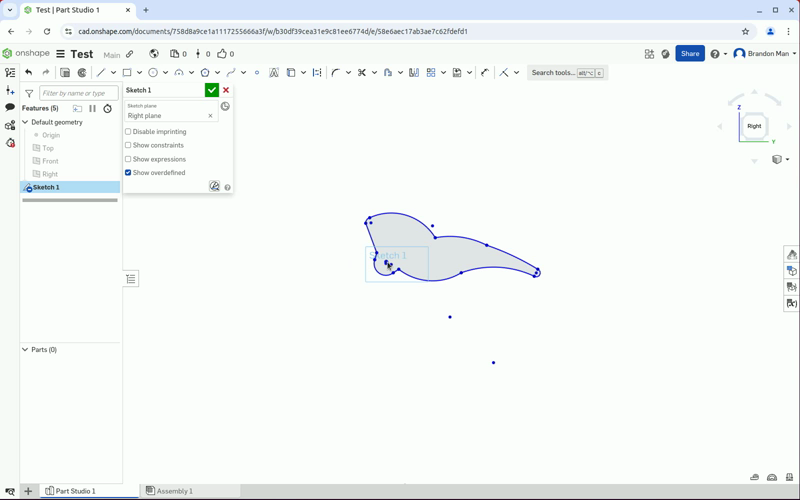
mouse_move(420, 246)
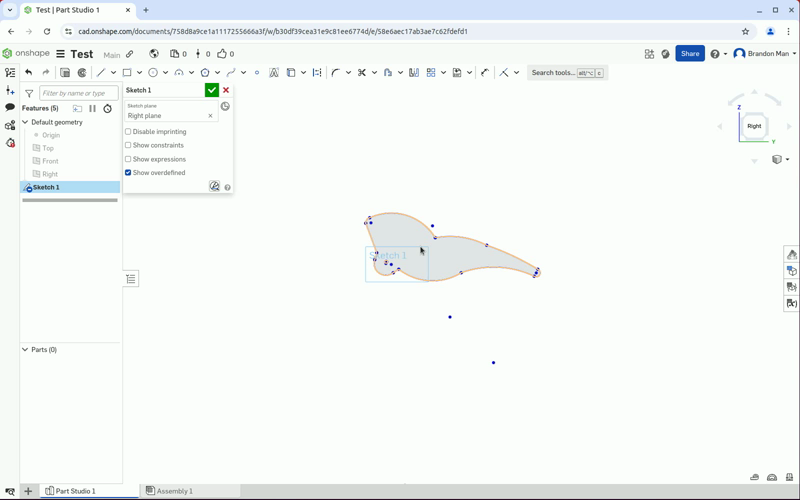
click(420, 246)
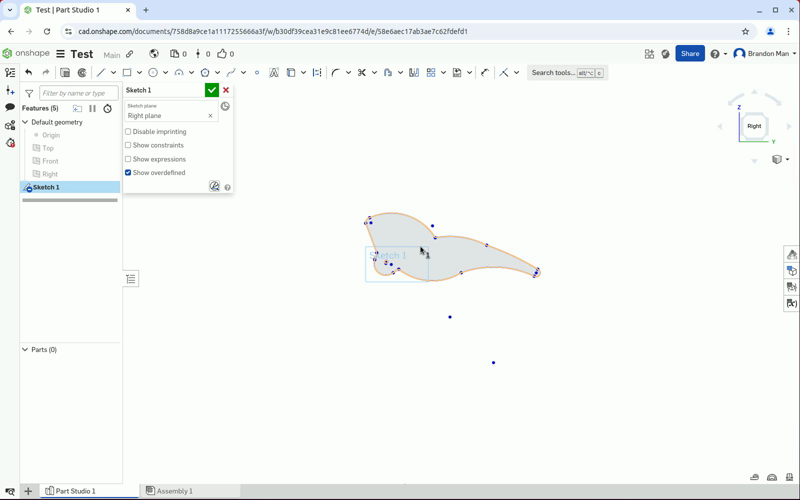
mouse_move(73, 352)
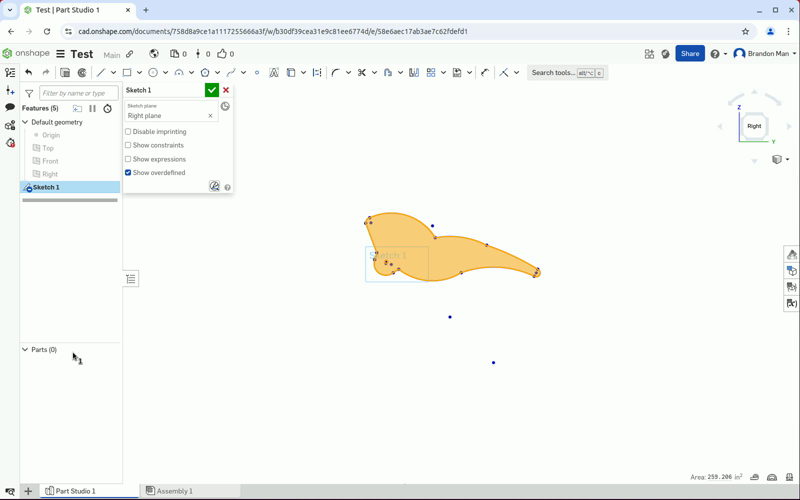
key(shift+y)
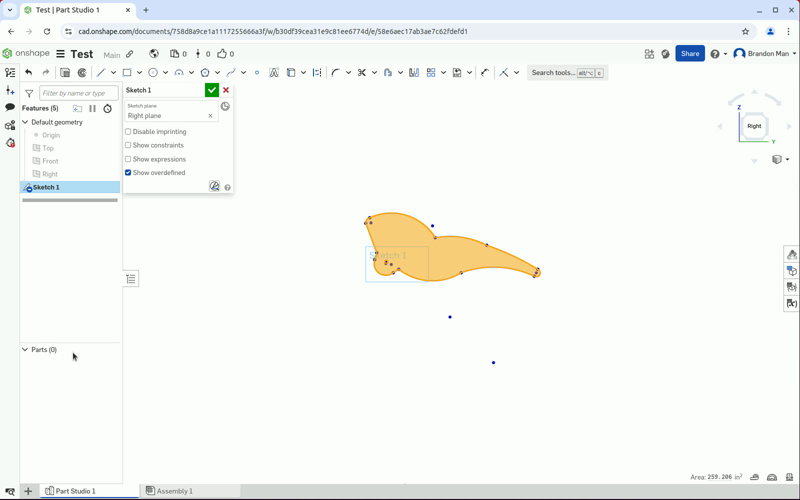
key(shift+e)
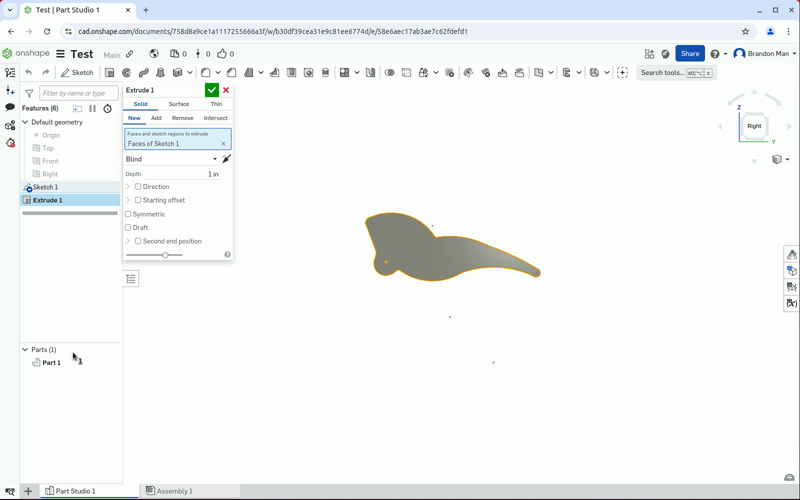
mouse_move(143, 106)
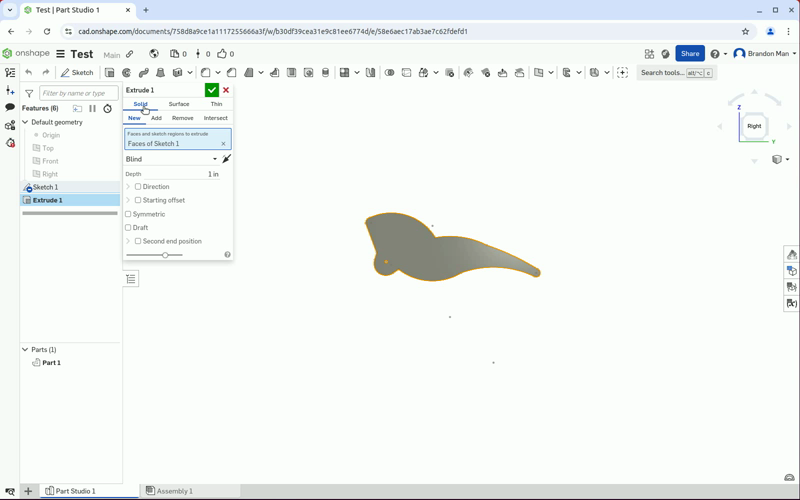
click(143, 106)
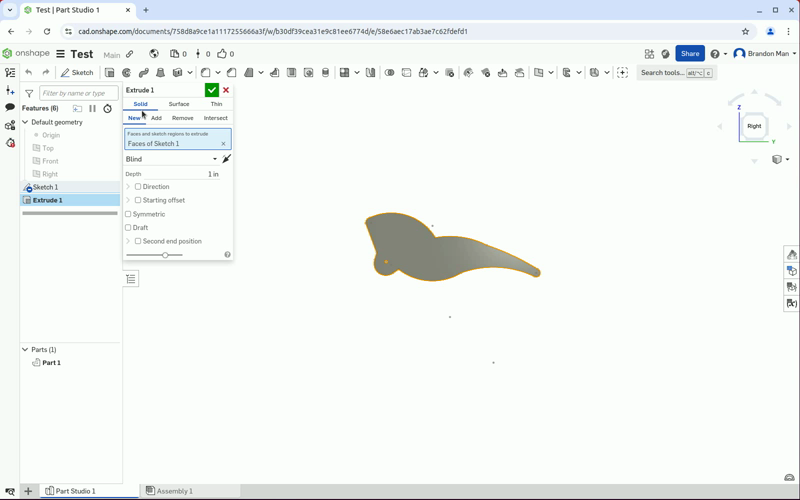
mouse_move(137, 120)
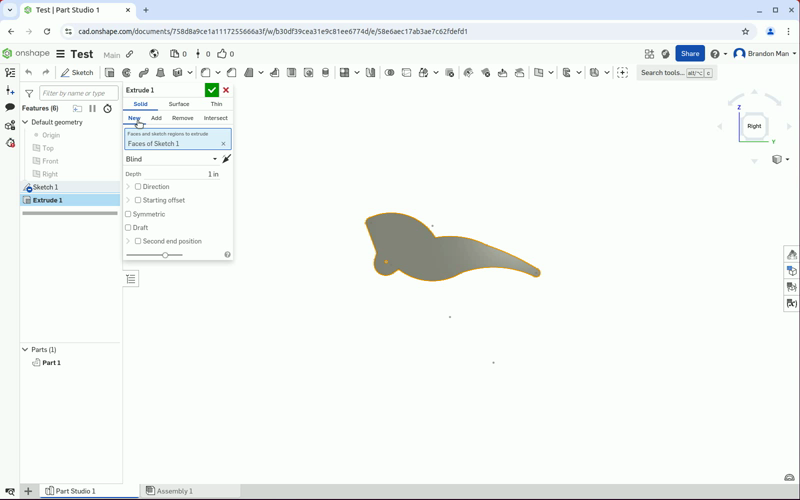
click(137, 120)
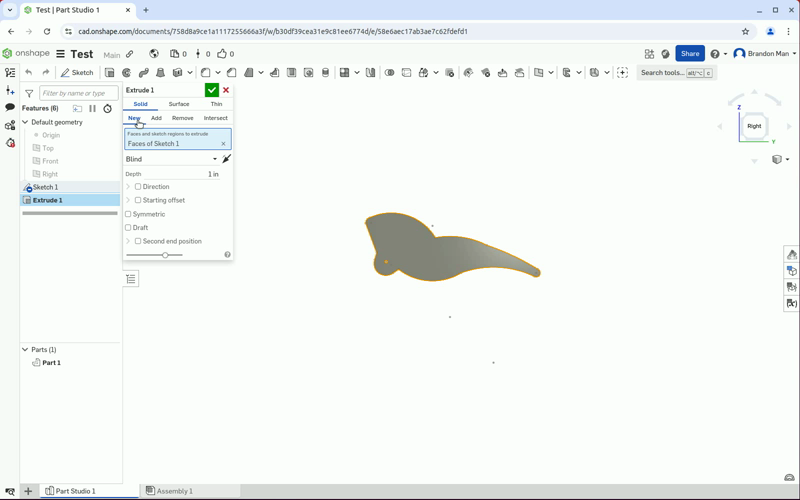
key(tab, 4)
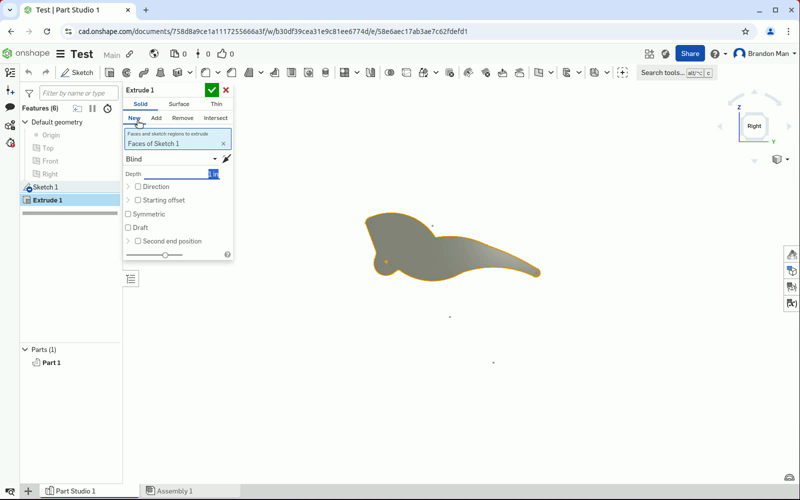
text(1.204)
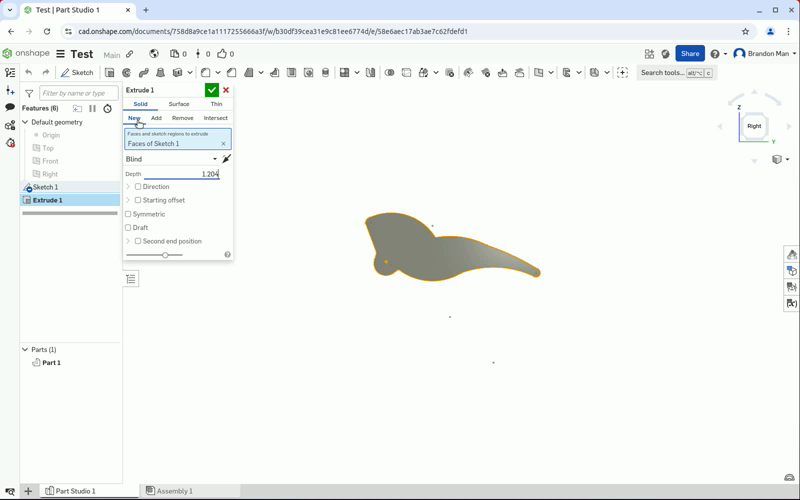
key(enter)
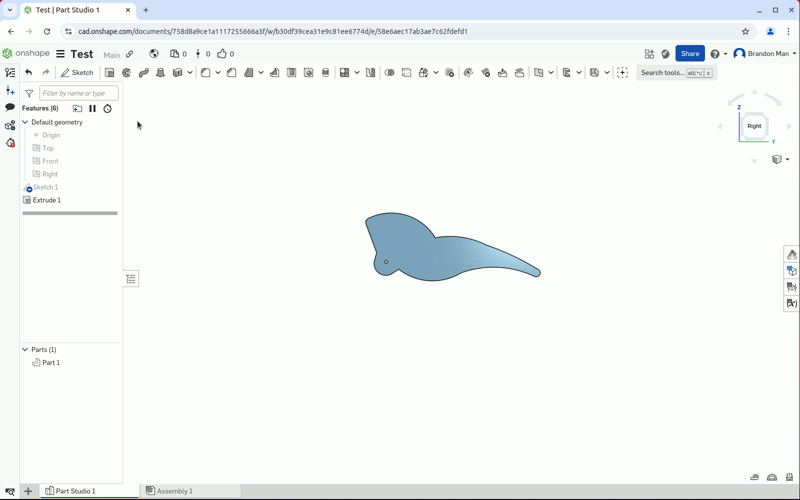
key(shift+h)
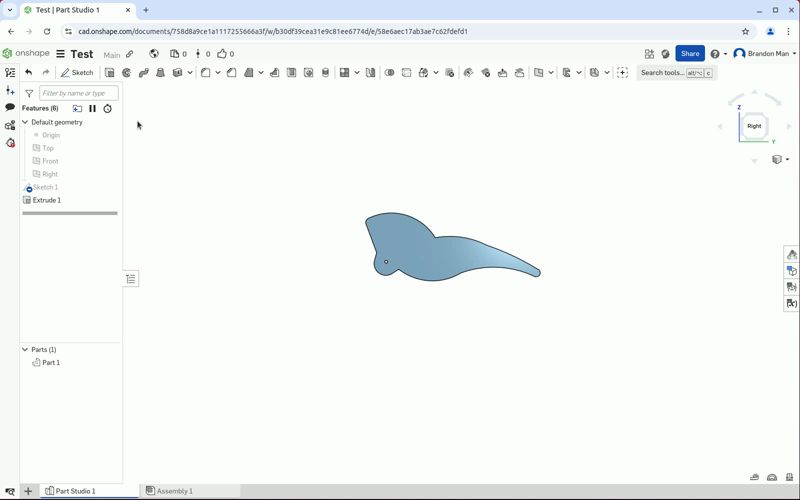
key(shift+h)
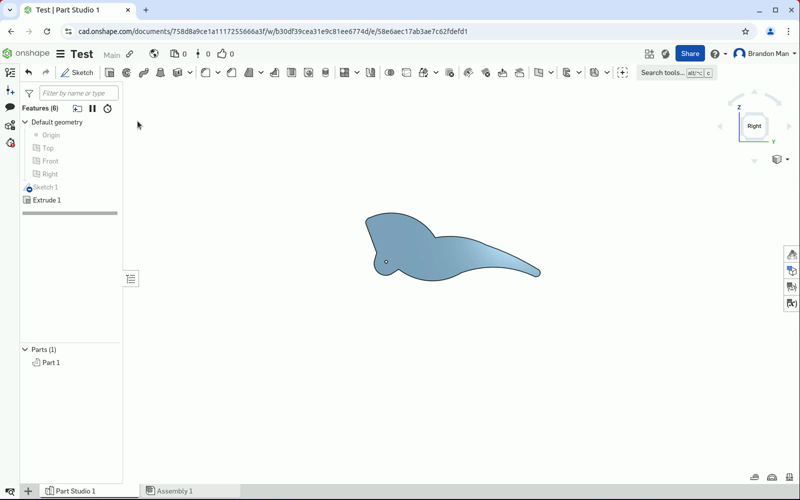
mouse_move(73, 189)
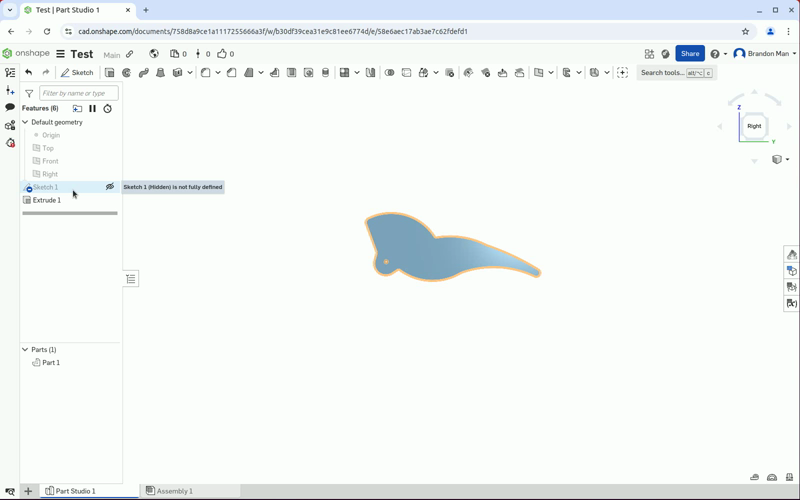
click(73, 189)
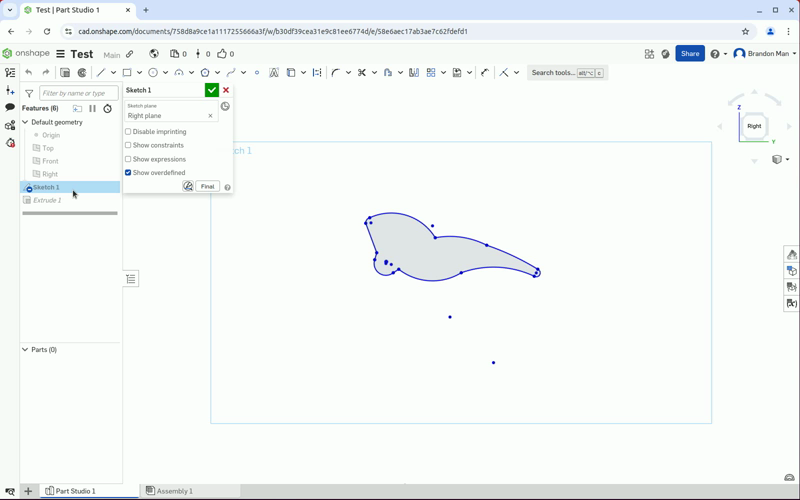
mouse_move(229, 92)
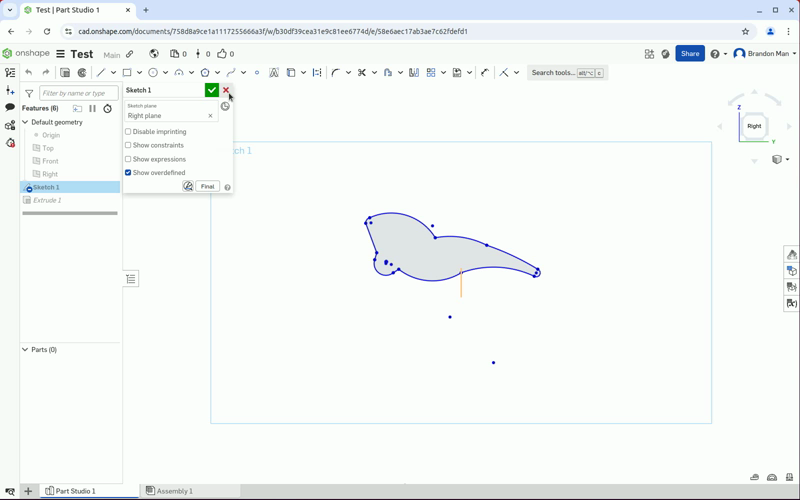
click(229, 92)
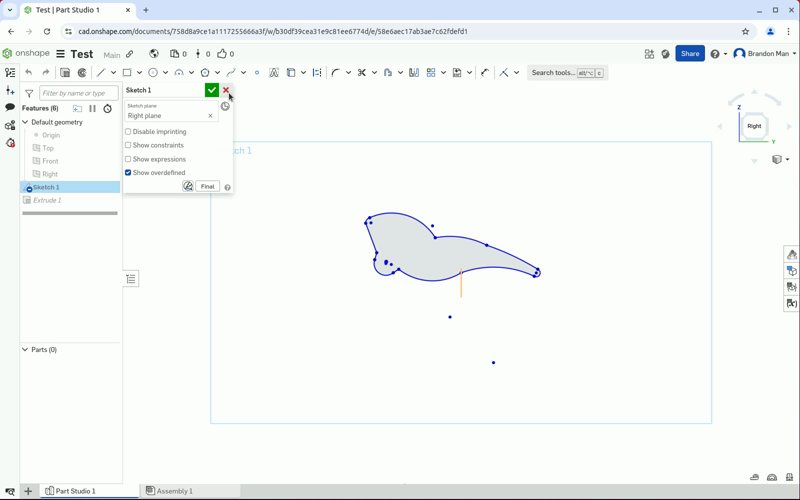
key(shift+s)
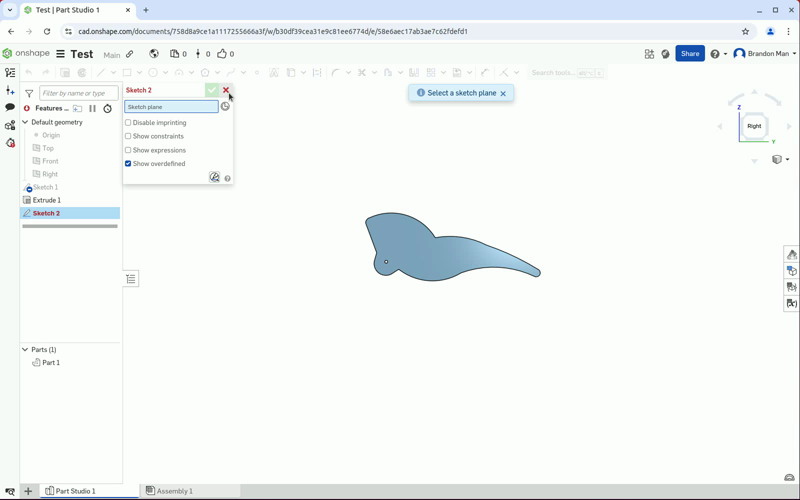
mouse_move(73, 176)
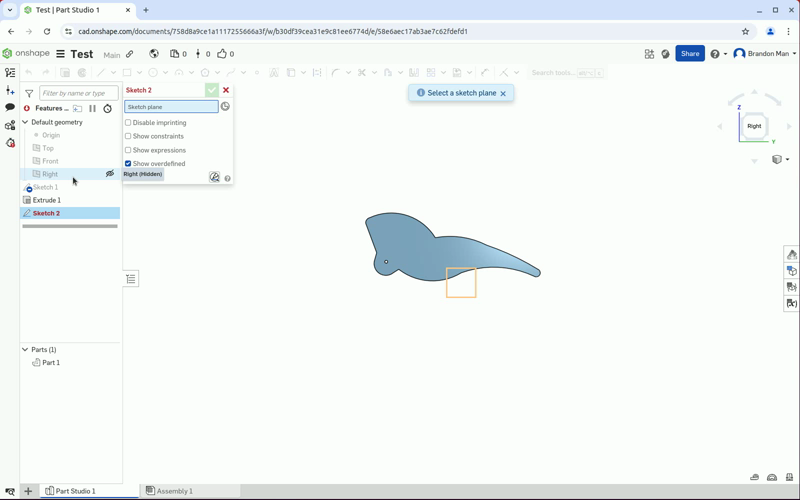
click(73, 176)
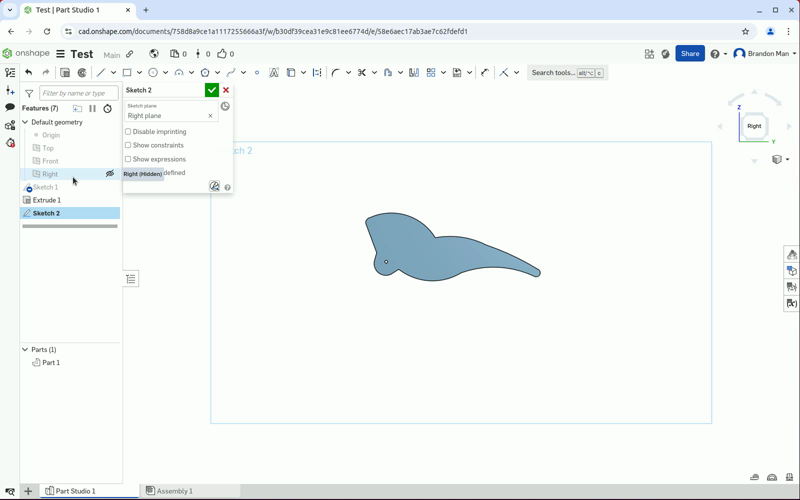
mouse_move(73, 352)
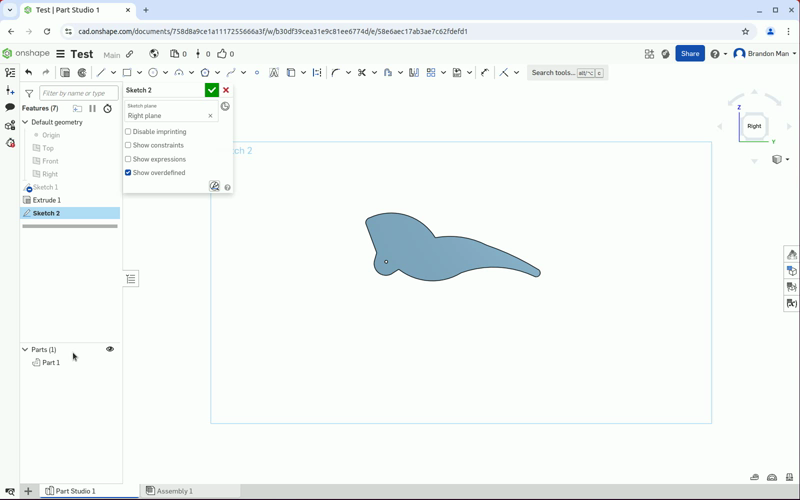
key(y)
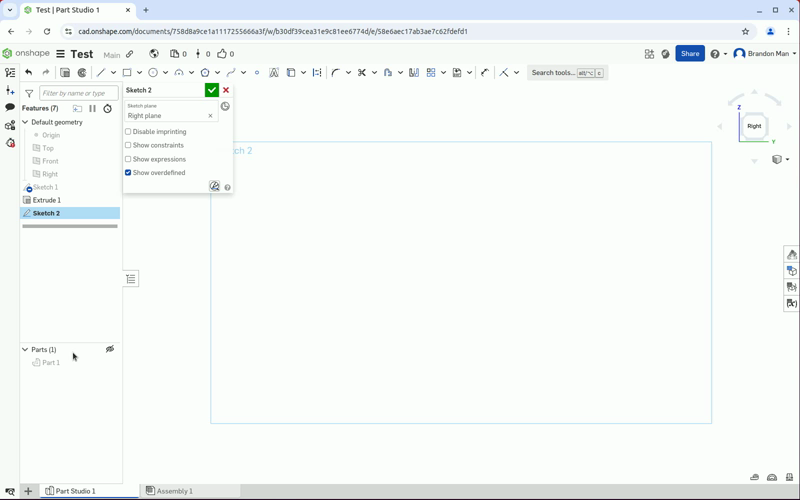
key(a)
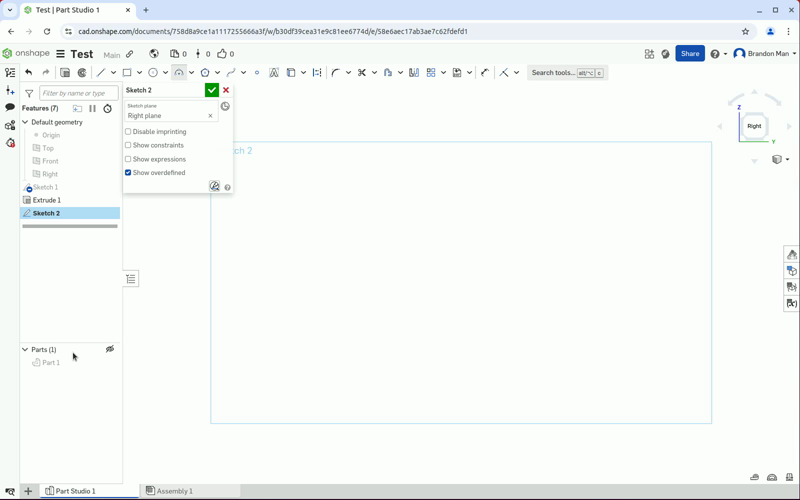
key_down(shift)
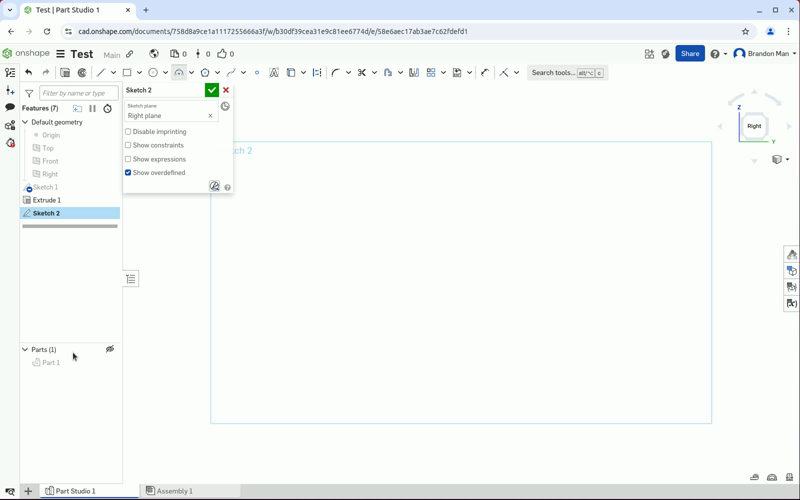
mouse_move(353, 270)
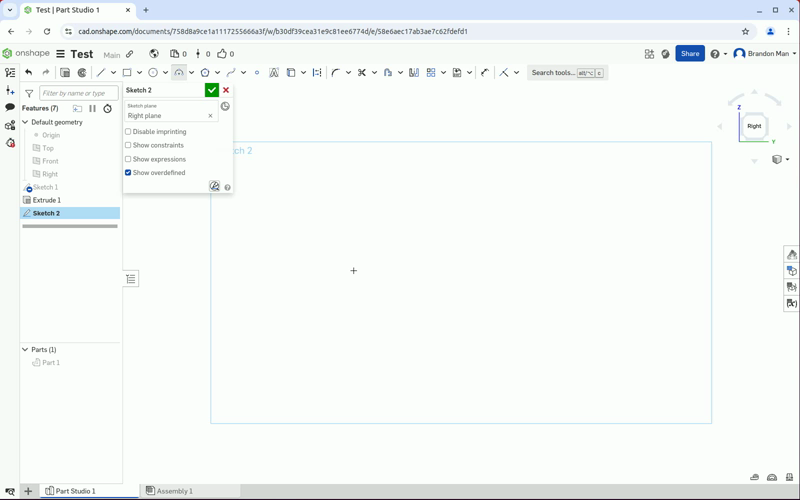
click(353, 270)
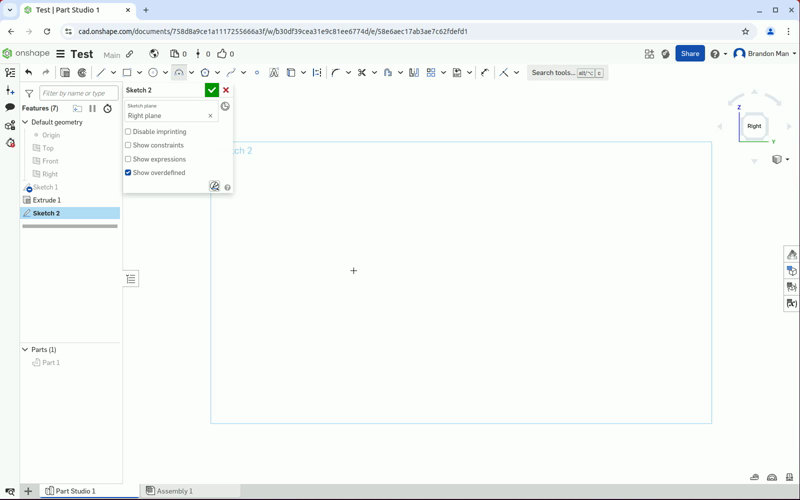
key_up(shift)
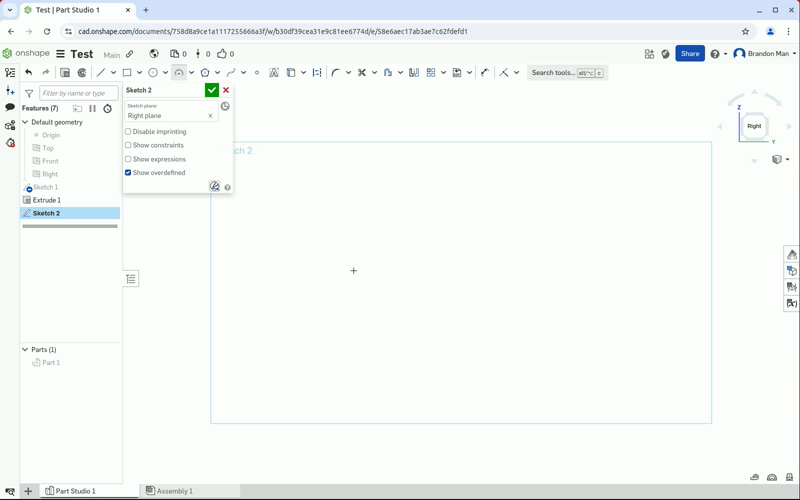
key_down(shift)
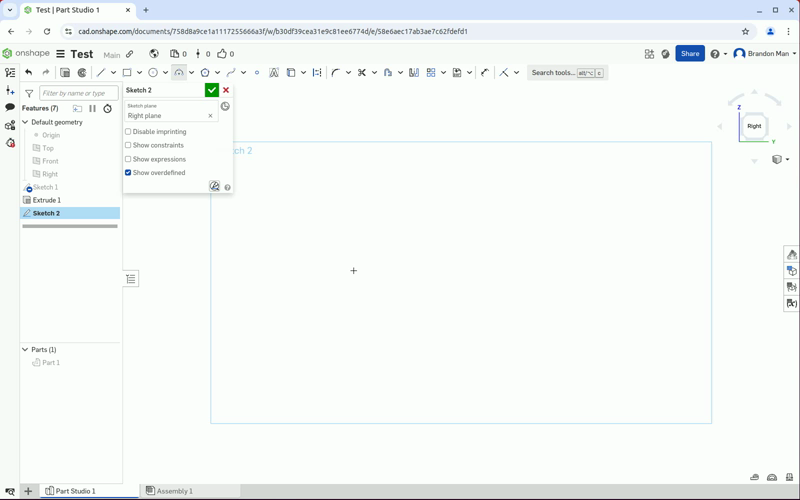
mouse_move(356, 283)
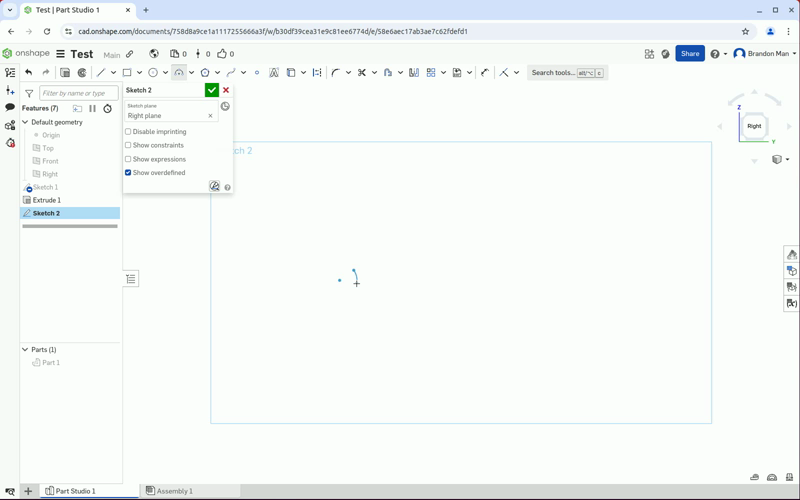
click(356, 283)
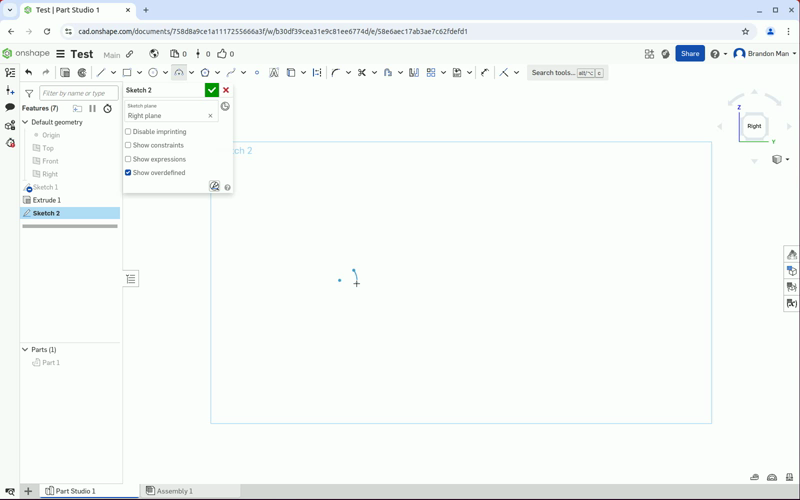
mouse_move(347, 278)
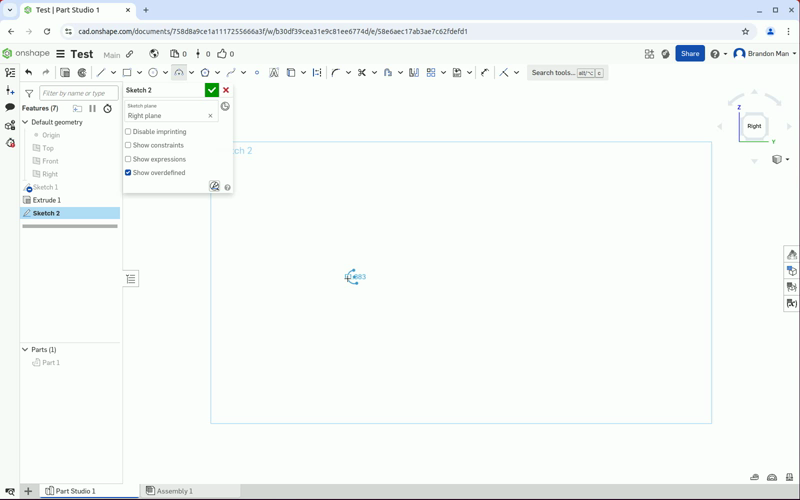
click(347, 278)
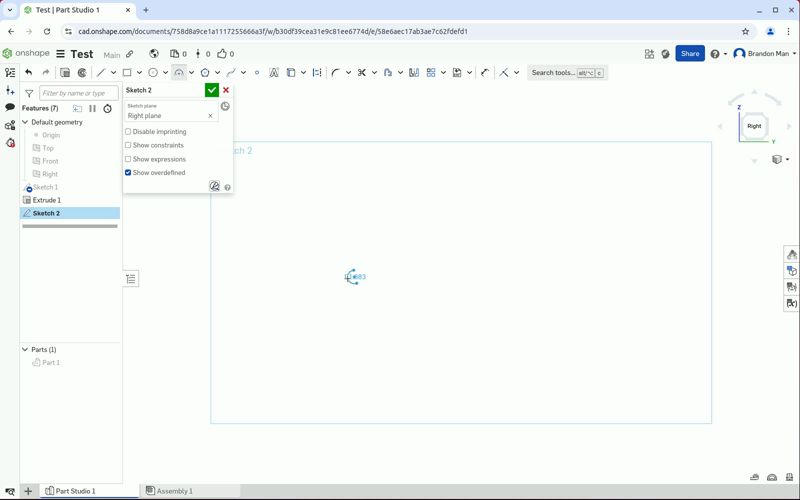
key_up(shift)
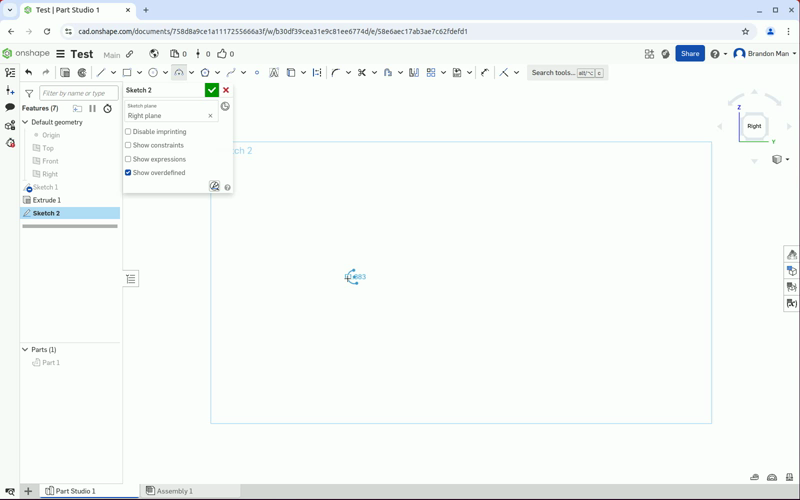
key(esc)
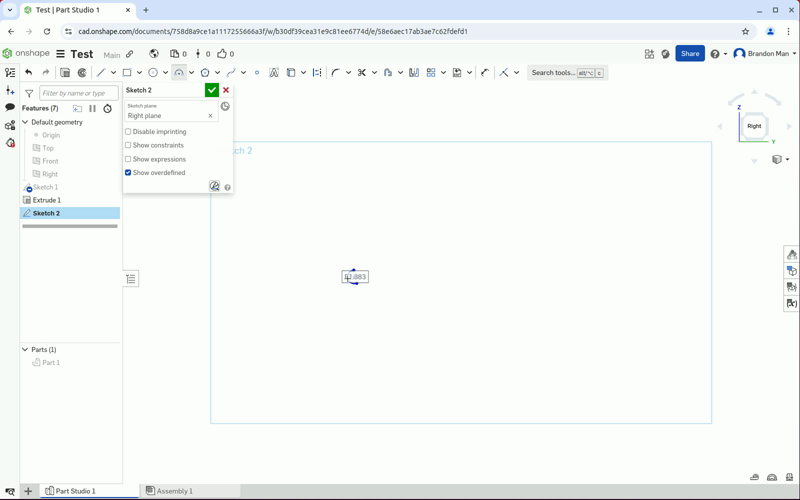
key(l)
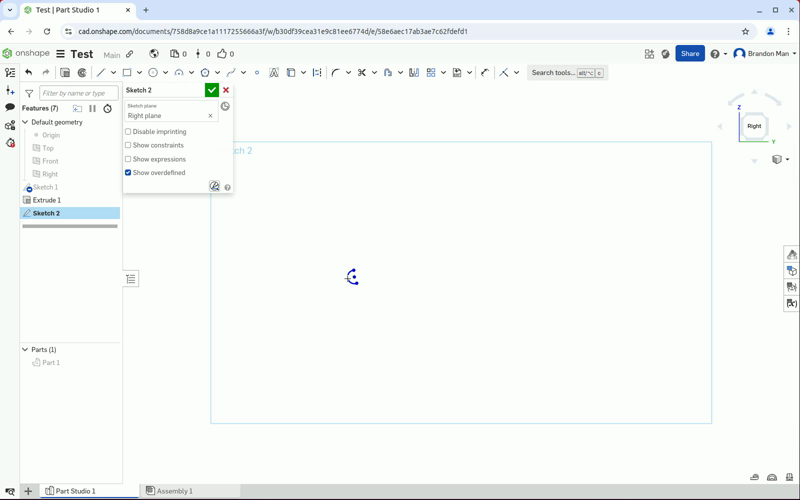
mouse_move(356, 283)
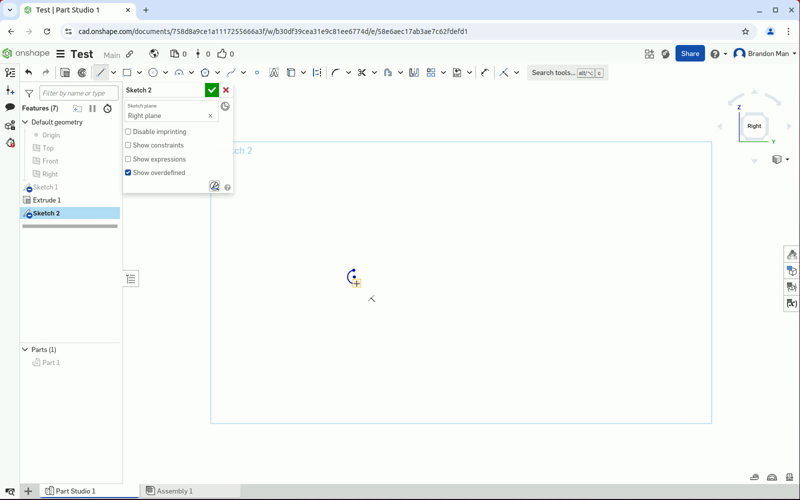
click(356, 283)
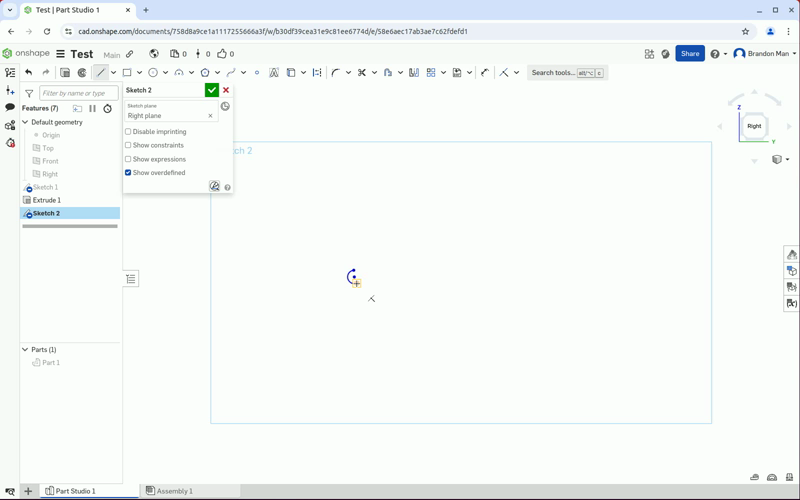
key_down(shift)
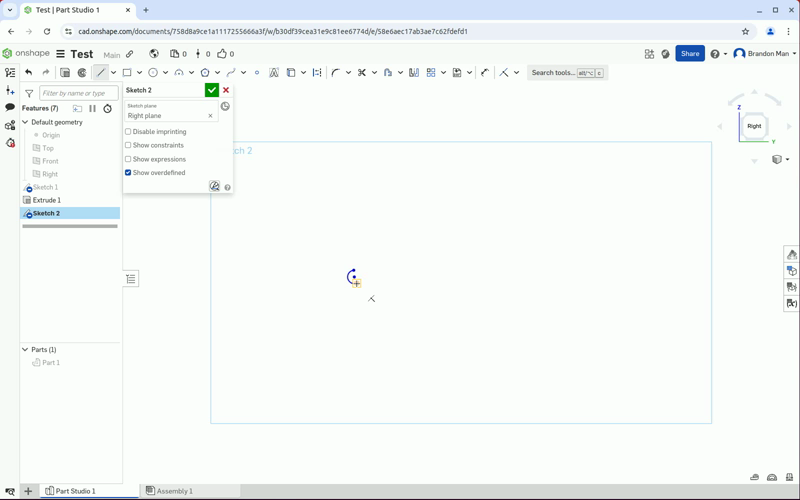
mouse_move(437, 271)
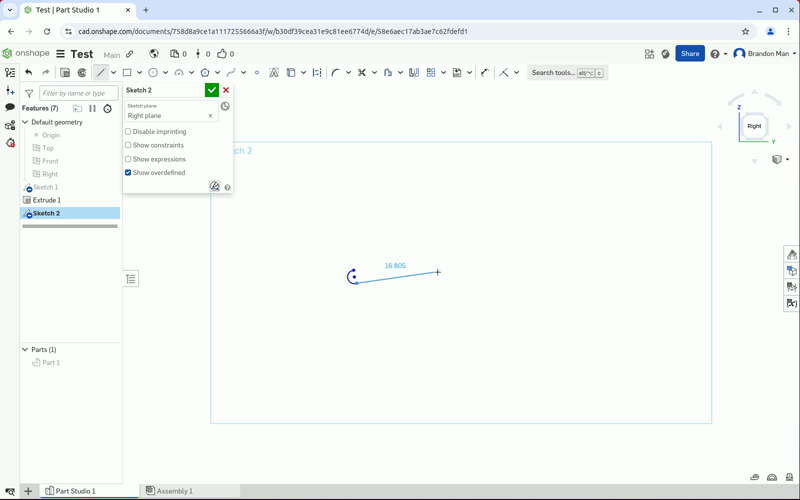
click(437, 271)
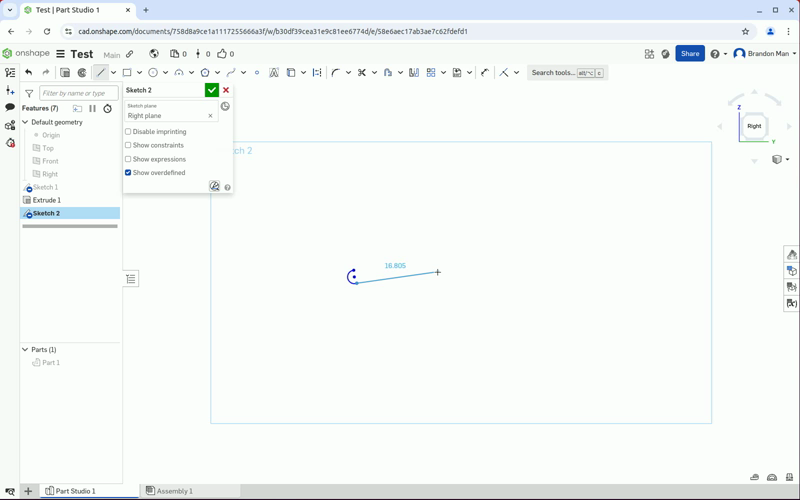
key_up(shift)
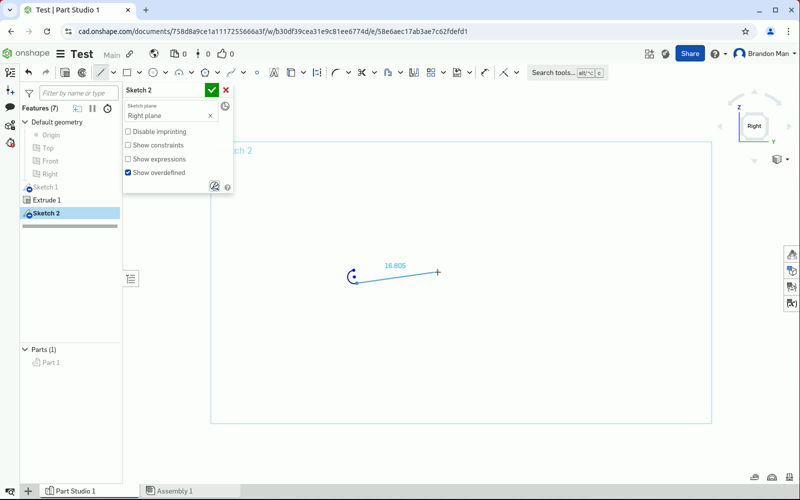
key_down(shift)
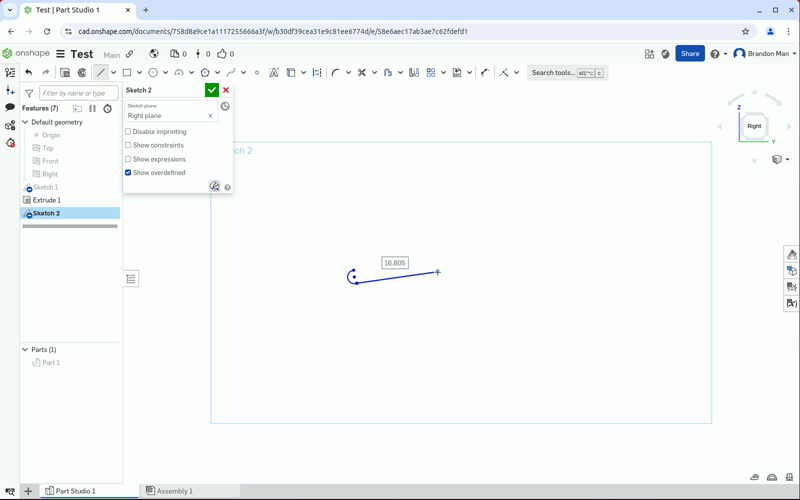
mouse_move(467, 271)
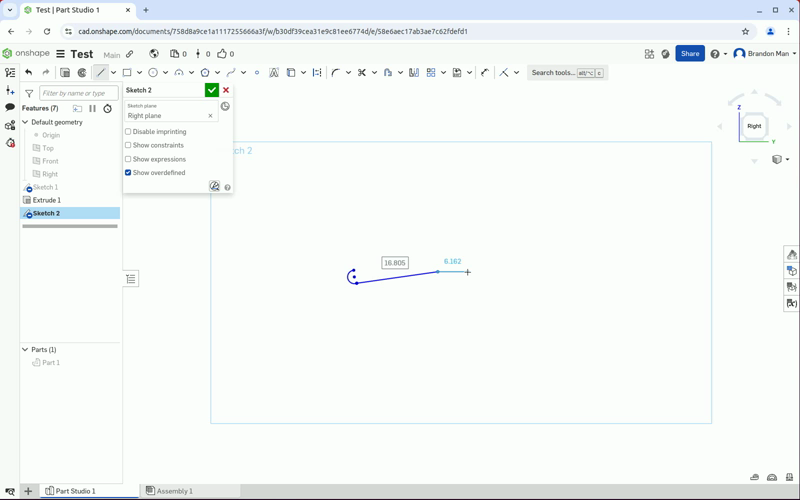
mouse_move(419, 268)
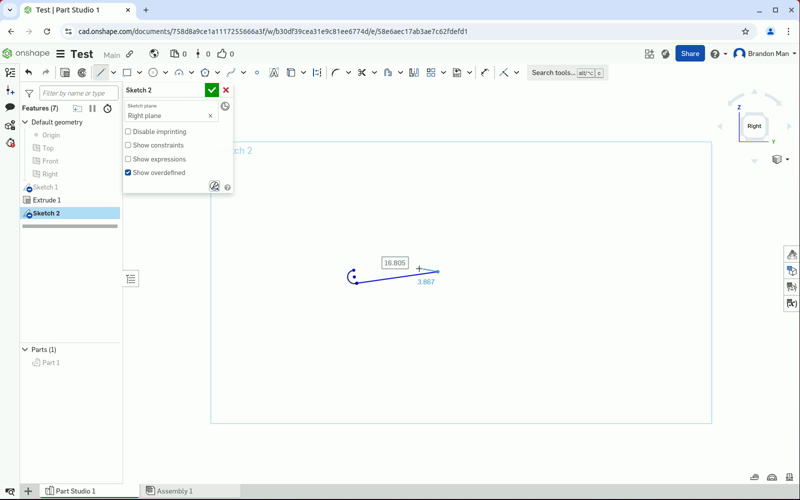
click(419, 268)
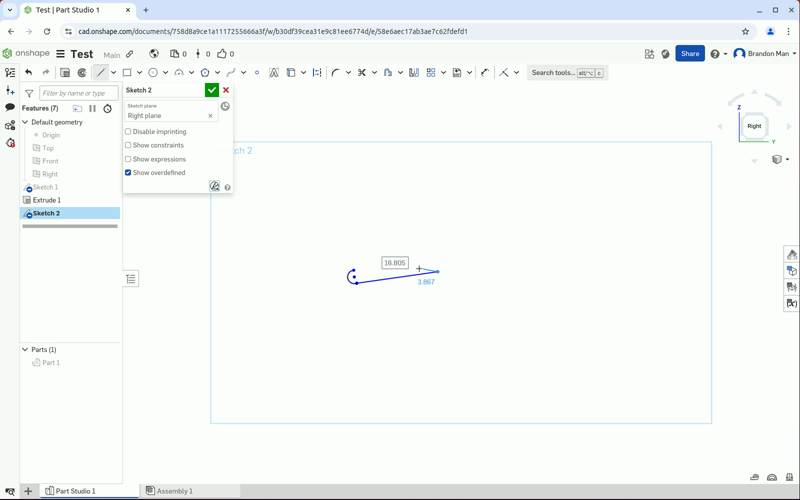
key_up(shift)
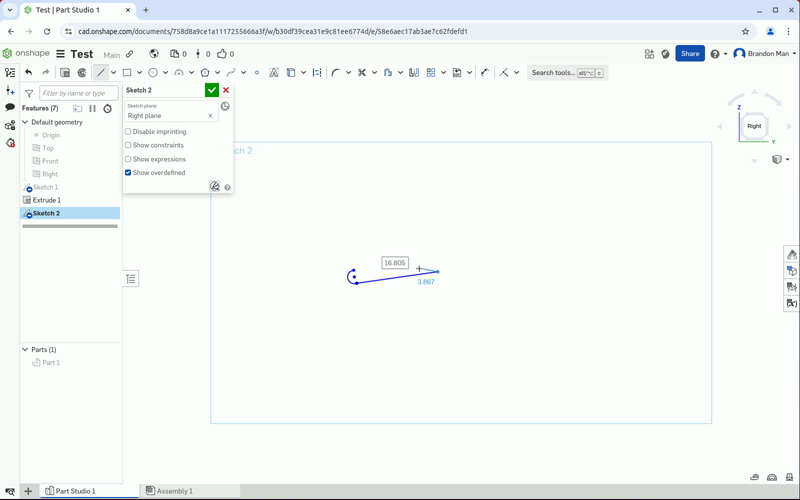
key_down(shift)
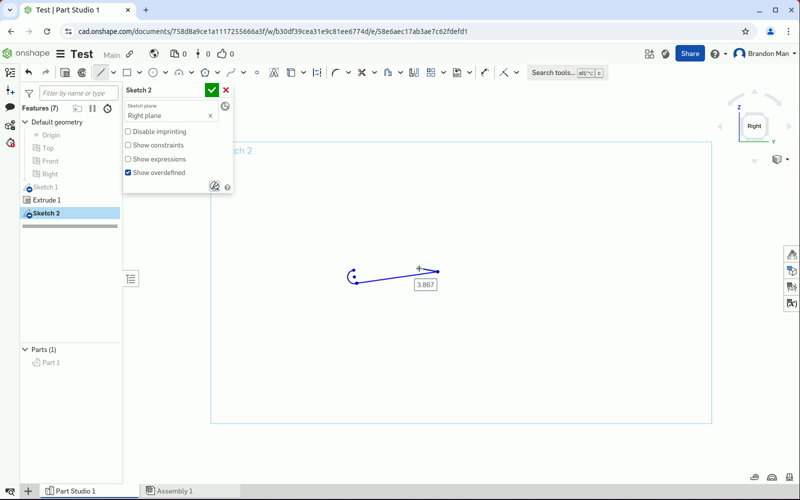
mouse_move(367, 231)
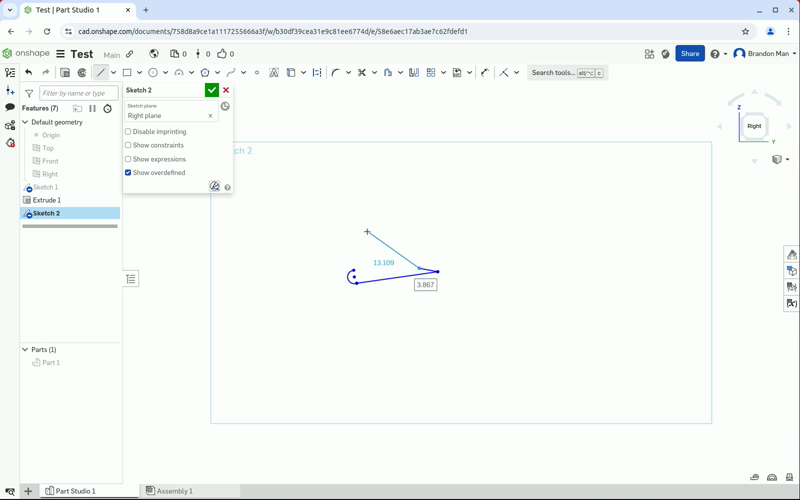
click(367, 231)
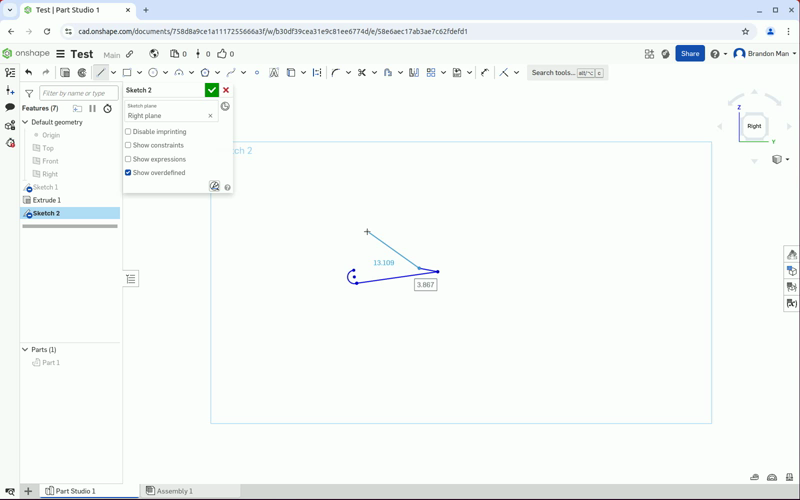
key_up(shift)
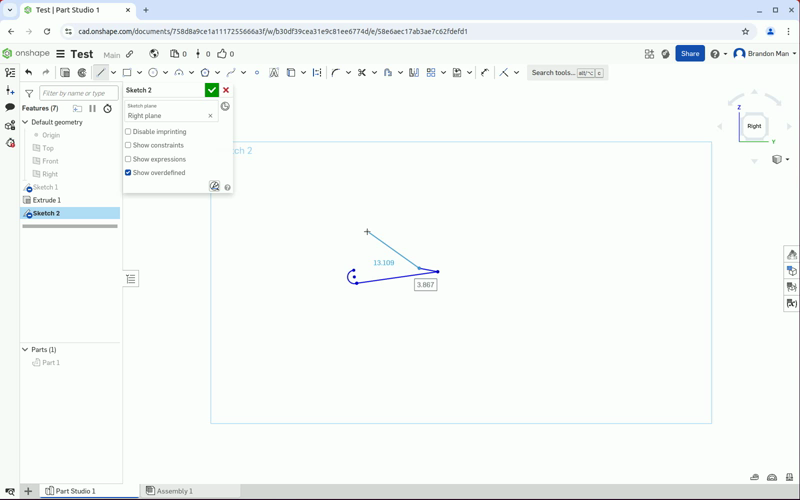
key(esc)
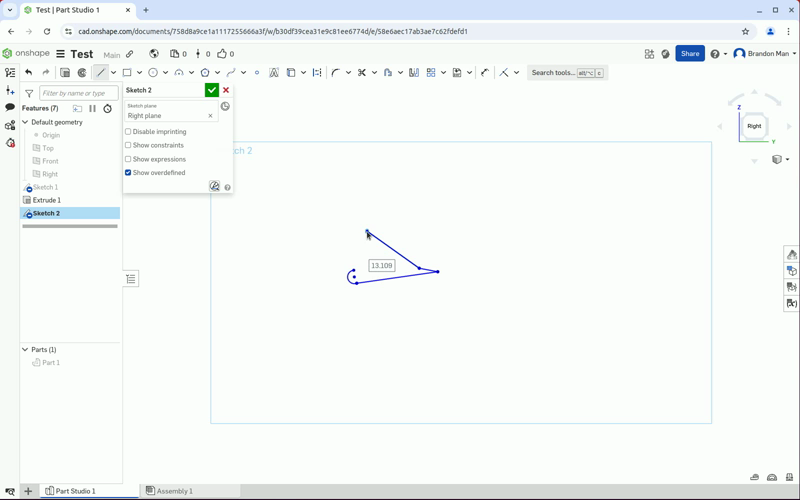
key(a)
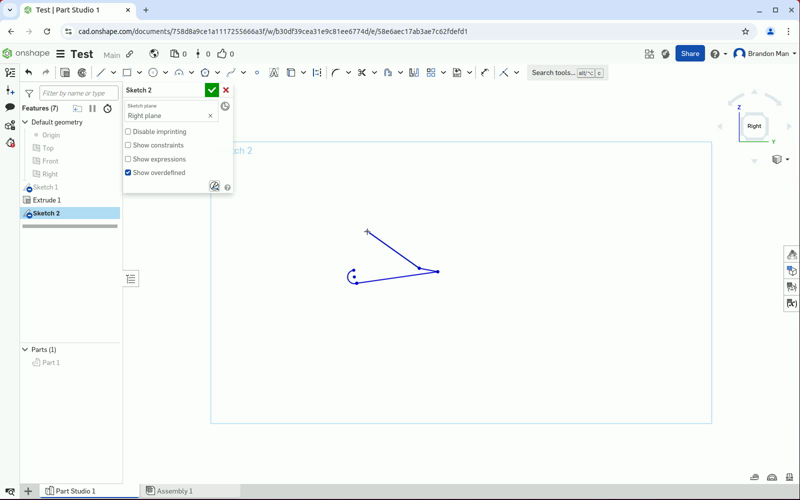
mouse_move(367, 231)
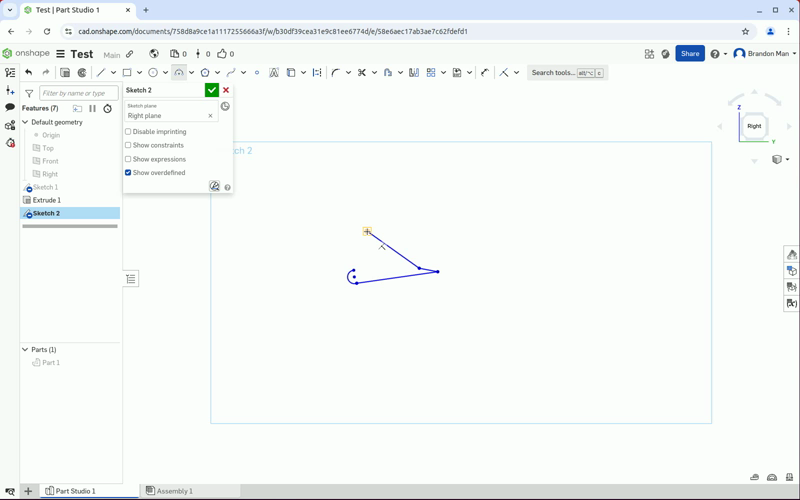
click(367, 231)
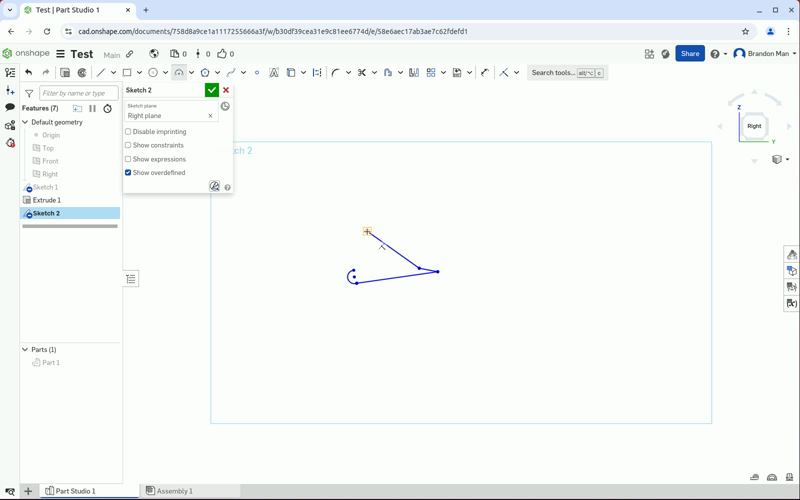
key_down(shift)
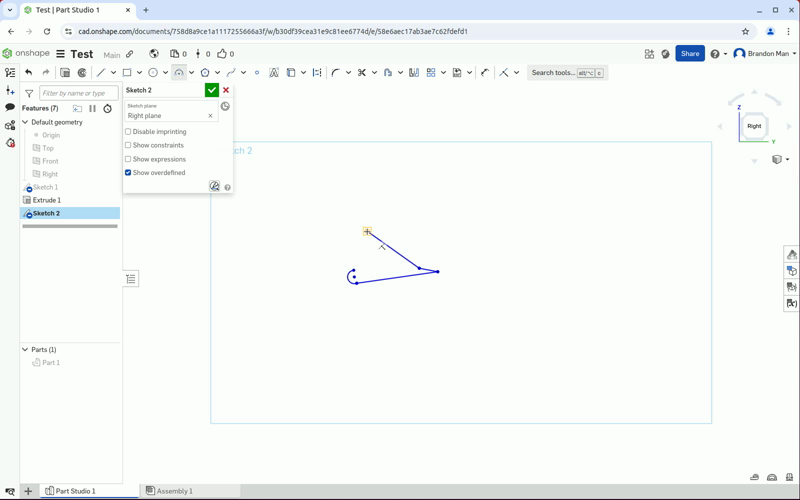
mouse_move(360, 243)
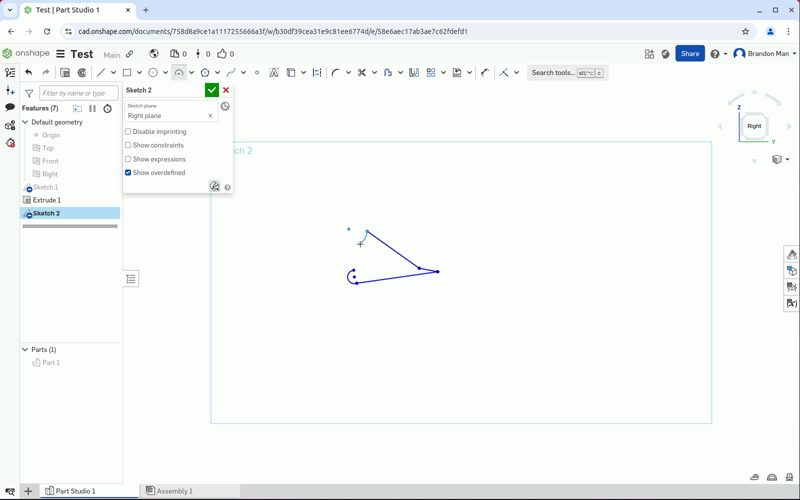
click(360, 243)
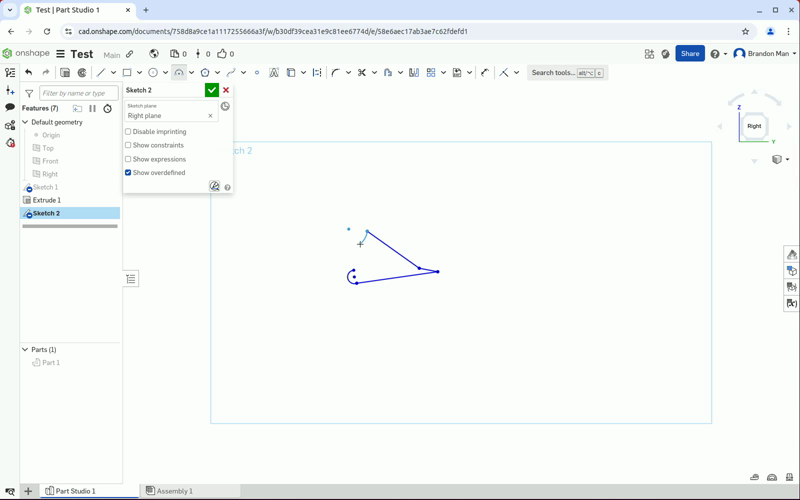
mouse_move(356, 233)
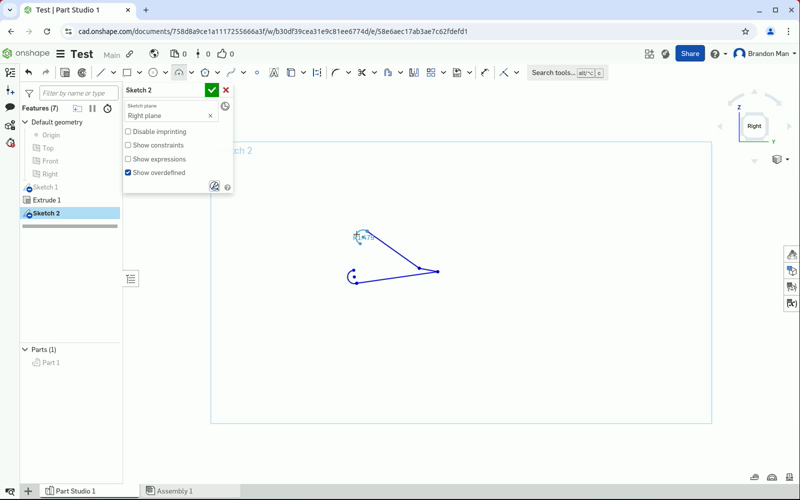
click(356, 233)
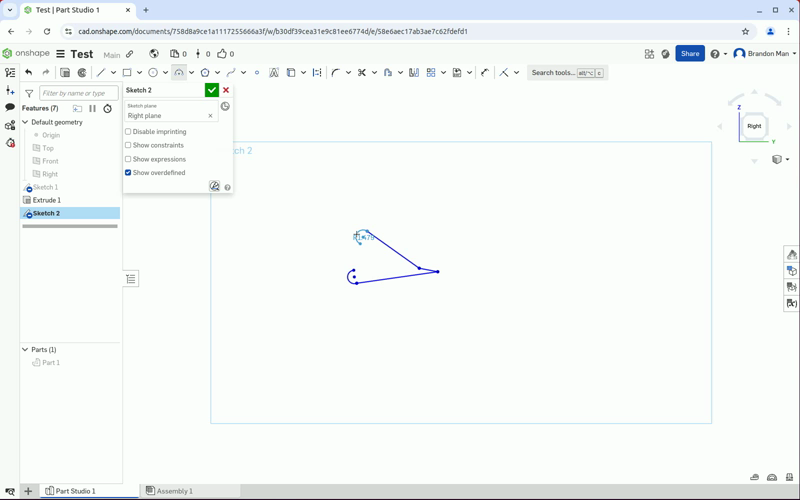
key_up(shift)
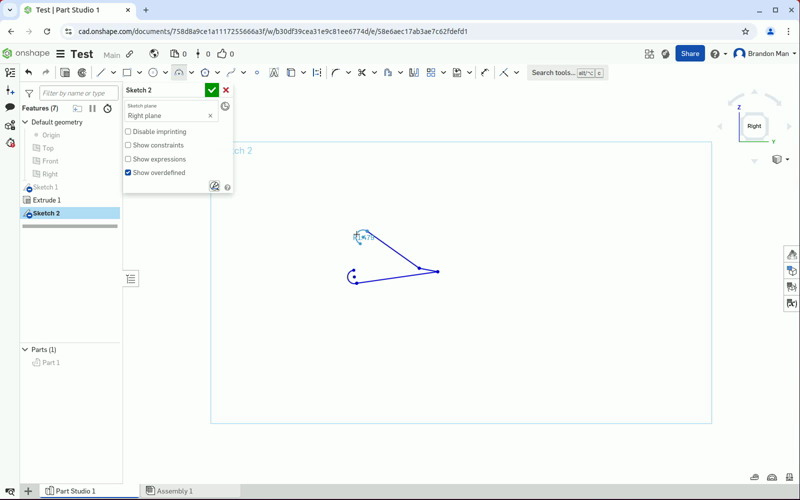
key(esc)
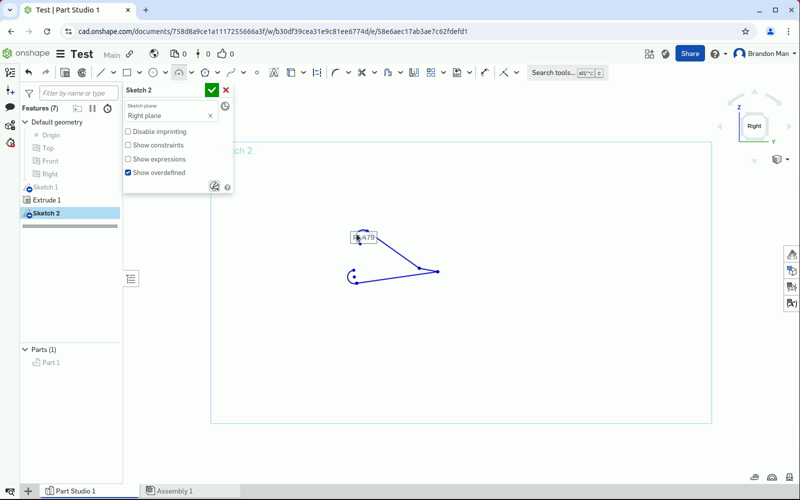
key(l)
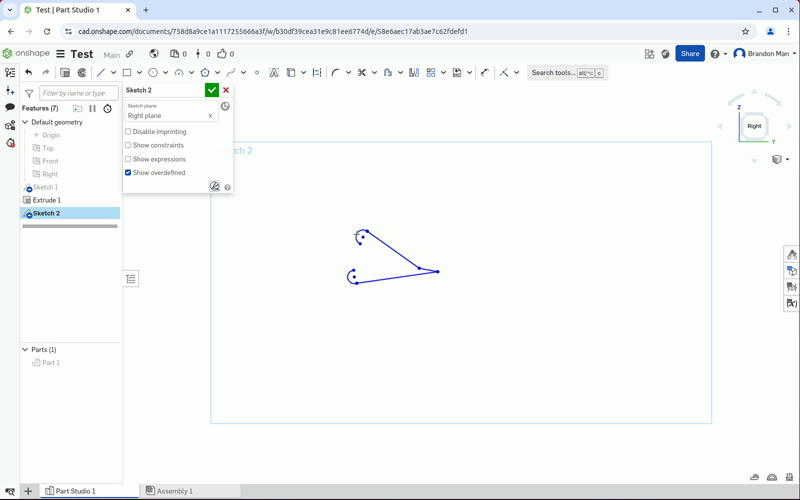
mouse_move(360, 243)
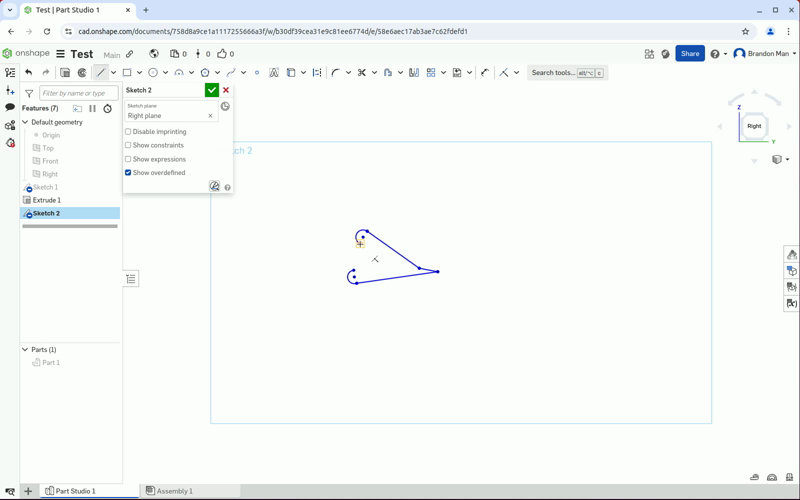
click(360, 243)
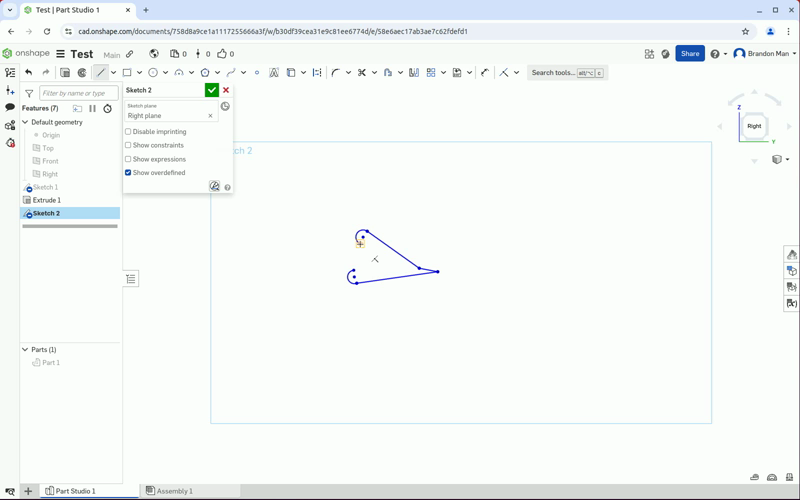
key_down(shift)
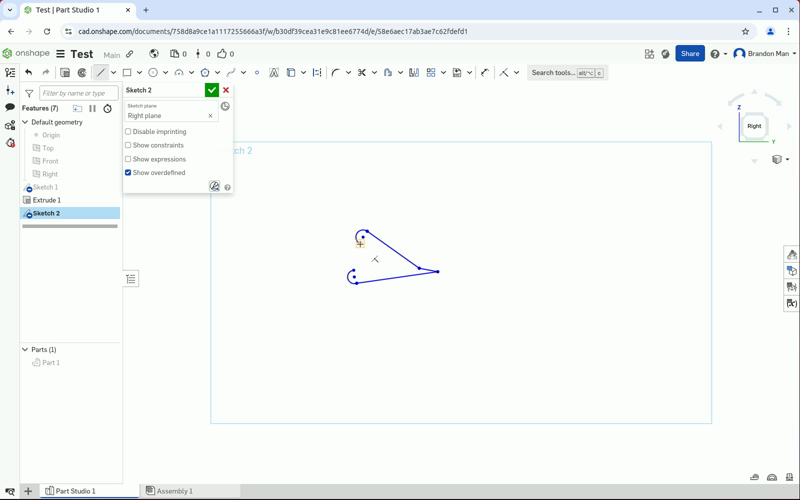
mouse_move(390, 243)
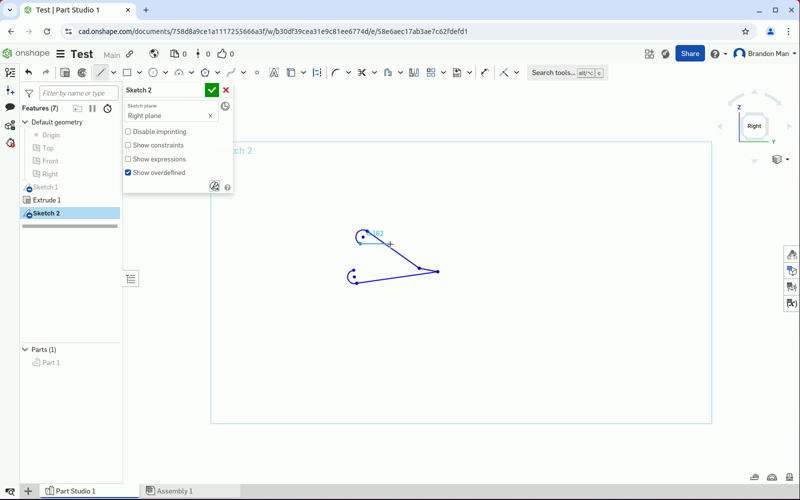
mouse_move(368, 247)
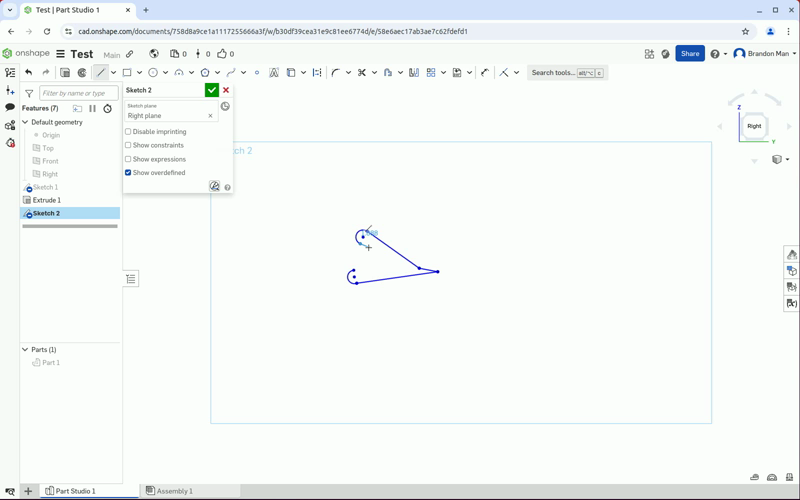
click(368, 247)
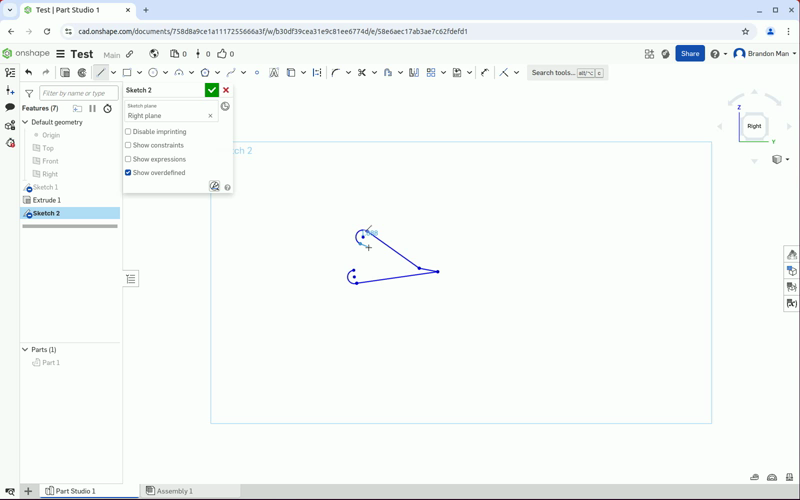
key_up(shift)
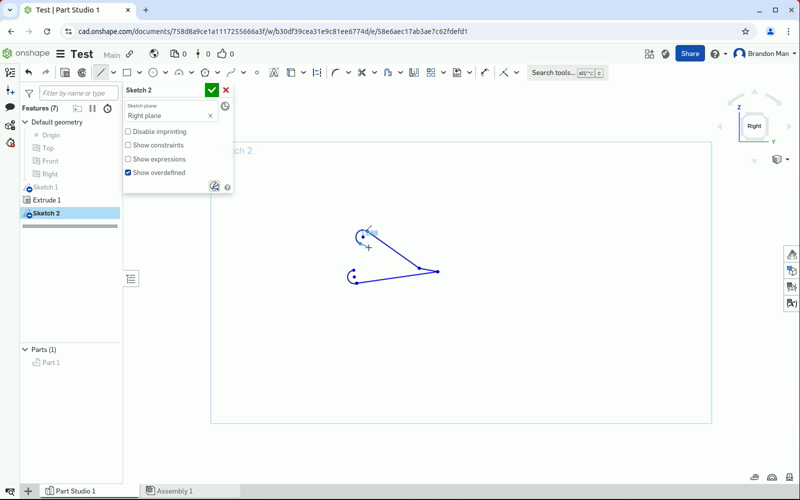
key(esc)
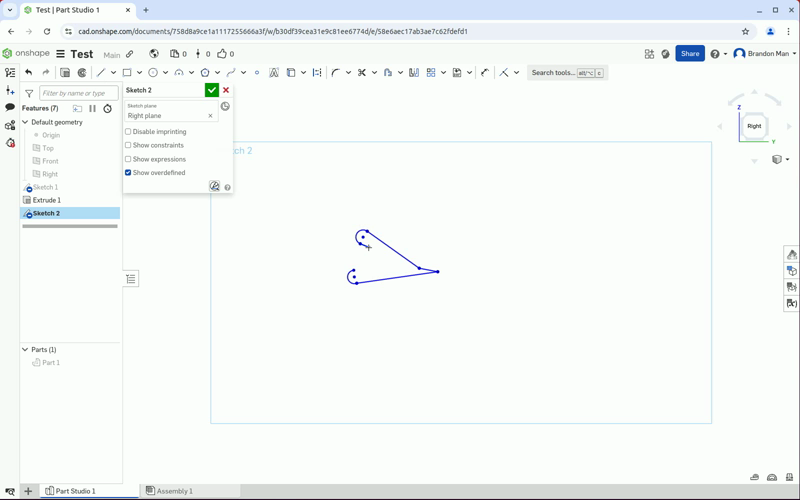
key(a)
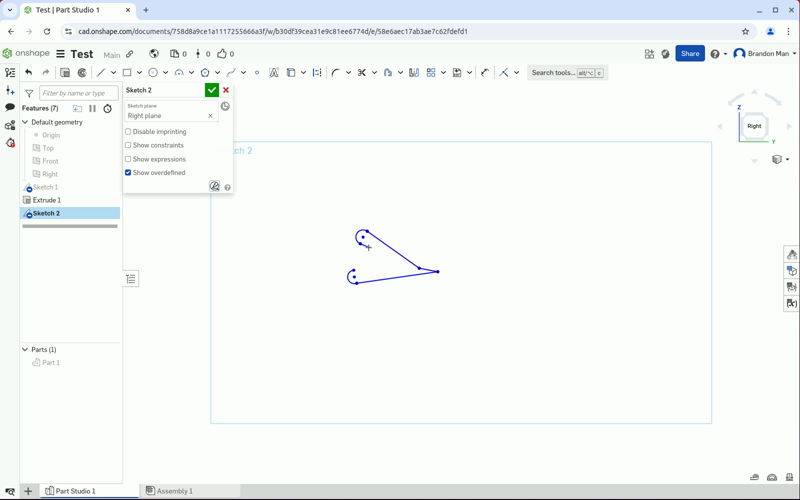
mouse_move(368, 247)
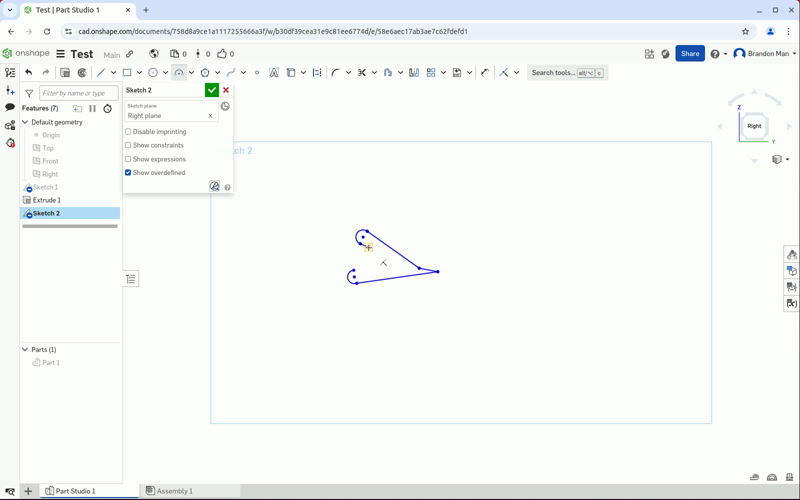
click(368, 247)
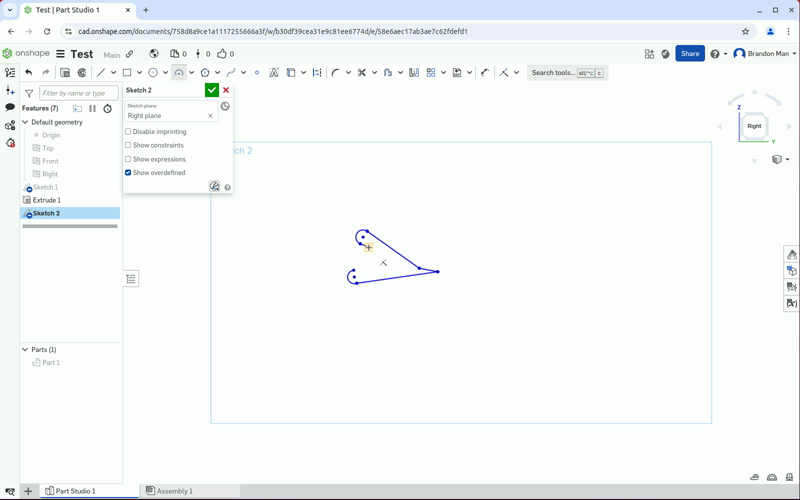
key_down(shift)
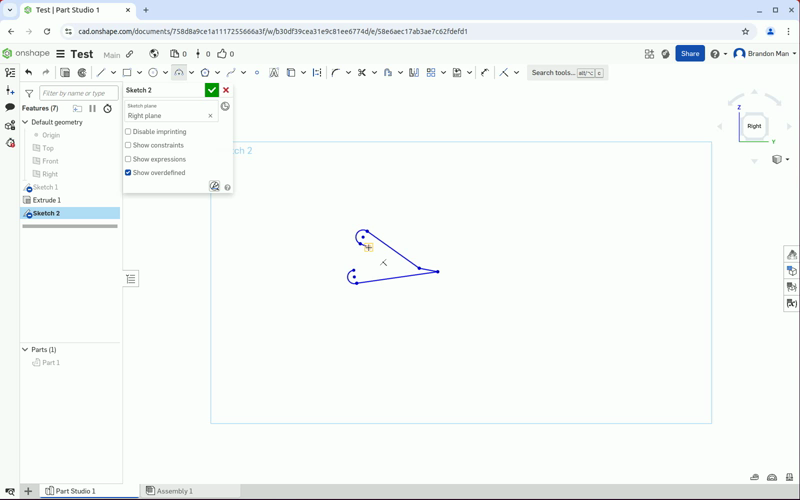
mouse_move(365, 269)
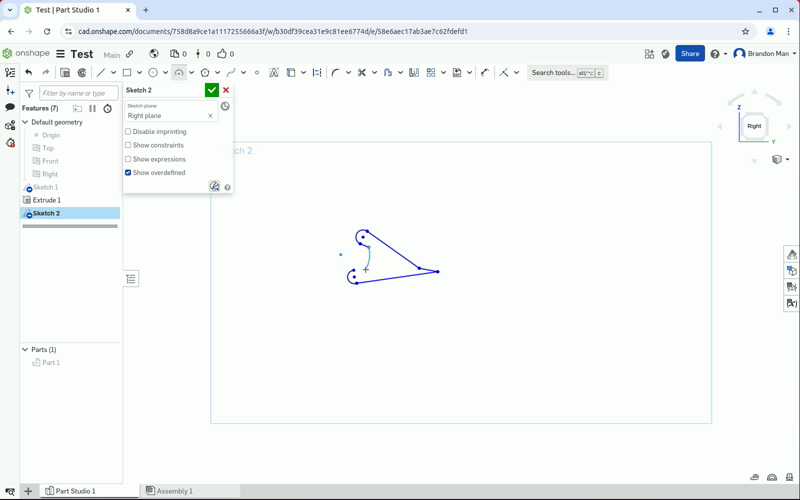
click(365, 269)
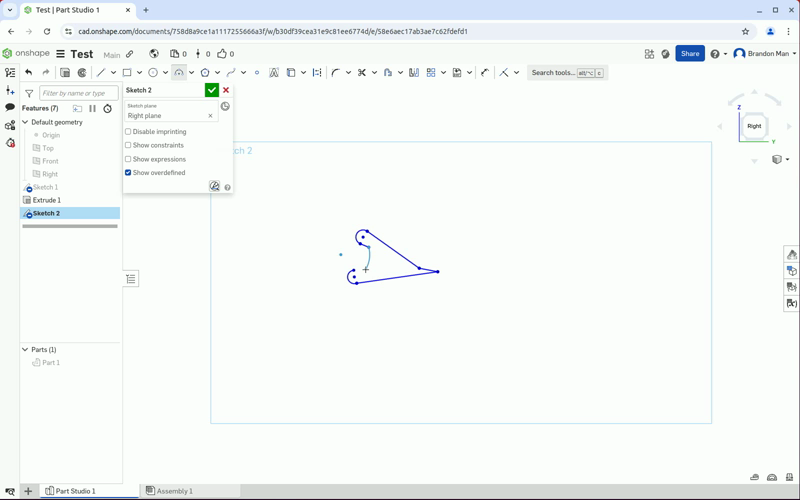
mouse_move(369, 258)
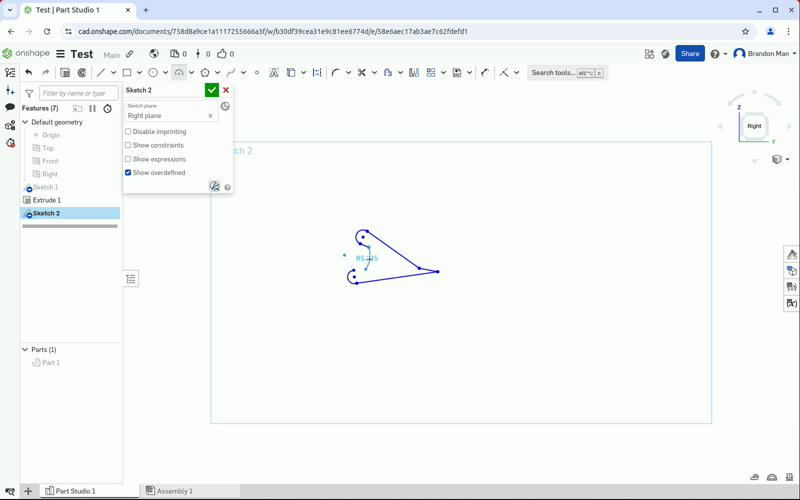
click(369, 258)
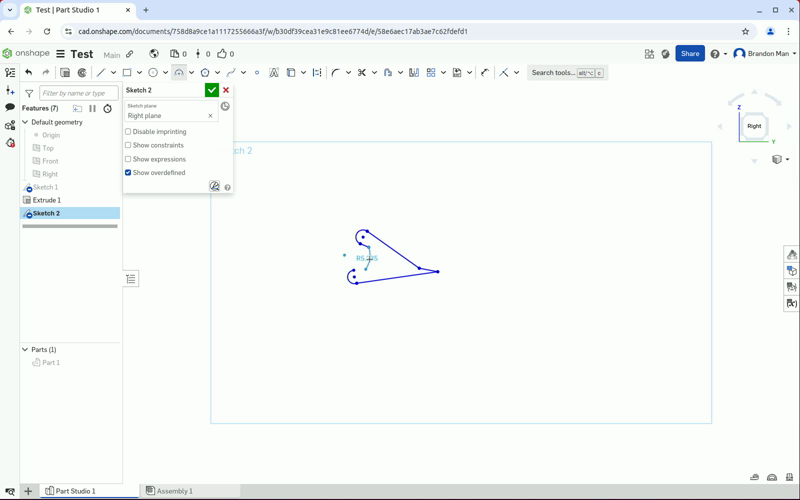
key_up(shift)
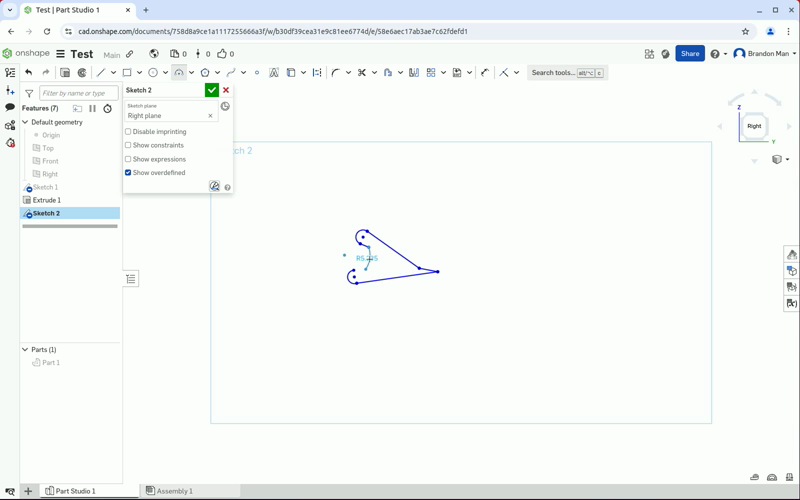
key(esc)
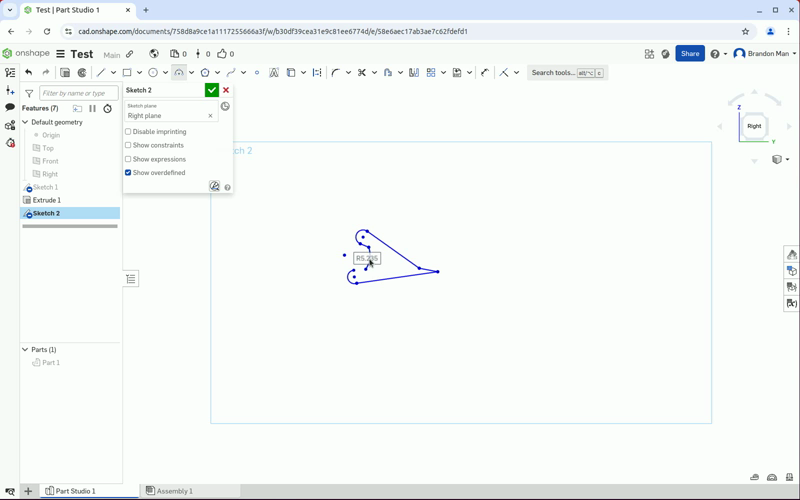
key(l)
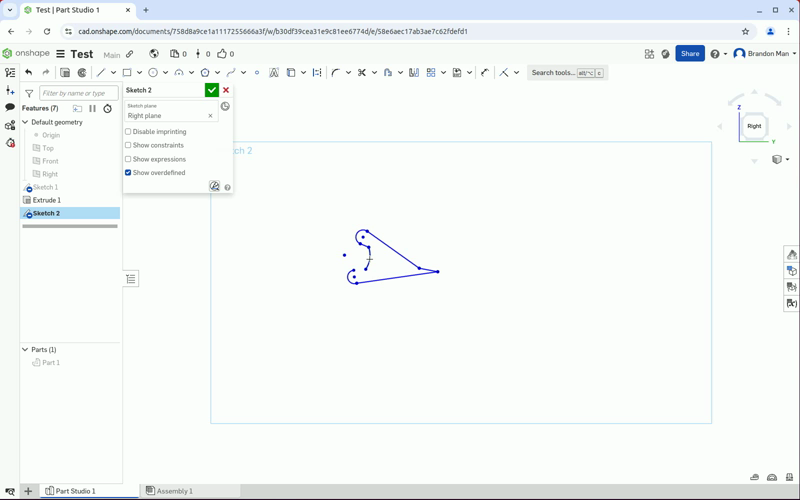
mouse_move(365, 269)
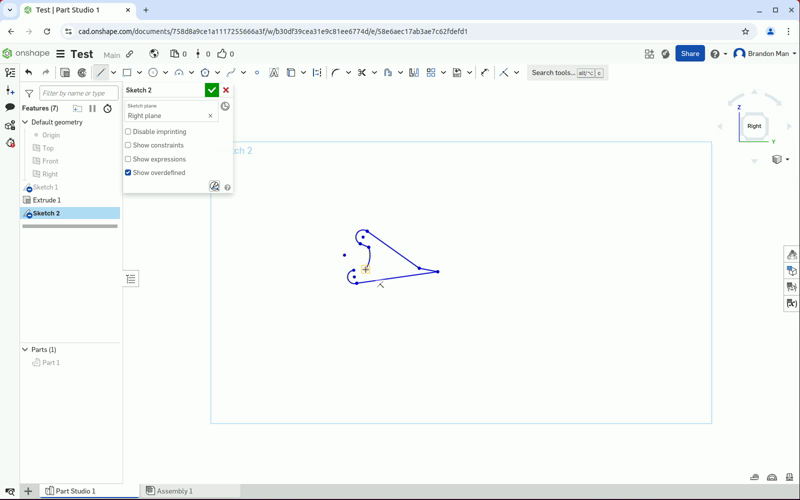
click(365, 269)
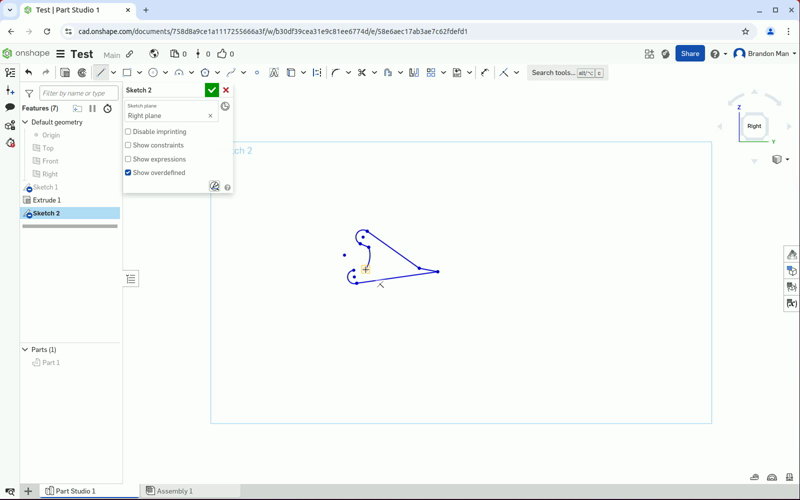
mouse_move(395, 269)
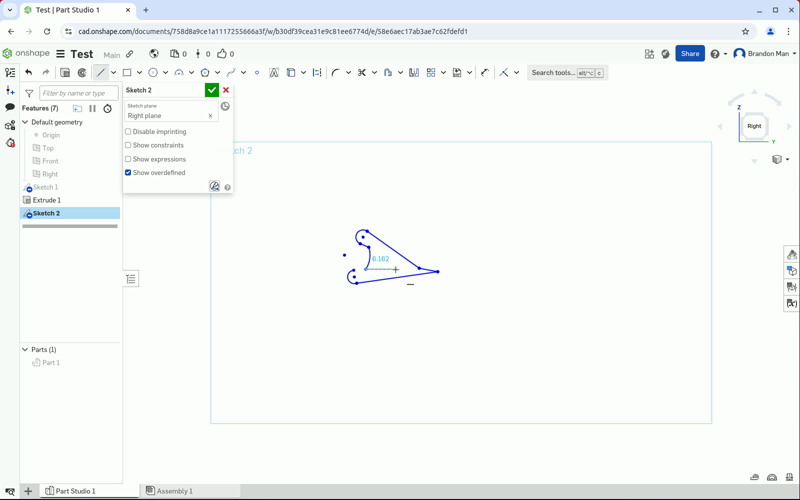
key_down(shift)
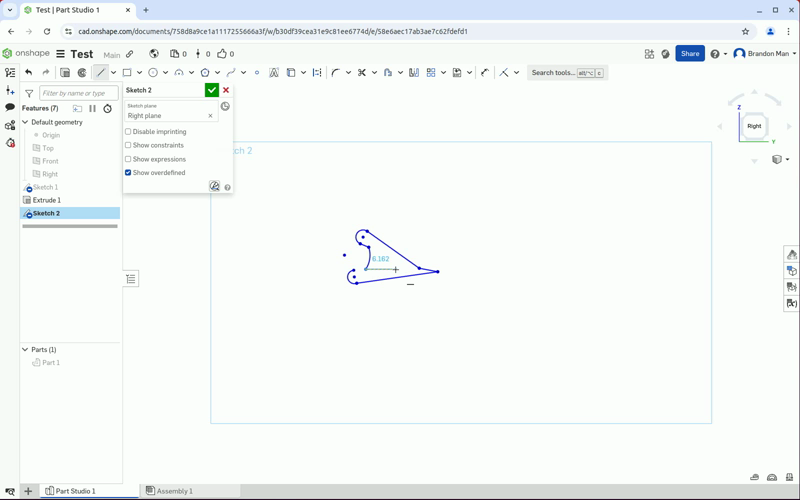
mouse_move(353, 270)
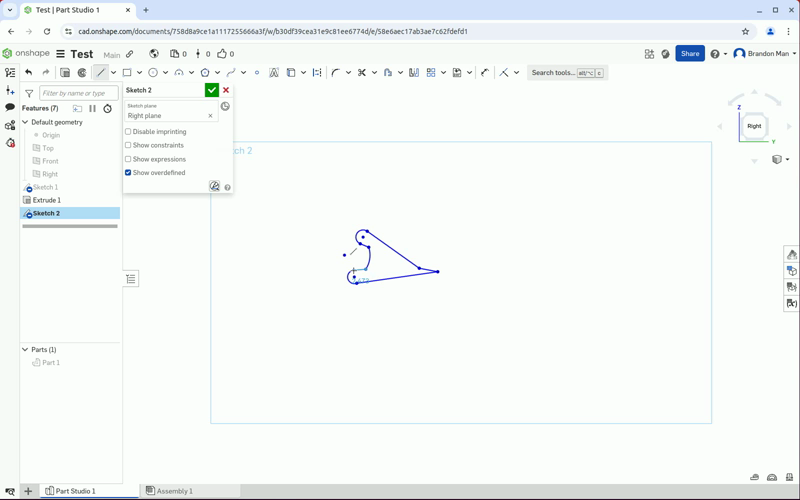
key_up(shift)
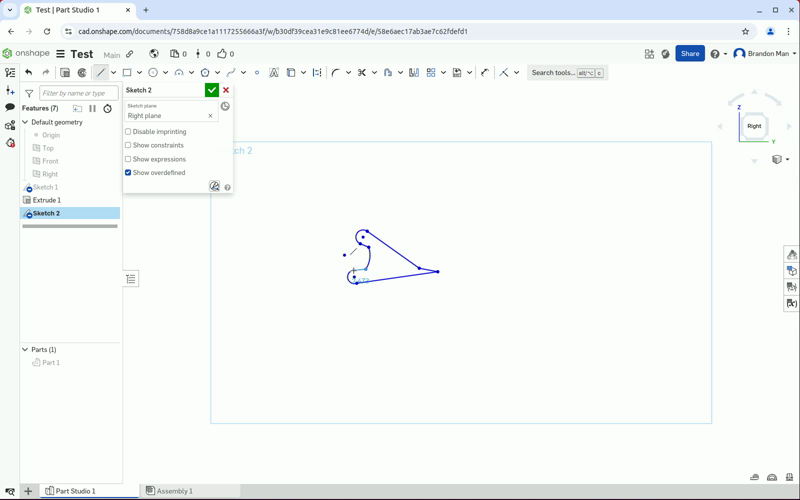
click(353, 270)
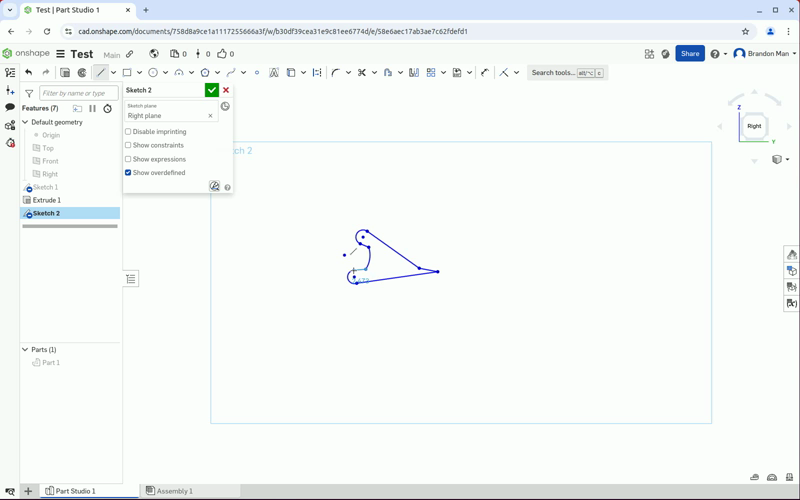
key(esc)
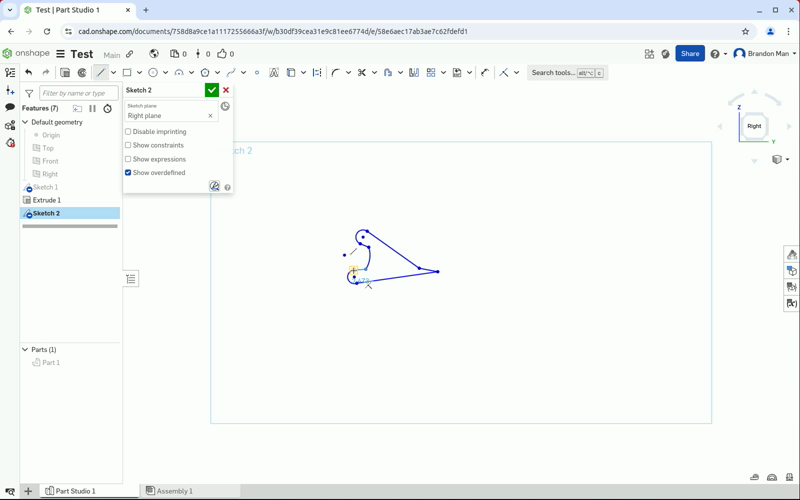
key(c)
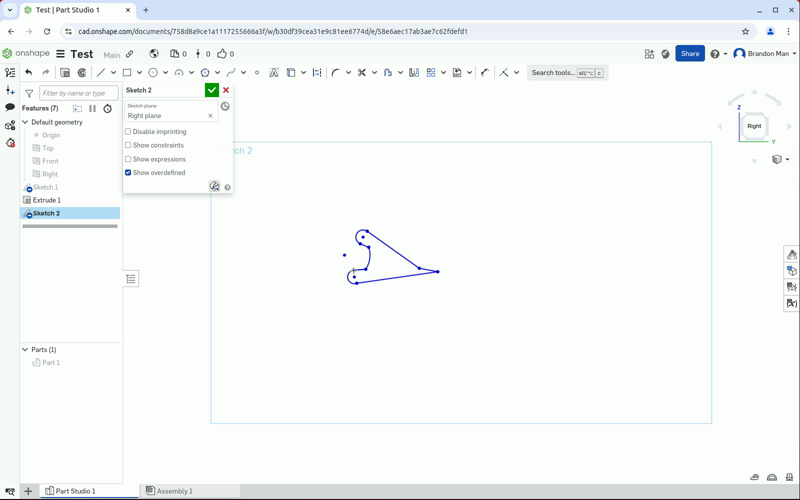
key_down(shift)
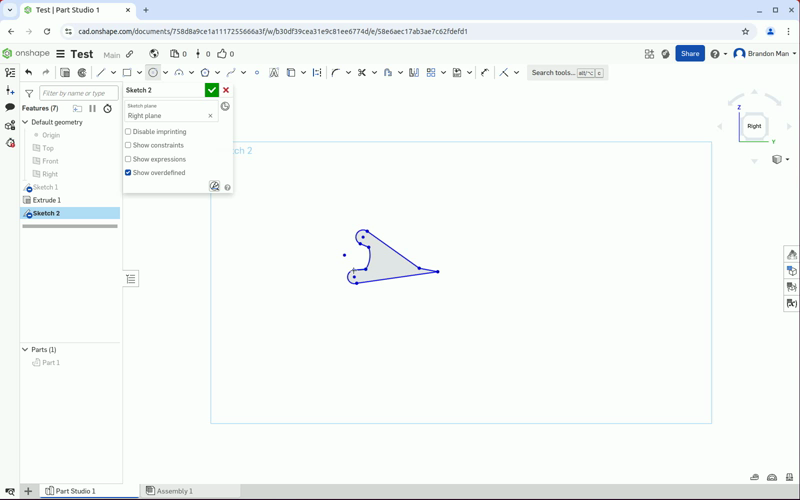
mouse_move(387, 260)
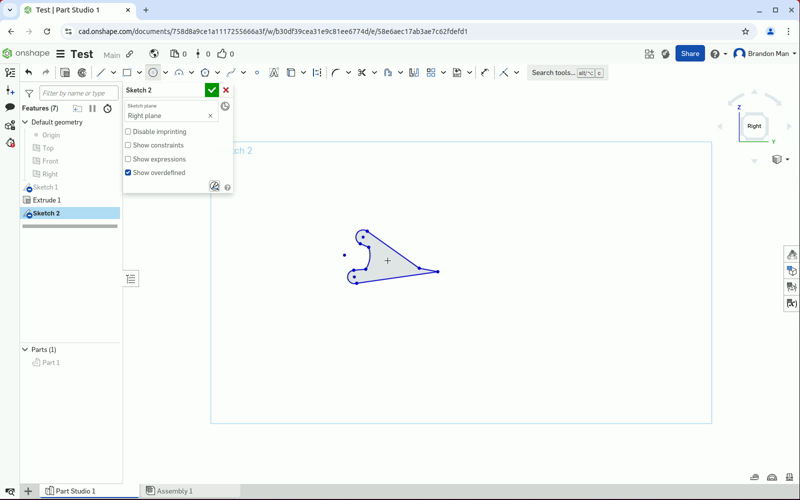
click(387, 260)
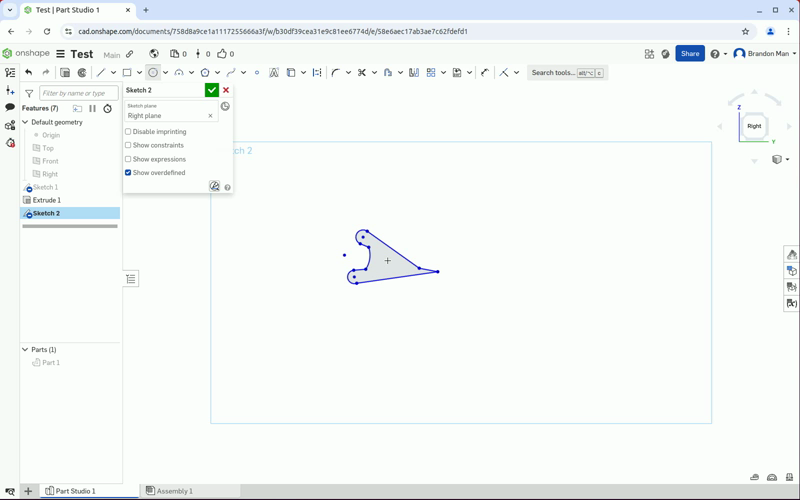
key_up(shift)
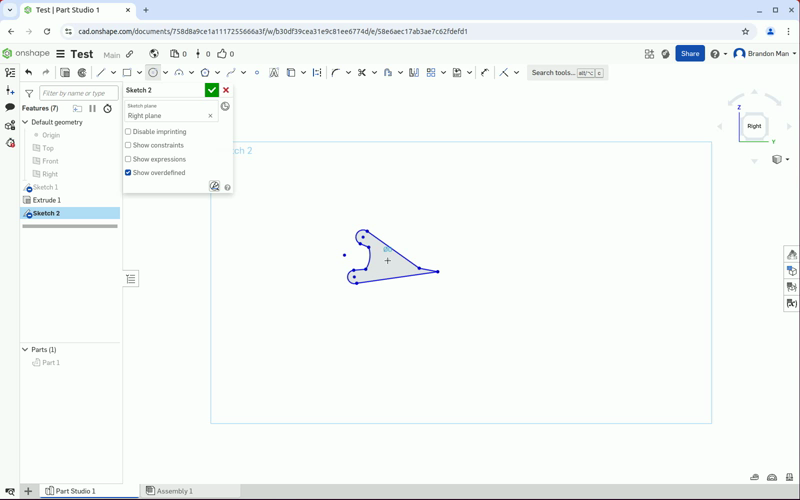
mouse_move(390, 260)
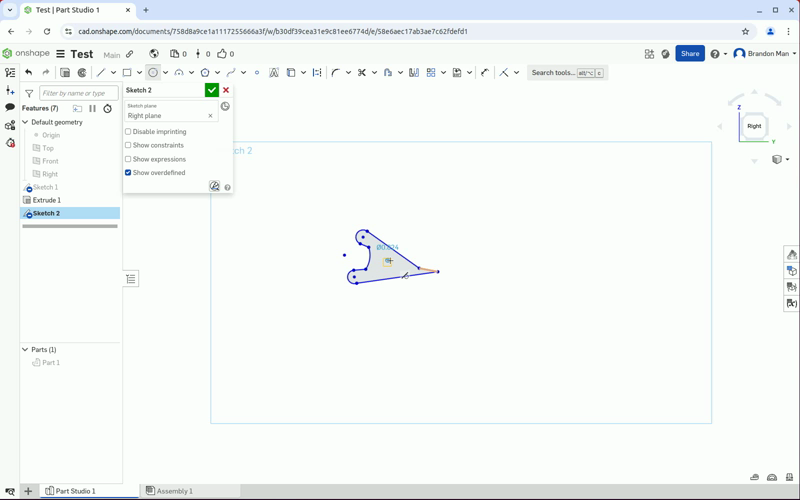
scroll(6)
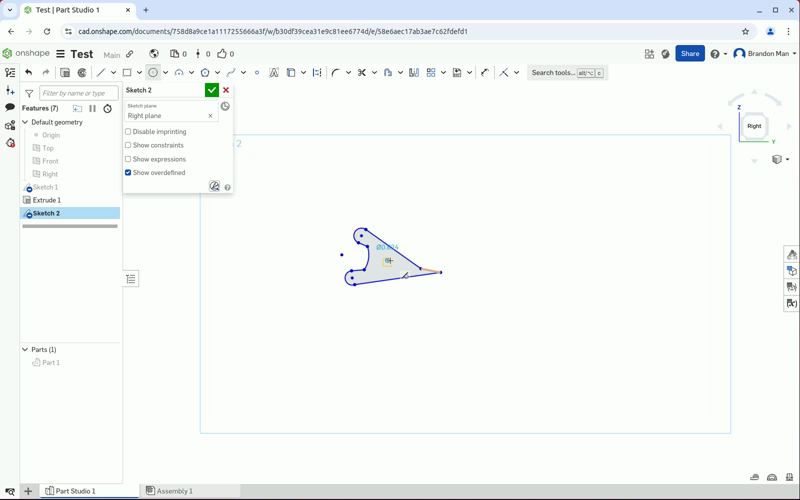
scroll(6)
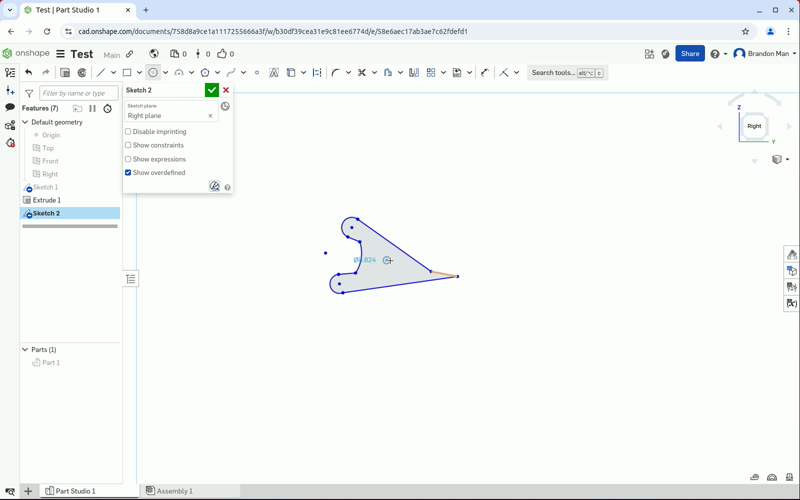
scroll(6)
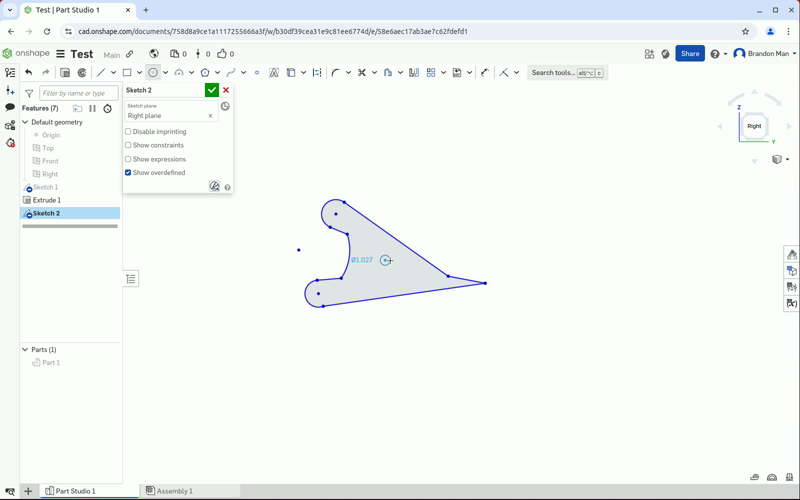
scroll(6)
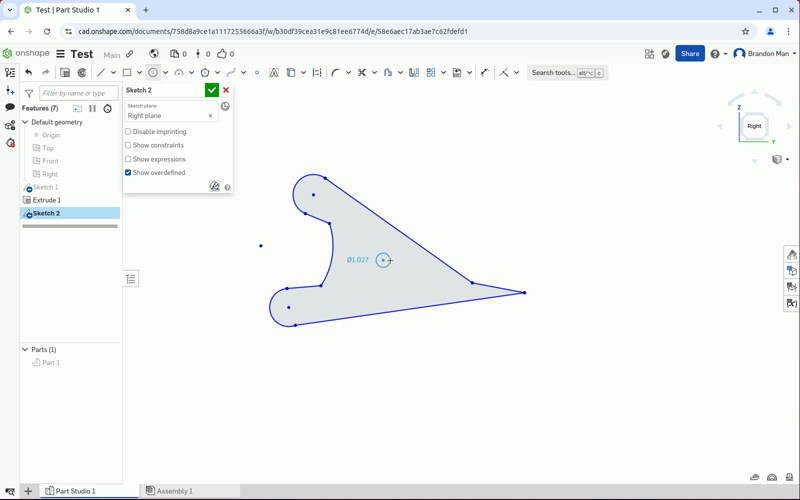
scroll(6)
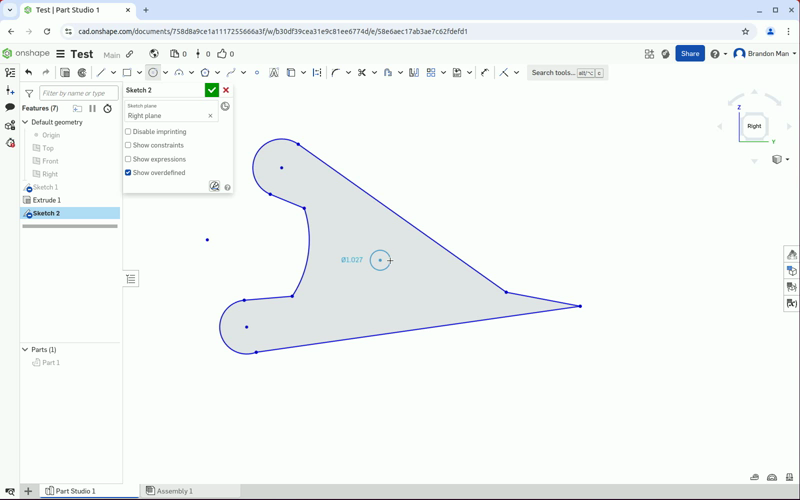
scroll(6)
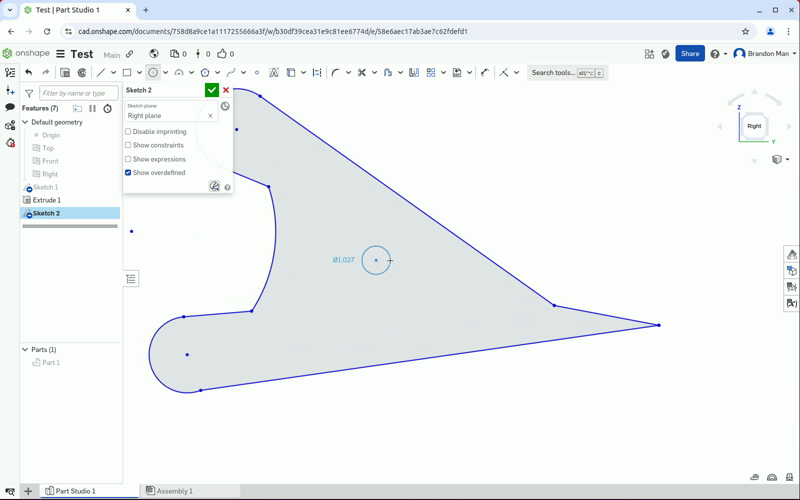
scroll(6)
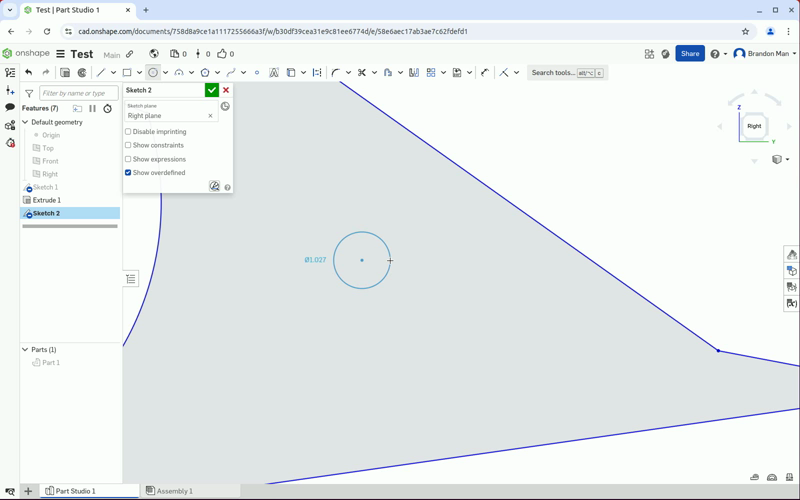
click(390, 260)
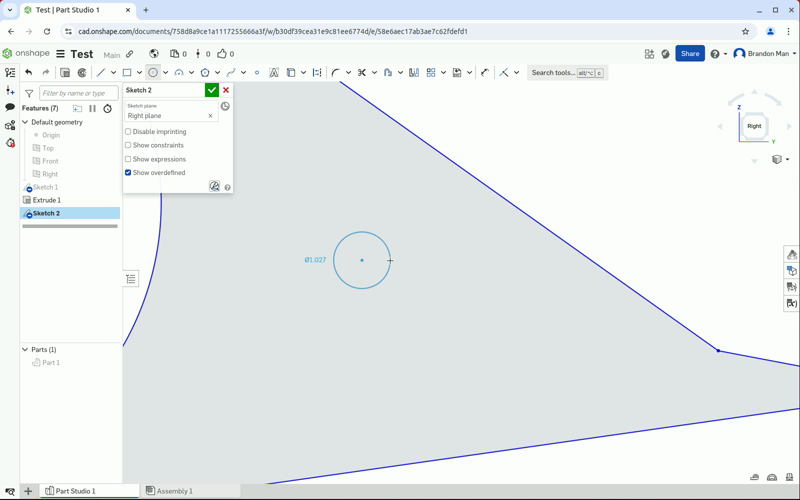
scroll(-6)
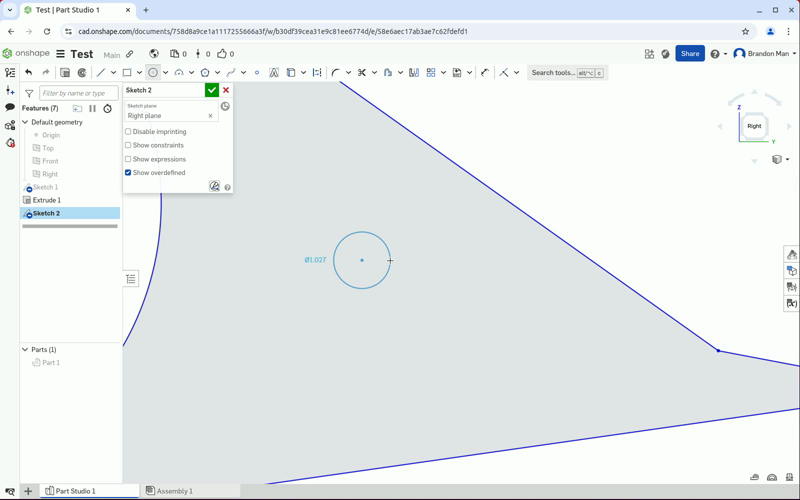
scroll(-6)
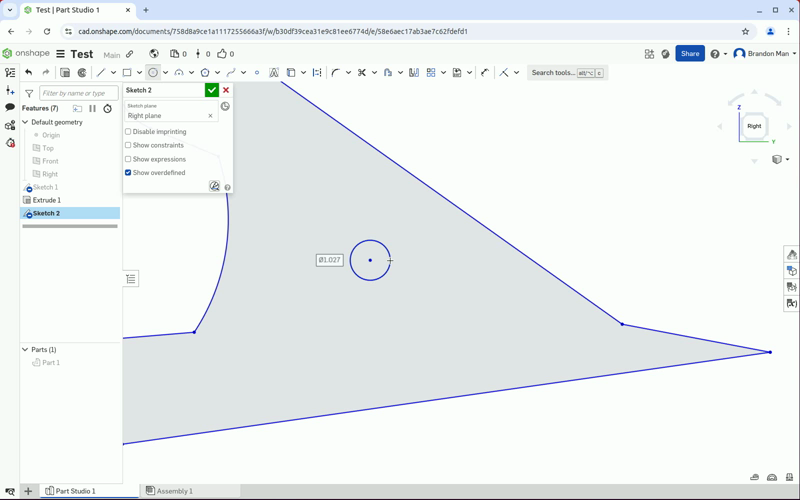
scroll(-6)
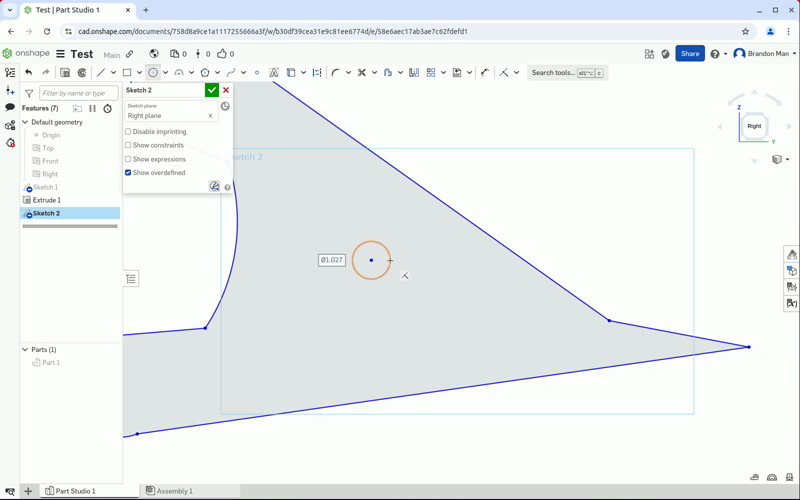
scroll(-6)
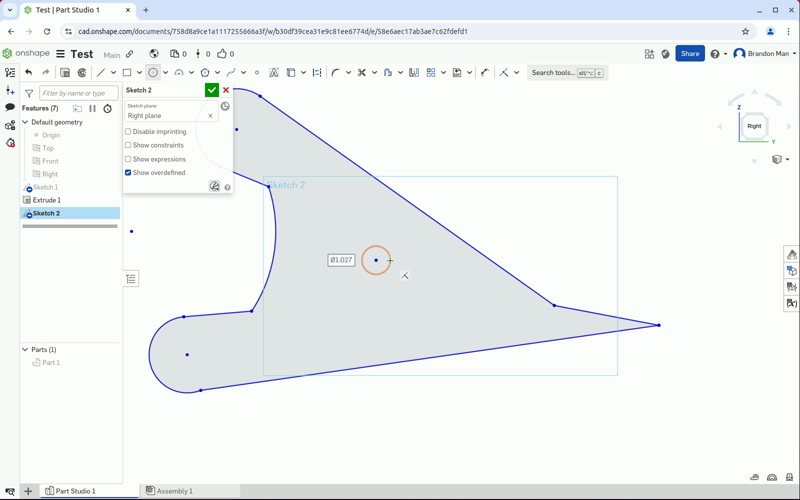
scroll(-6)
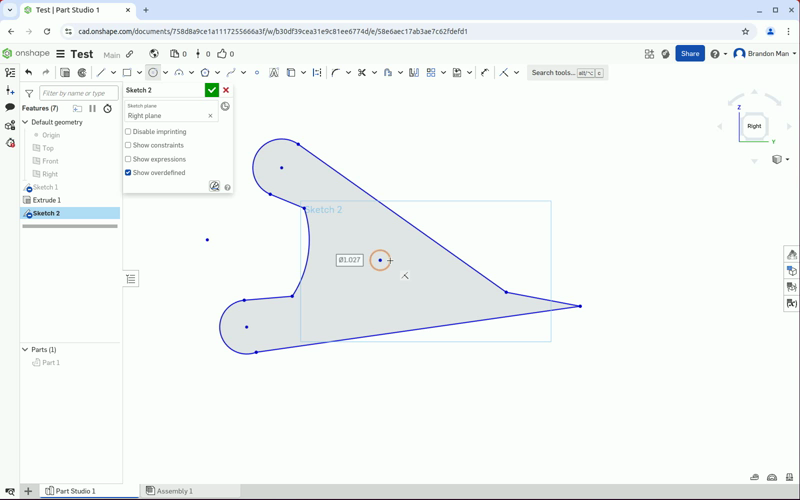
scroll(-6)
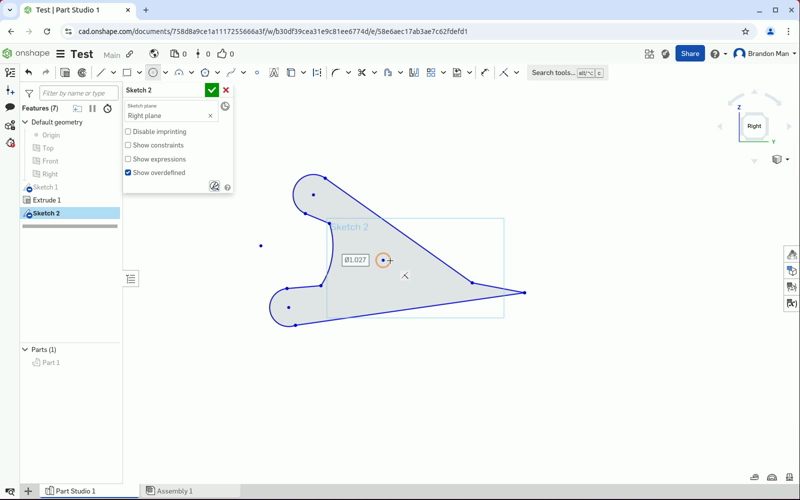
scroll(-6)
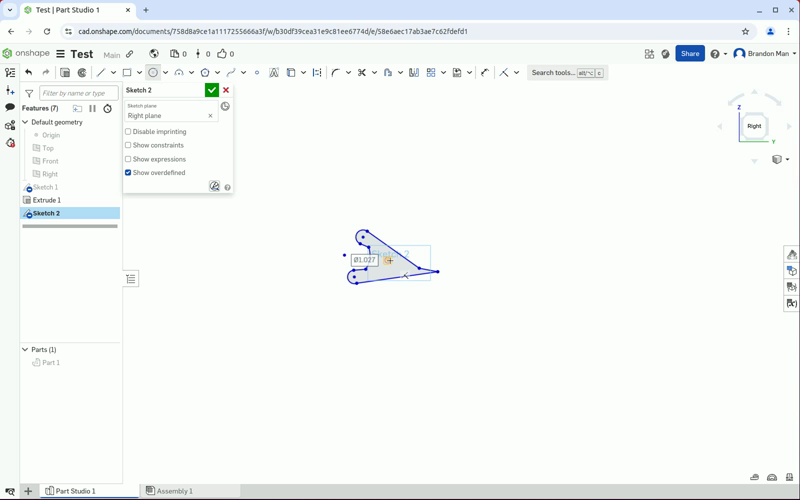
key(esc)
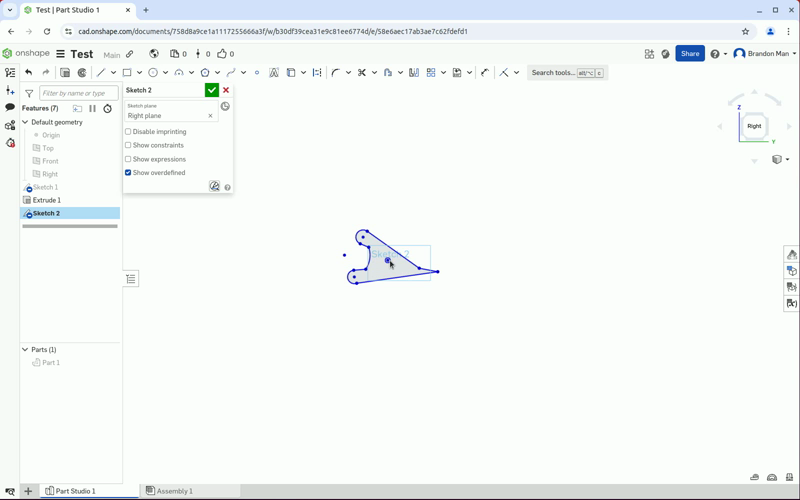
mouse_move(381, 253)
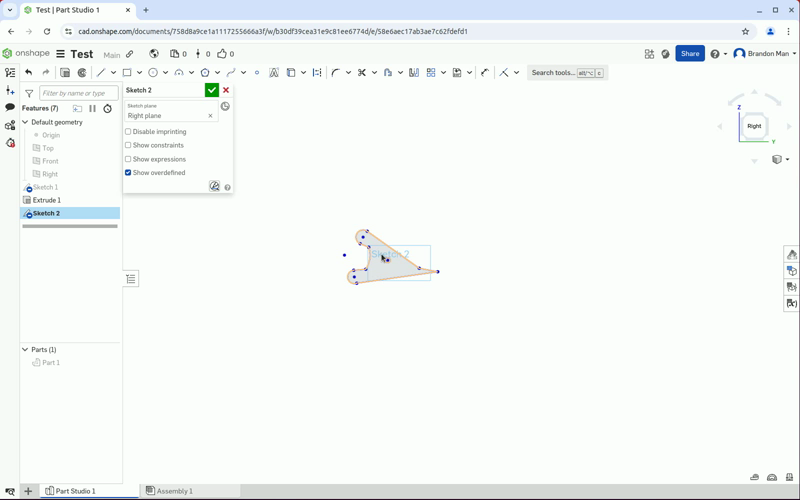
click(381, 253)
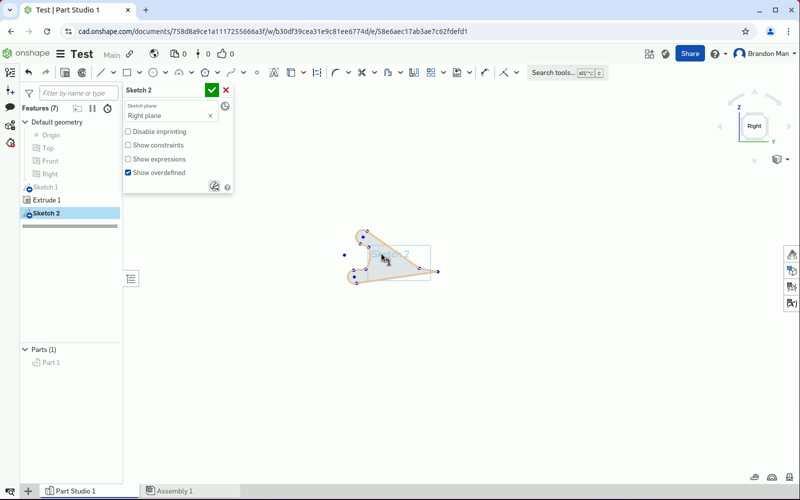
mouse_move(73, 352)
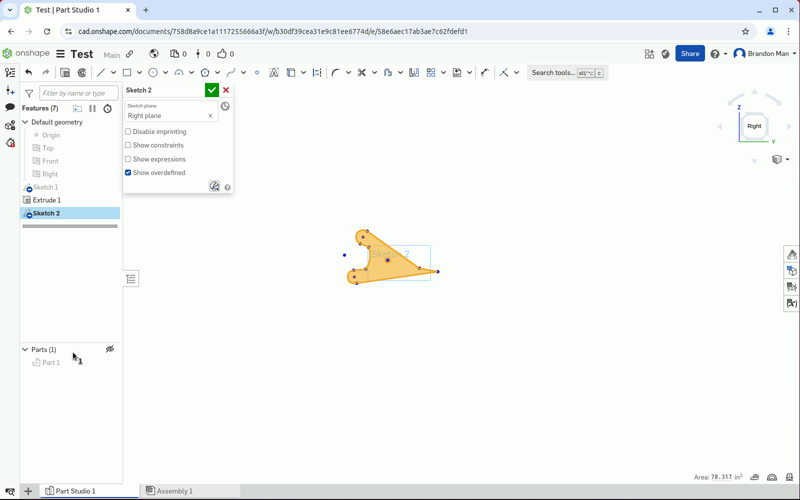
key(shift+y)
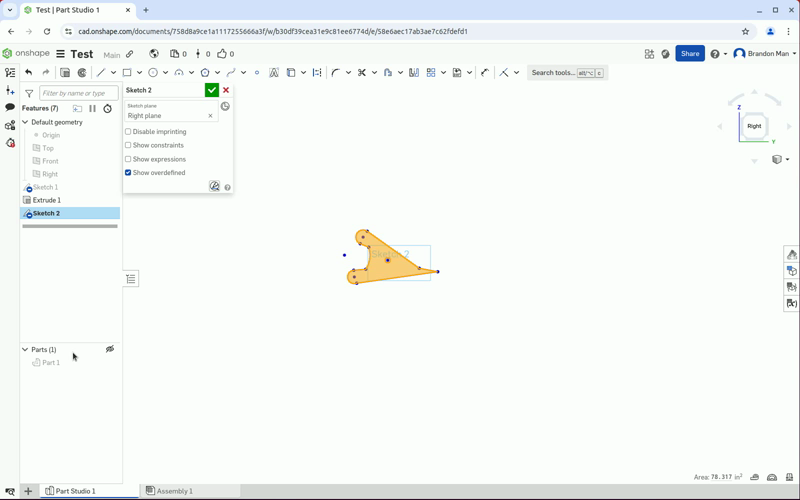
key(shift+e)
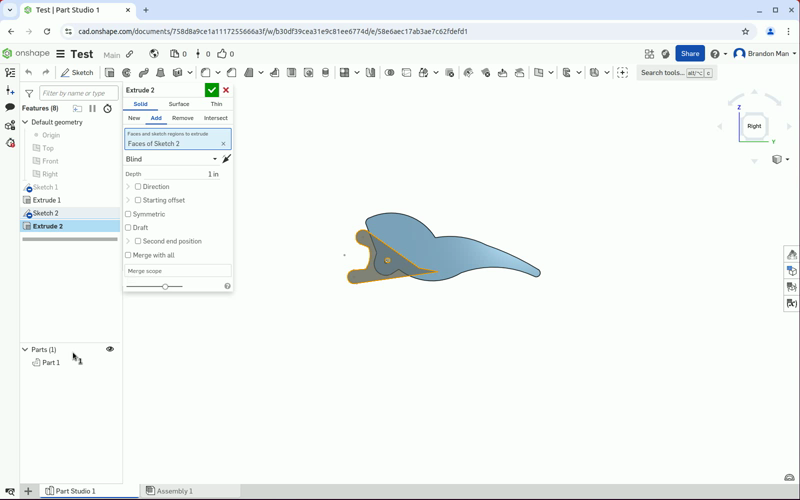
mouse_move(143, 106)
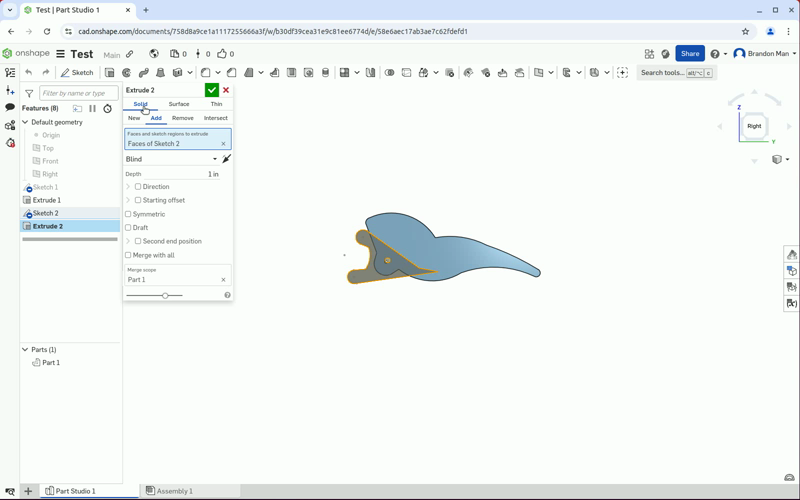
click(143, 106)
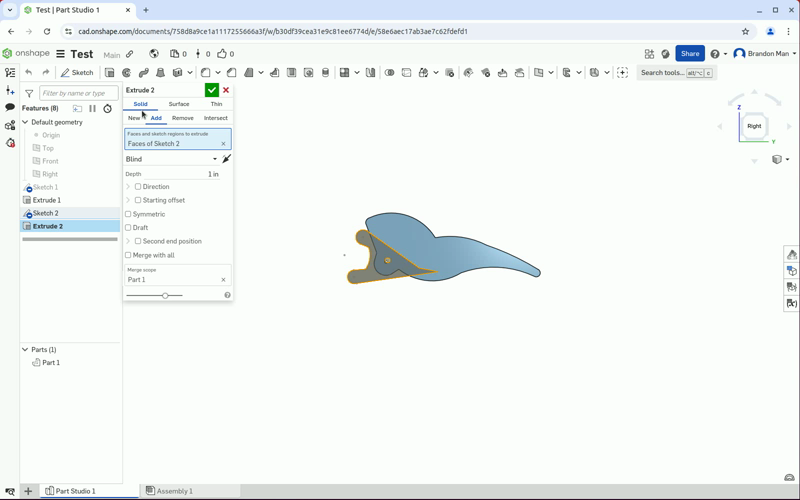
mouse_move(137, 120)
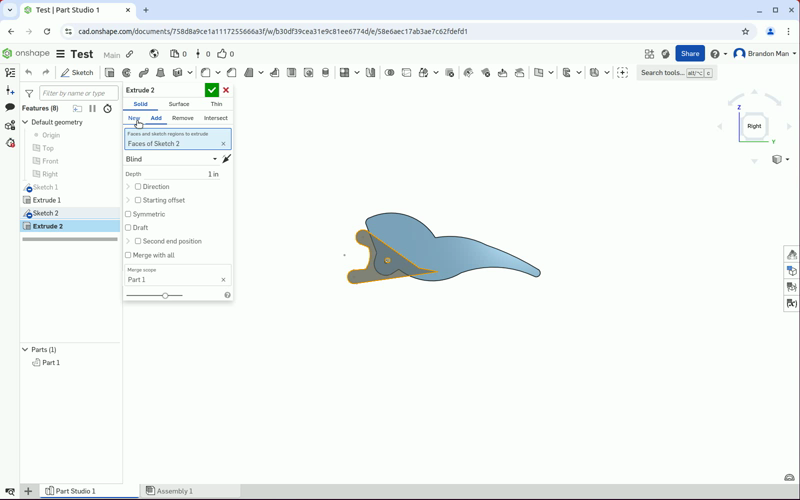
click(137, 120)
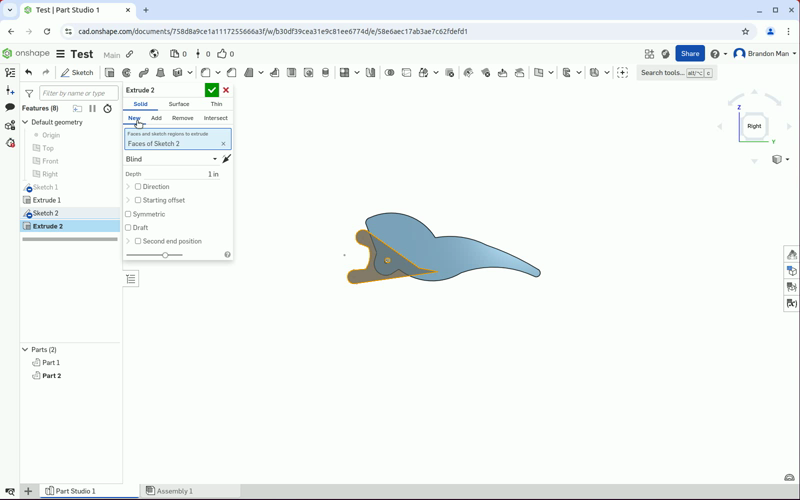
key(tab, 4)
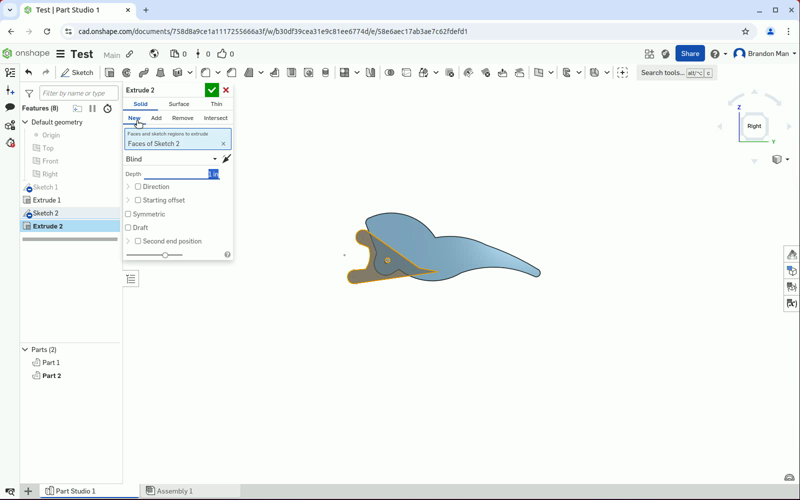
text(1.204)
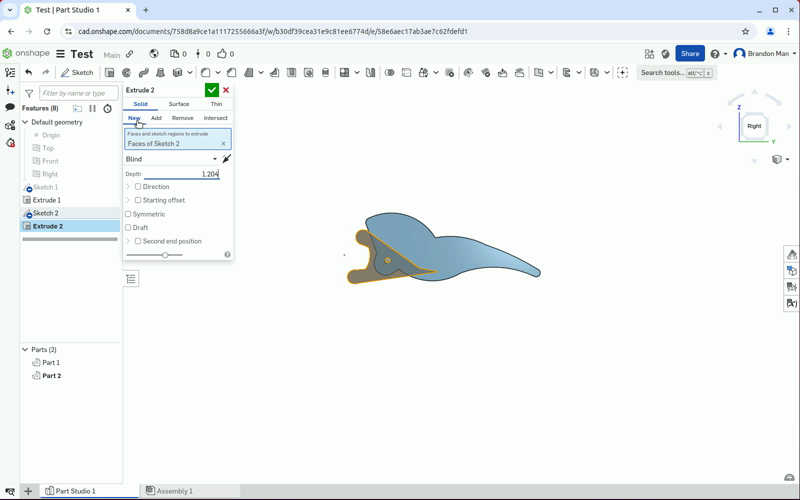
key(enter)
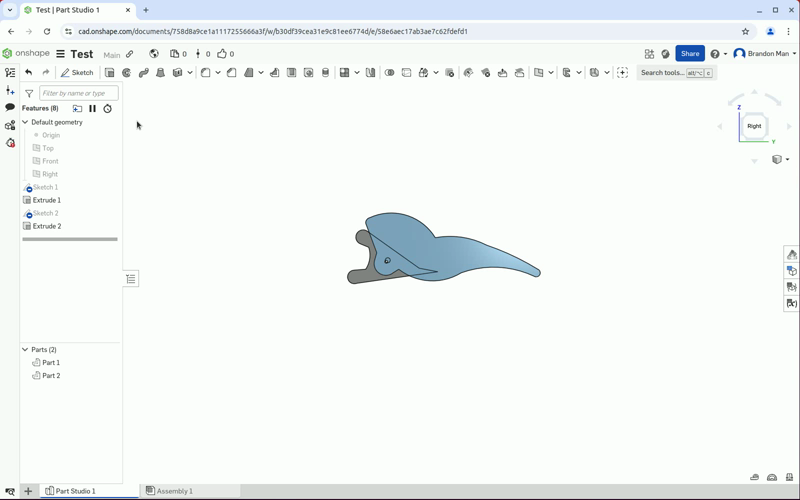
key(shift+h)
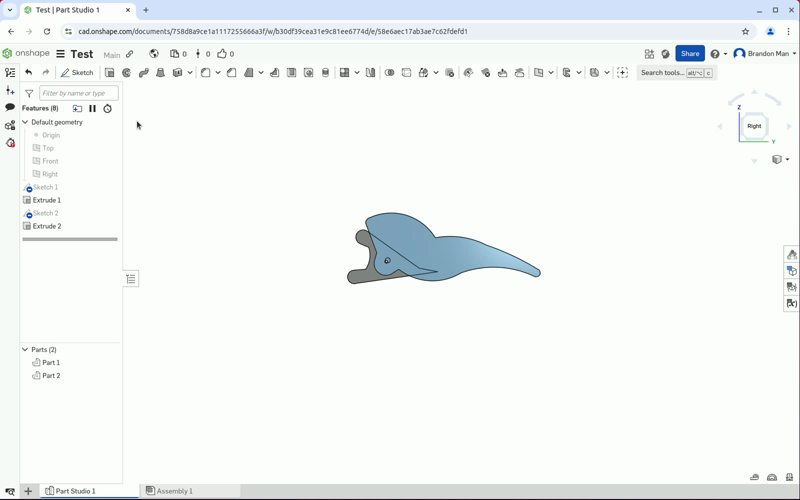
key(shift+h)
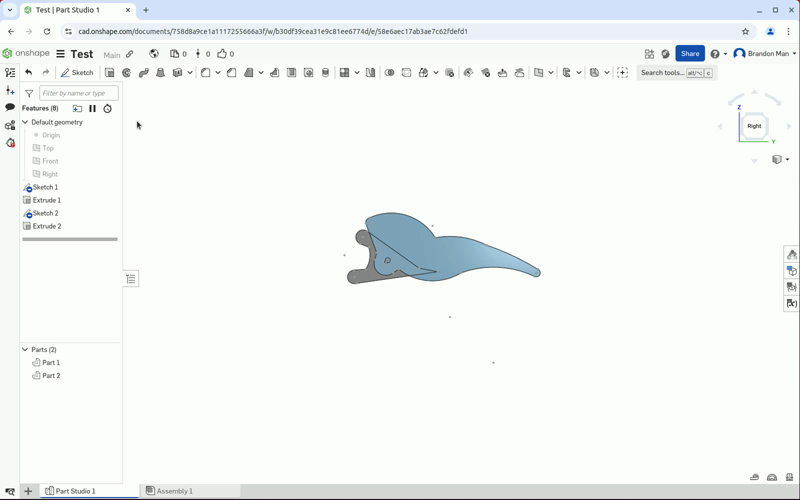
key(shift+7)
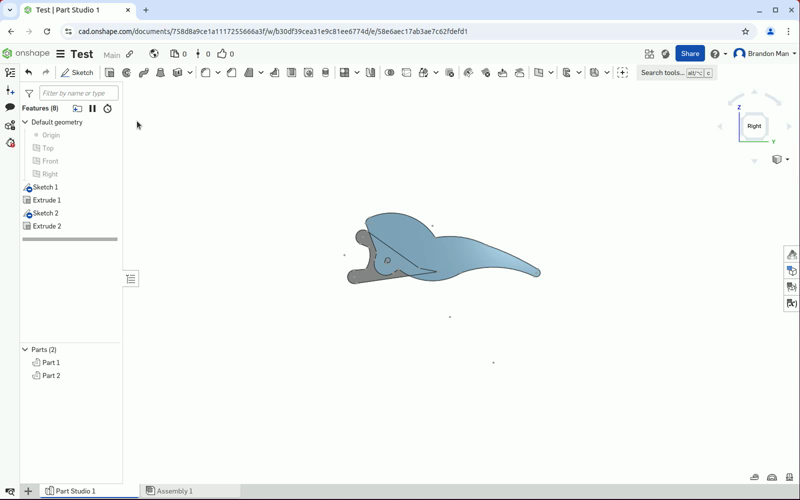
key(right, 2)
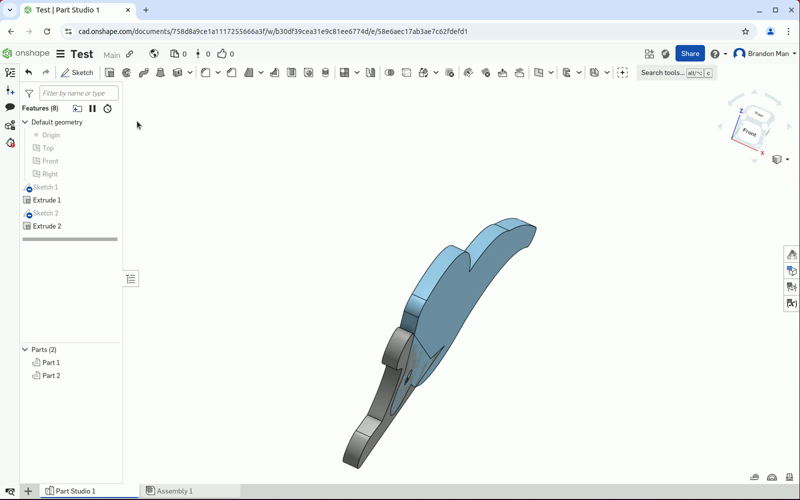
key(down, 2)
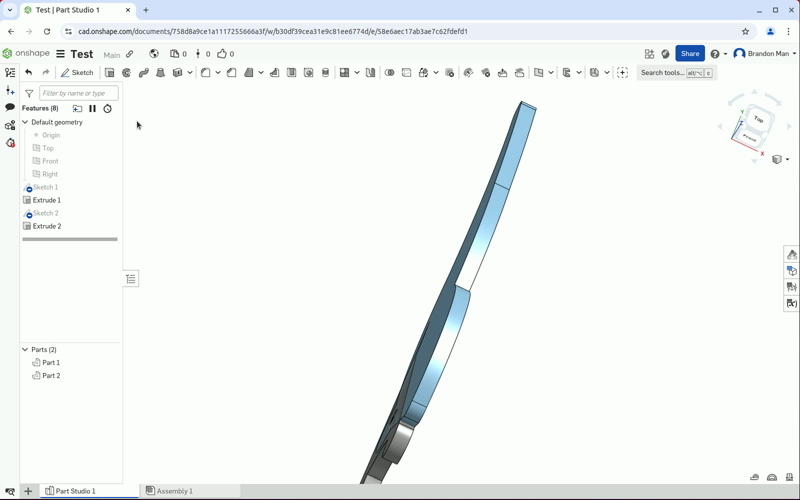
key(up, 2)
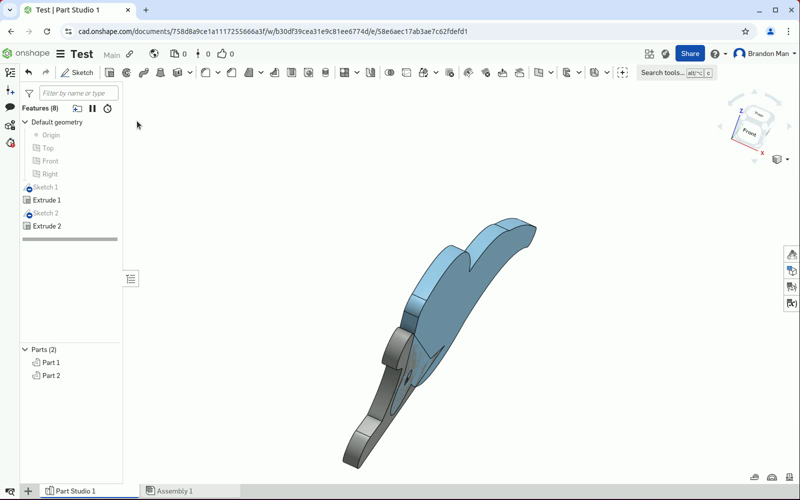
key(left, 2)
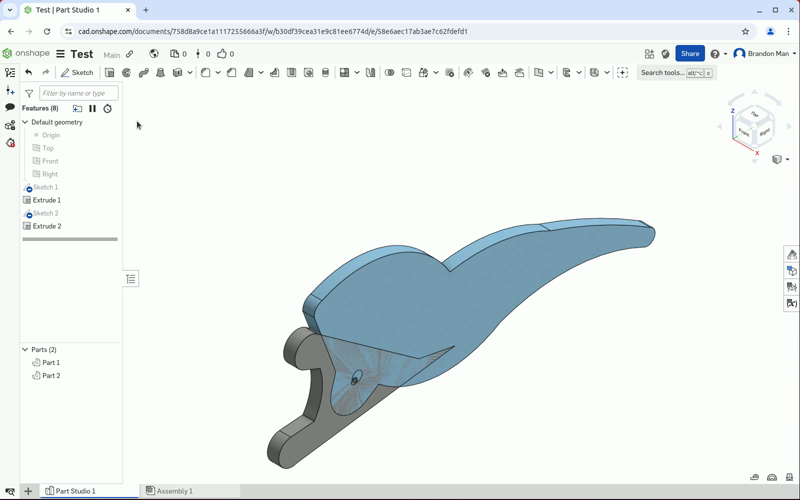
mouse_move(73, 189)
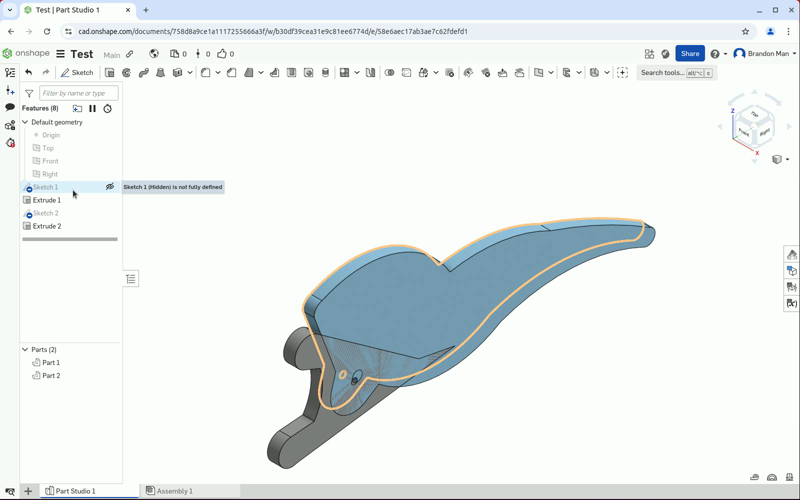
click(73, 189)